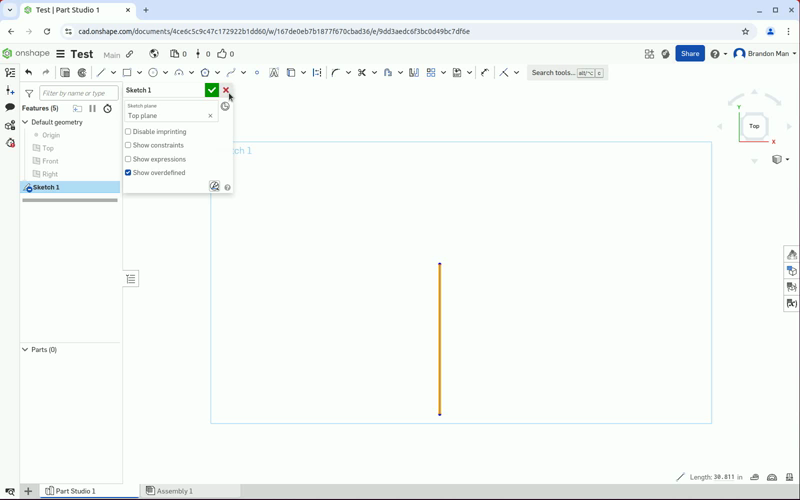
key(shift+h)
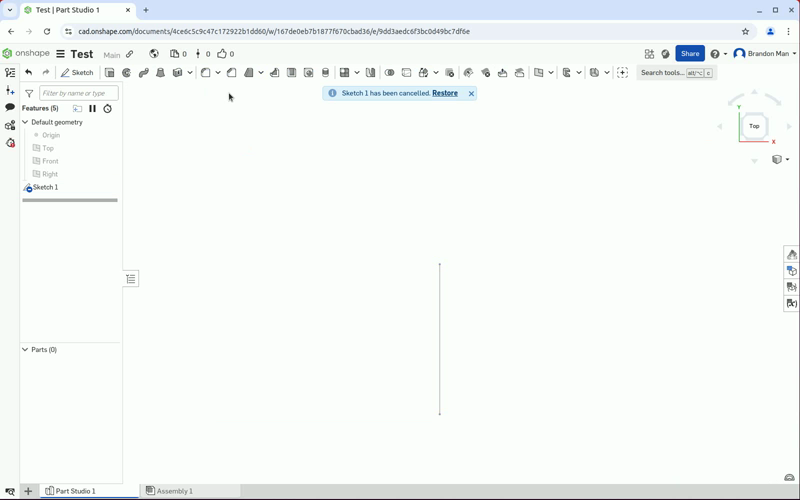
key(shift+s)
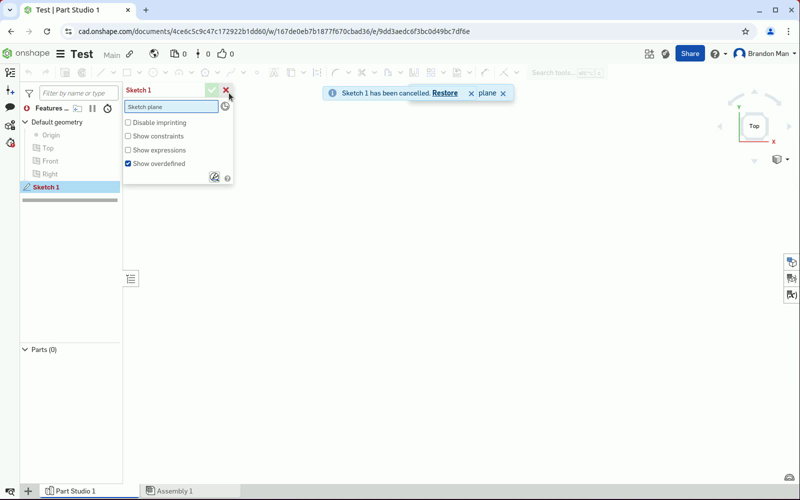
mouse_move(73, 150)
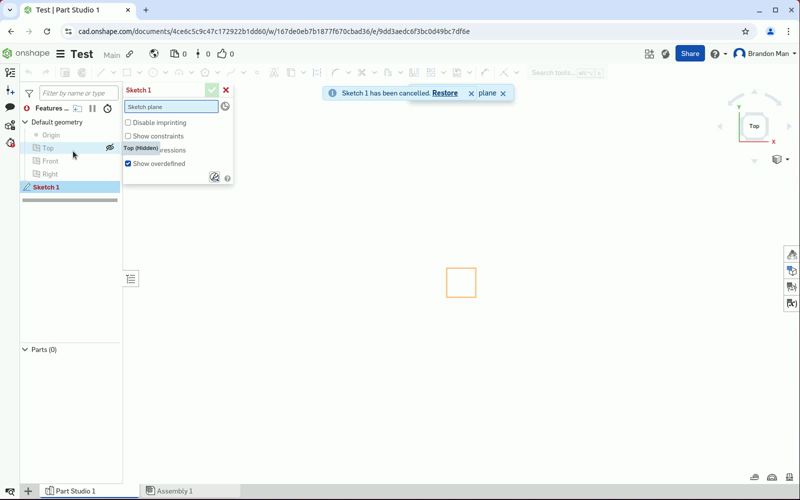
click(73, 150)
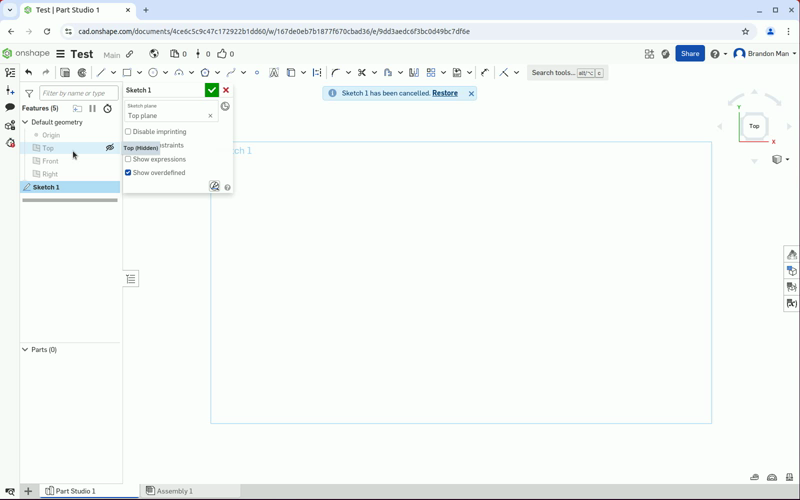
mouse_move(73, 352)
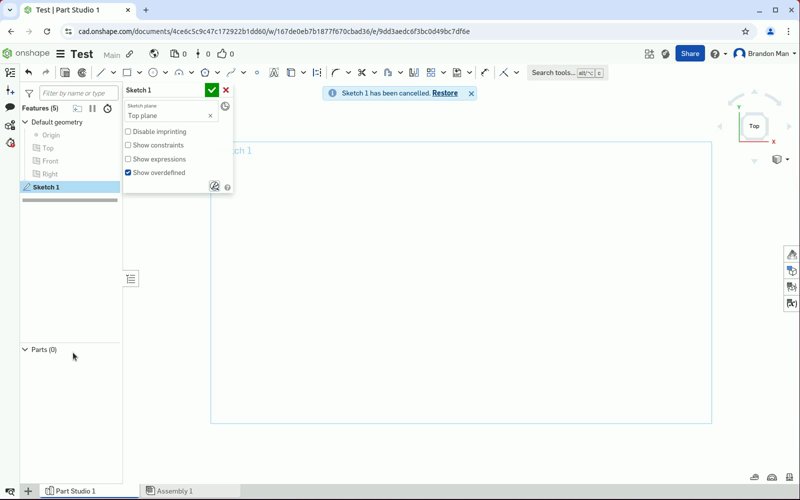
key(y)
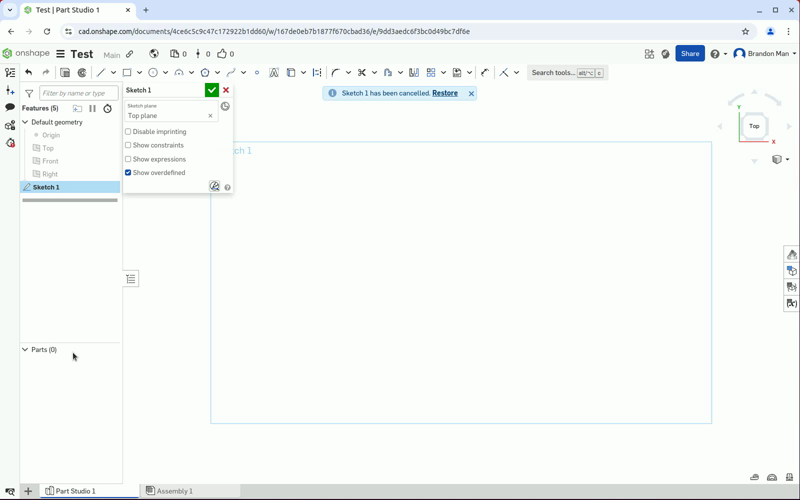
key(l)
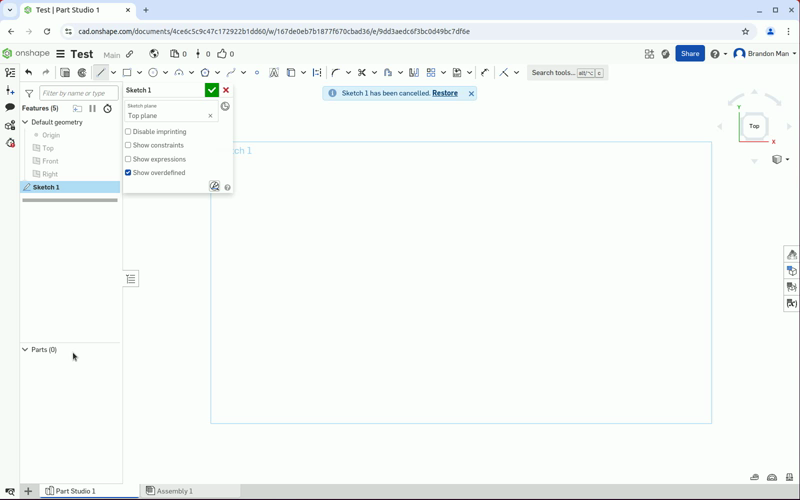
key_down(shift)
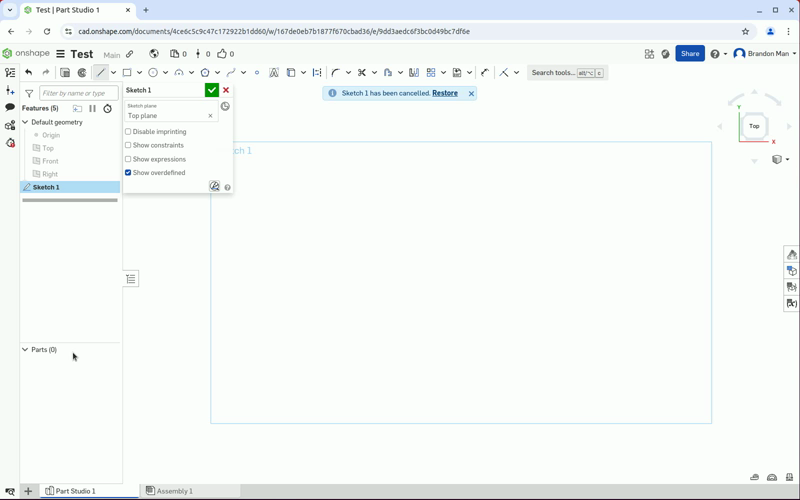
mouse_move(351, 335)
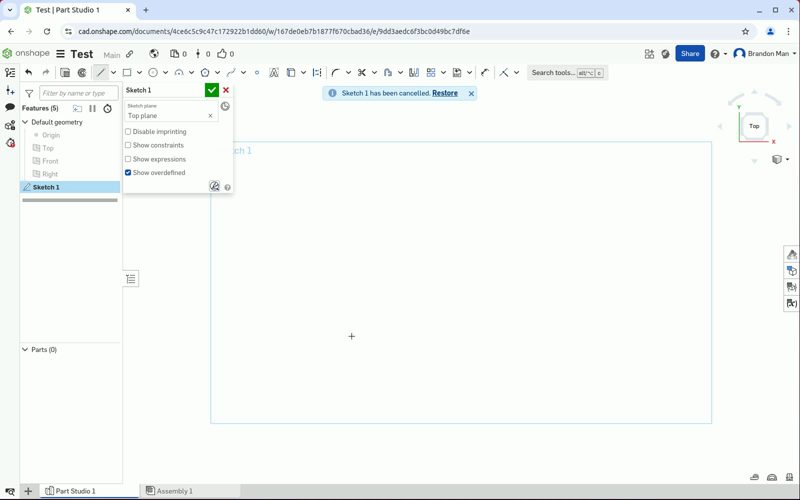
click(351, 335)
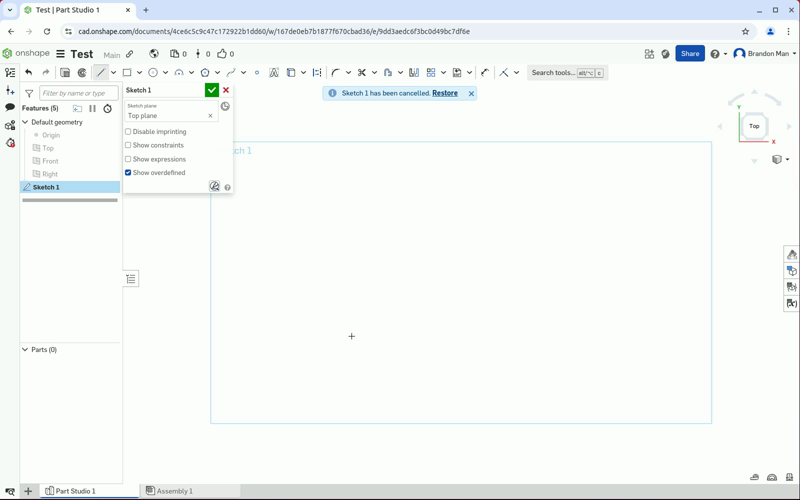
key_up(shift)
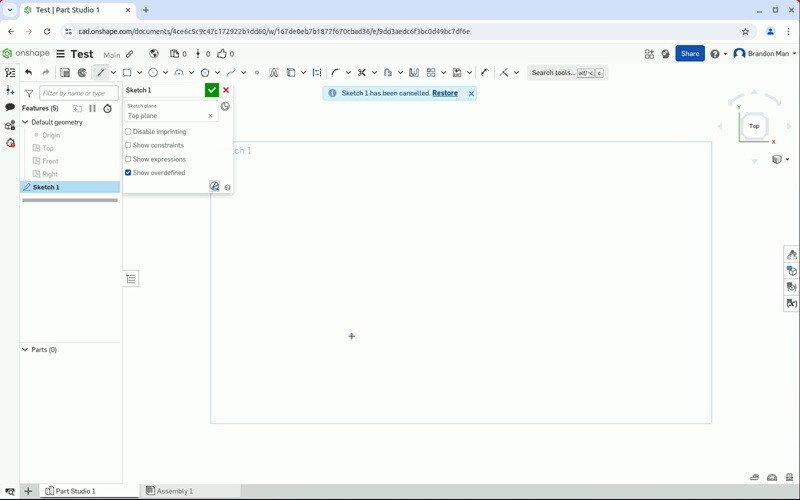
key_down(shift)
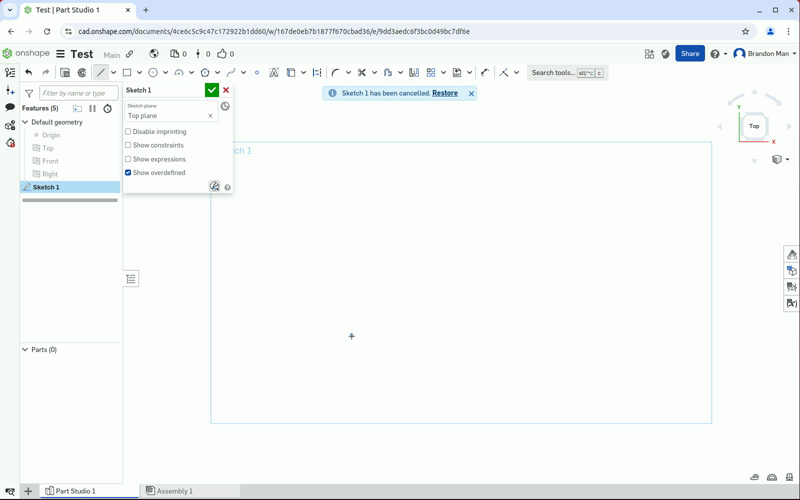
mouse_move(569, 335)
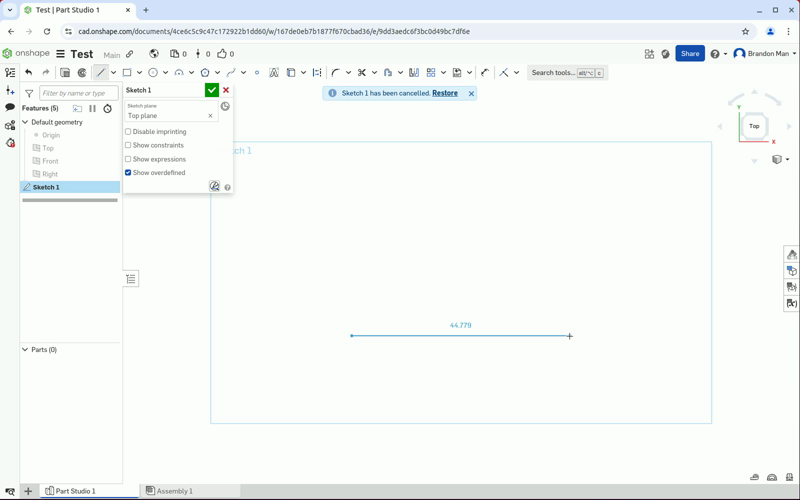
click(569, 335)
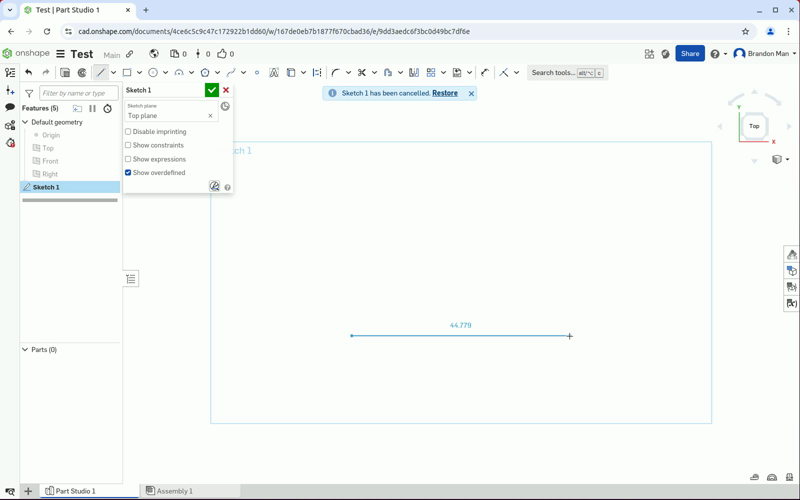
key_up(shift)
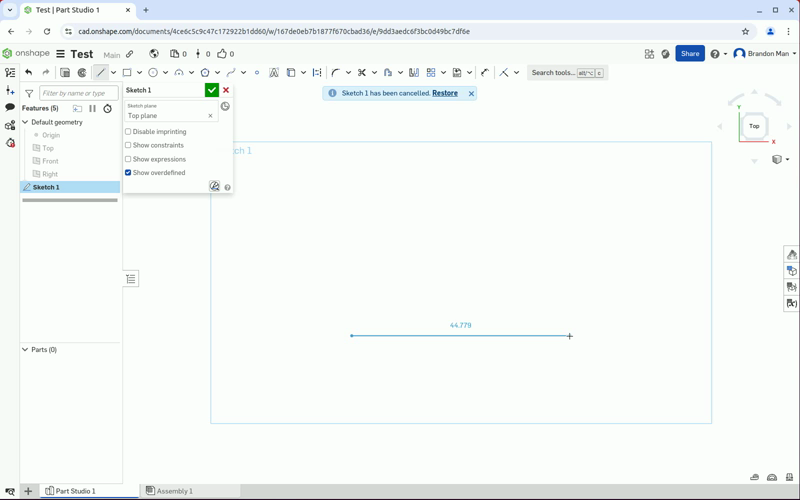
key_down(shift)
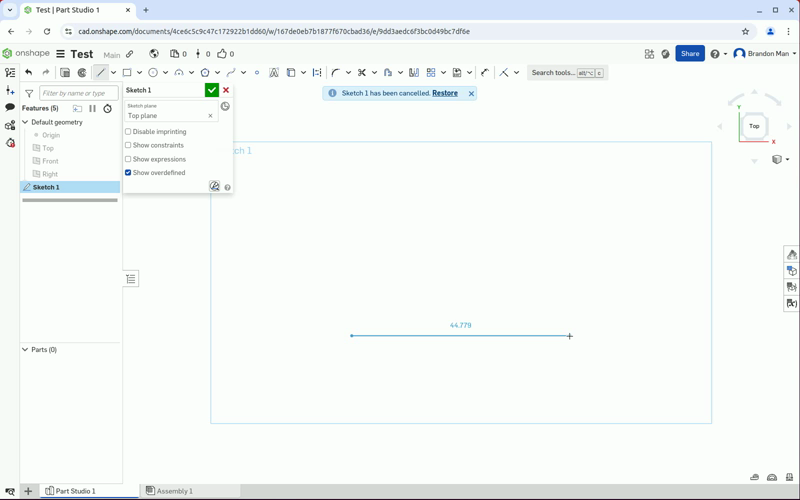
mouse_move(569, 230)
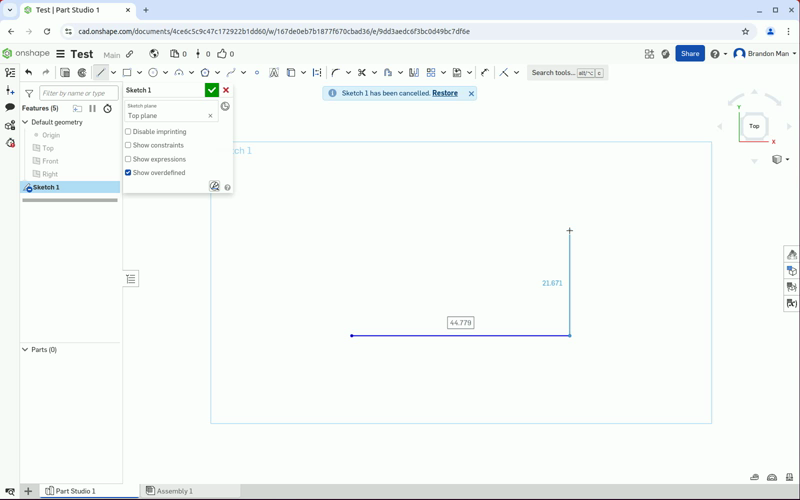
click(569, 230)
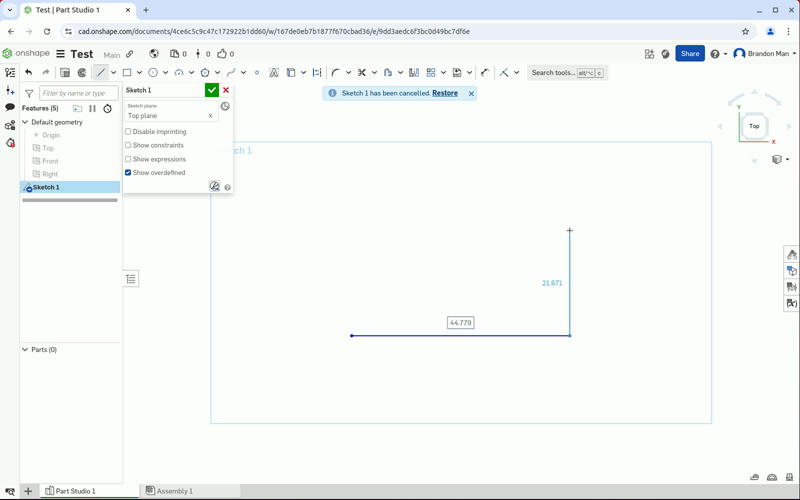
key_up(shift)
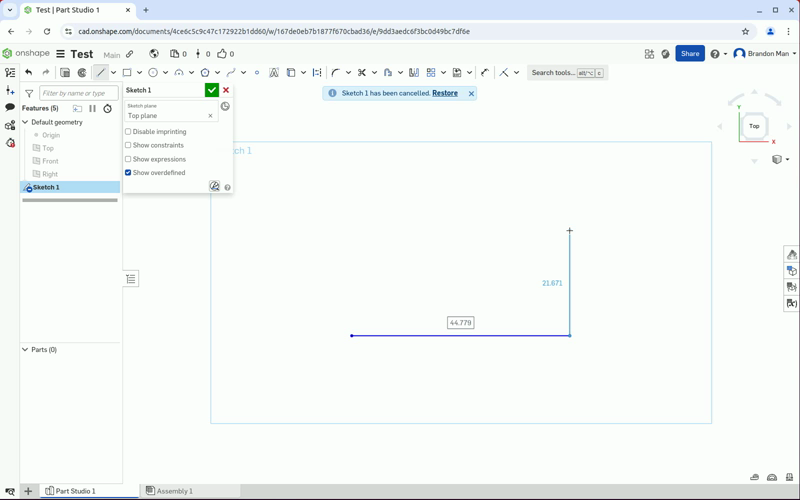
key_down(shift)
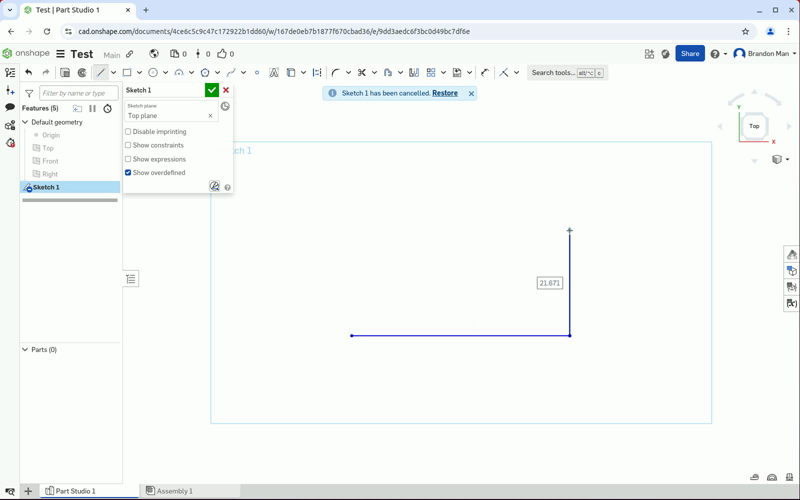
mouse_move(351, 230)
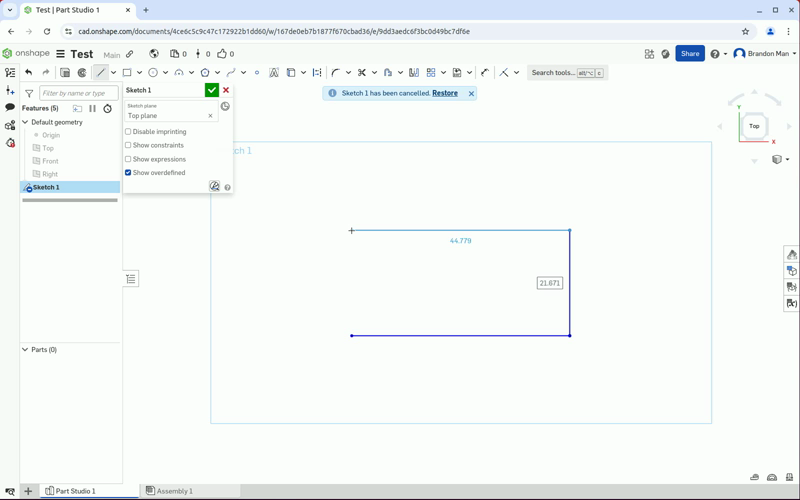
click(351, 230)
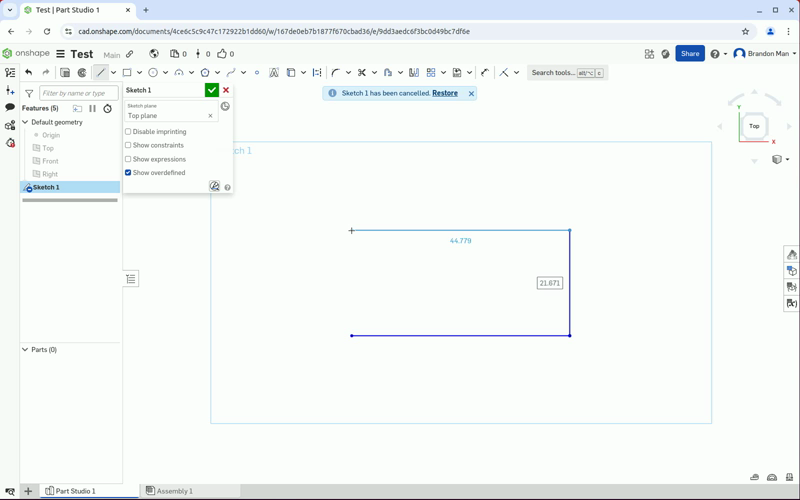
key_up(shift)
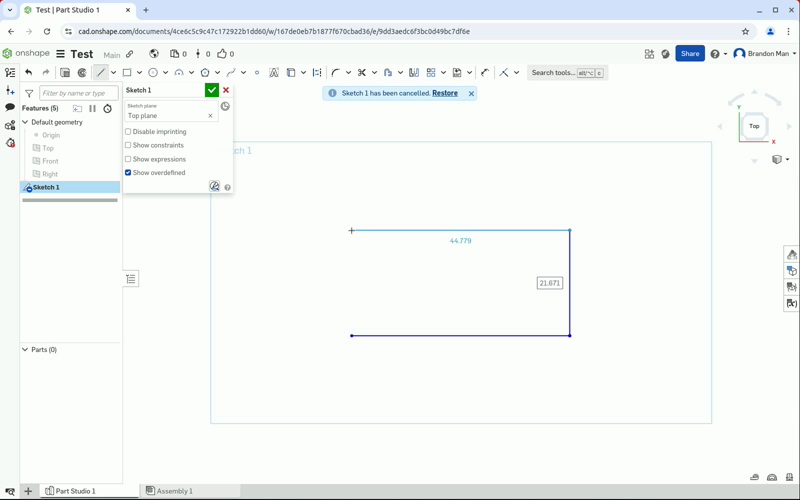
key_down(shift)
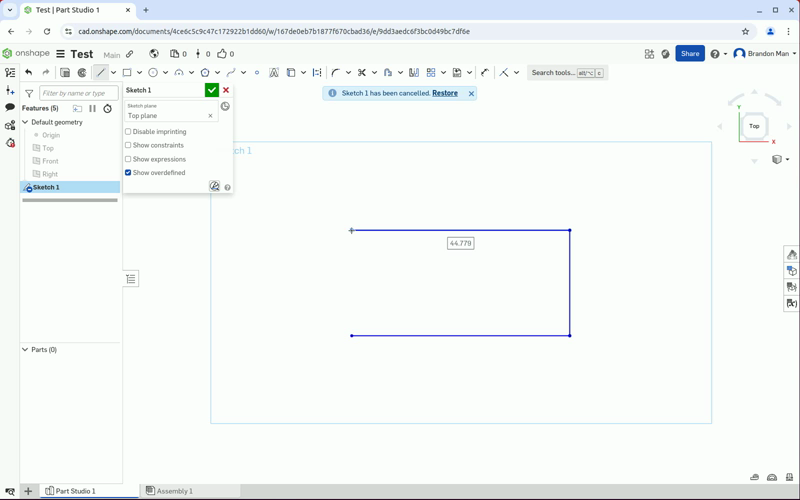
mouse_move(351, 335)
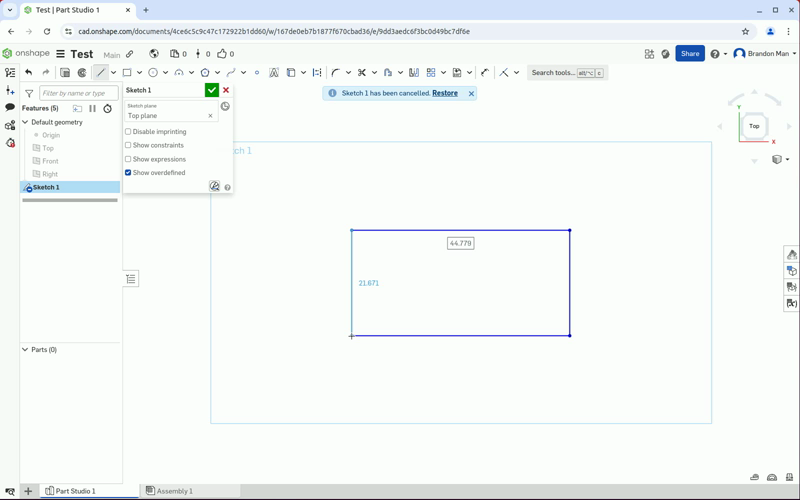
key_up(shift)
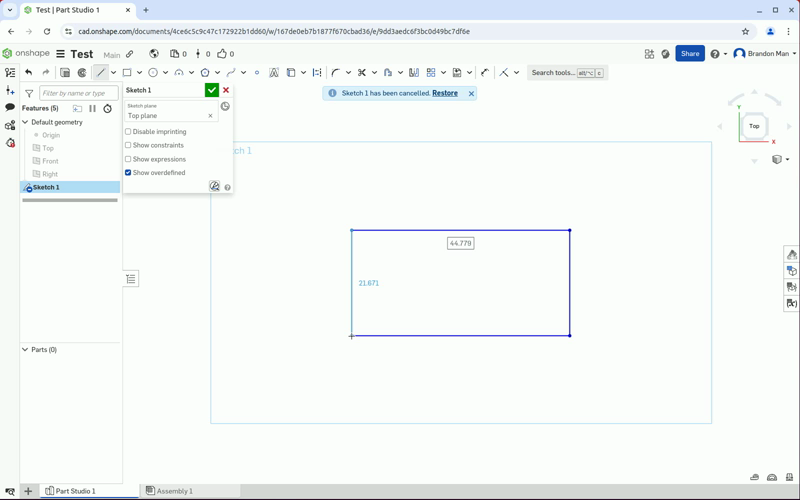
click(351, 335)
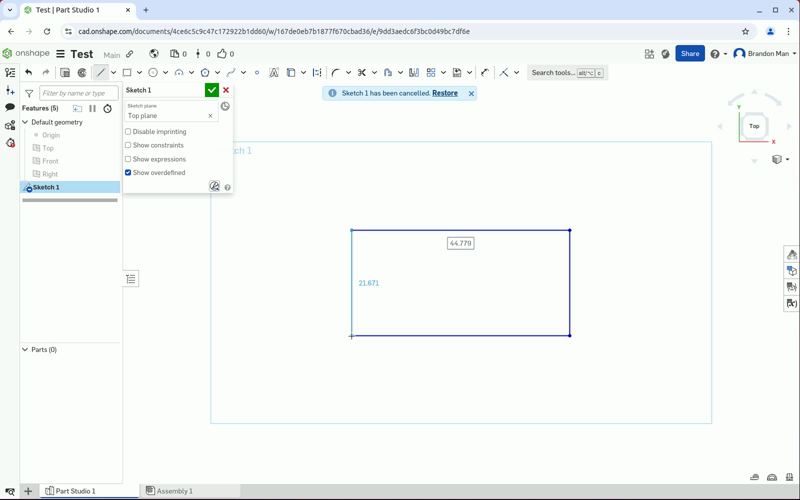
key(esc)
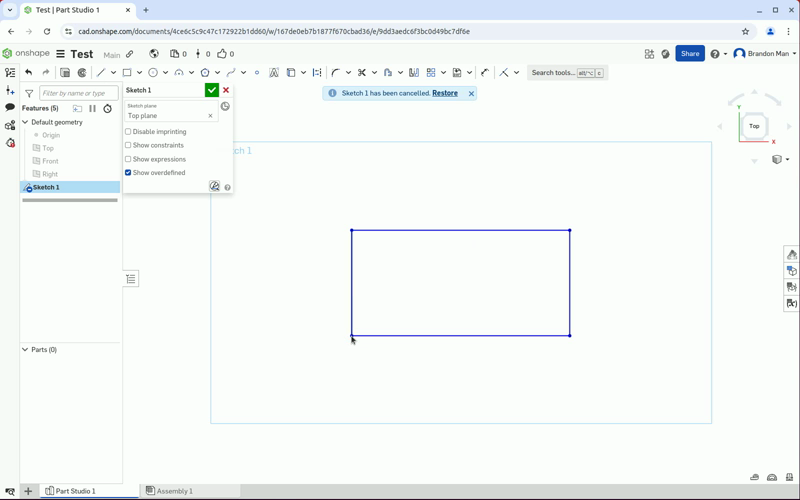
mouse_move(377, 288)
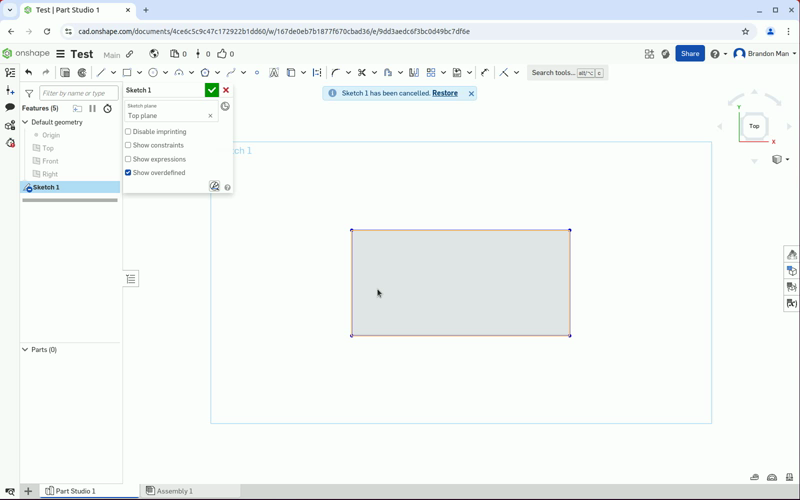
click(377, 288)
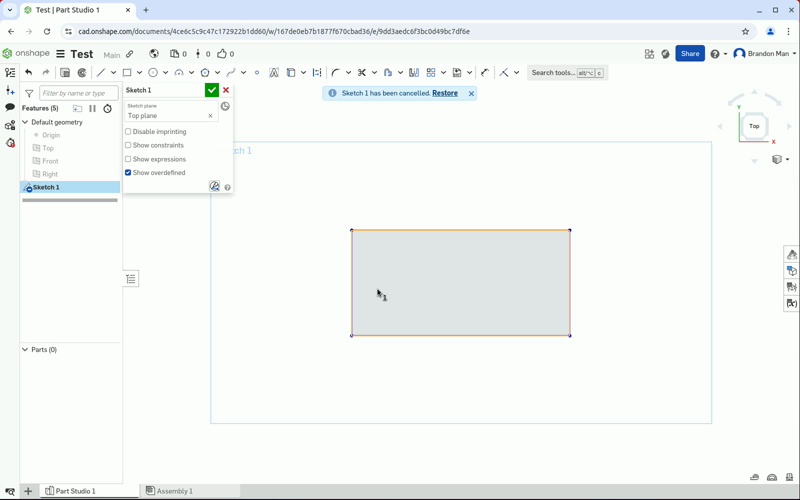
mouse_move(73, 352)
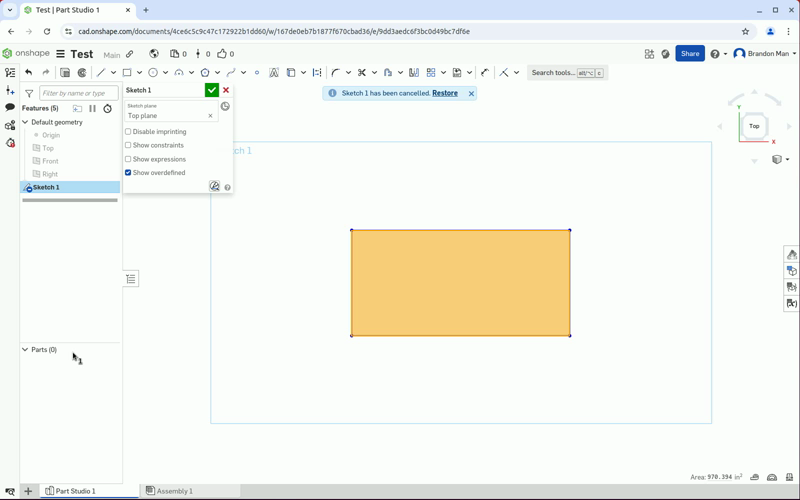
key(shift+y)
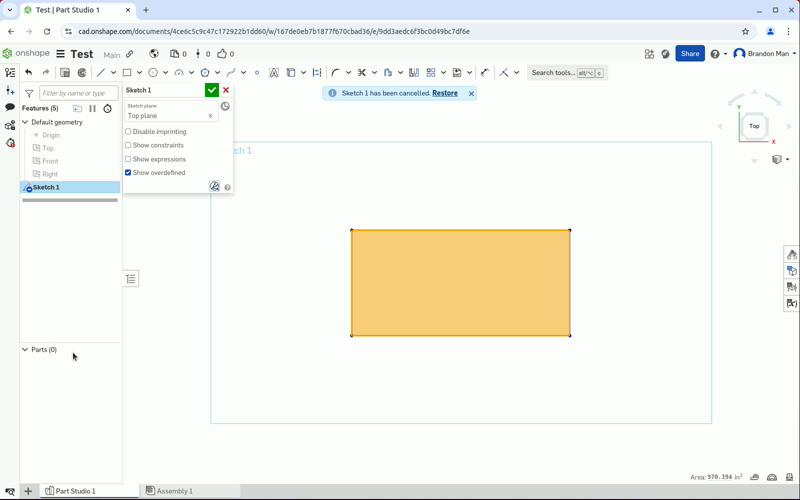
key(shift+e)
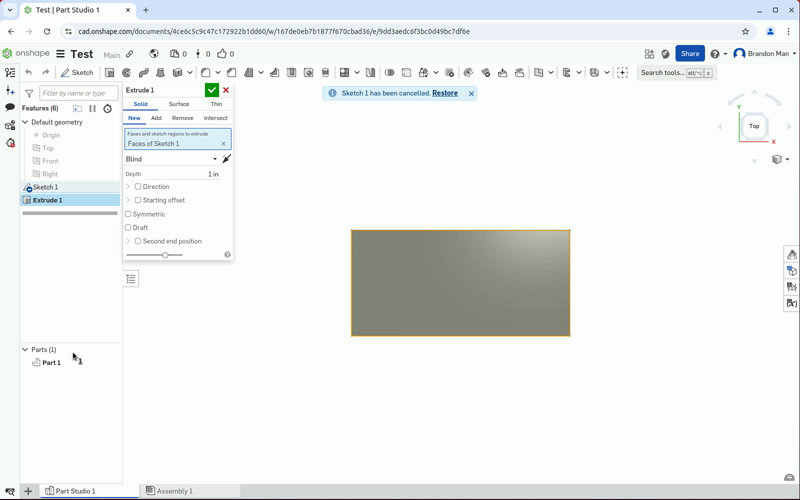
mouse_move(143, 106)
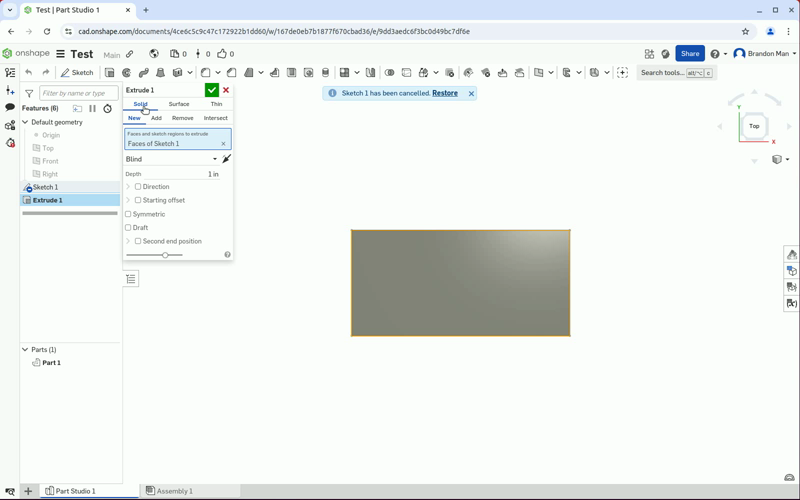
click(143, 106)
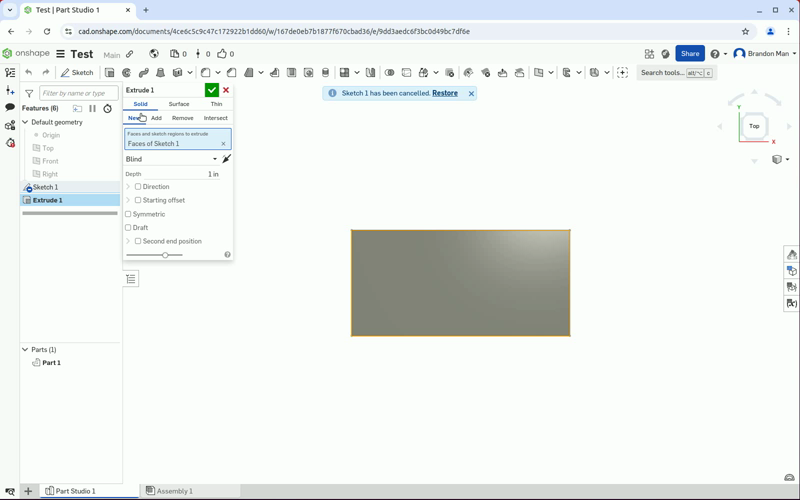
mouse_move(137, 120)
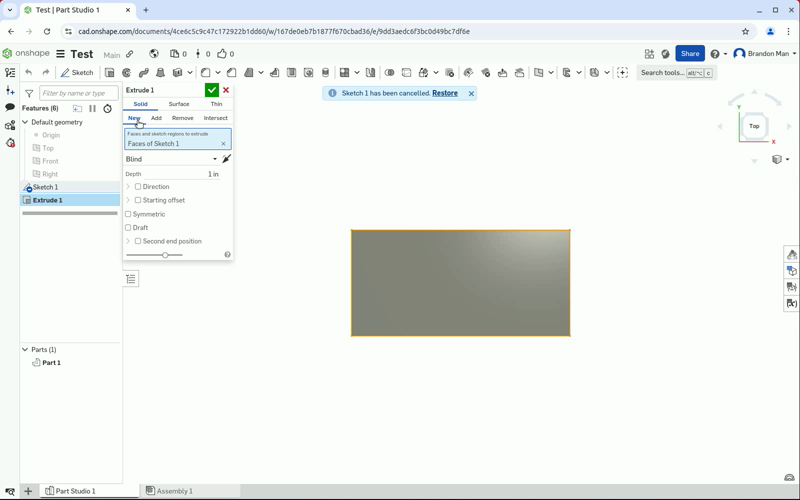
click(137, 120)
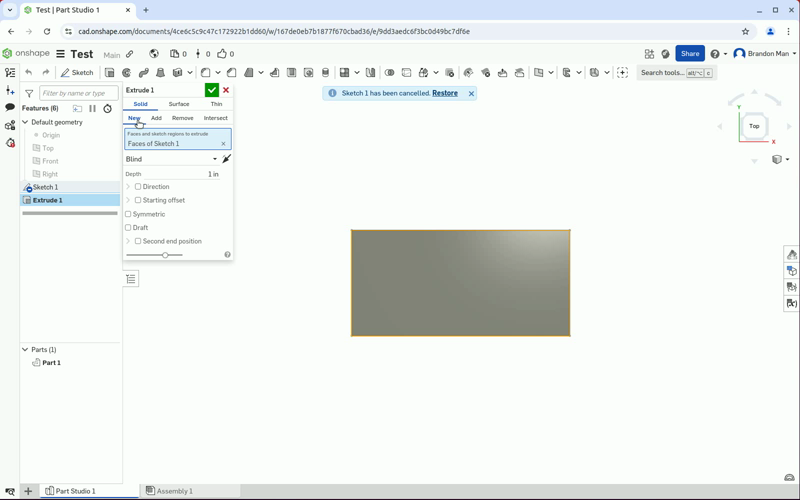
key(tab, 4)
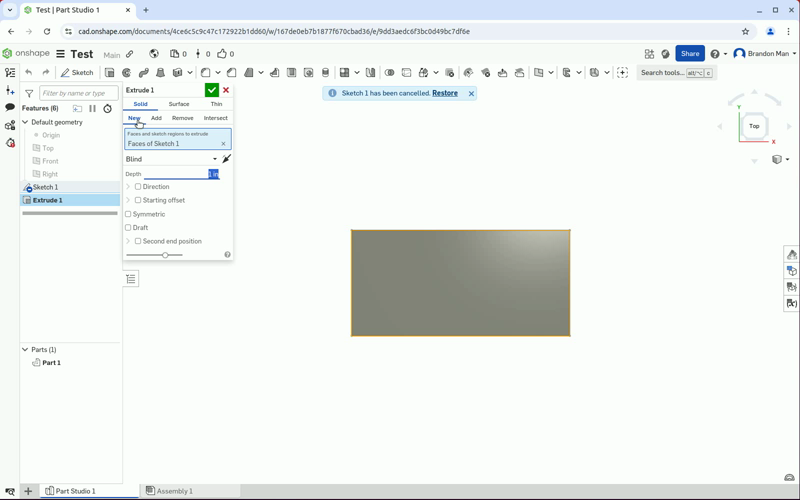
text(4.574)
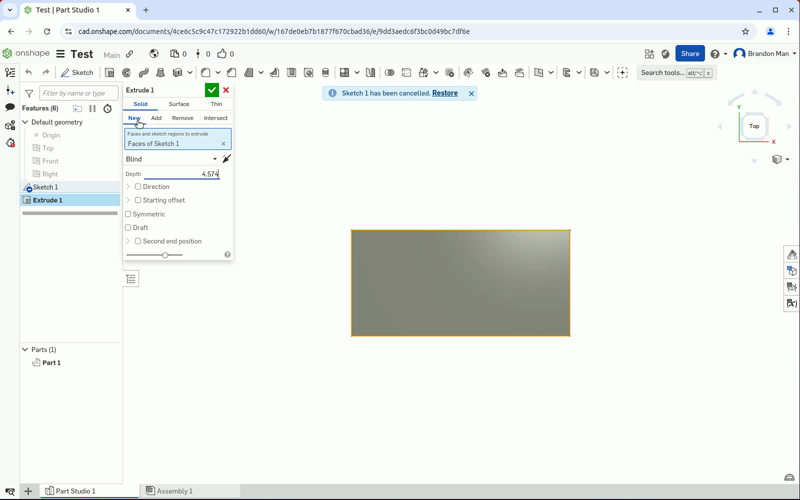
key(enter)
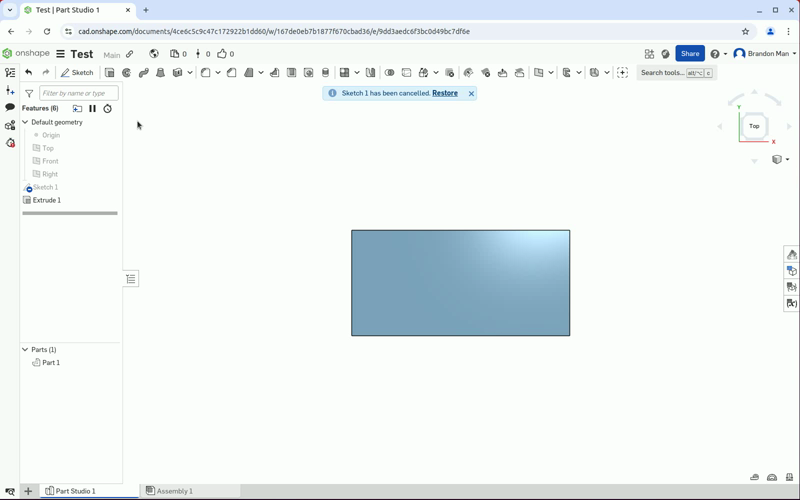
key(shift+h)
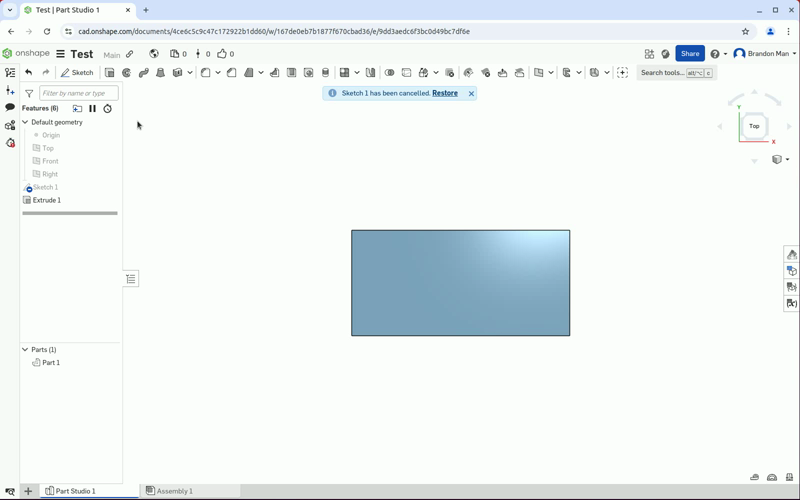
key(shift+h)
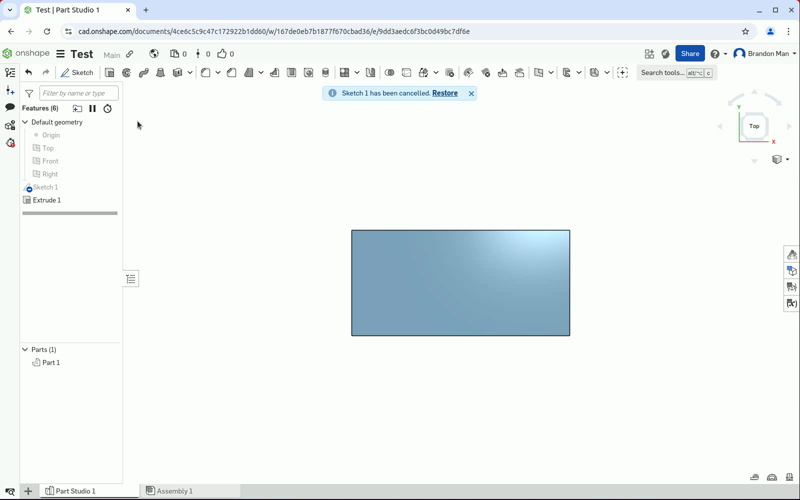
mouse_move(73, 189)
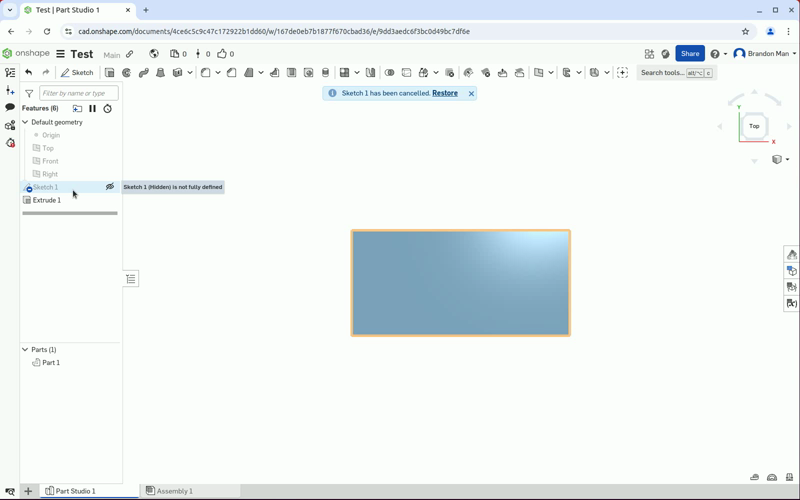
click(73, 189)
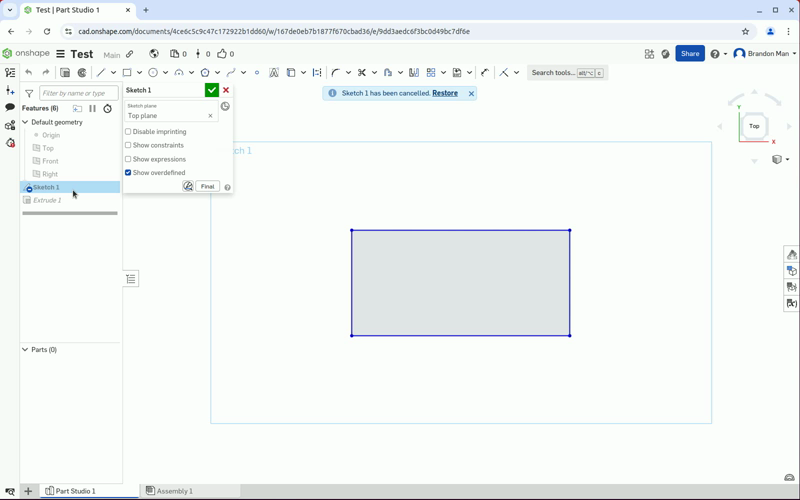
mouse_move(229, 92)
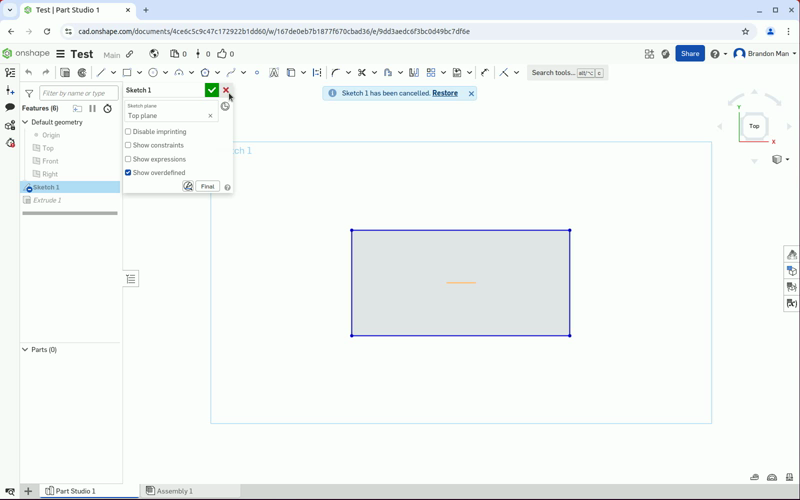
click(229, 92)
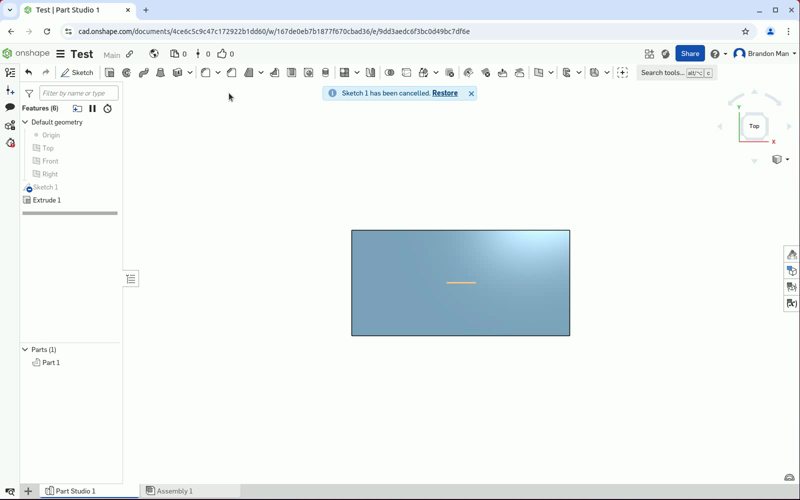
mouse_move(73, 352)
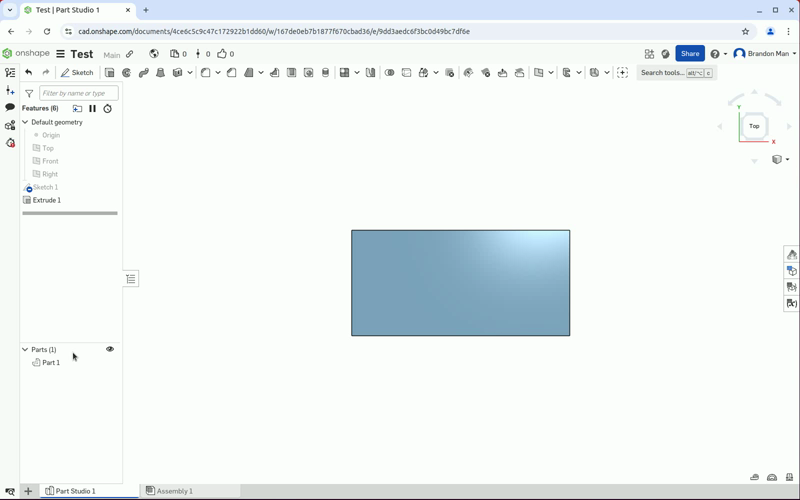
key(y)
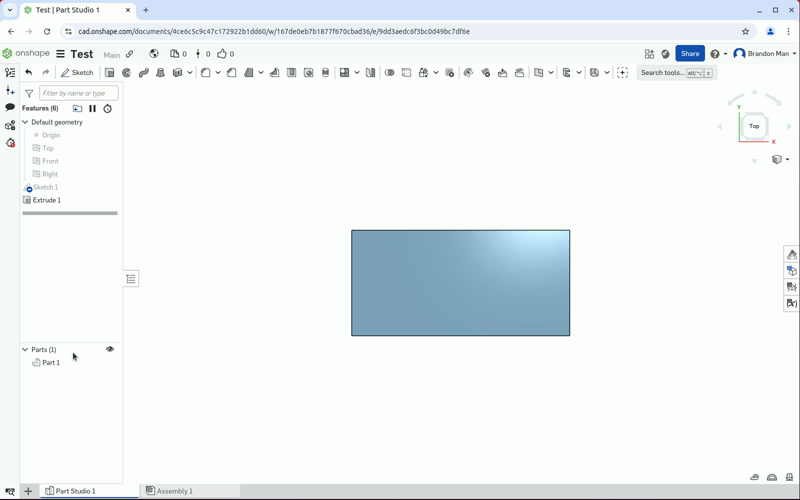
key(shift+p)
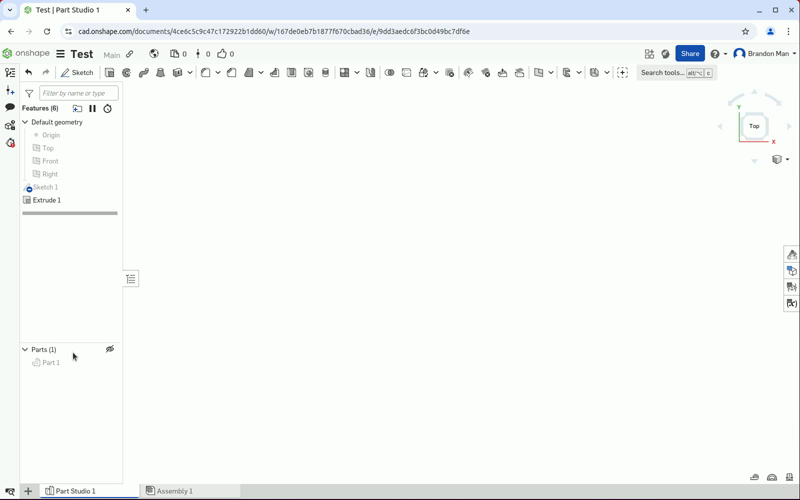
key(space)
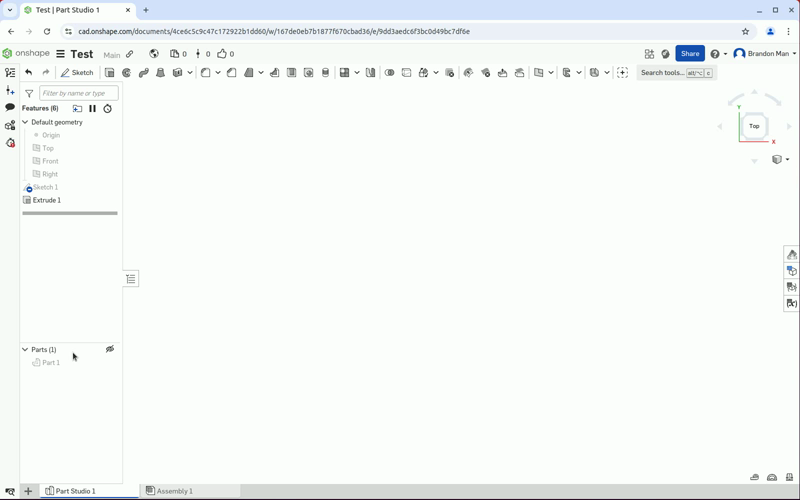
key_down(shift)
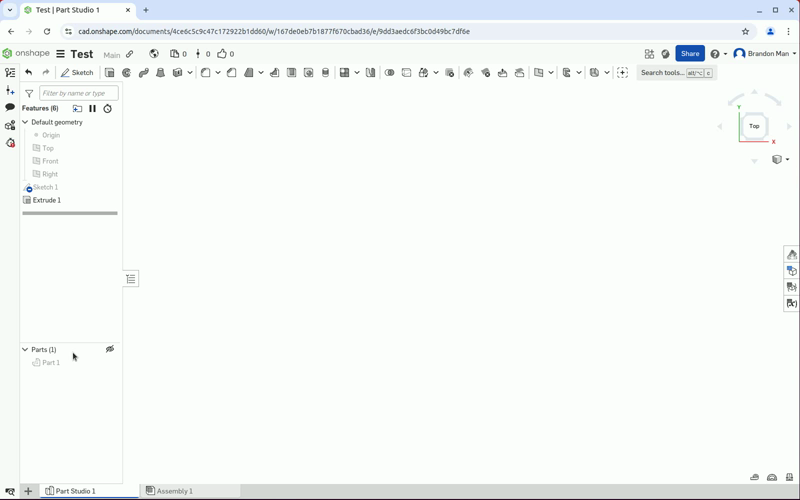
key(up)
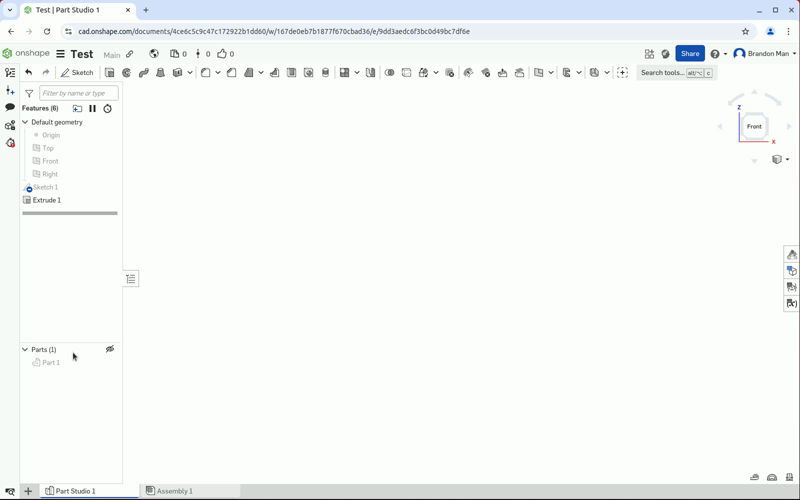
key_up(shift)
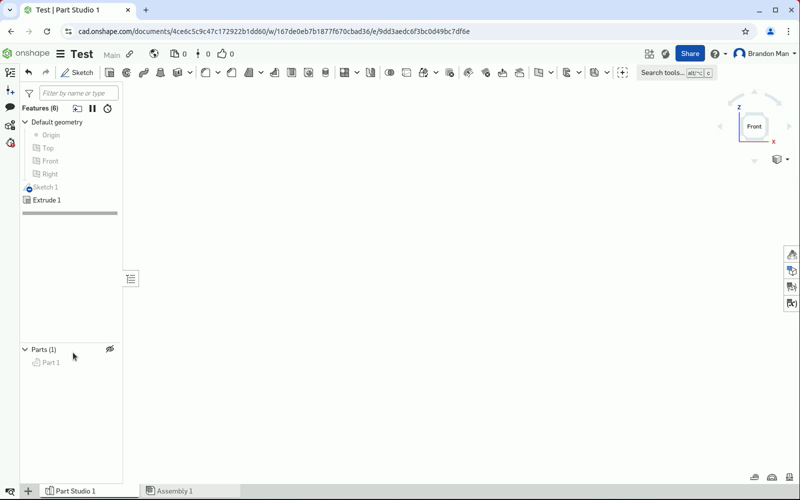
key(space)
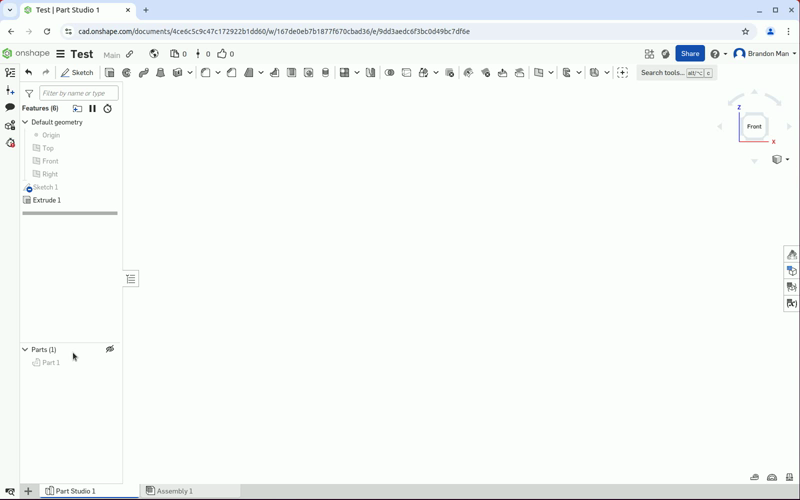
key_down(shift)
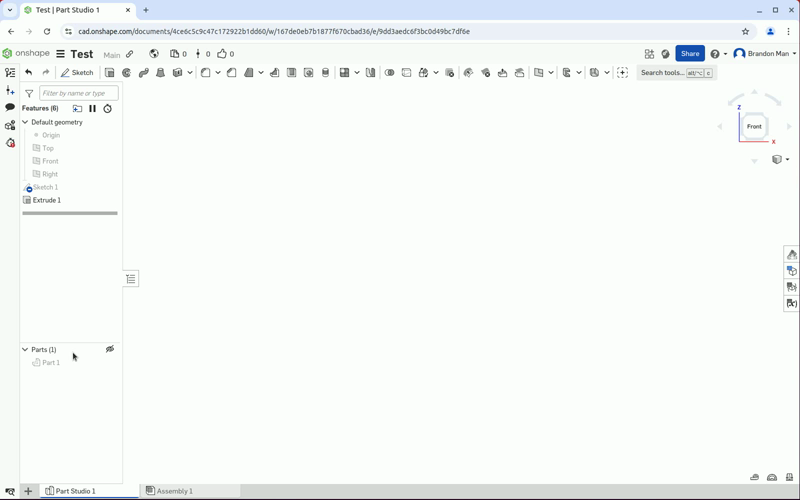
key(left)
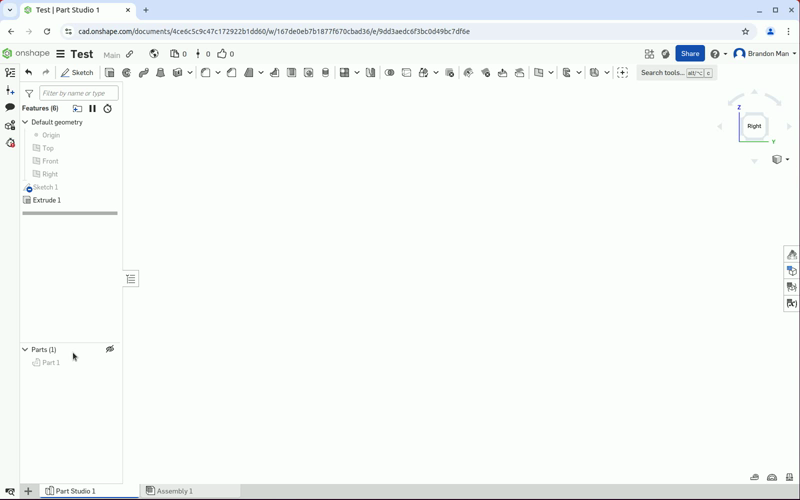
key_up(shift)
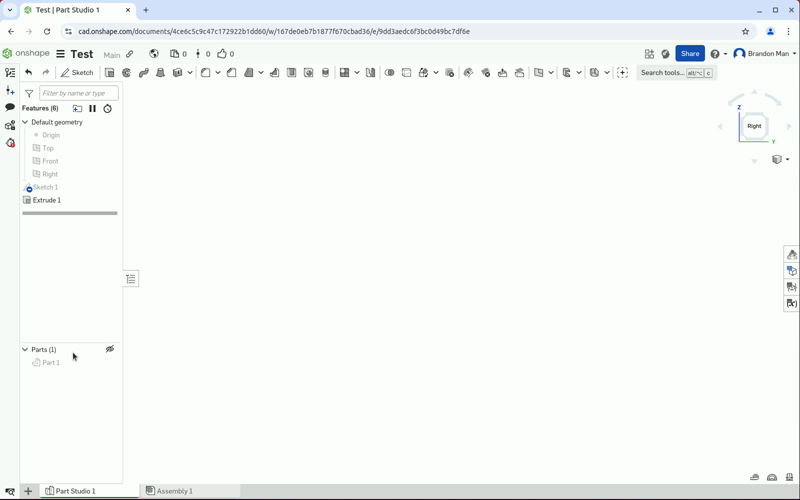
mouse_move(73, 352)
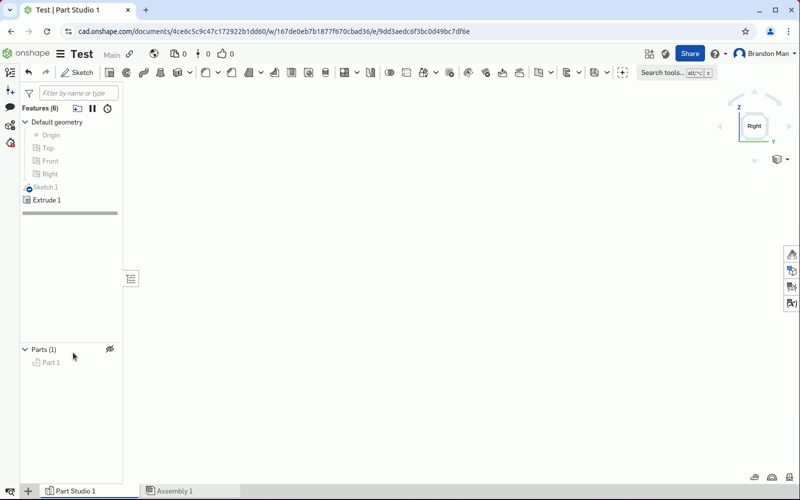
key(shift+y)
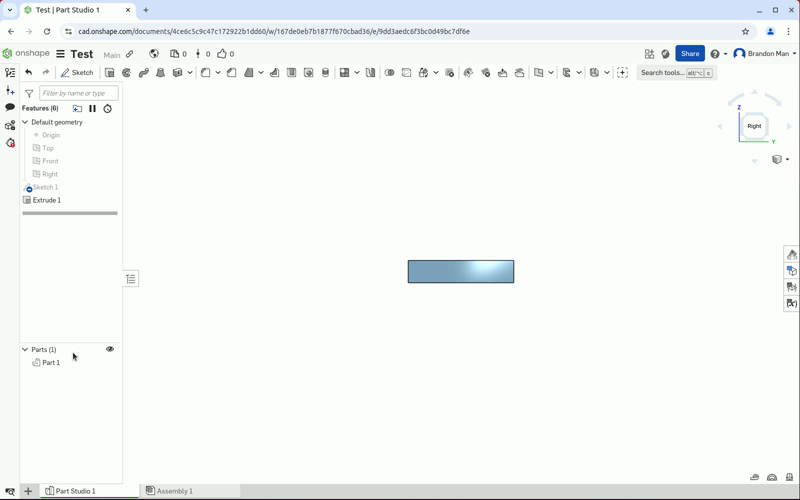
mouse_move(541, 75)
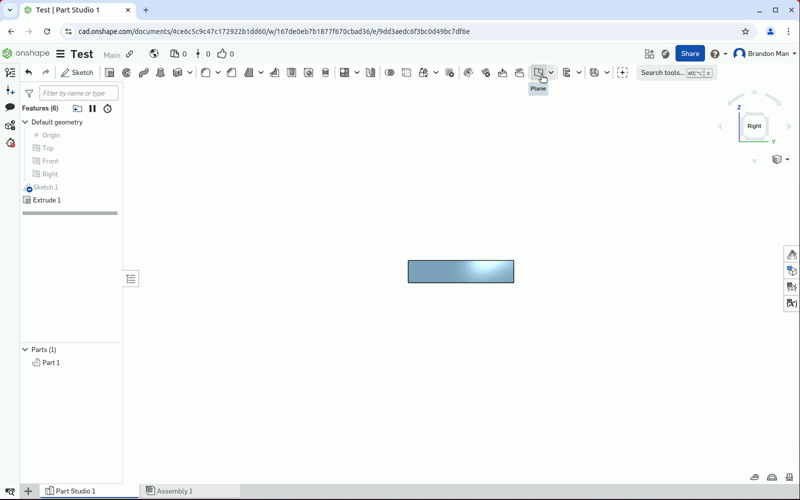
click(541, 75)
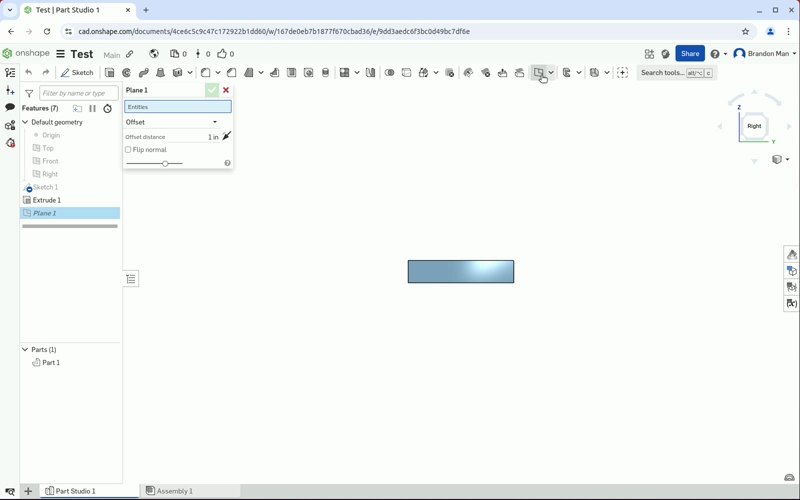
mouse_move(73, 176)
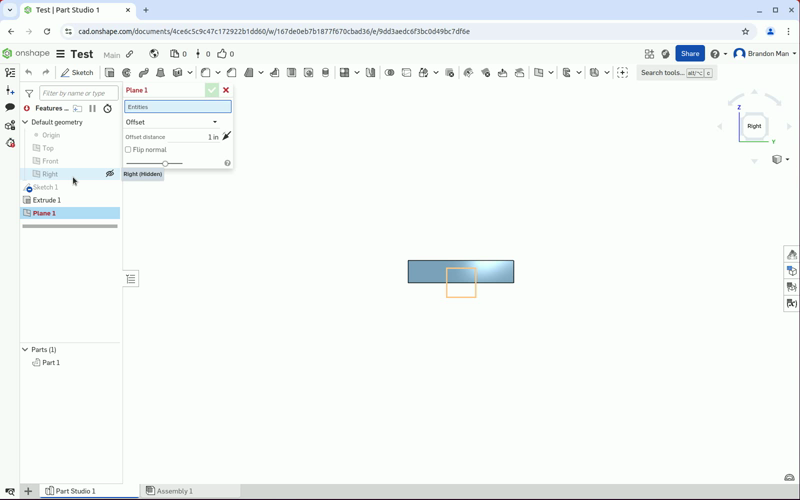
click(73, 176)
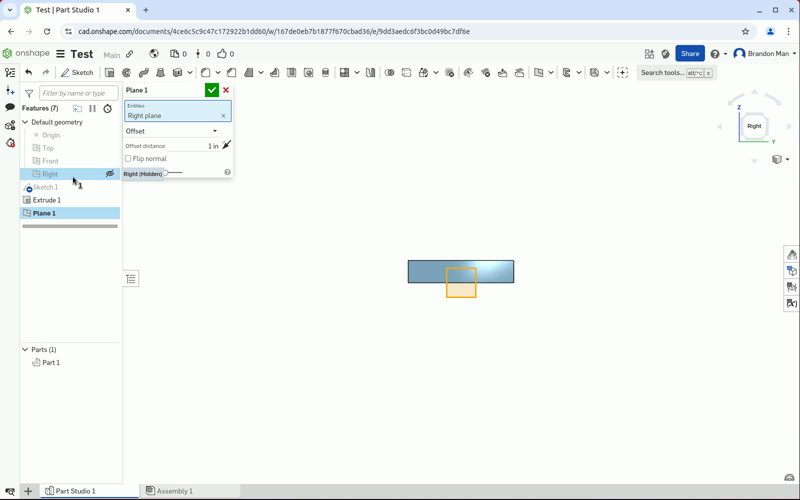
key(tab, 2)
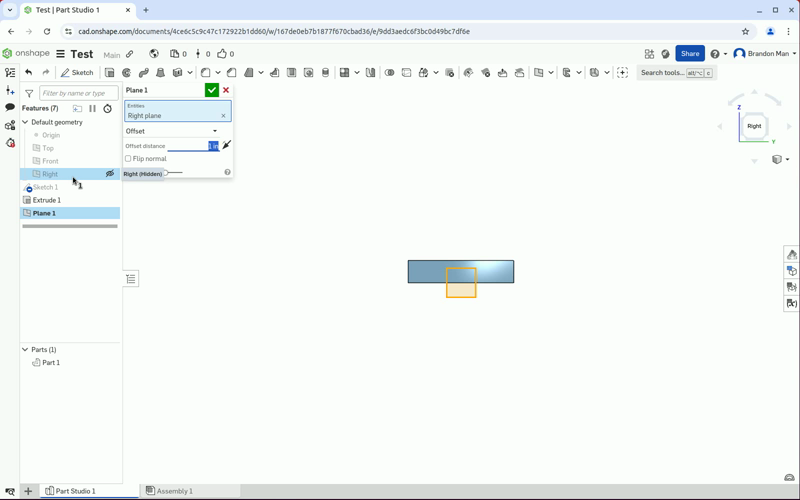
text(22.4)
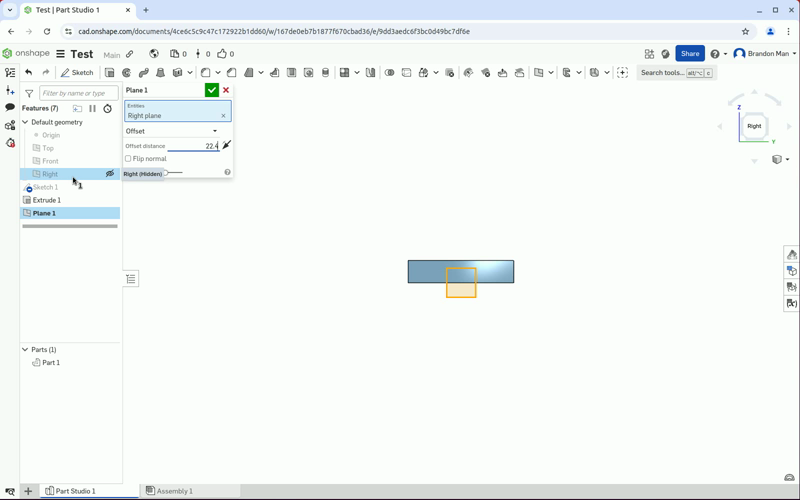
key(enter, 2)
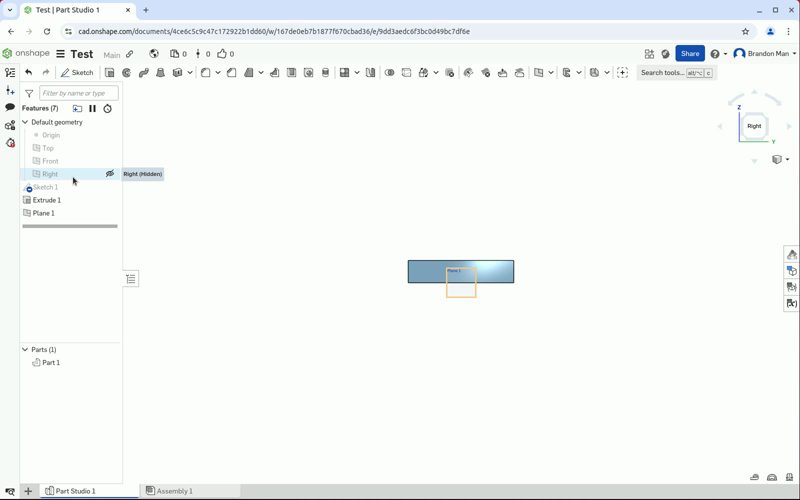
key(shift+s)
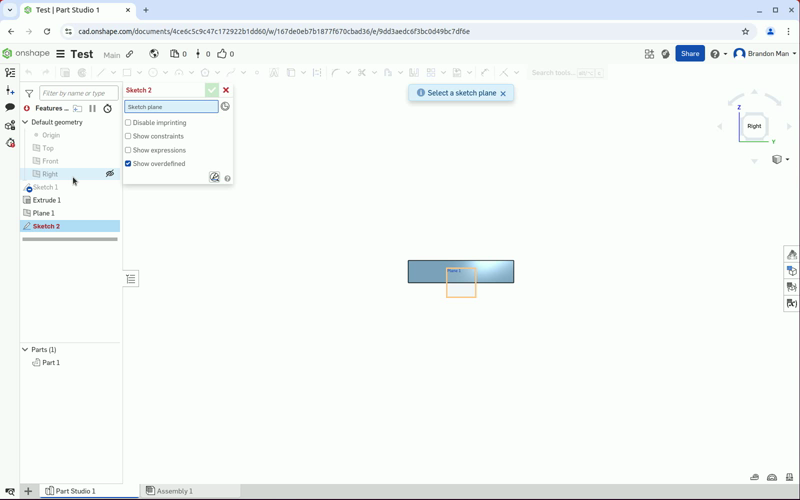
mouse_move(73, 215)
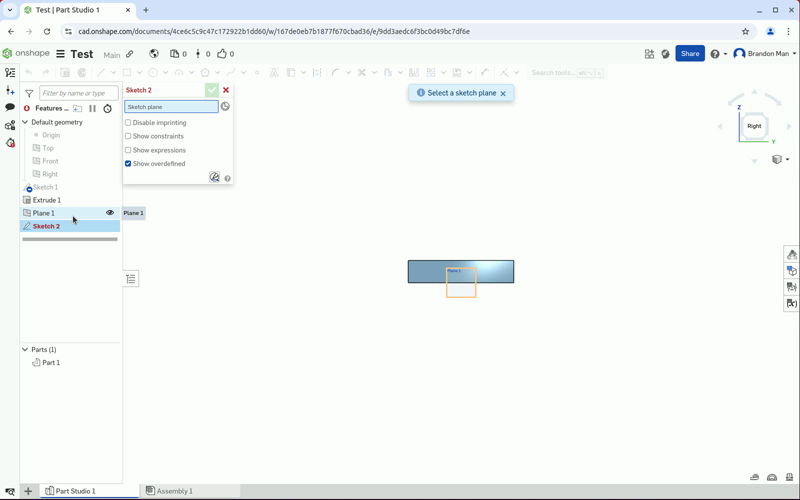
click(73, 215)
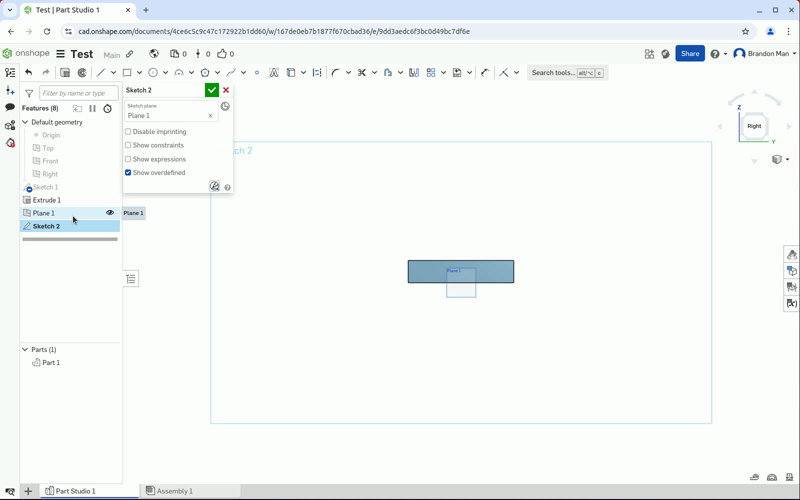
mouse_move(73, 352)
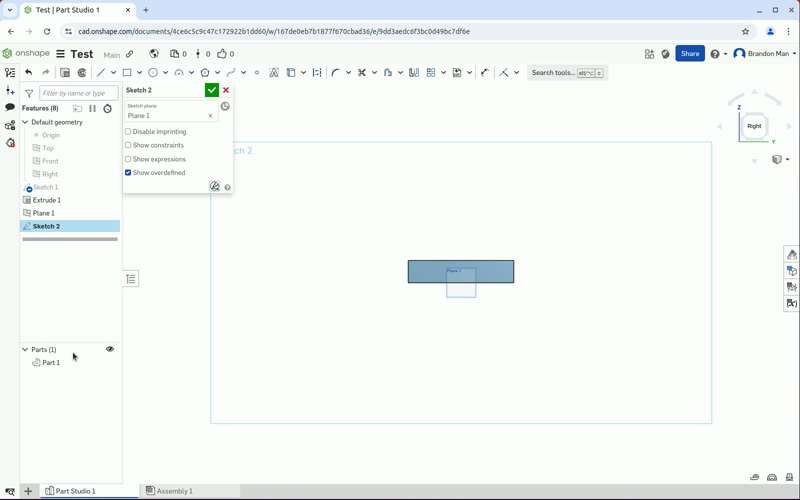
key(y)
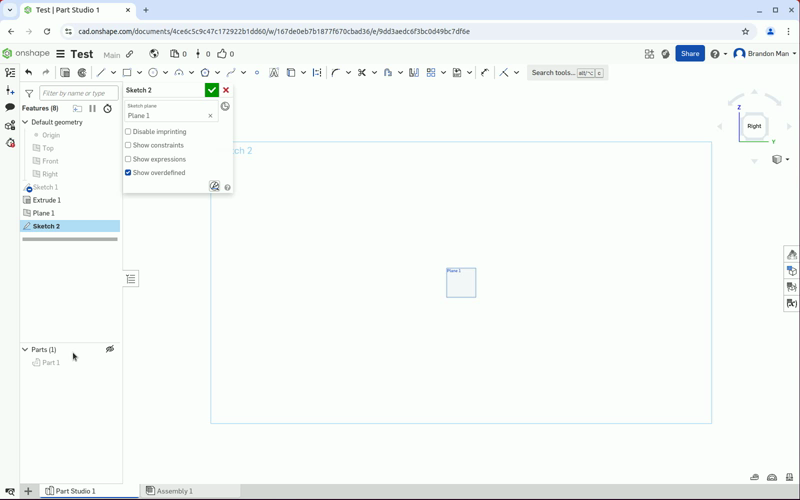
key(l)
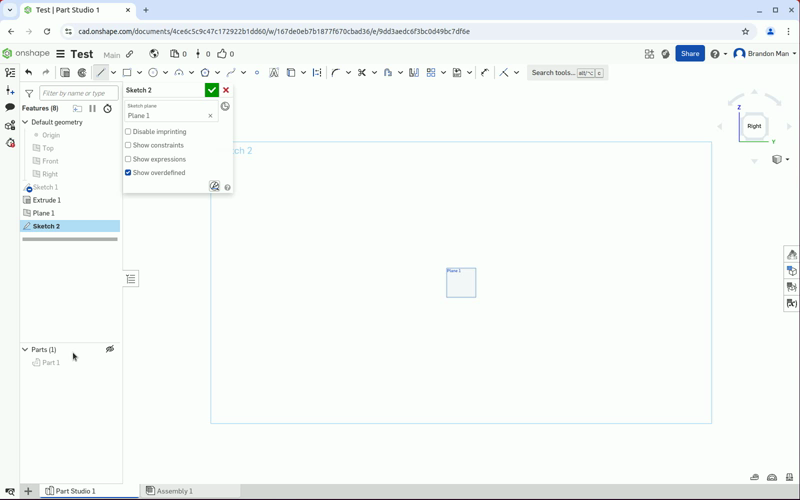
key_down(shift)
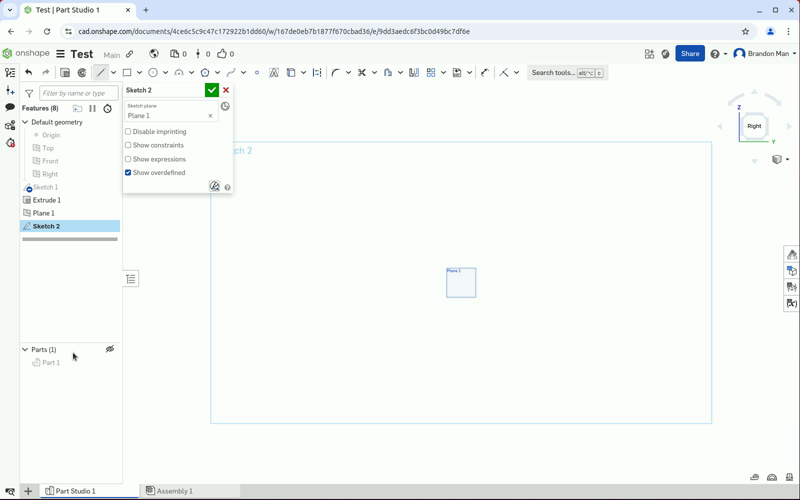
mouse_move(407, 282)
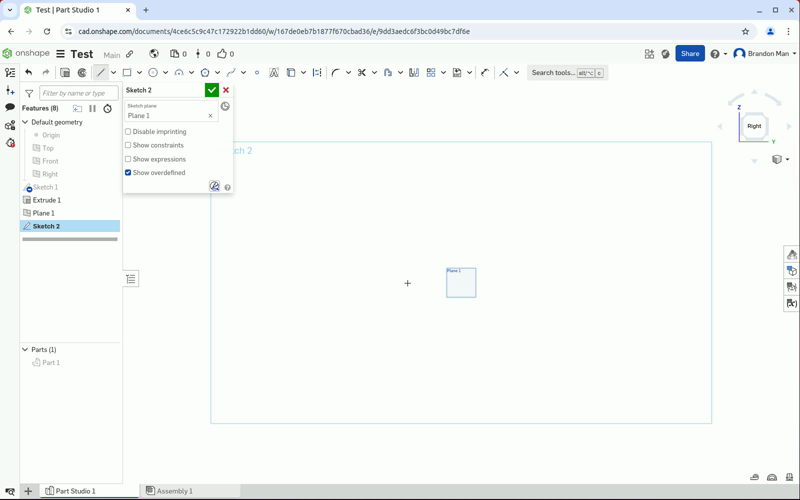
click(407, 282)
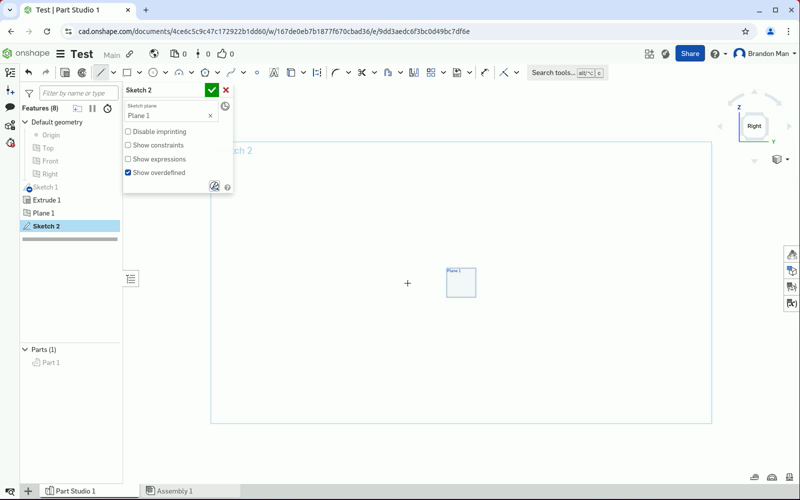
key_up(shift)
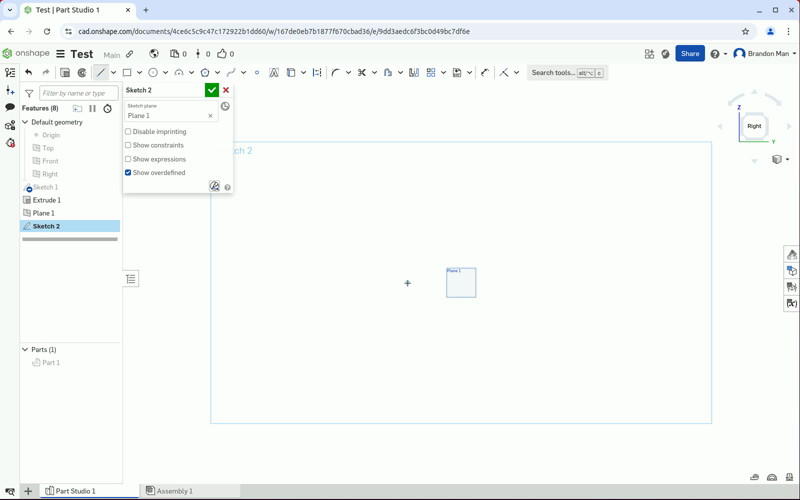
key_down(shift)
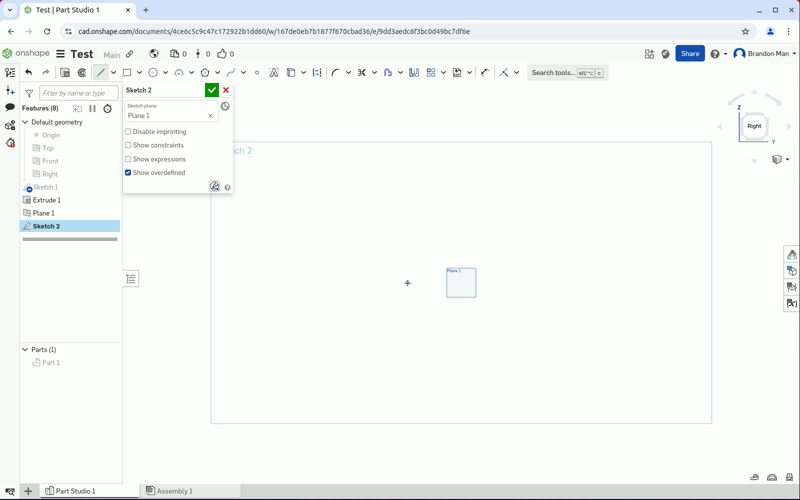
mouse_move(513, 282)
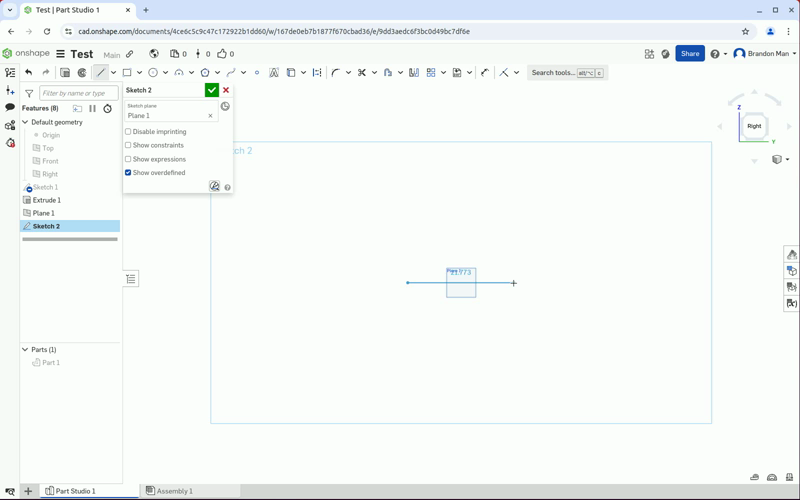
click(513, 282)
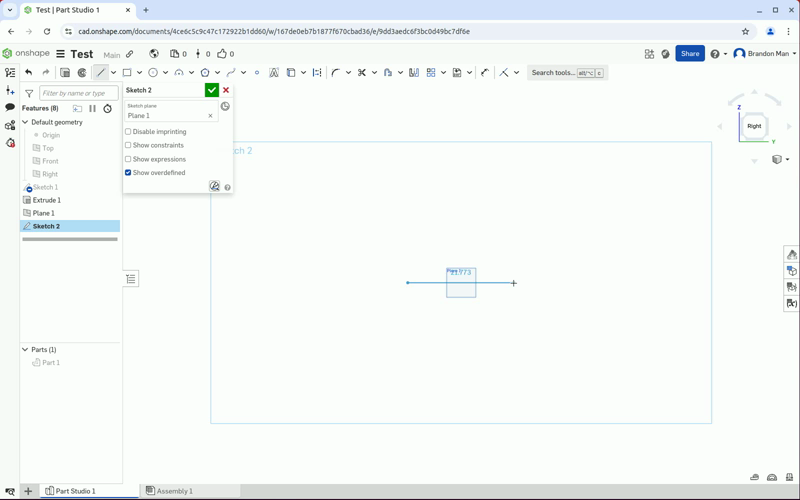
key_up(shift)
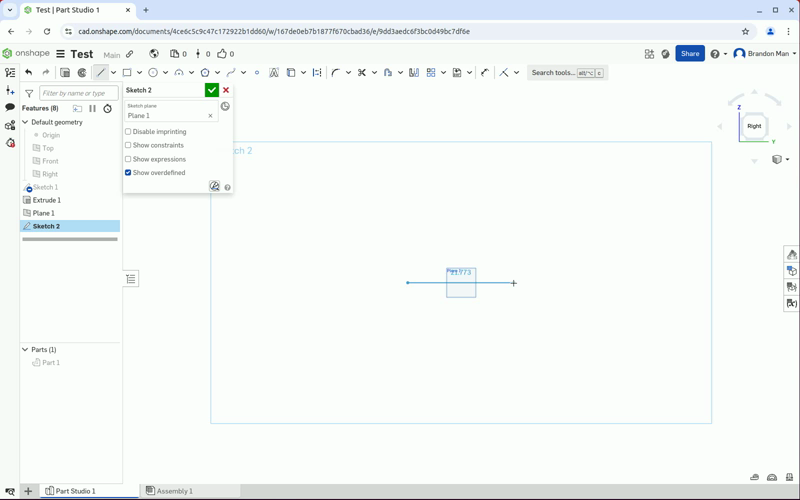
key_down(shift)
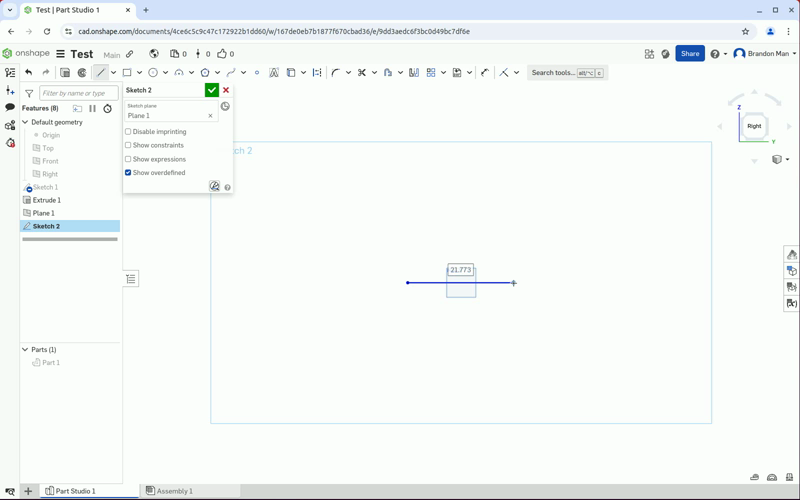
mouse_move(543, 282)
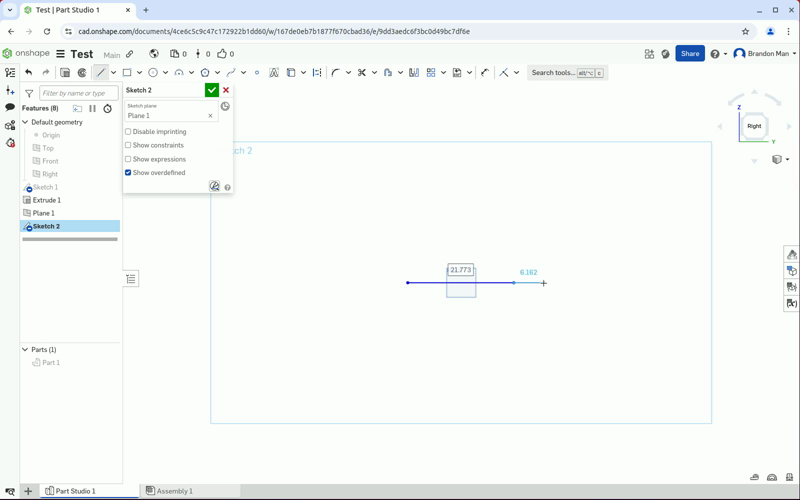
mouse_move(513, 260)
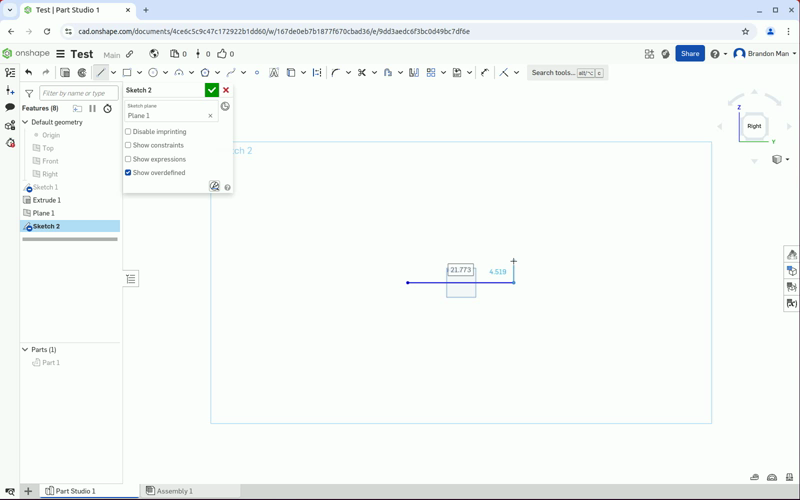
click(513, 260)
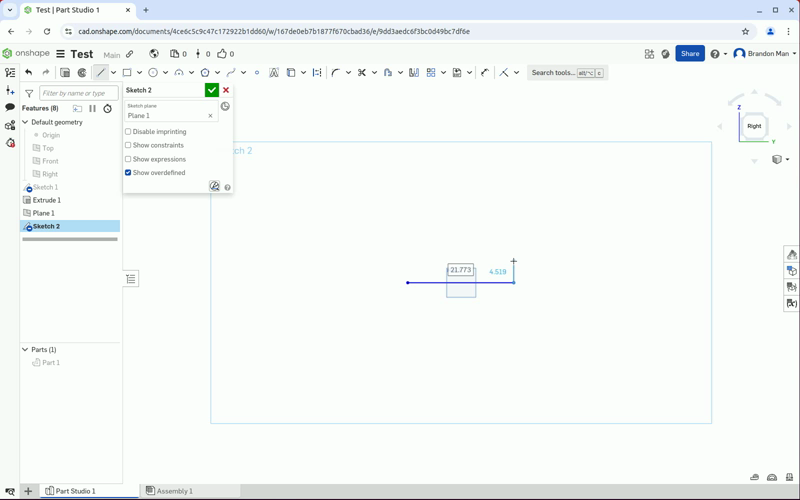
key_up(shift)
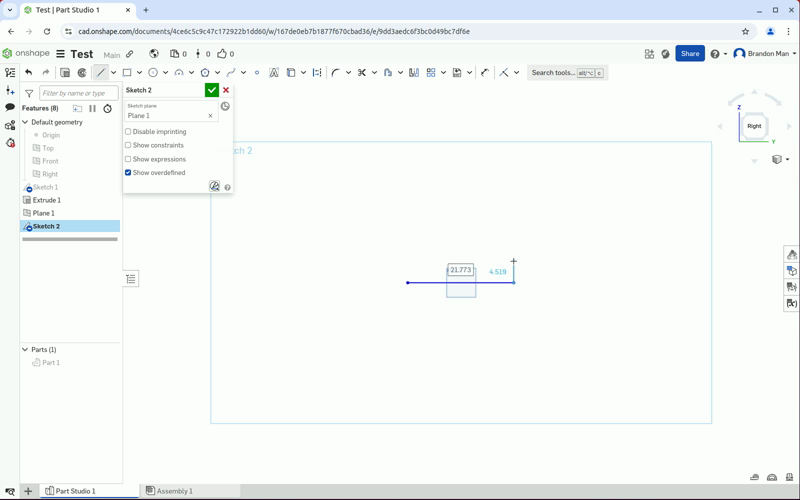
key_down(shift)
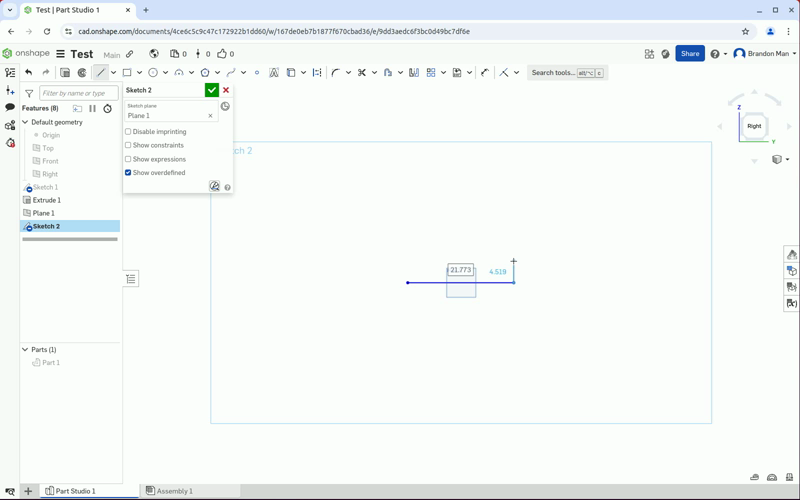
mouse_move(407, 260)
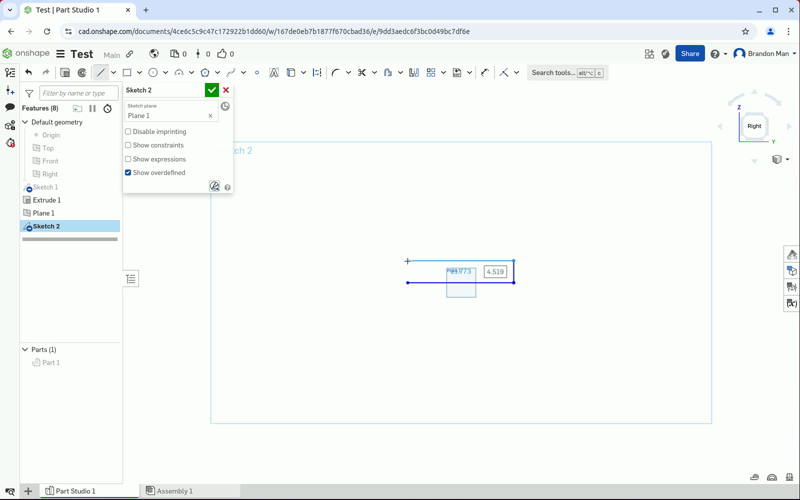
click(407, 260)
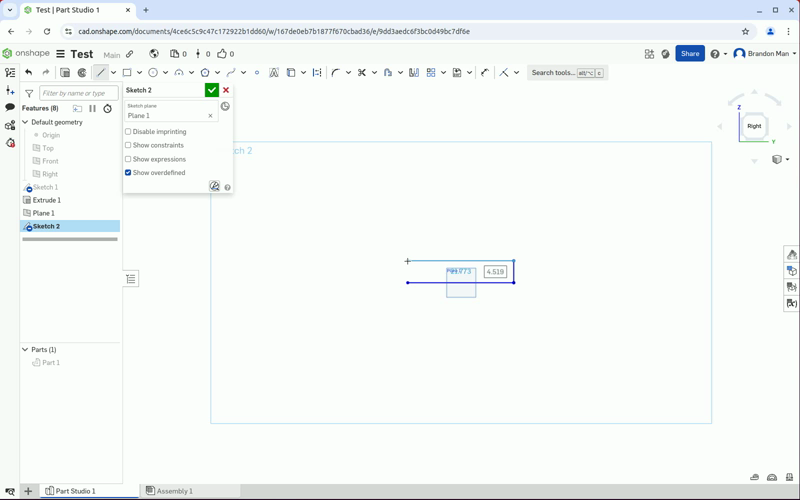
key_up(shift)
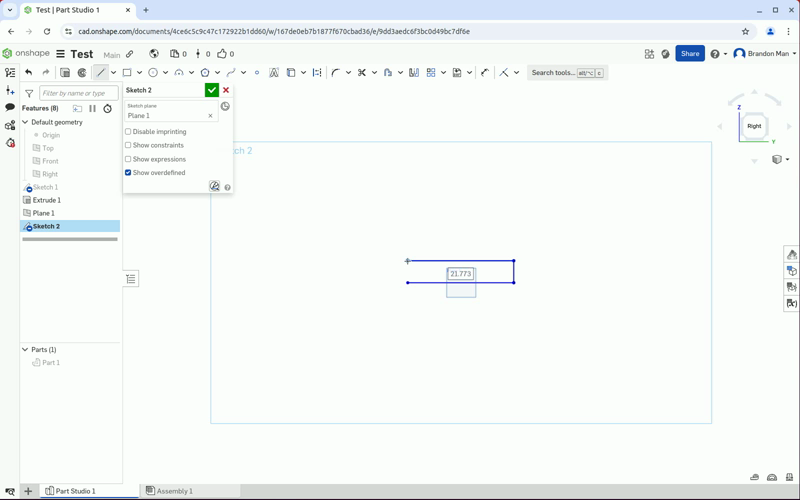
mouse_move(437, 260)
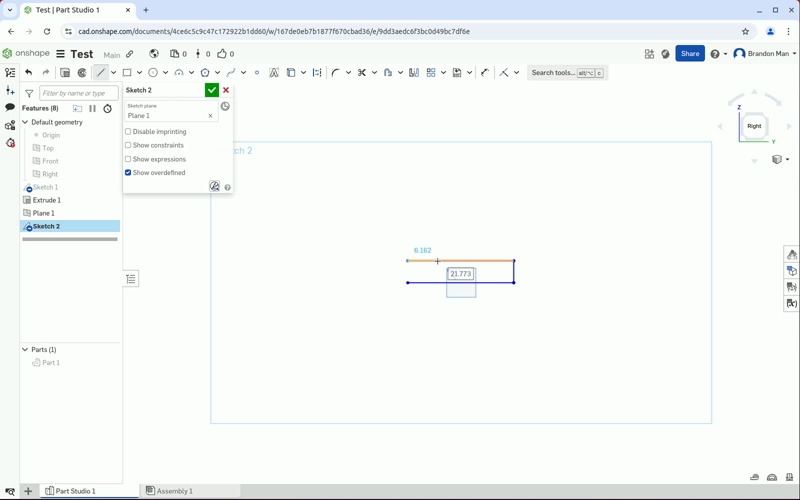
key_down(shift)
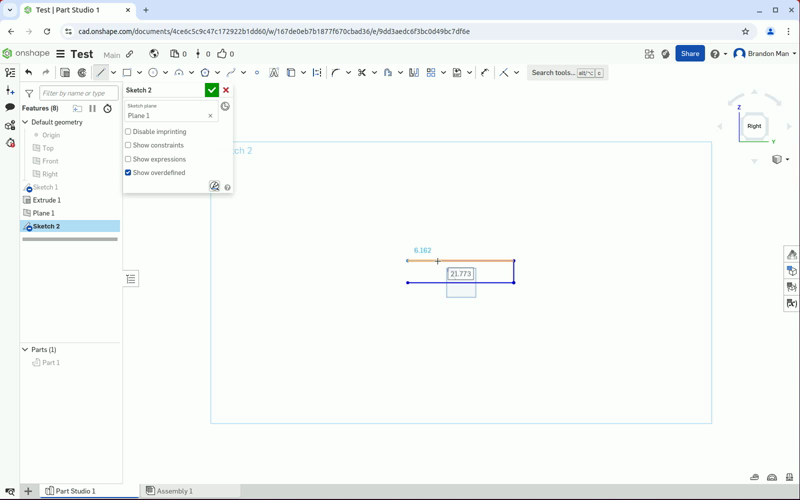
mouse_move(407, 282)
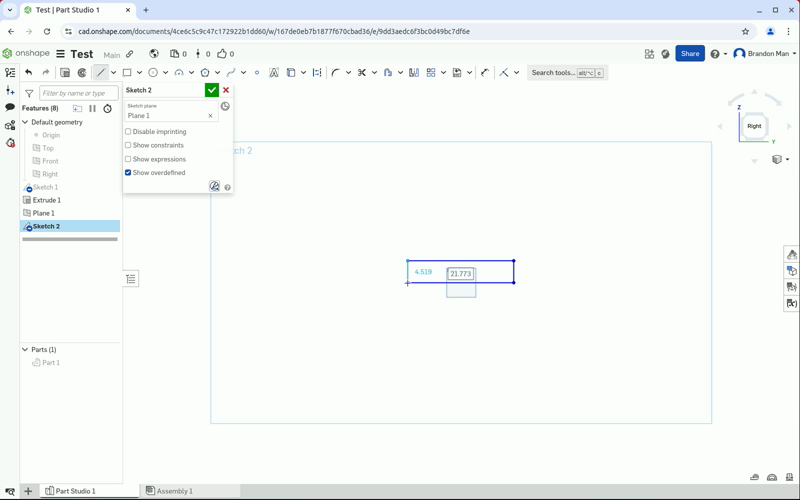
key_up(shift)
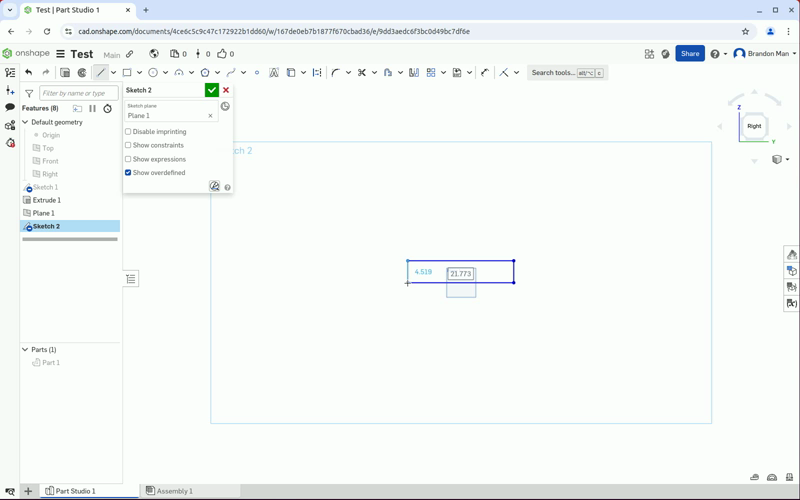
click(407, 282)
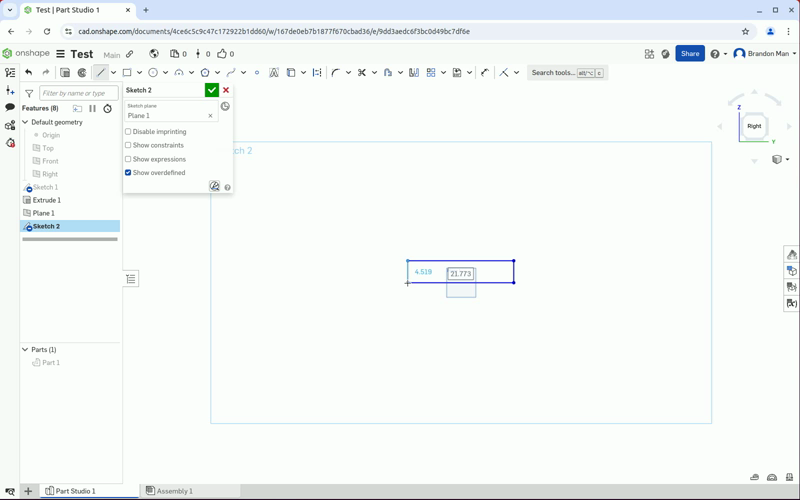
key(esc)
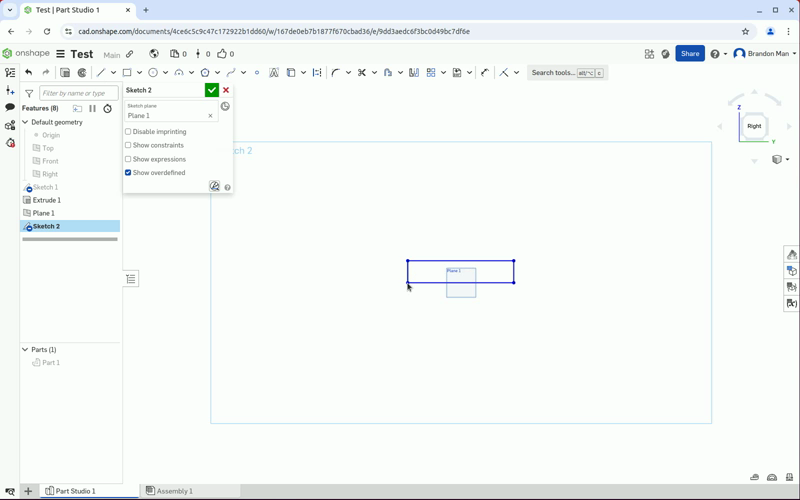
mouse_move(430, 277)
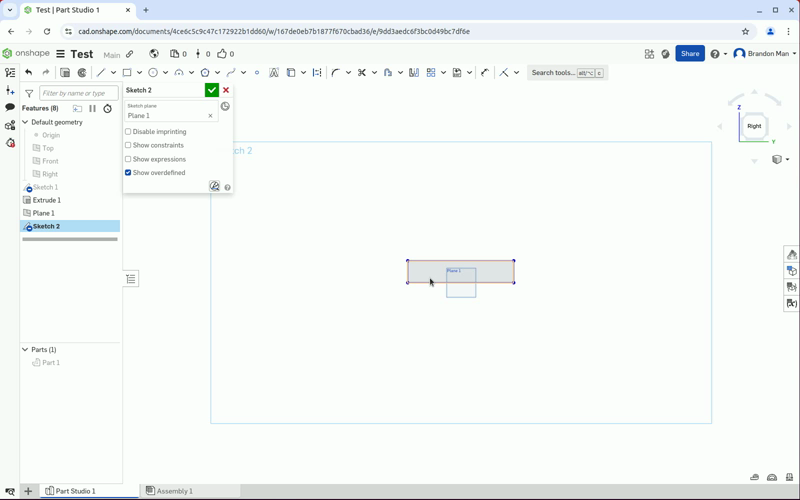
click(430, 277)
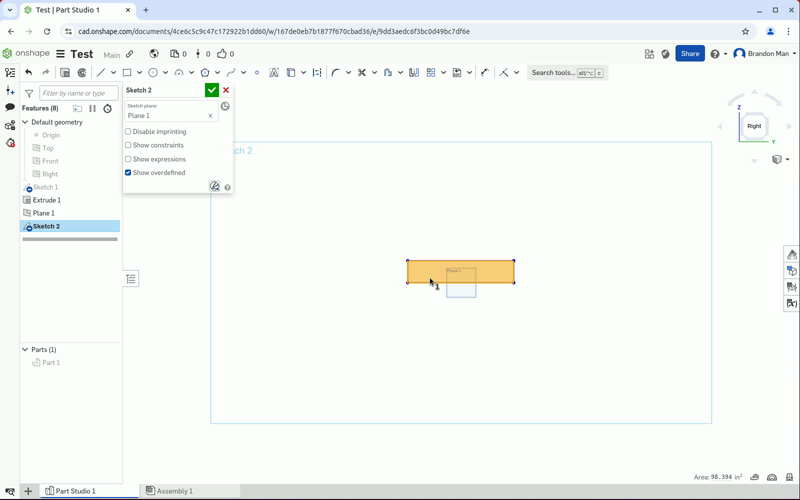
mouse_move(73, 352)
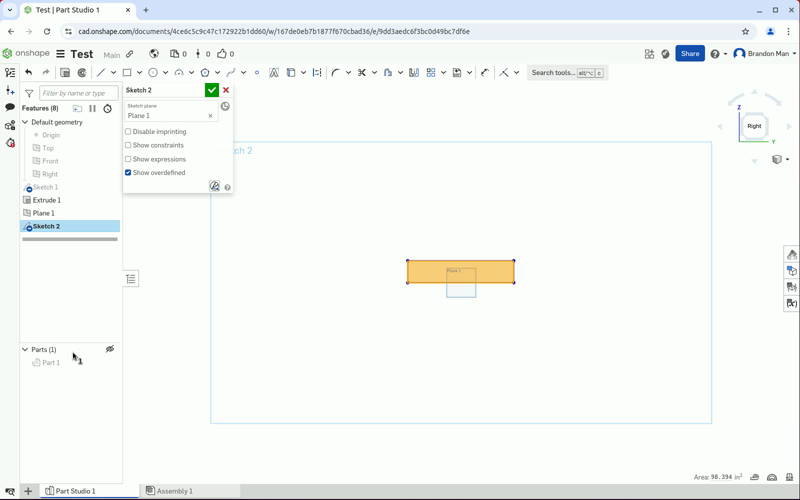
key(shift+y)
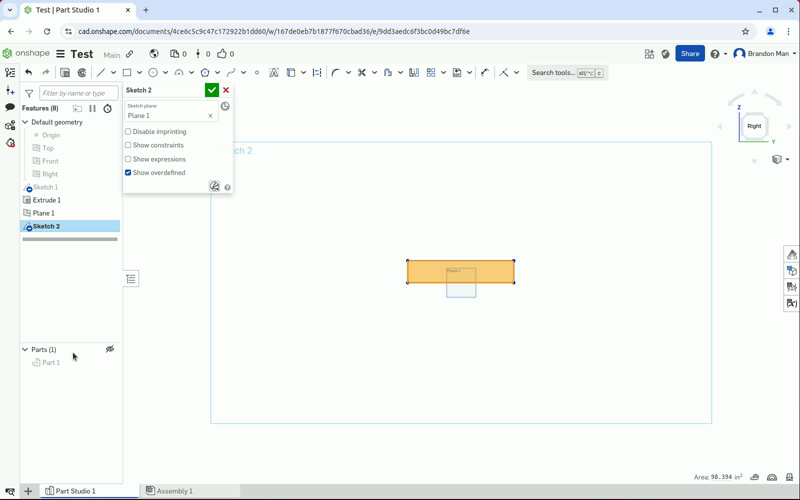
key(shift+e)
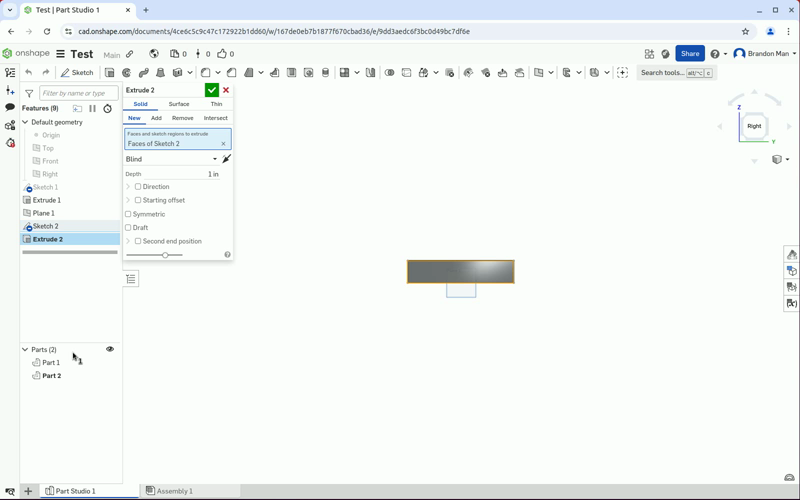
mouse_move(143, 106)
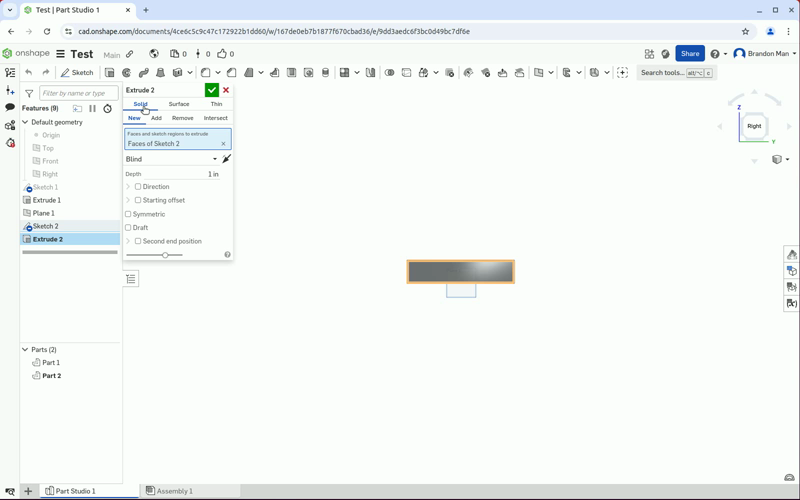
click(143, 106)
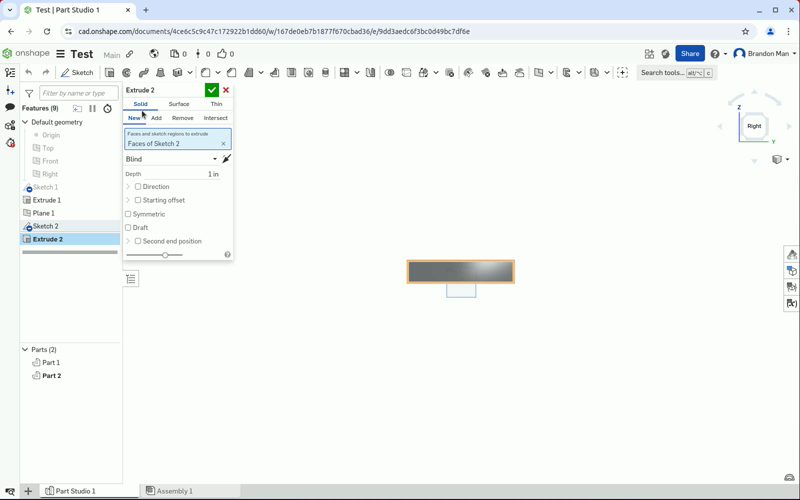
mouse_move(137, 120)
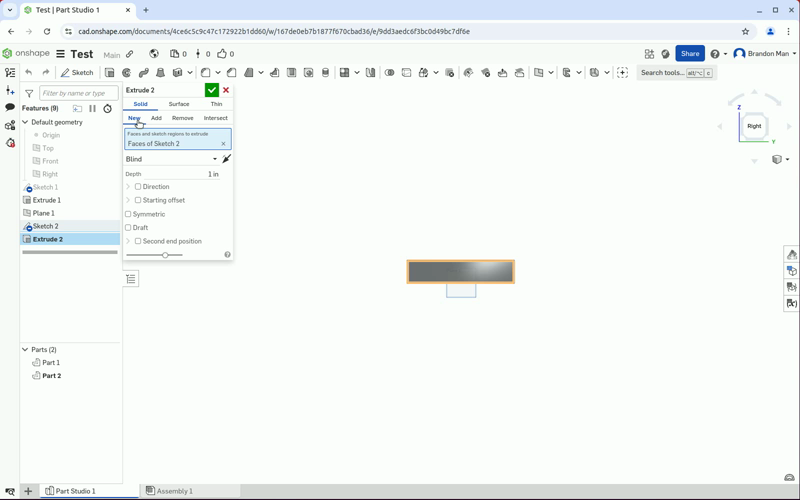
click(137, 120)
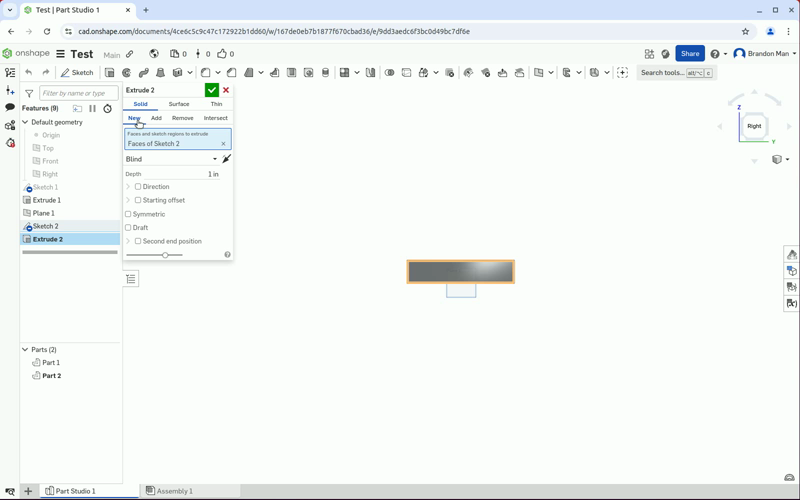
key(tab, 4)
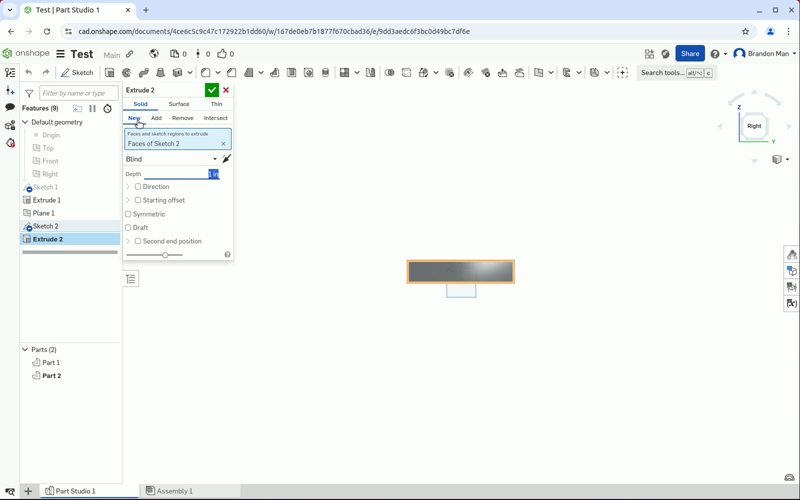
text(0.722)
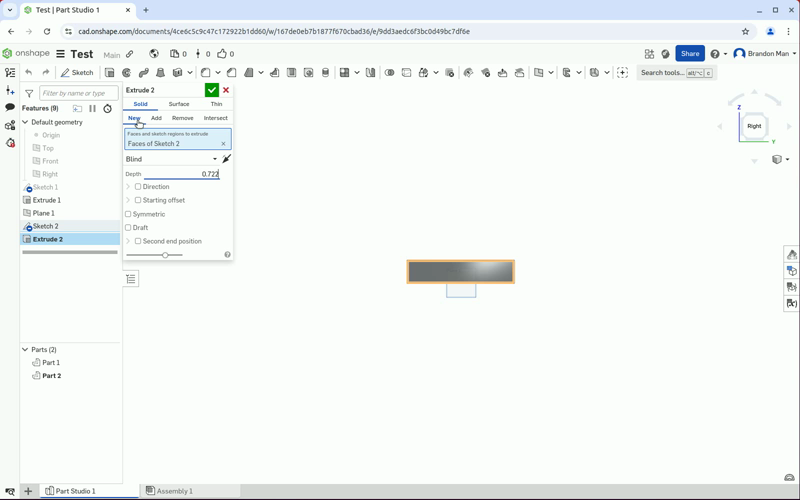
key(enter)
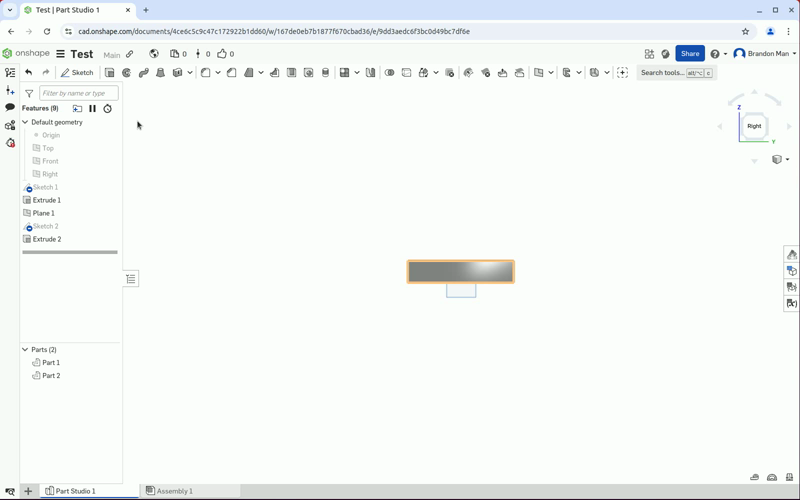
key(shift+h)
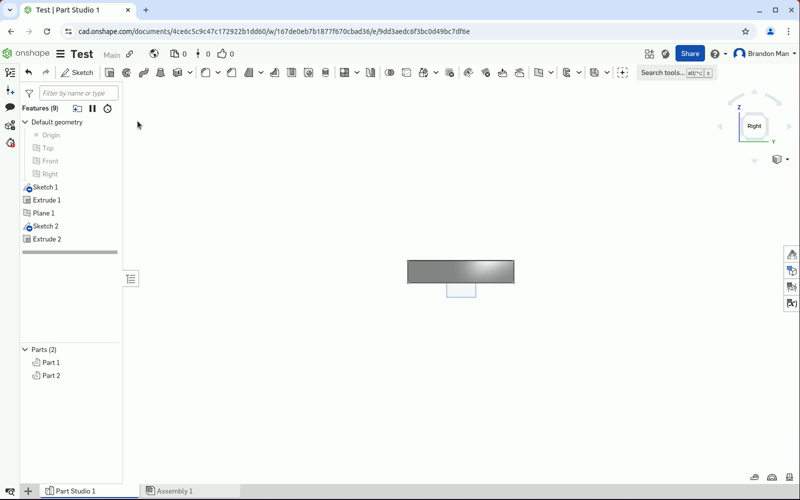
key(shift+h)
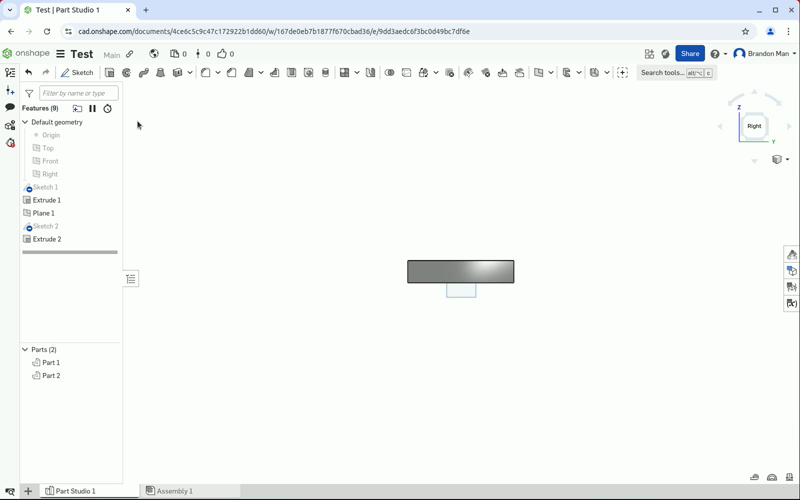
mouse_move(73, 189)
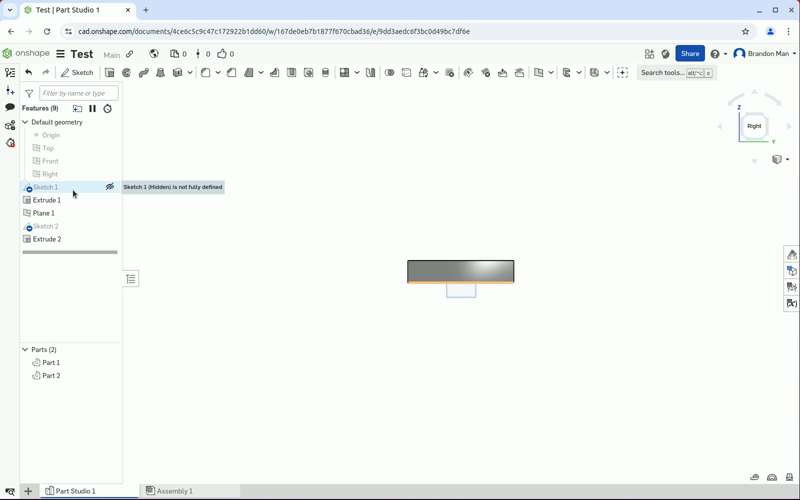
click(73, 189)
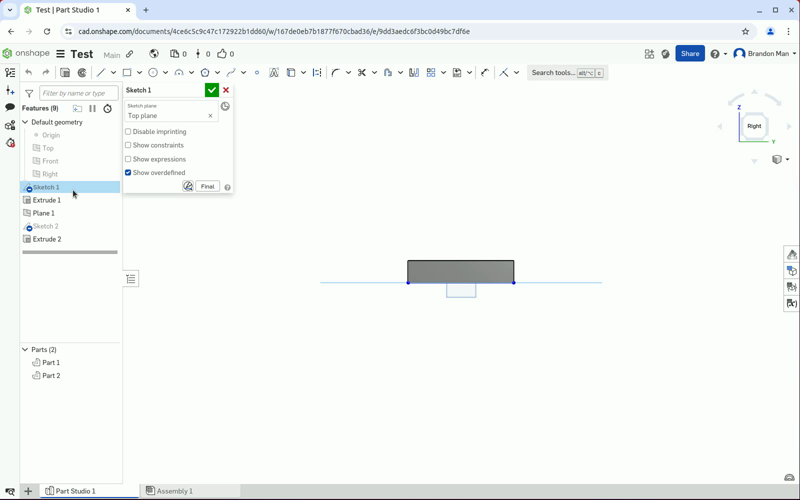
mouse_move(229, 92)
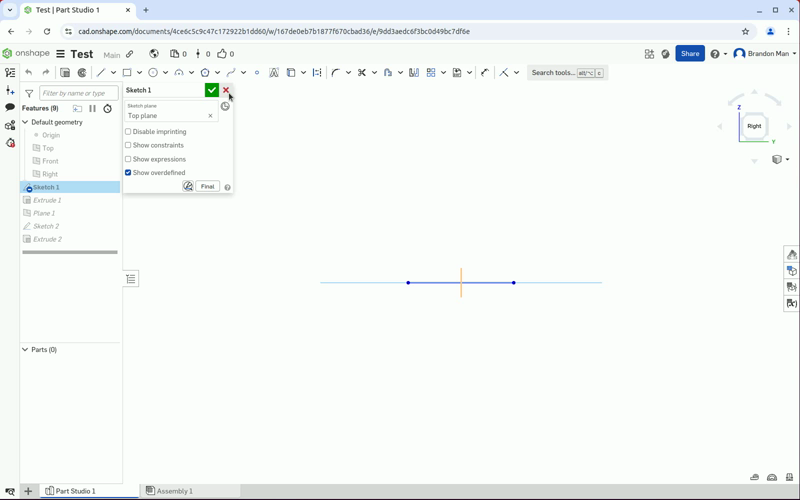
click(229, 92)
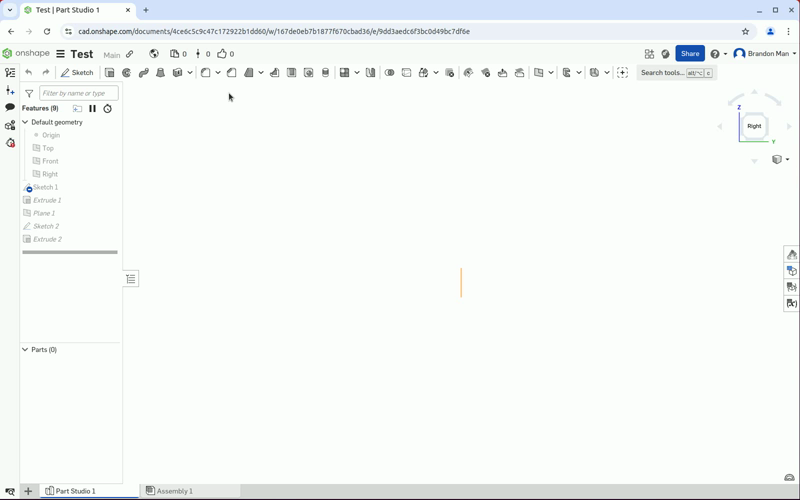
key(shift+s)
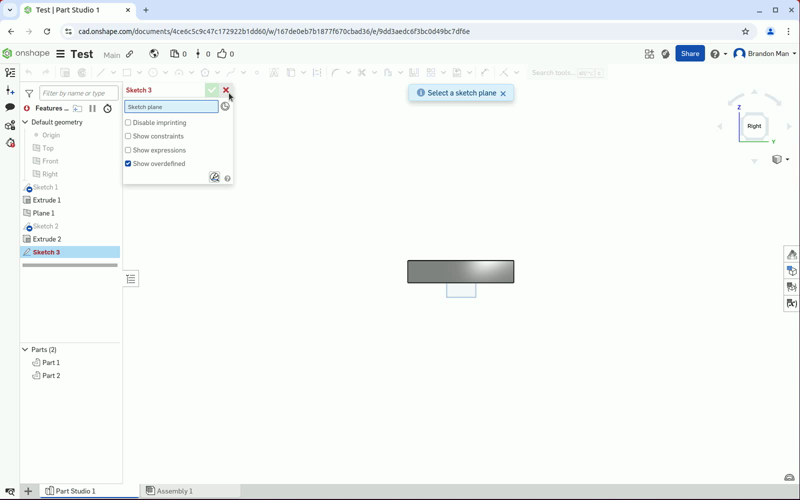
mouse_move(73, 215)
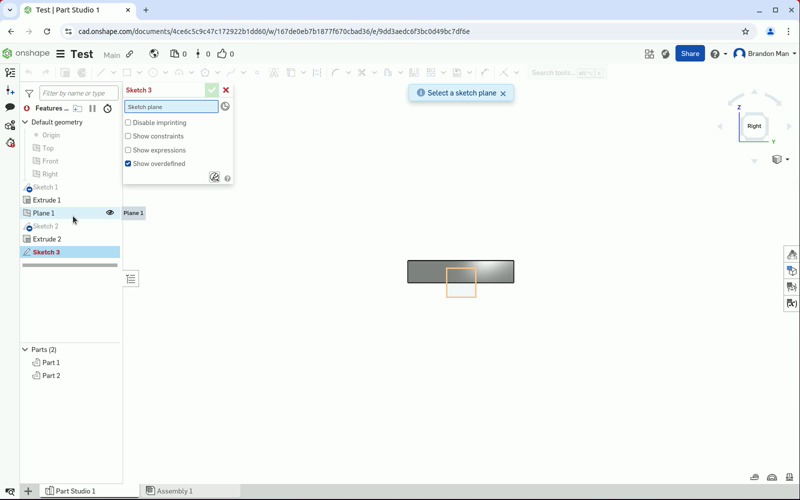
click(73, 215)
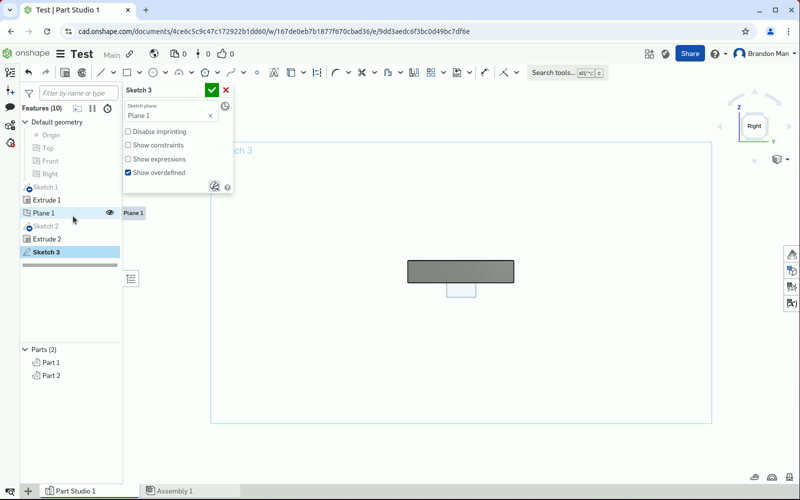
mouse_move(73, 352)
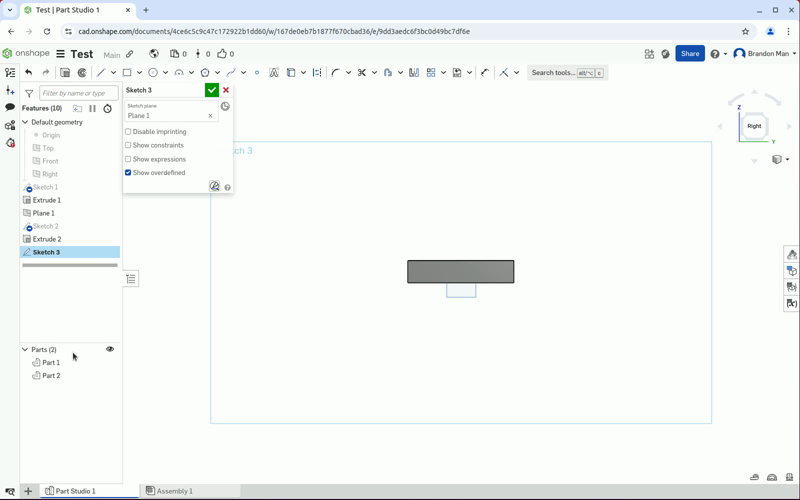
key(y)
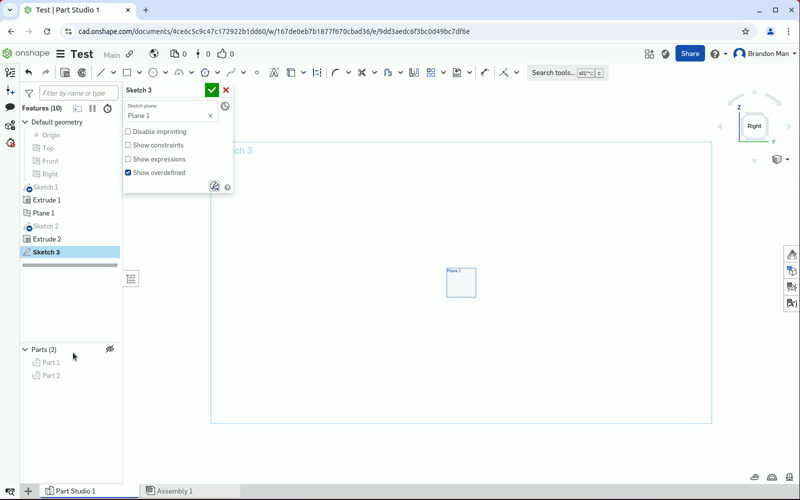
key(l)
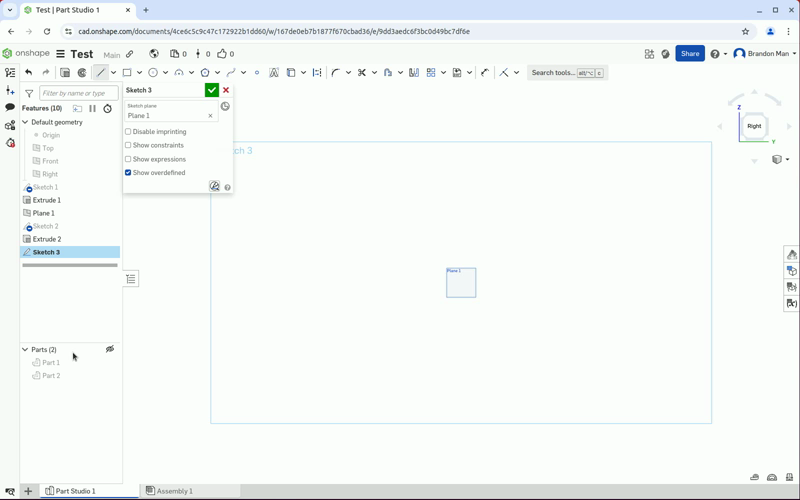
key_down(shift)
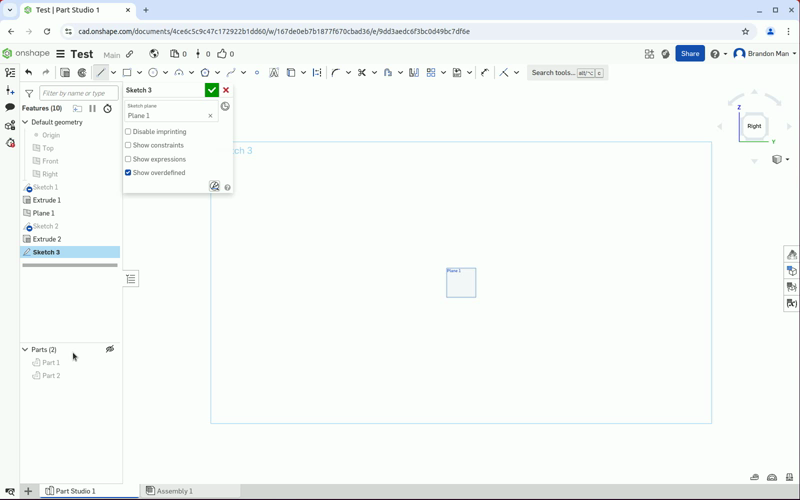
mouse_move(407, 260)
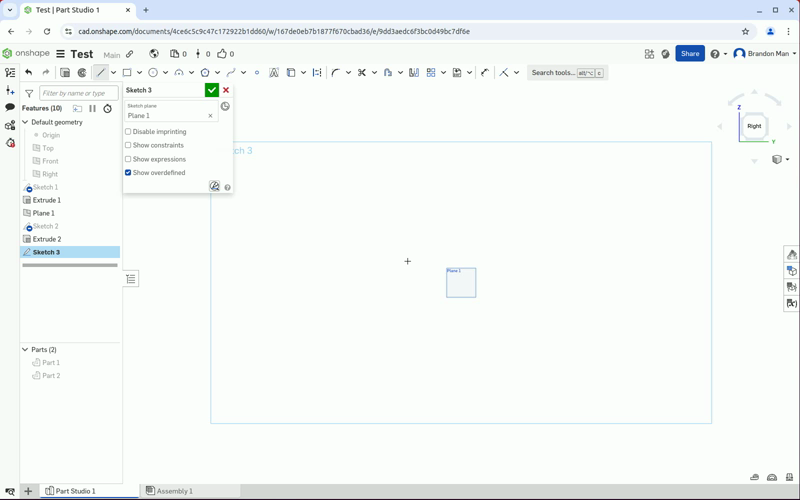
click(407, 260)
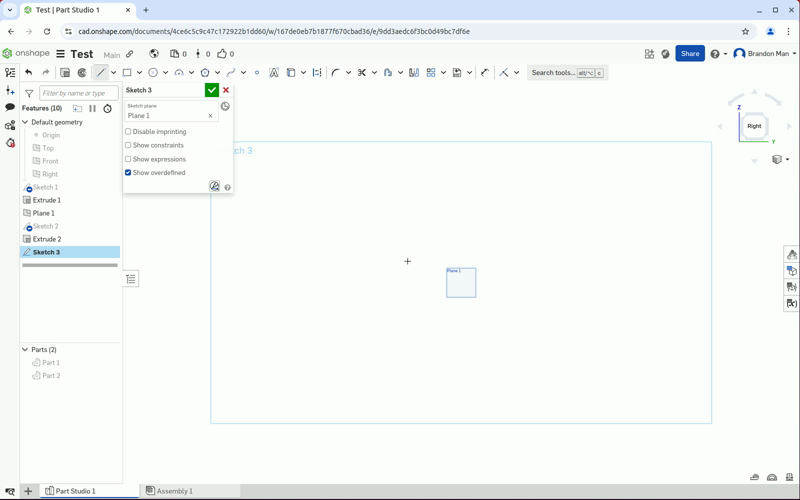
key_up(shift)
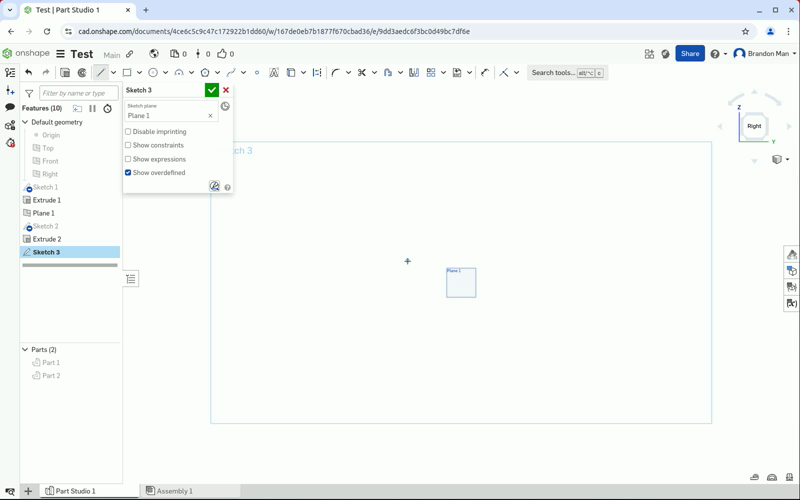
key_down(shift)
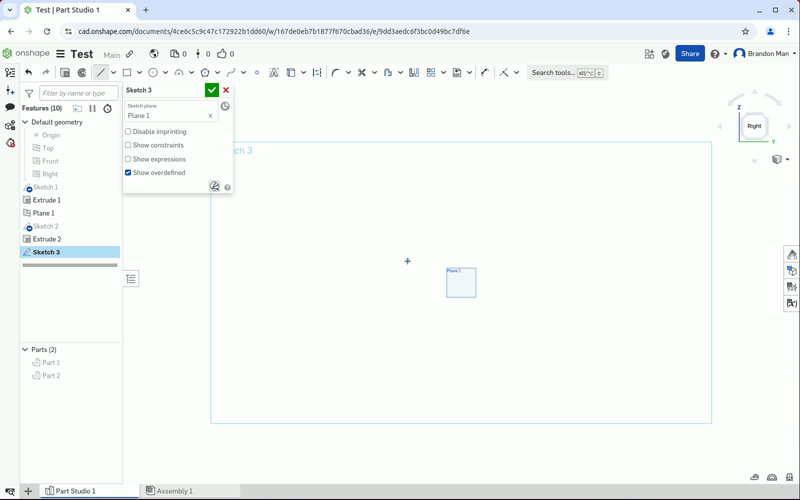
mouse_move(513, 260)
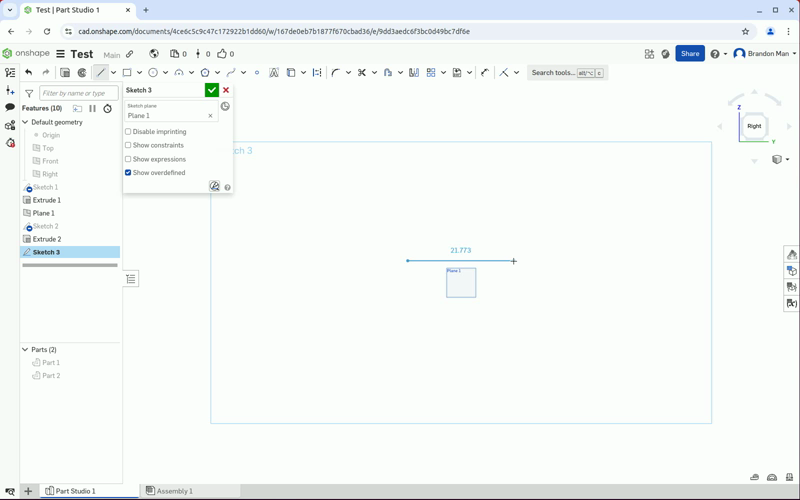
click(513, 260)
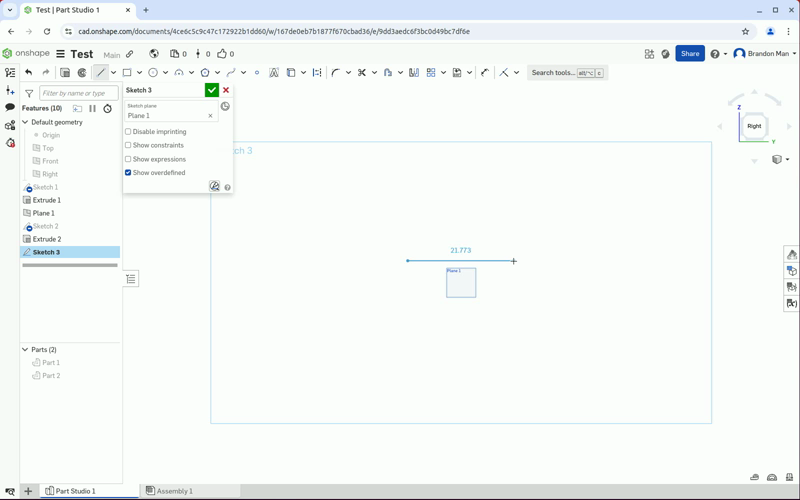
key_up(shift)
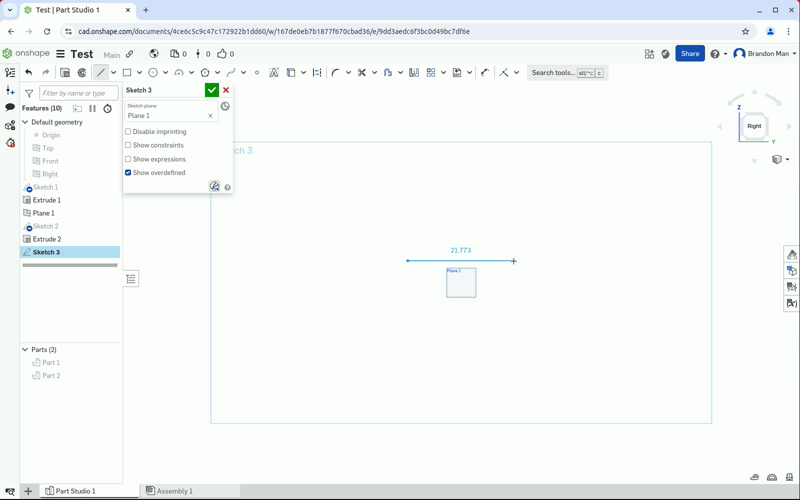
key_down(shift)
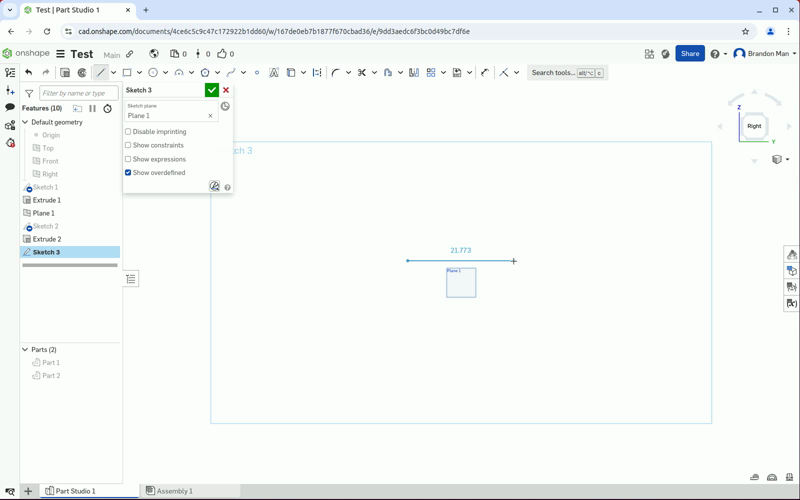
mouse_move(543, 260)
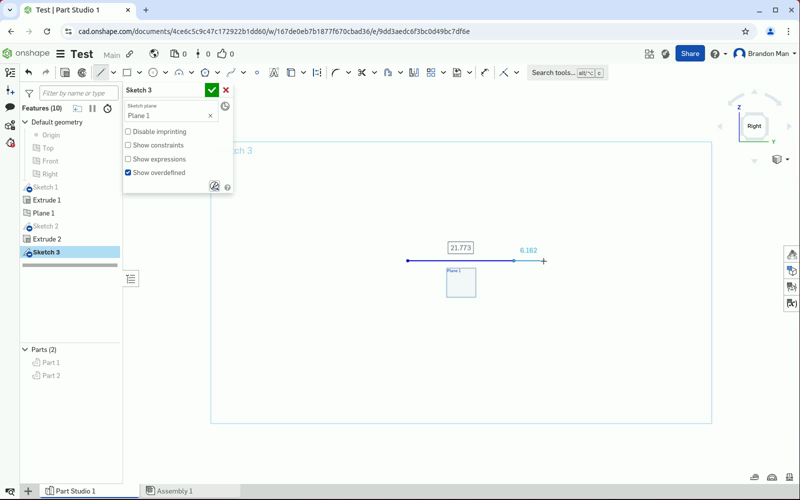
mouse_move(513, 257)
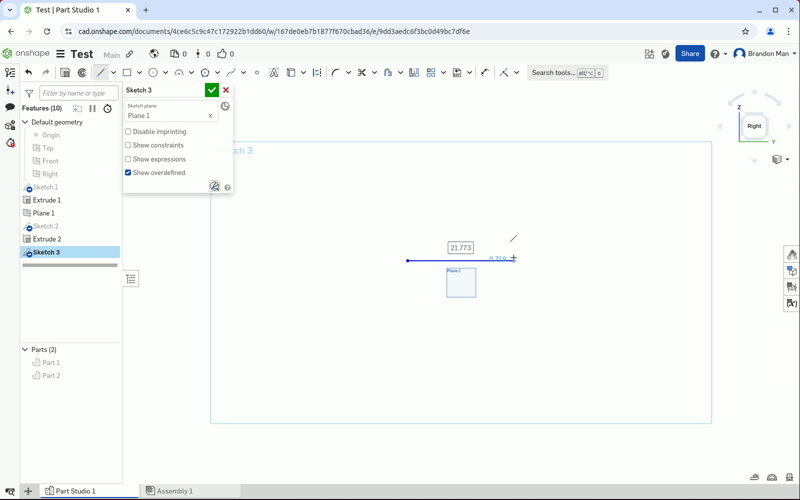
scroll(6)
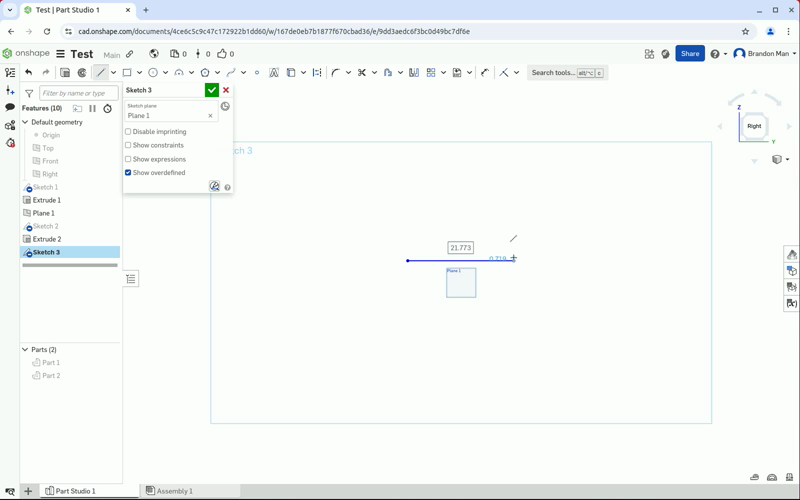
scroll(6)
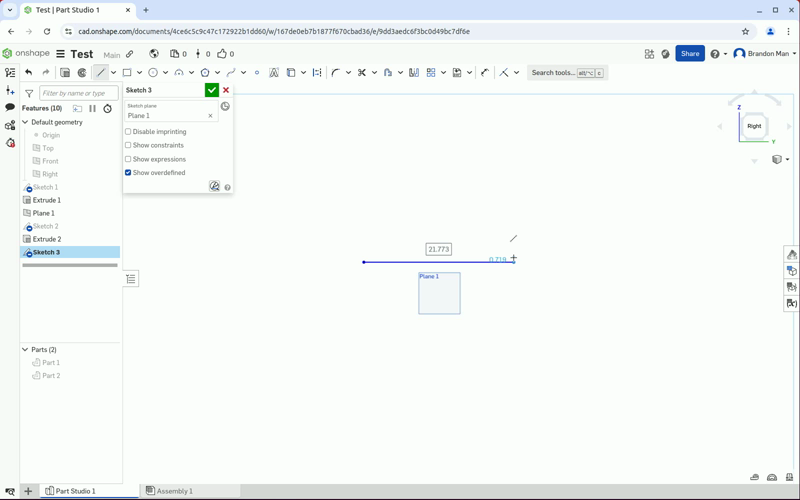
scroll(6)
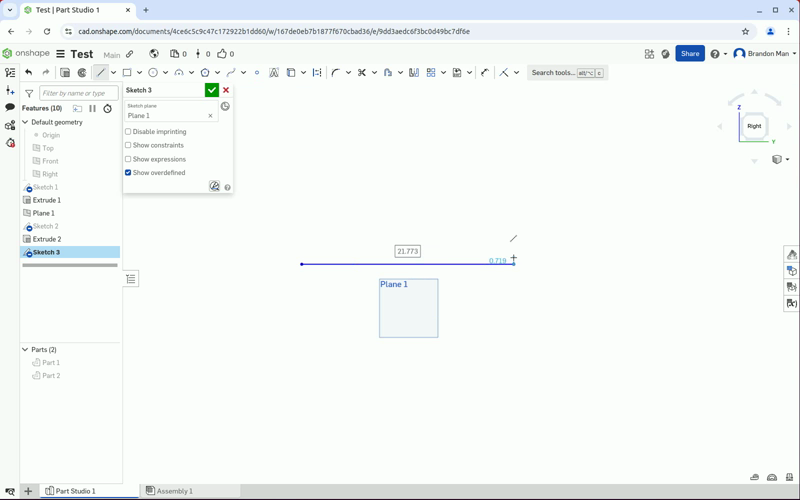
scroll(6)
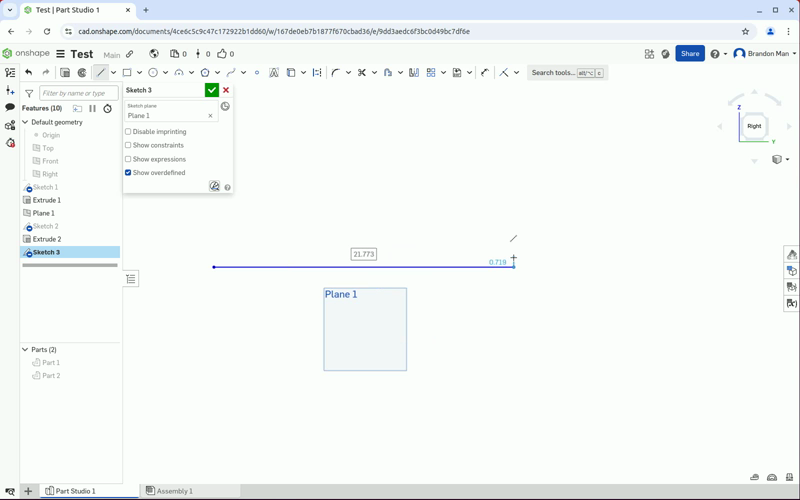
scroll(6)
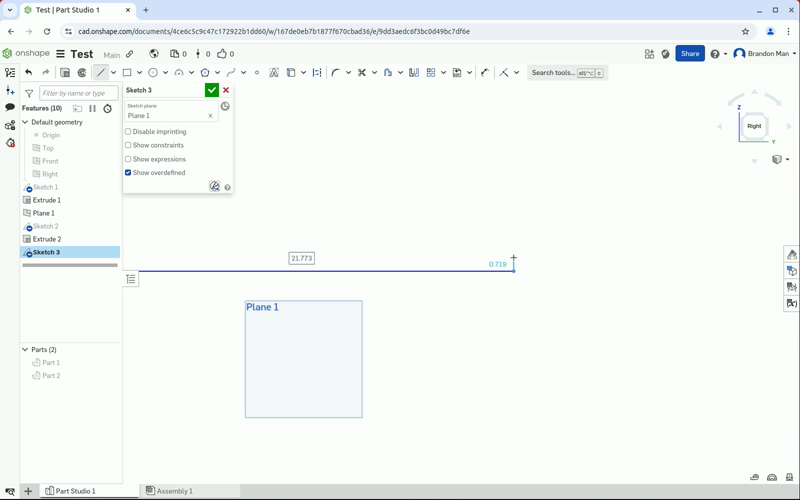
scroll(6)
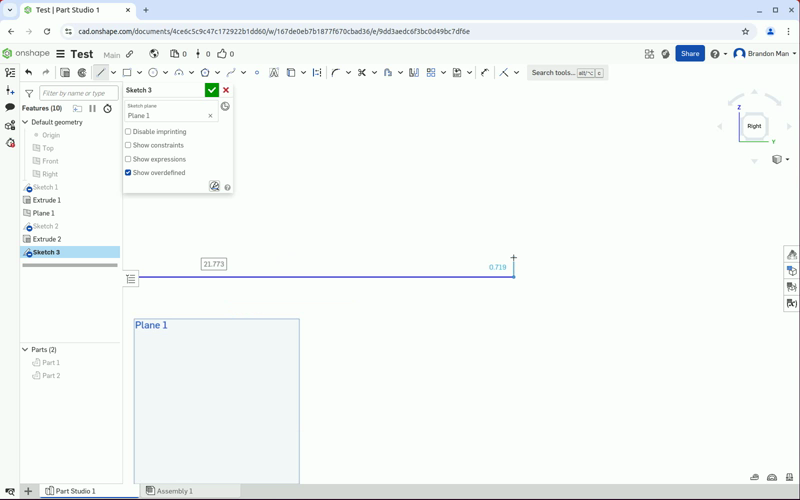
scroll(6)
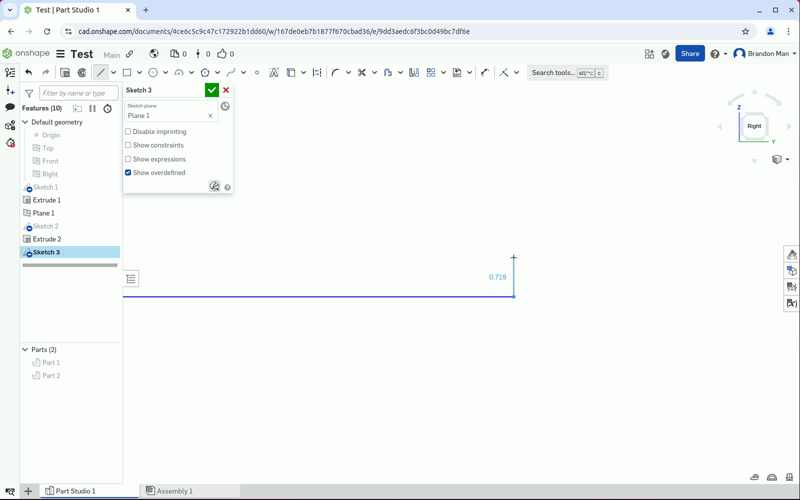
click(513, 257)
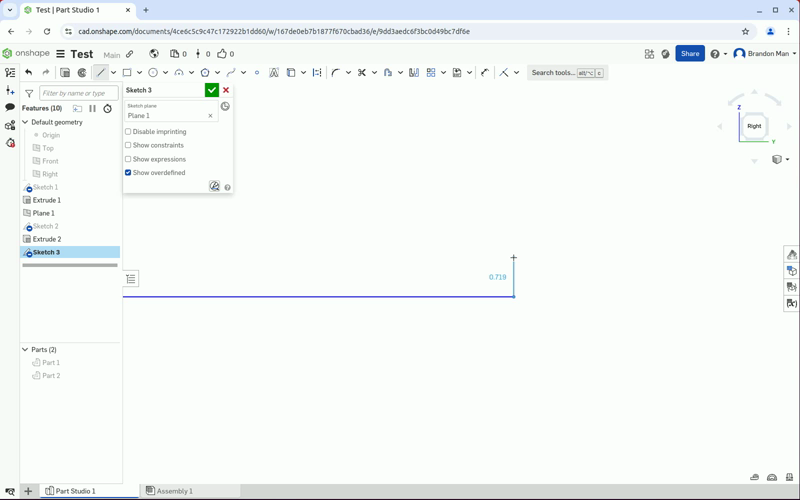
scroll(-6)
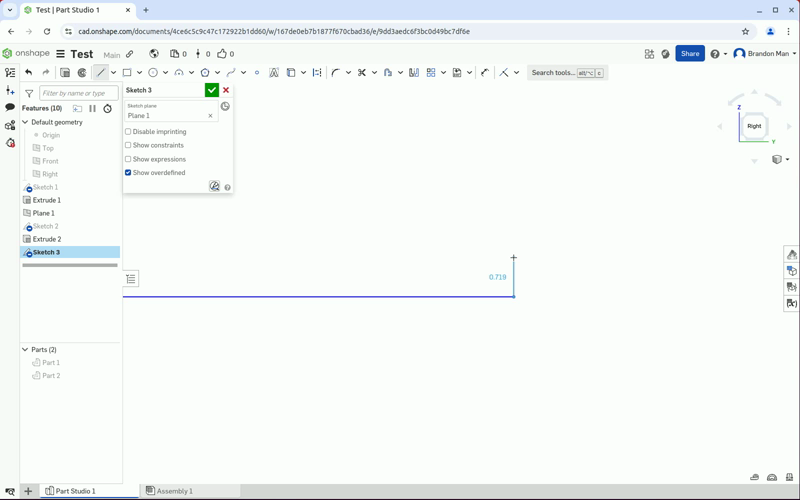
scroll(-6)
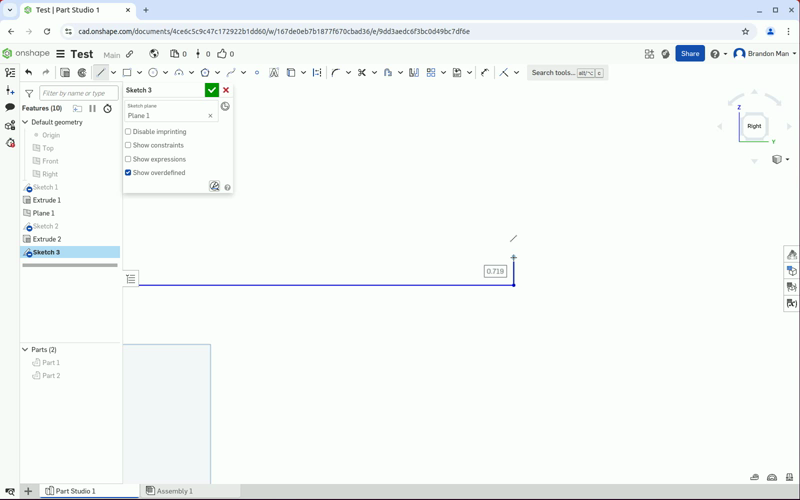
scroll(-6)
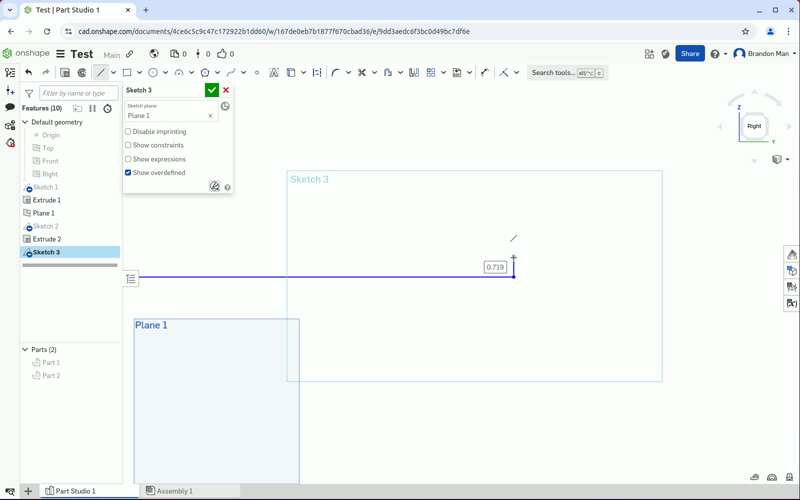
scroll(-6)
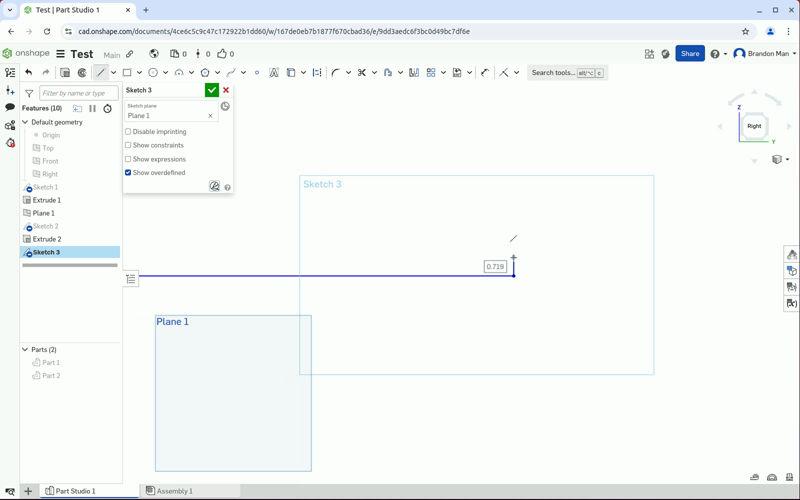
scroll(-6)
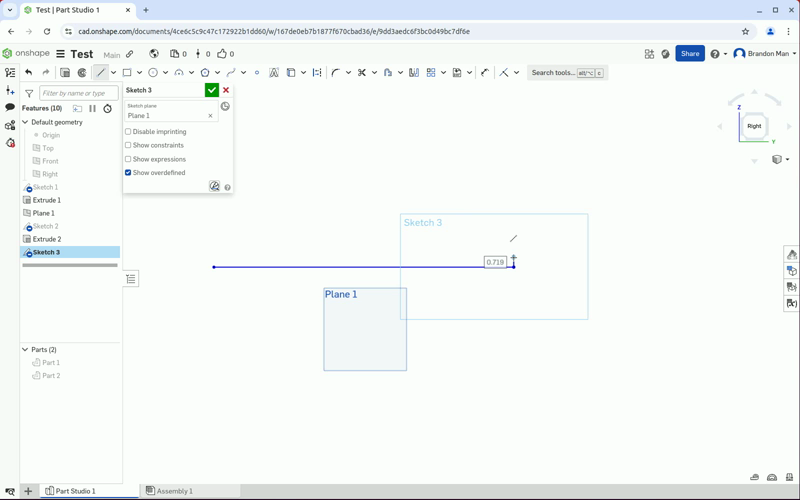
scroll(-6)
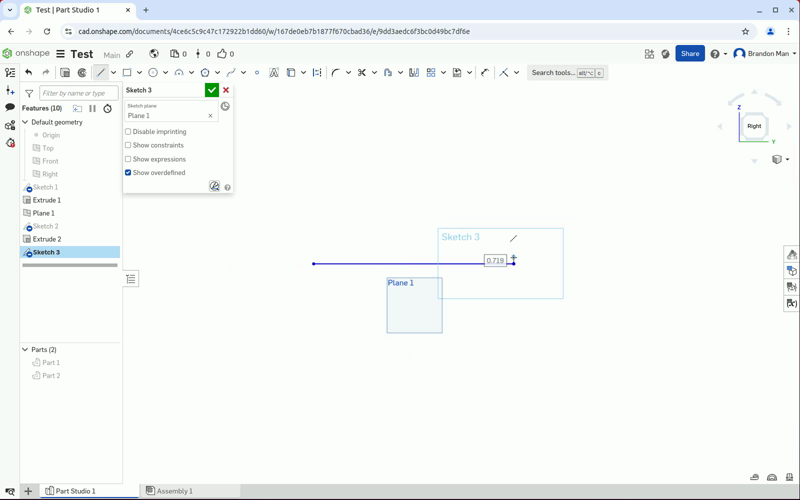
scroll(-6)
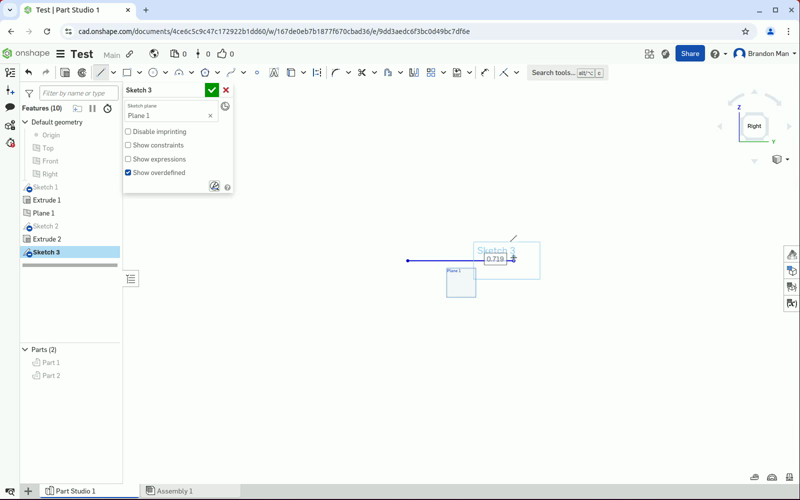
key_up(shift)
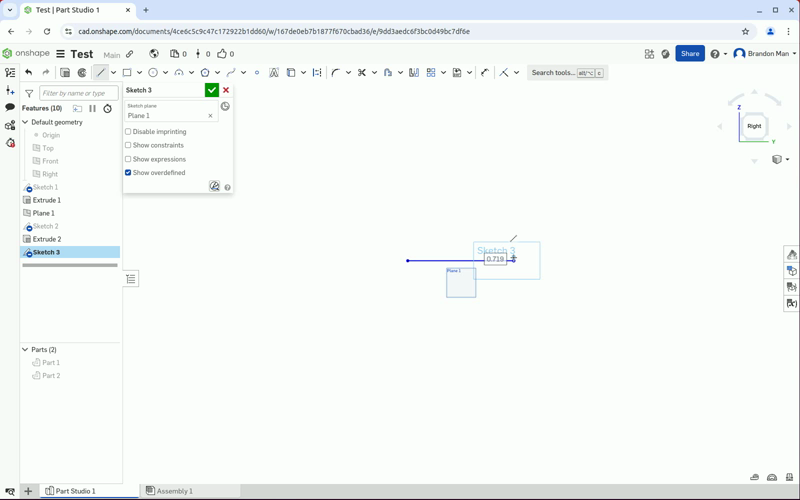
key_down(shift)
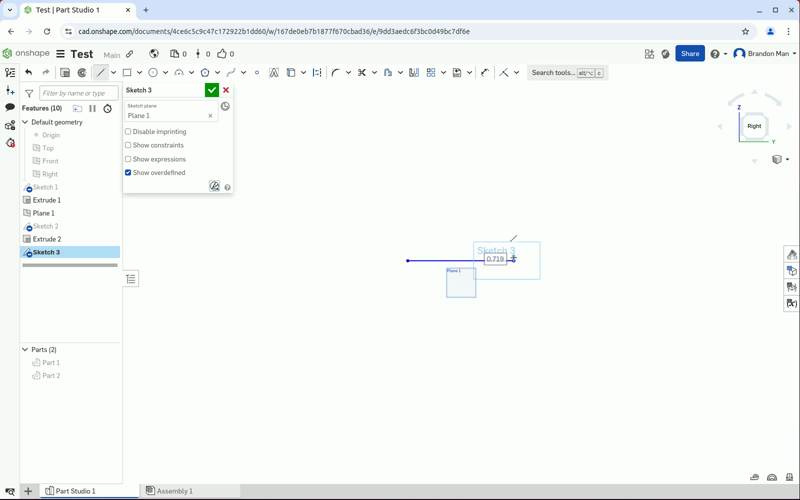
mouse_move(407, 257)
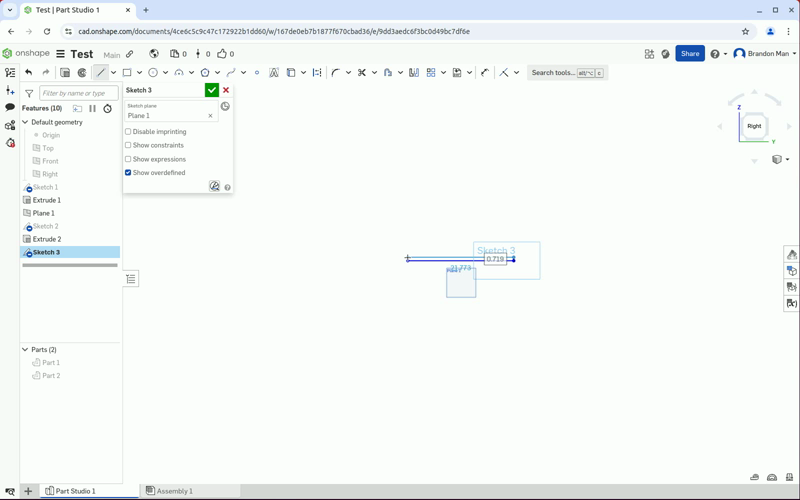
scroll(6)
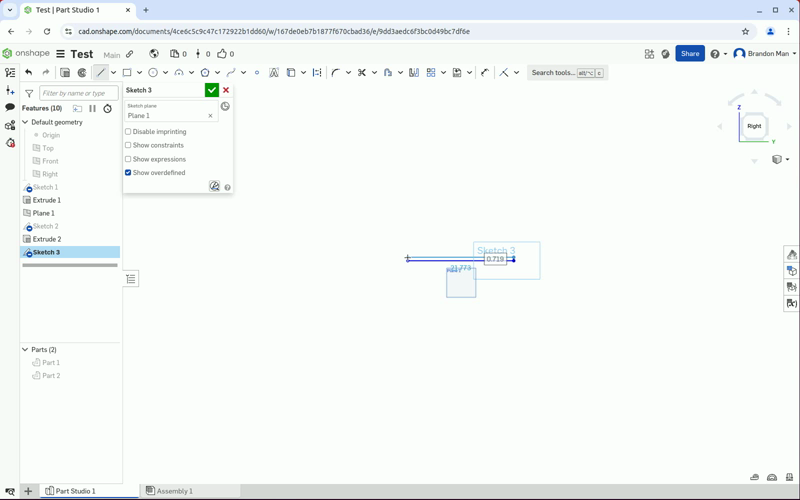
scroll(6)
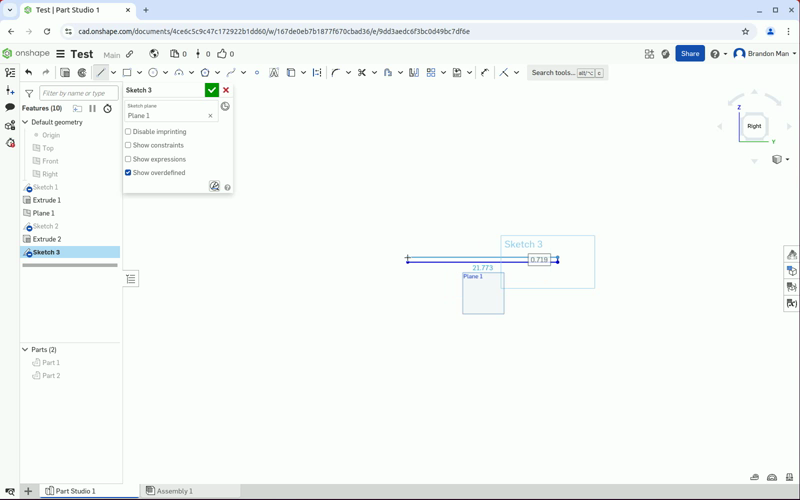
scroll(6)
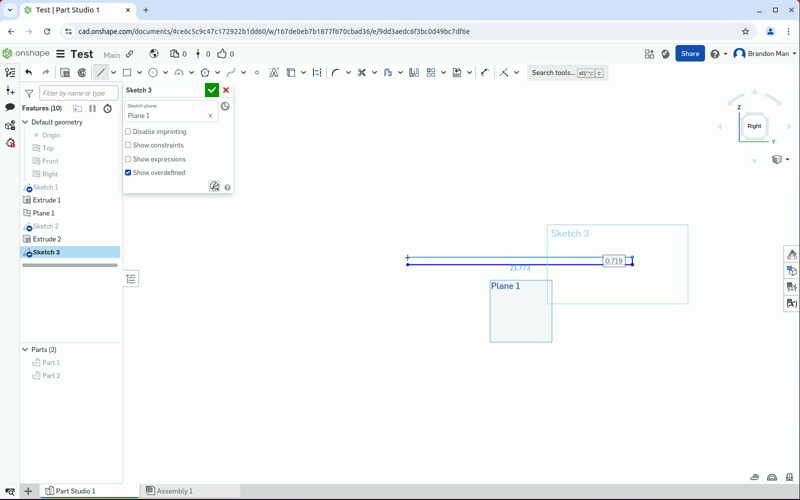
scroll(6)
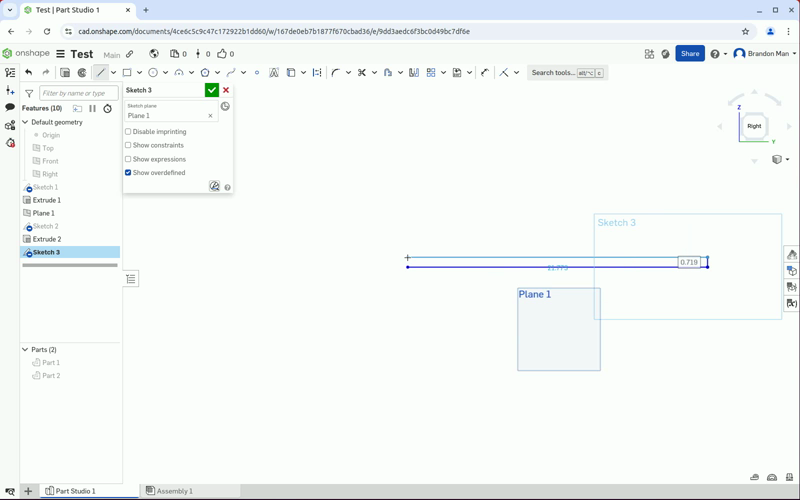
scroll(6)
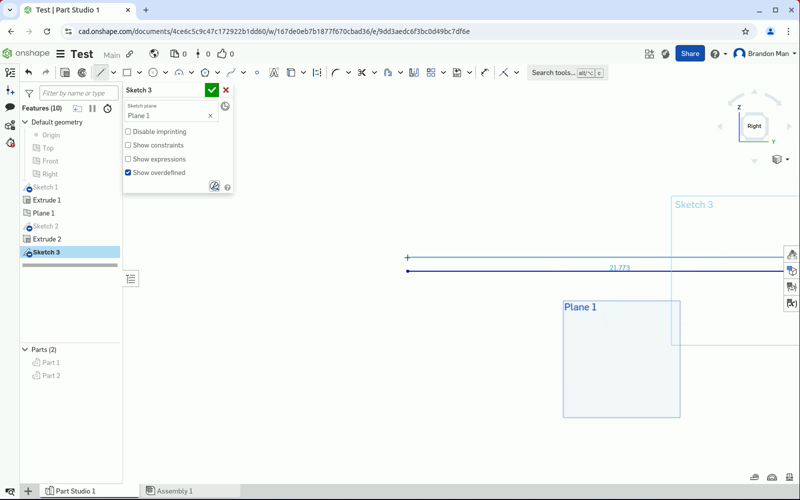
scroll(6)
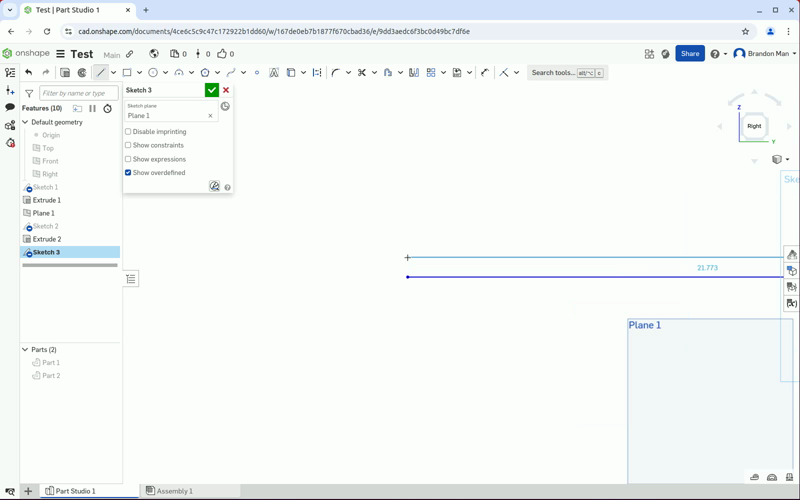
scroll(6)
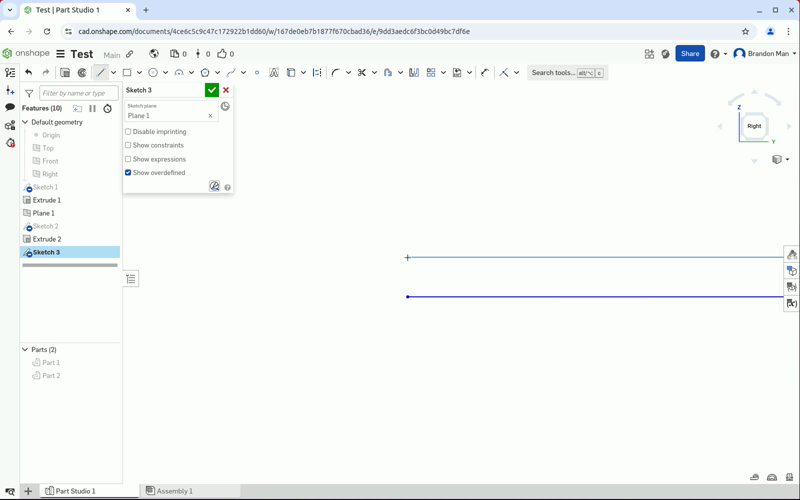
click(407, 257)
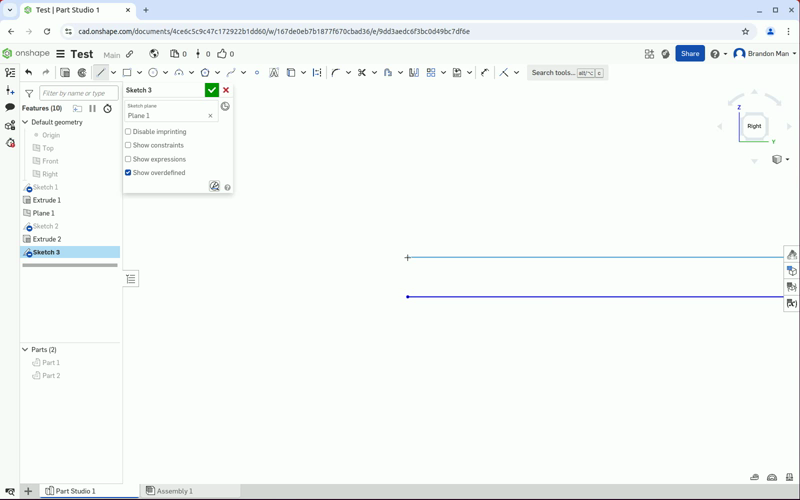
scroll(-6)
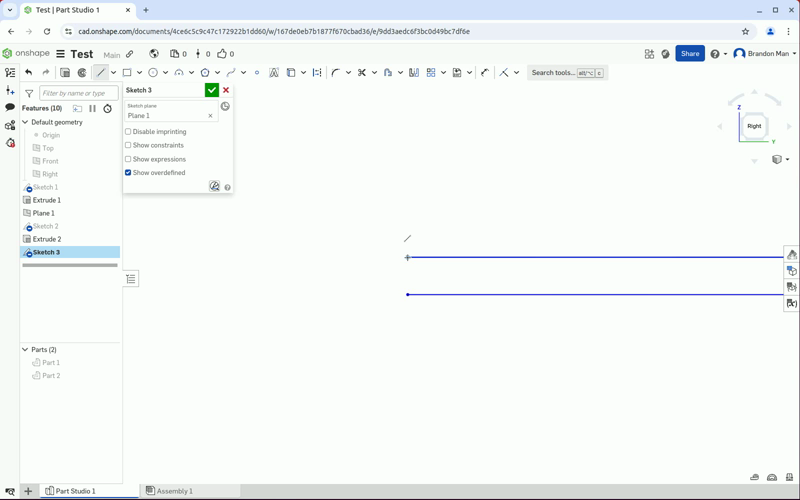
scroll(-6)
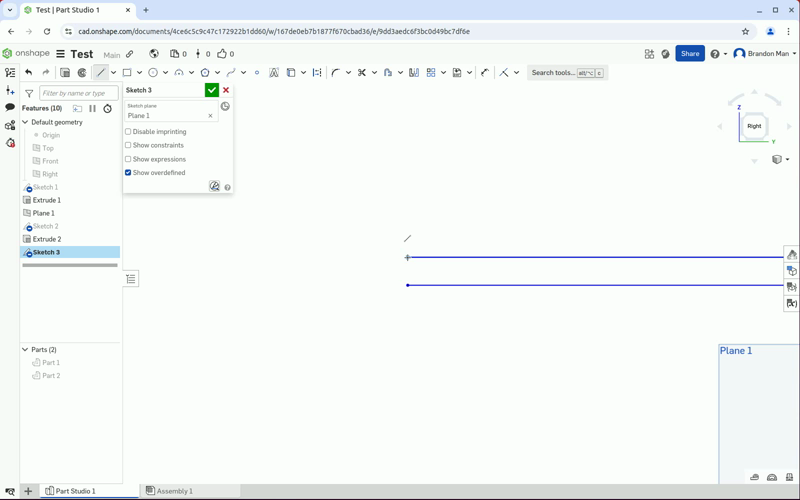
scroll(-6)
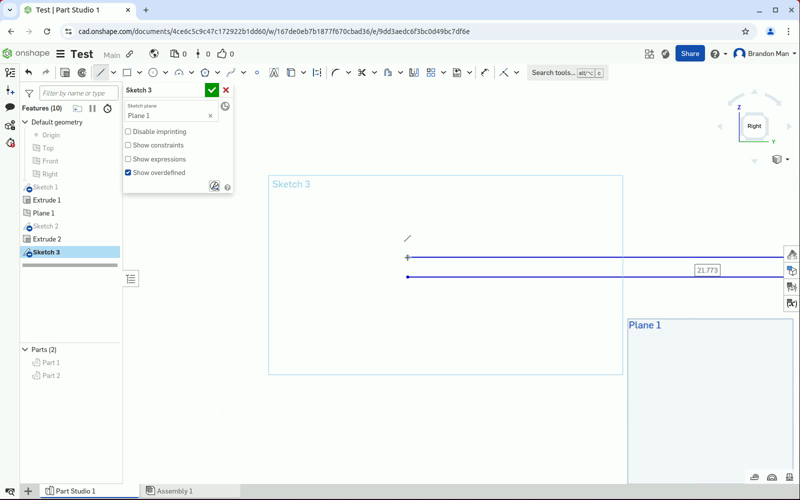
scroll(-6)
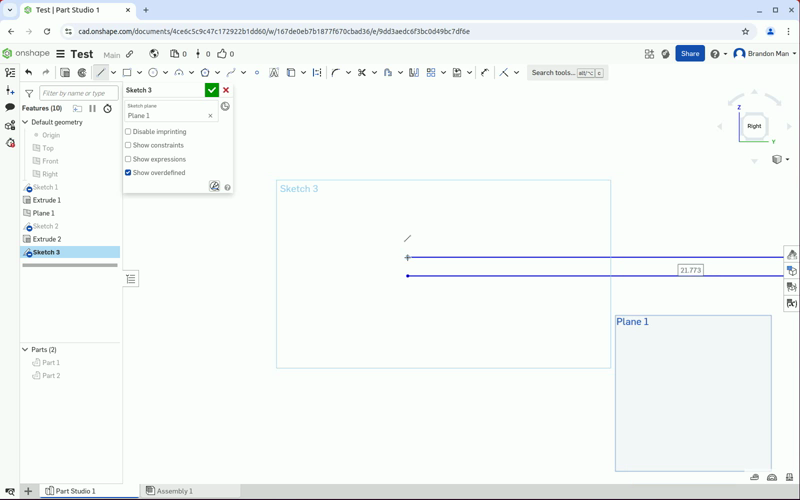
scroll(-6)
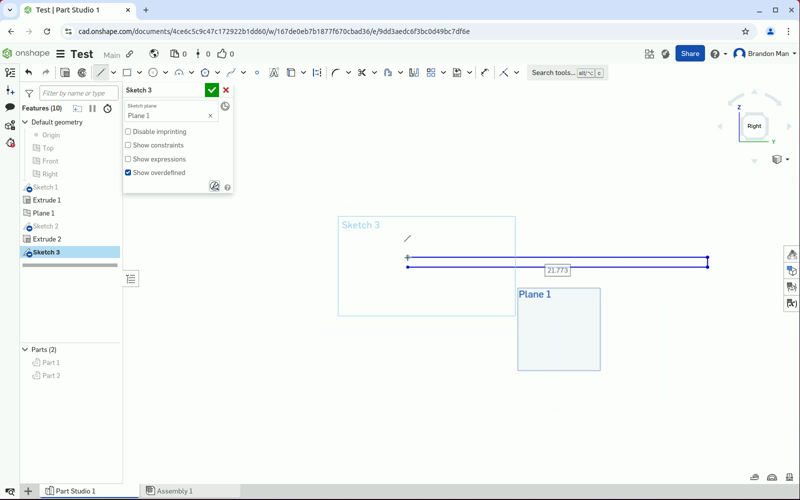
scroll(-6)
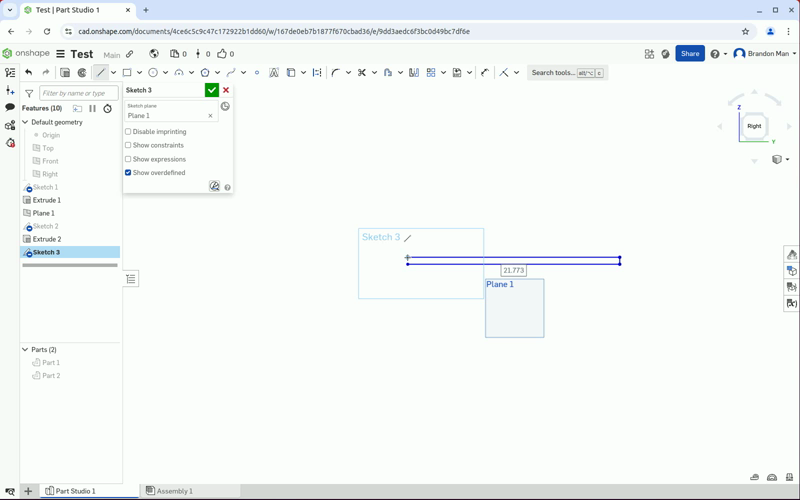
scroll(-6)
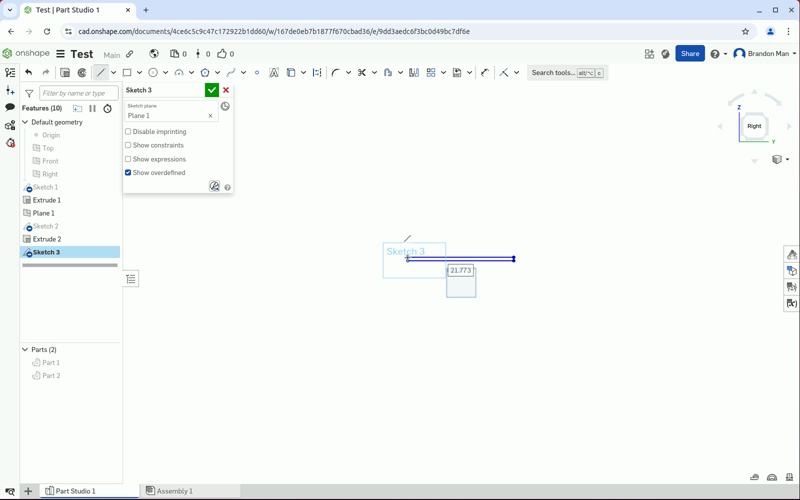
key_up(shift)
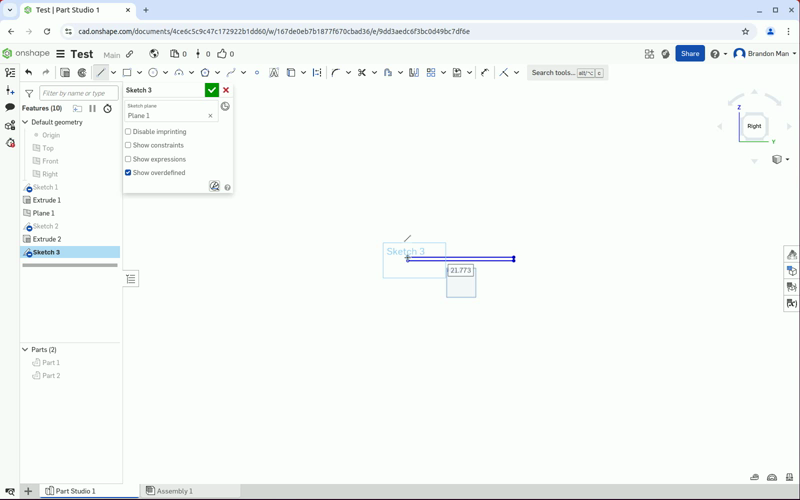
mouse_move(437, 257)
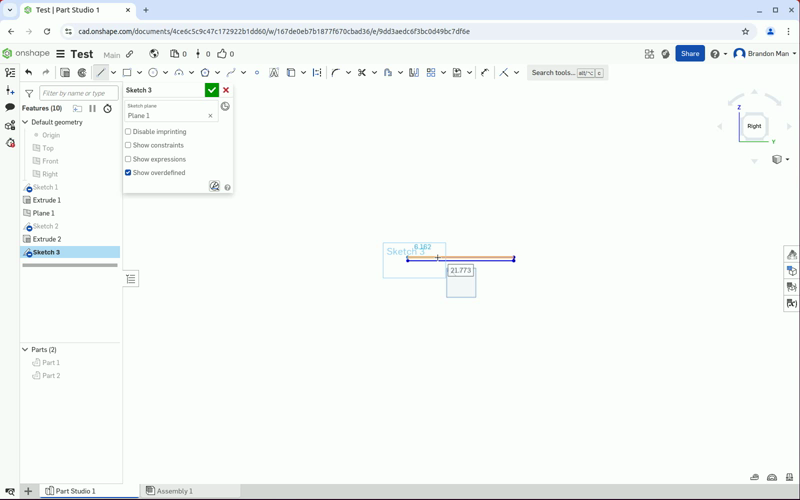
key_down(shift)
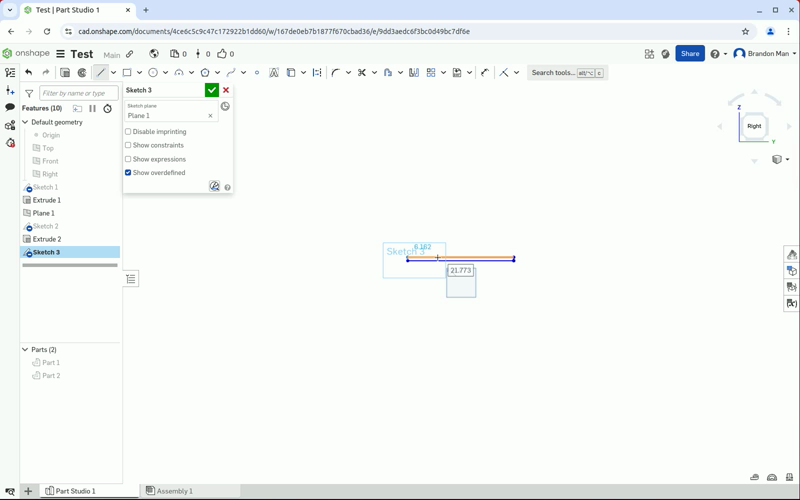
mouse_move(407, 260)
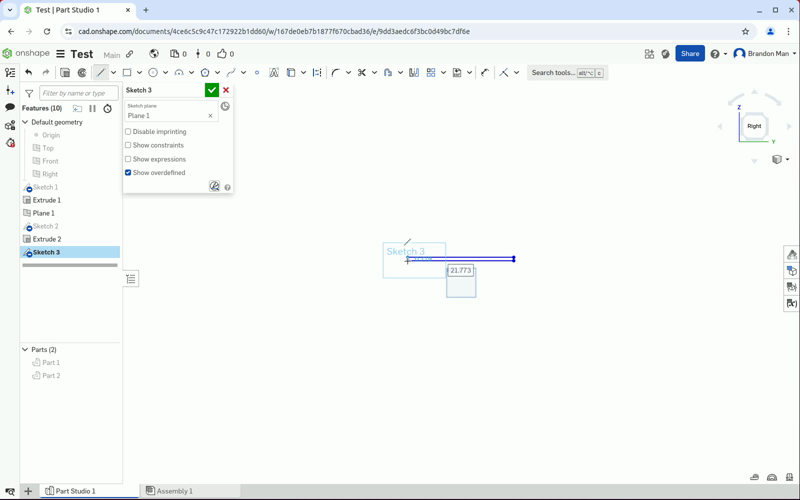
scroll(6)
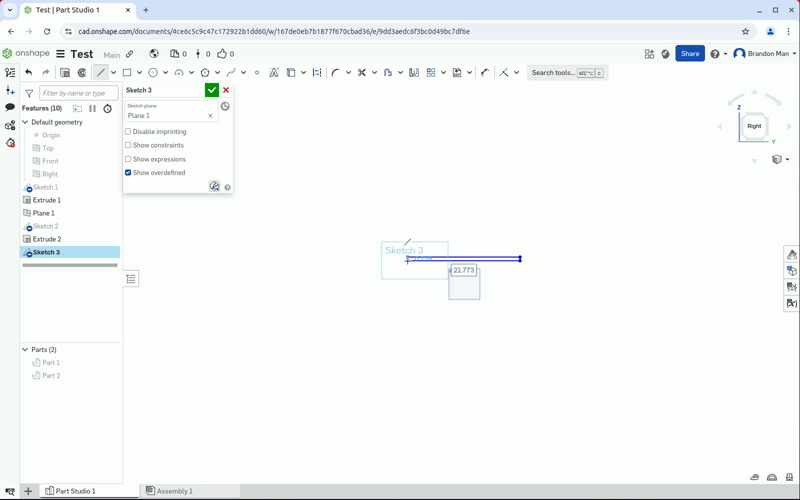
scroll(6)
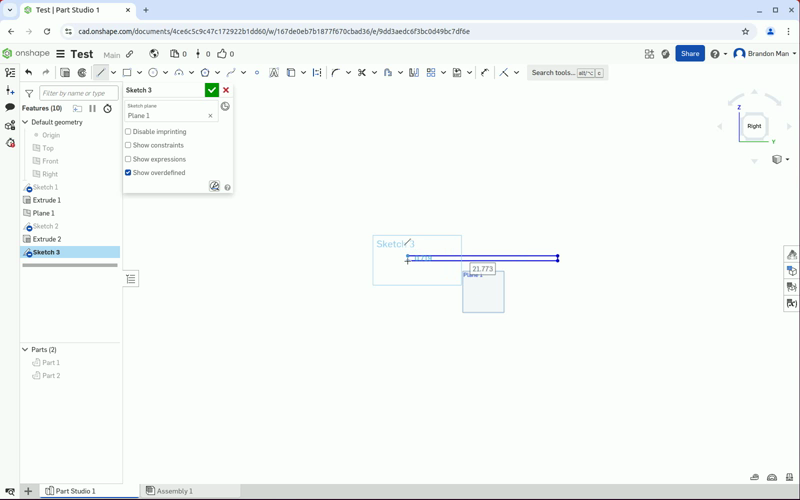
scroll(6)
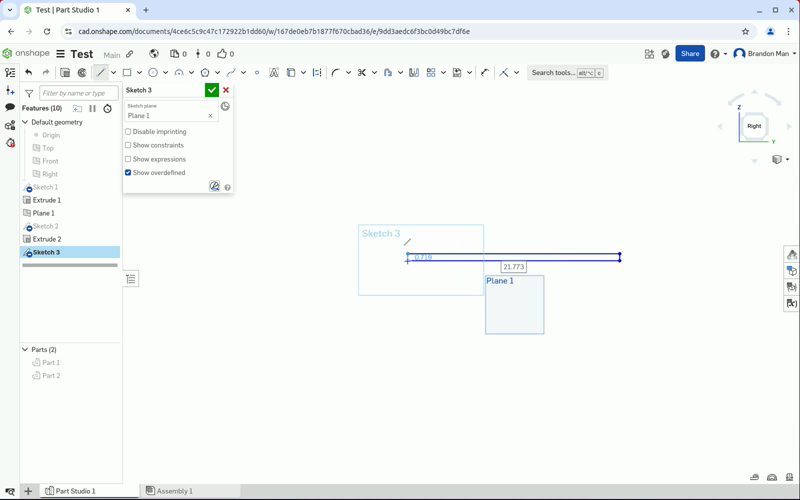
scroll(6)
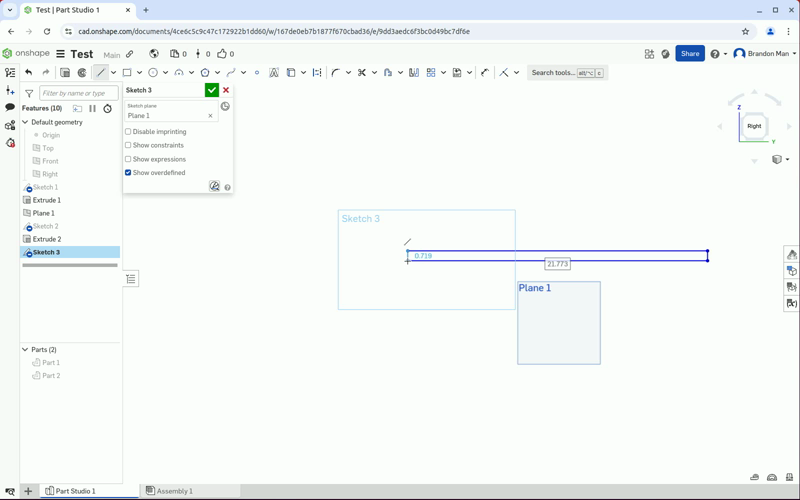
scroll(6)
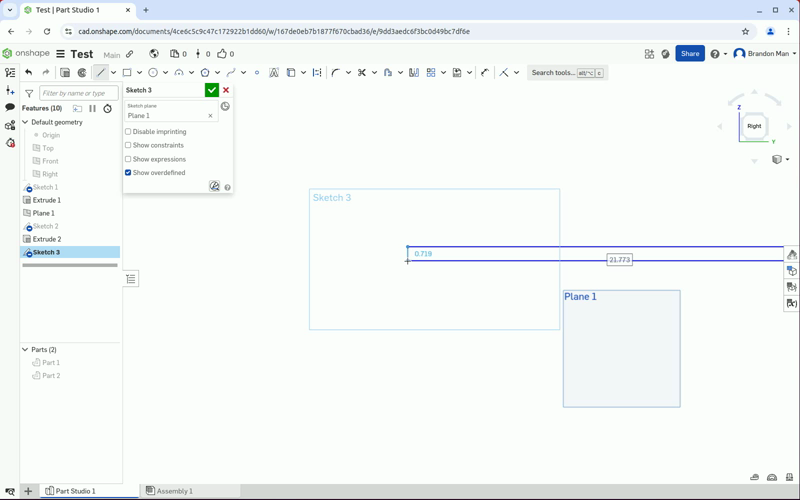
scroll(6)
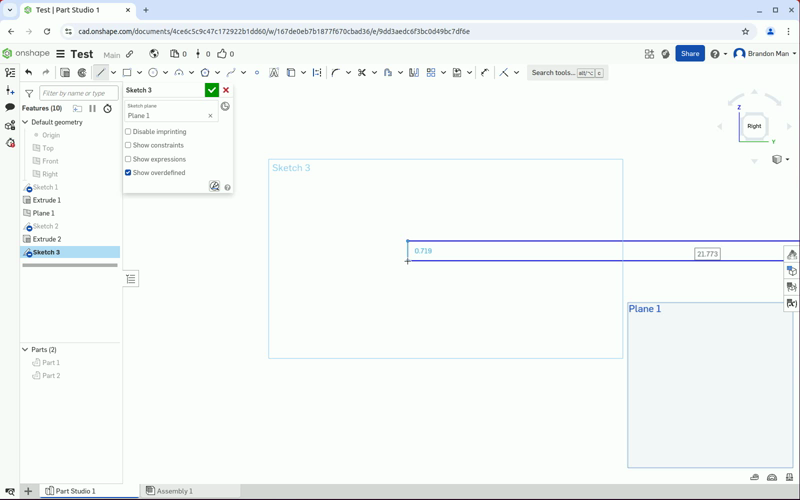
scroll(6)
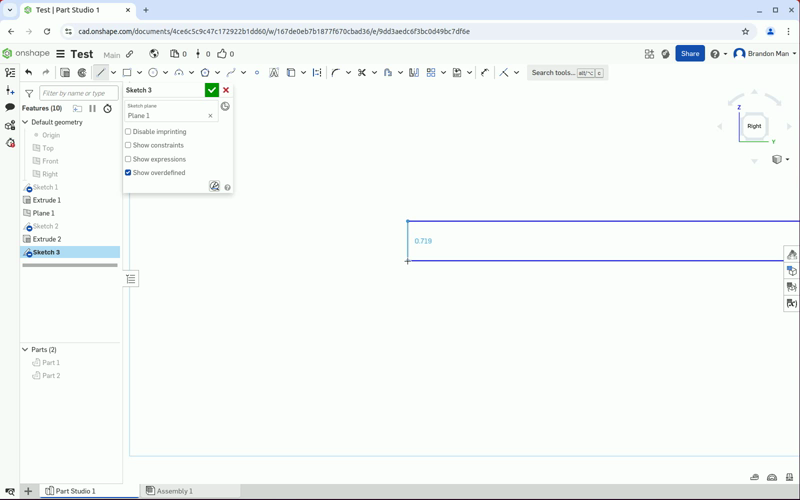
key_up(shift)
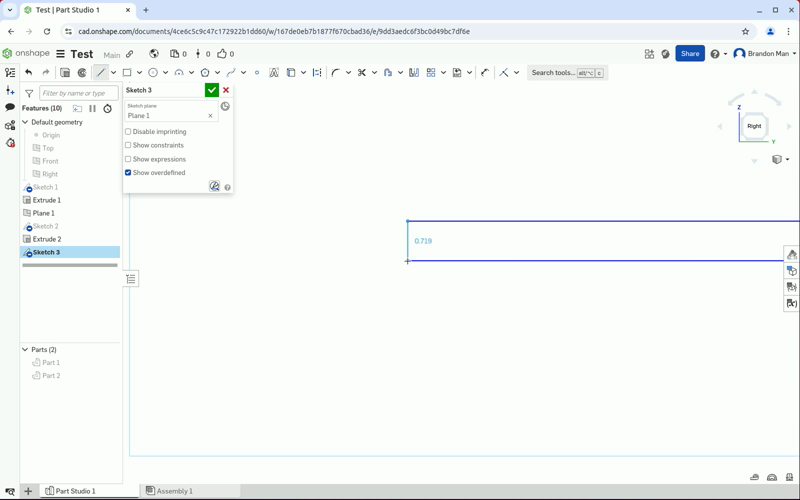
click(407, 260)
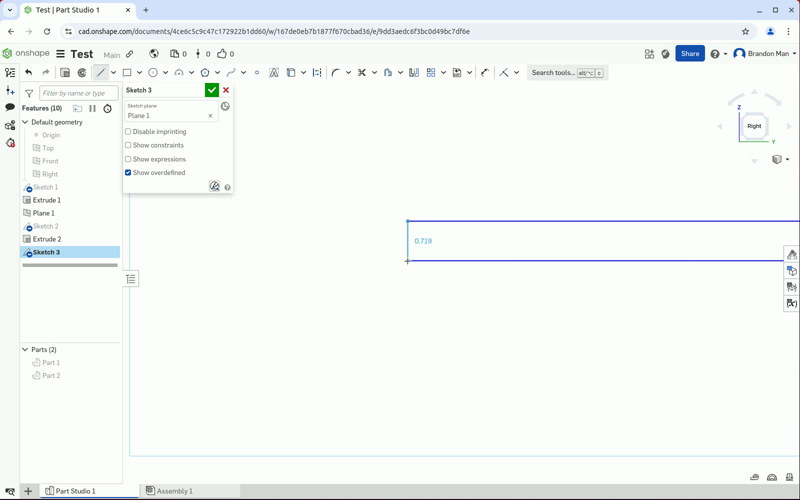
scroll(-6)
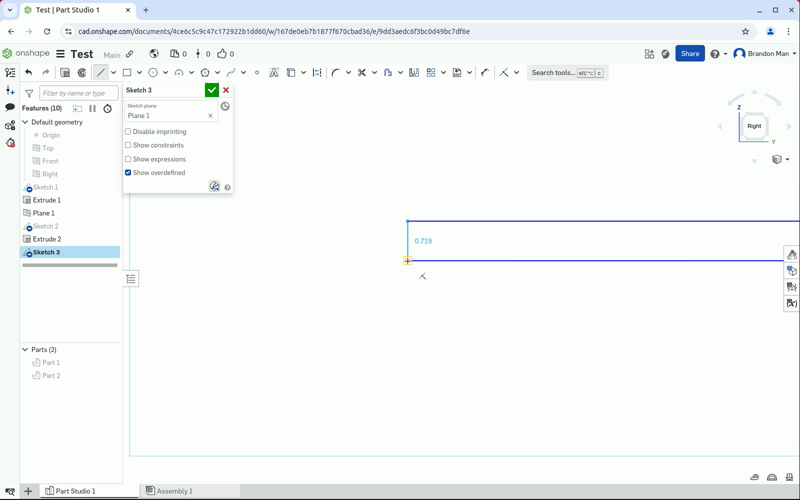
scroll(-6)
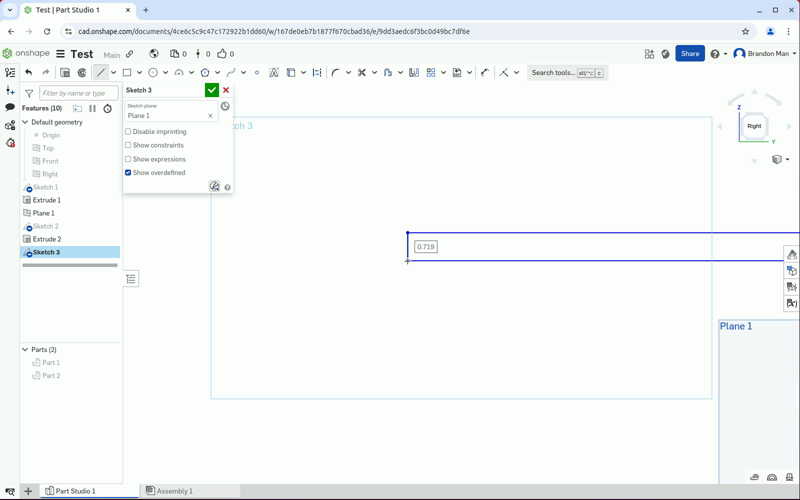
scroll(-6)
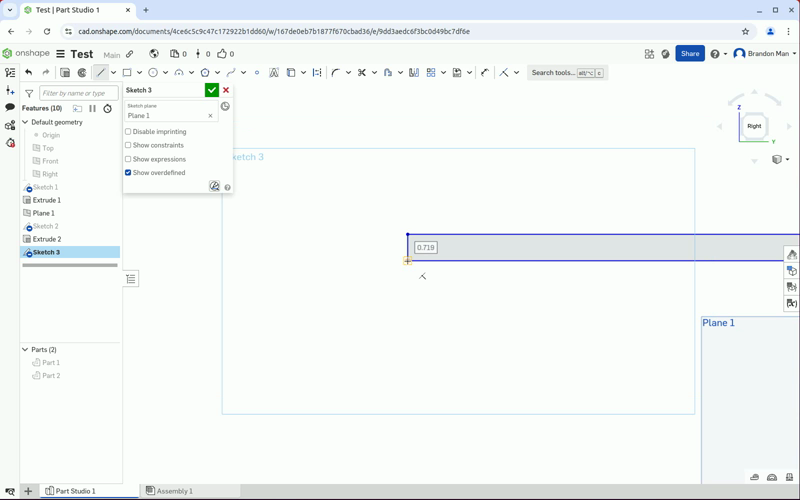
scroll(-6)
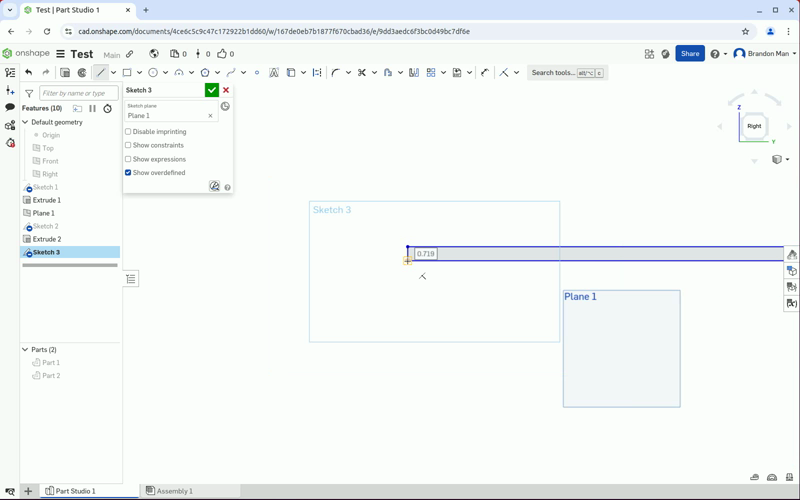
scroll(-6)
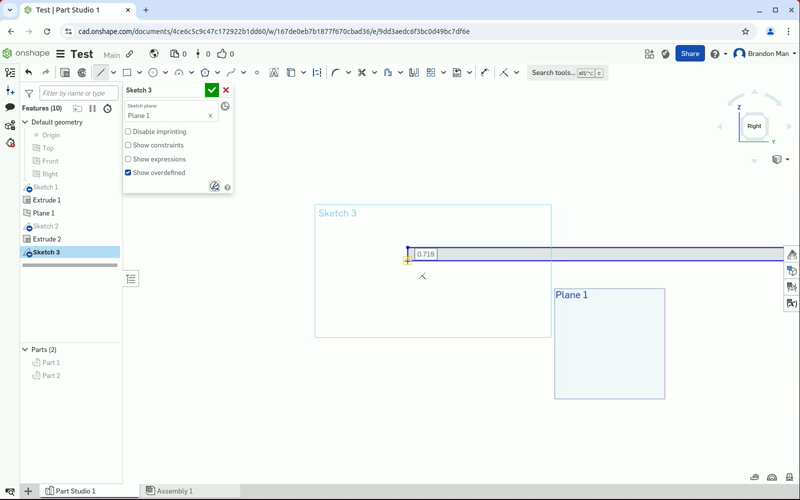
scroll(-6)
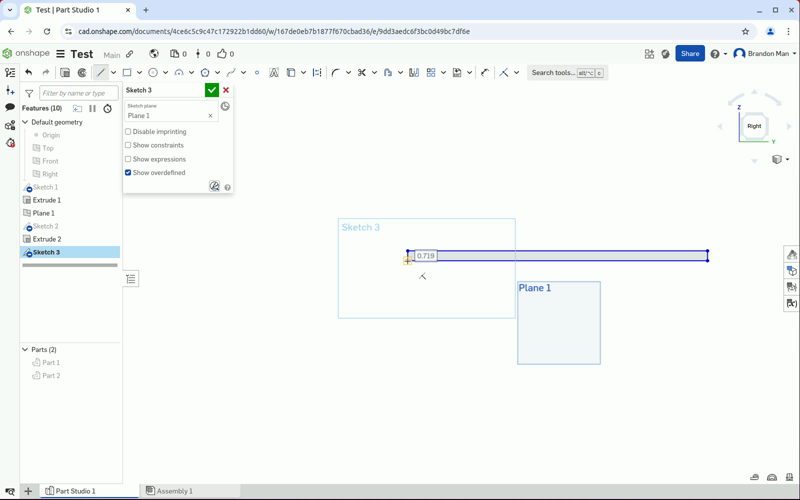
scroll(-6)
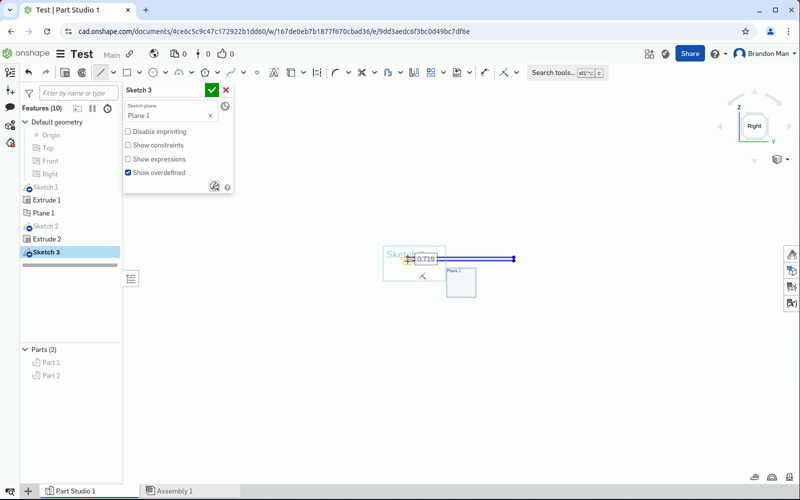
key(esc)
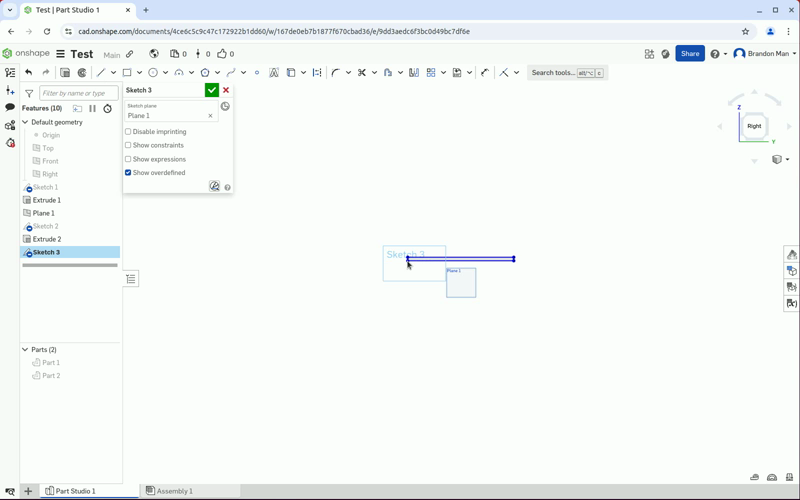
mouse_move(443, 259)
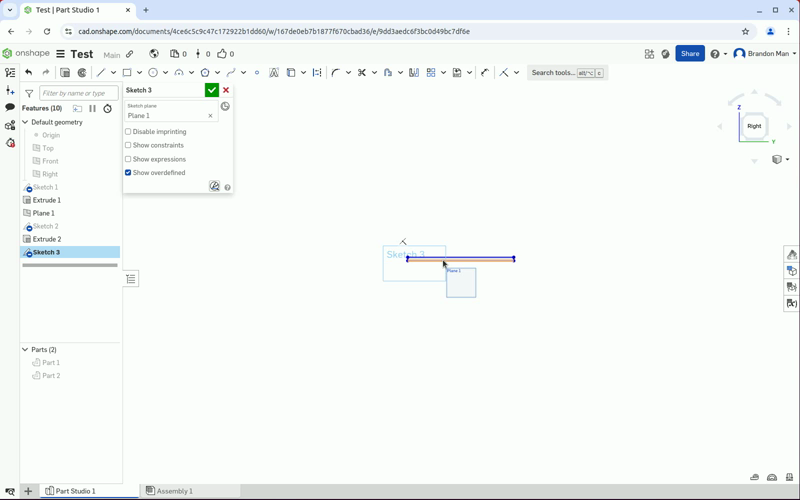
scroll(6)
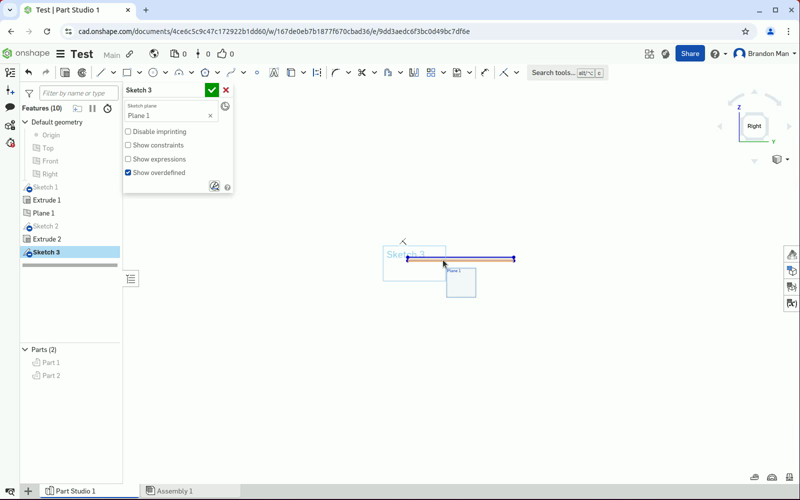
scroll(6)
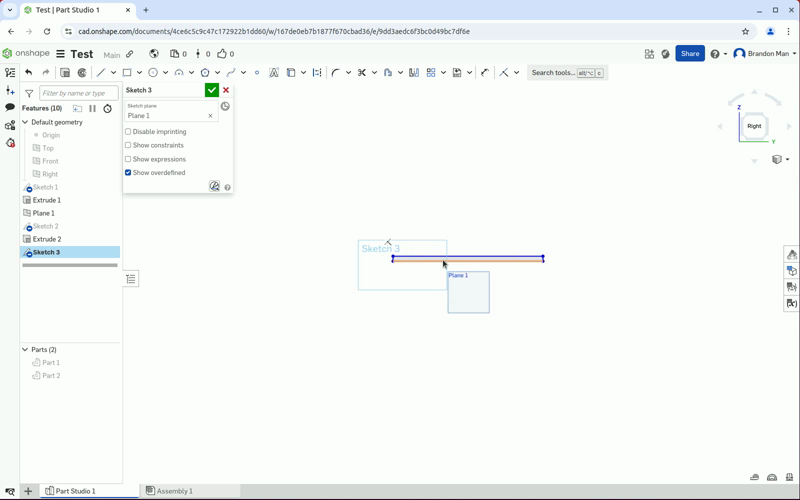
scroll(6)
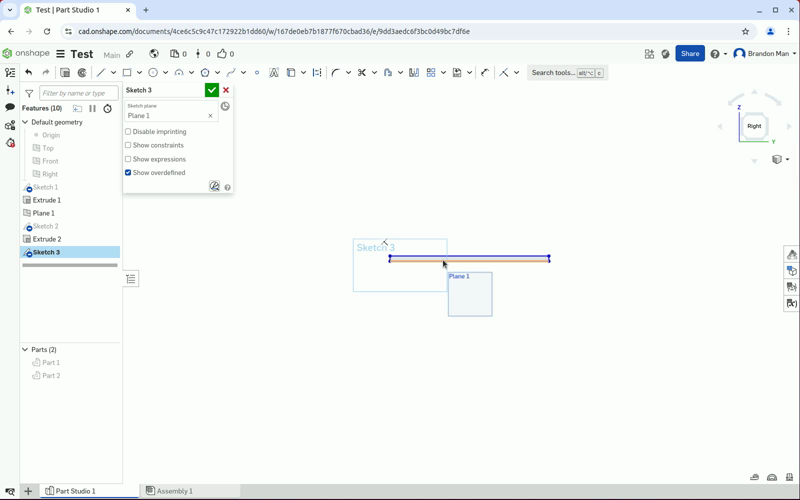
scroll(6)
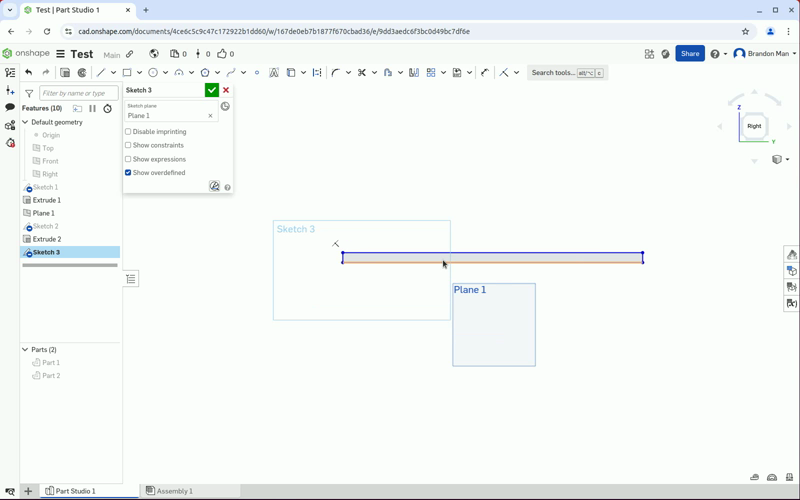
scroll(6)
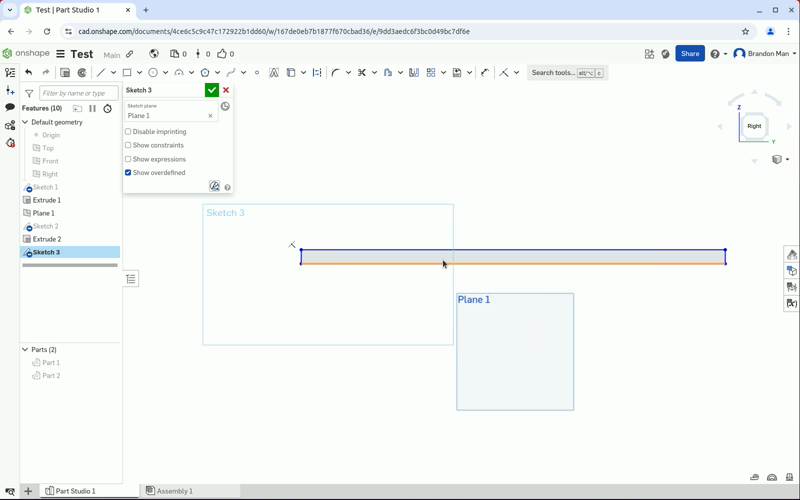
scroll(6)
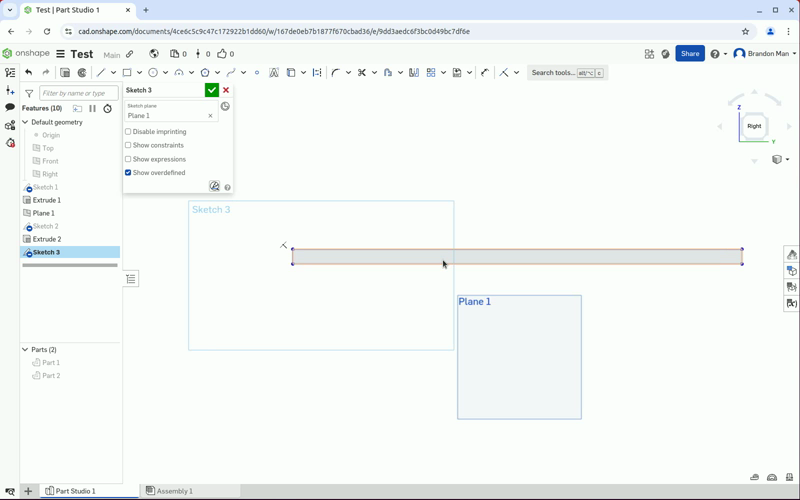
scroll(6)
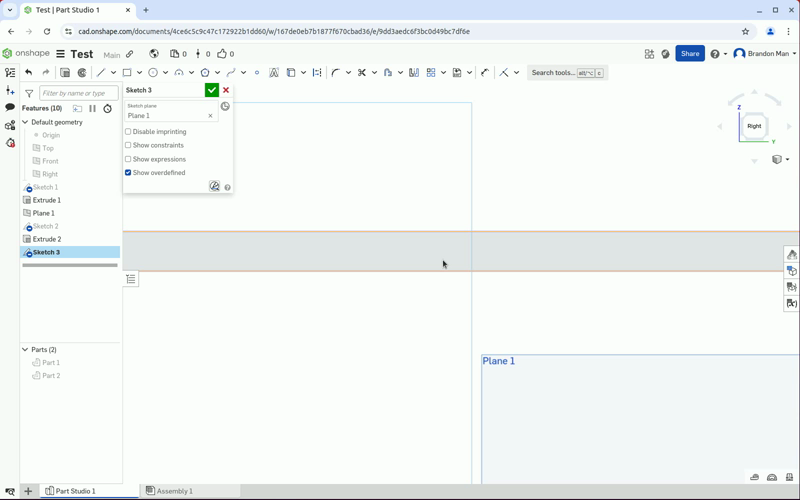
click(443, 259)
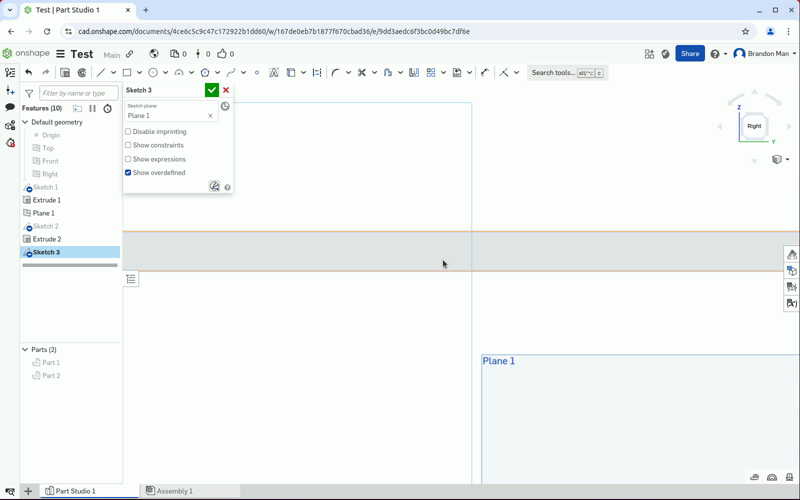
scroll(-6)
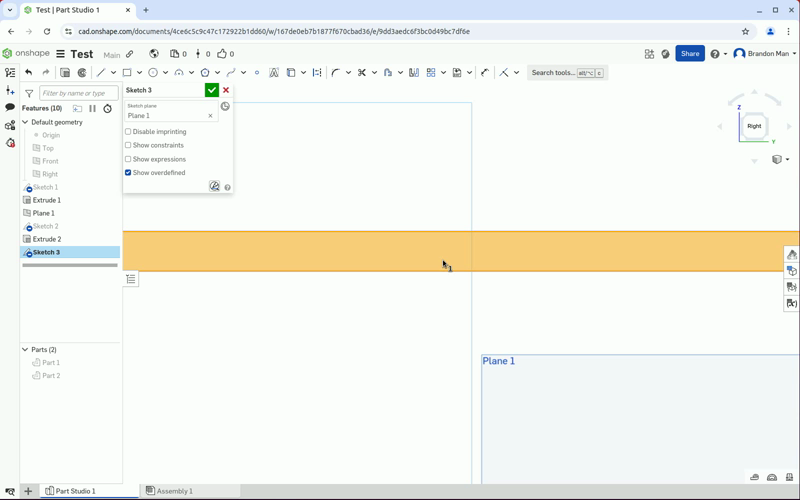
scroll(-6)
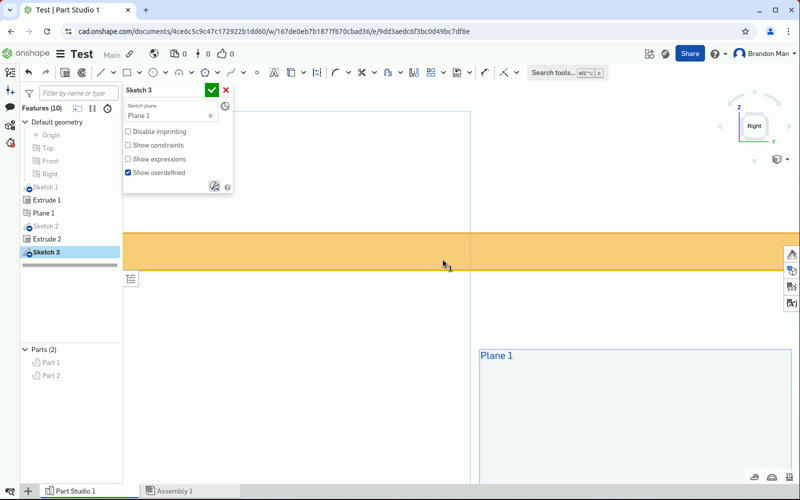
scroll(-6)
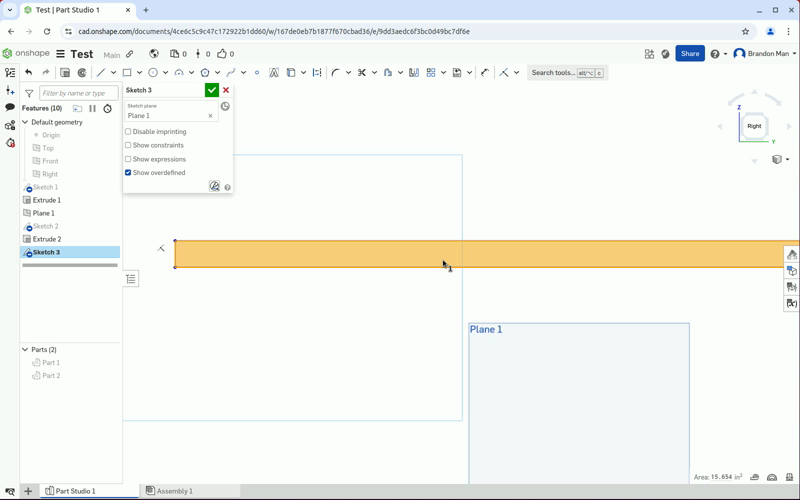
scroll(-6)
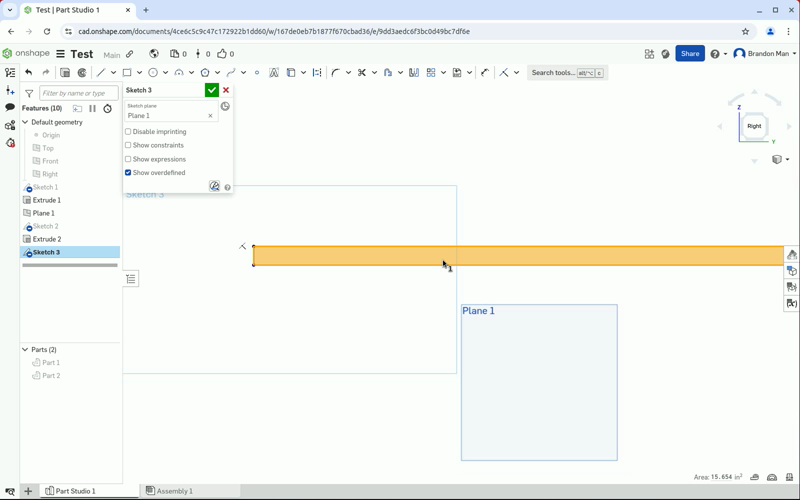
scroll(-6)
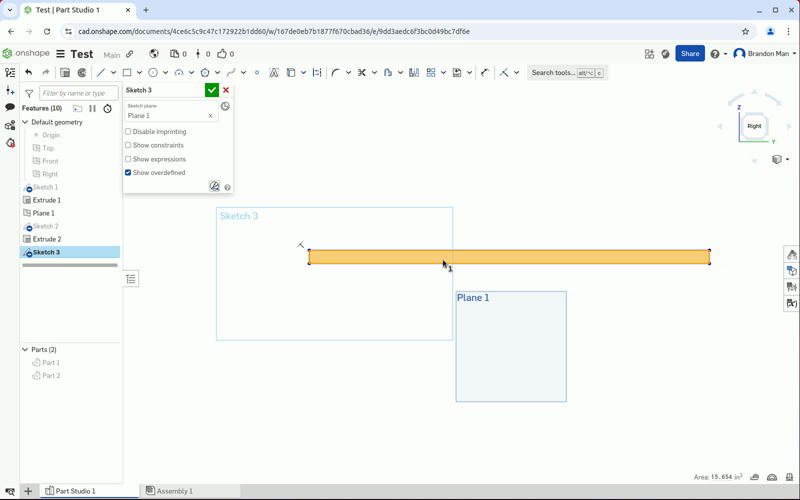
scroll(-6)
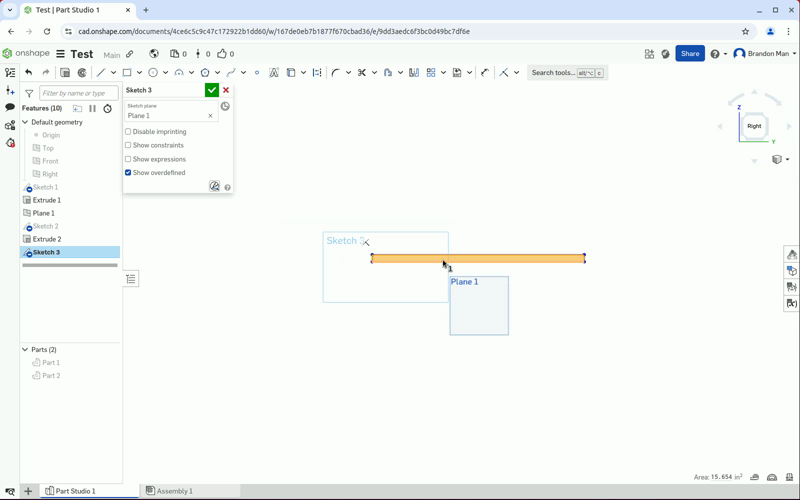
scroll(-6)
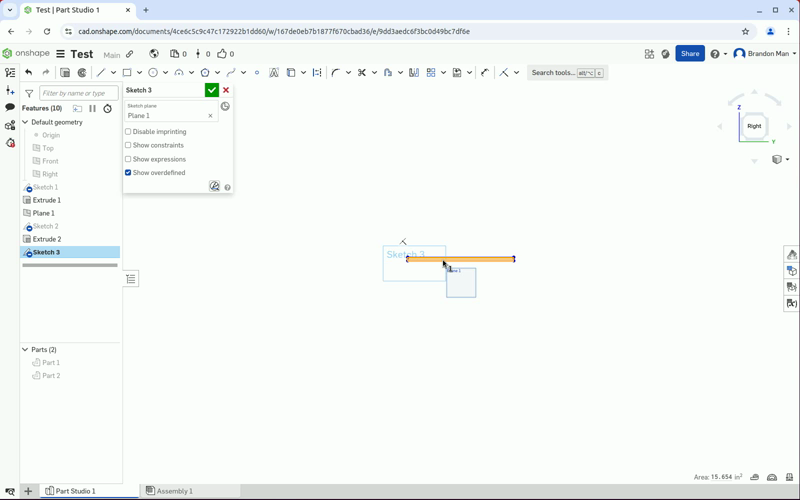
mouse_move(73, 352)
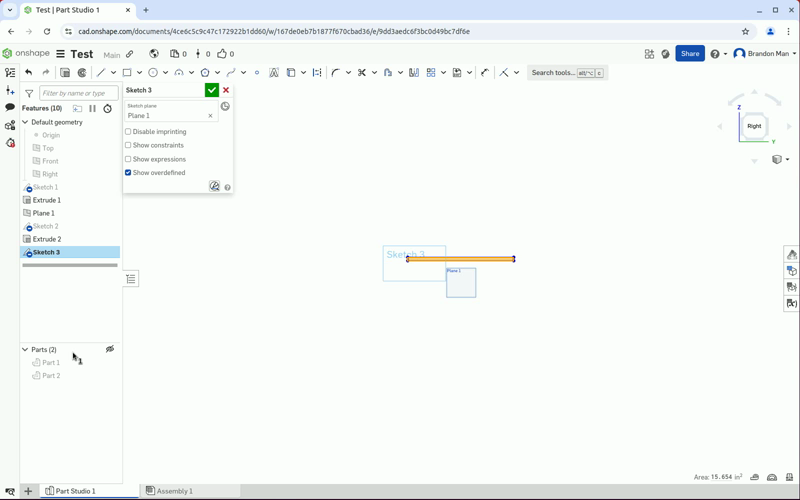
key(shift+y)
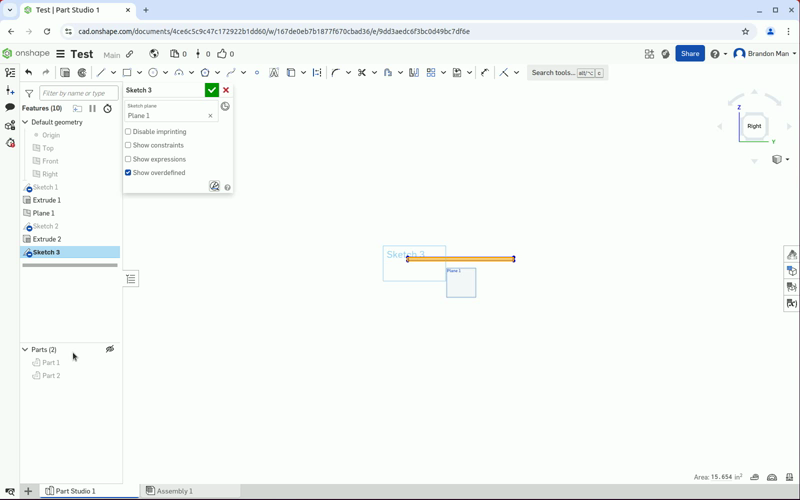
key(shift+e)
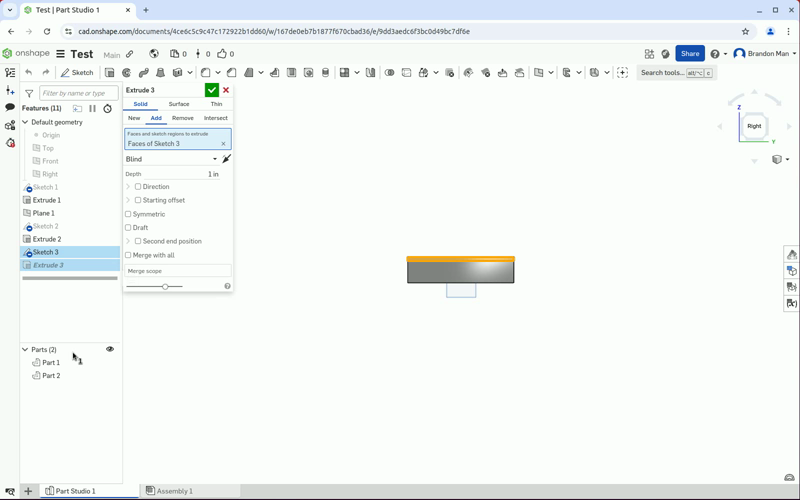
mouse_move(143, 106)
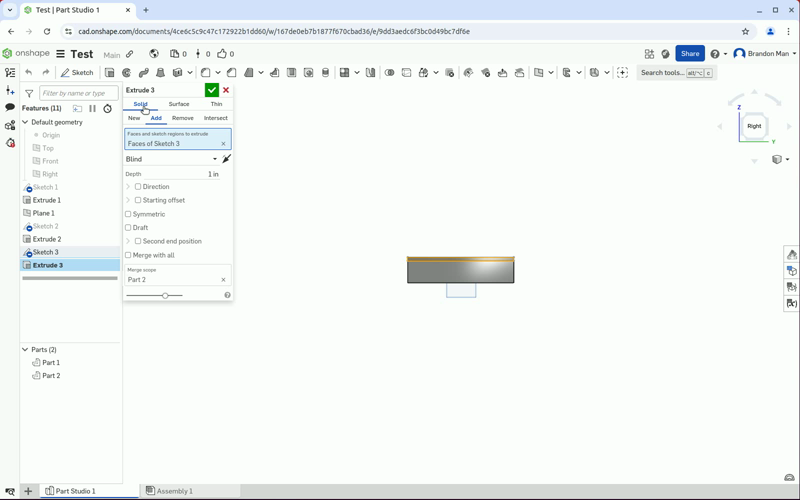
click(143, 106)
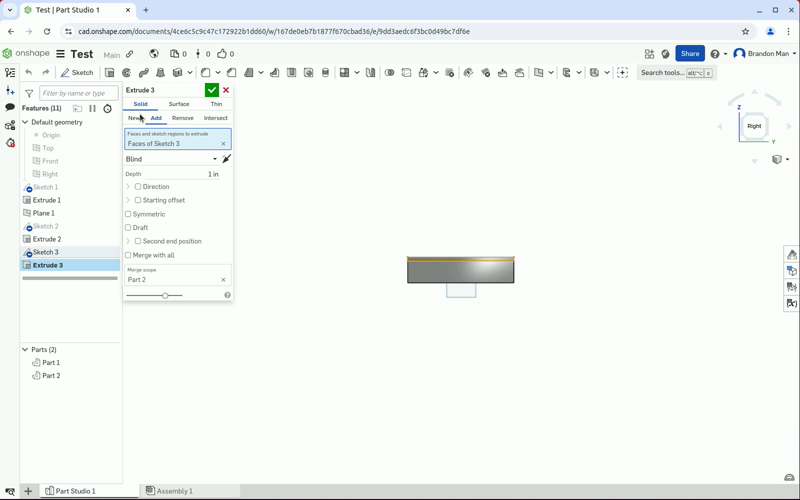
mouse_move(137, 120)
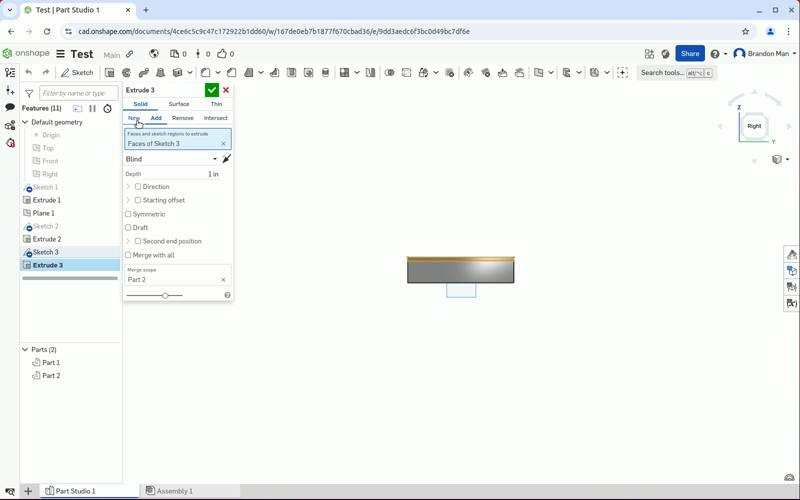
click(137, 120)
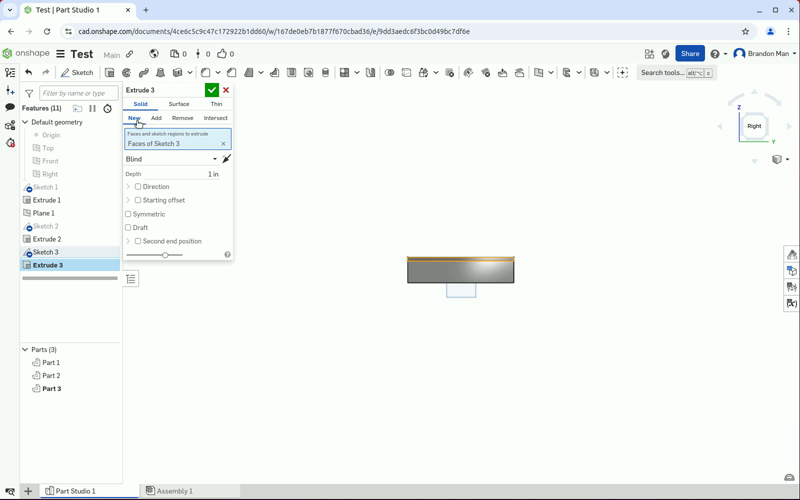
key(tab, 4)
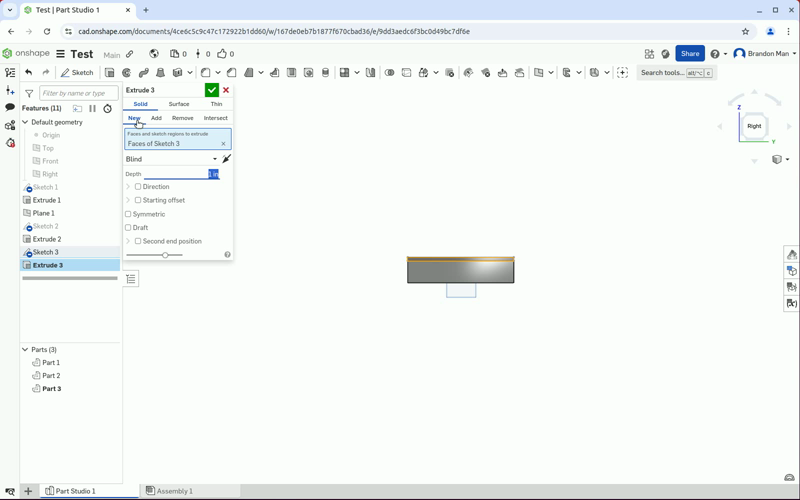
text(0.722)
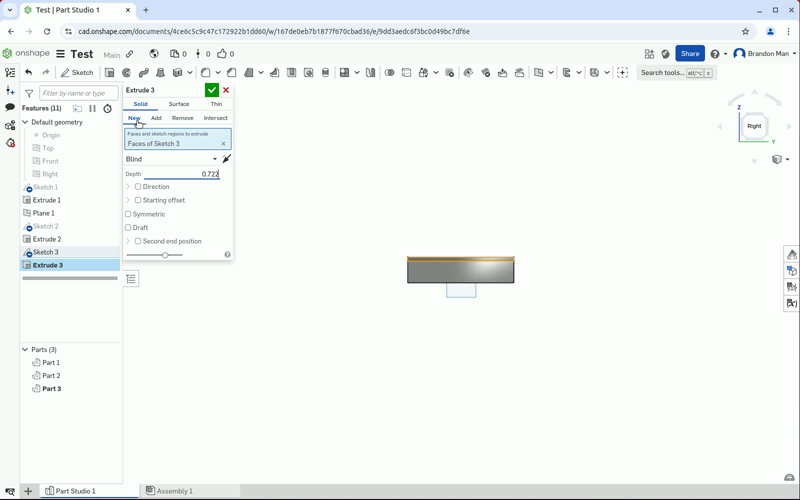
key(enter)
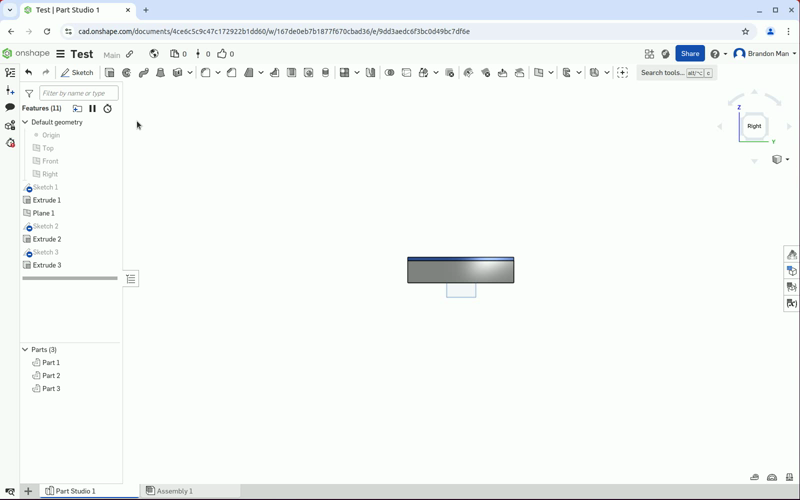
key(shift+h)
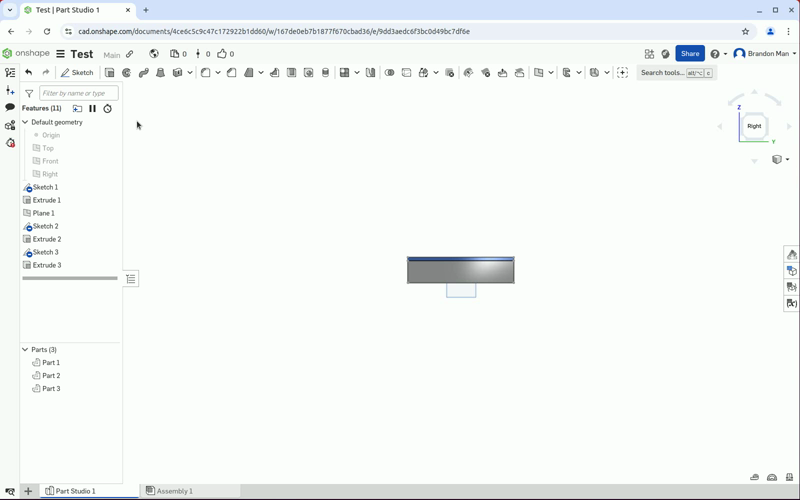
key(shift+h)
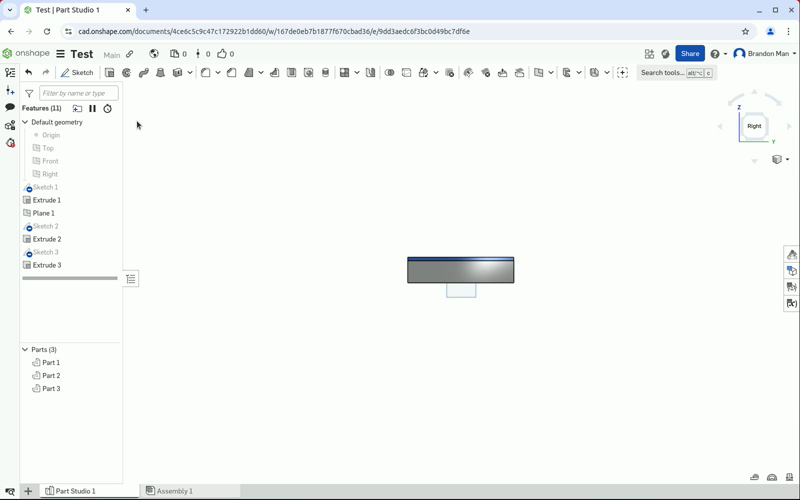
mouse_move(73, 189)
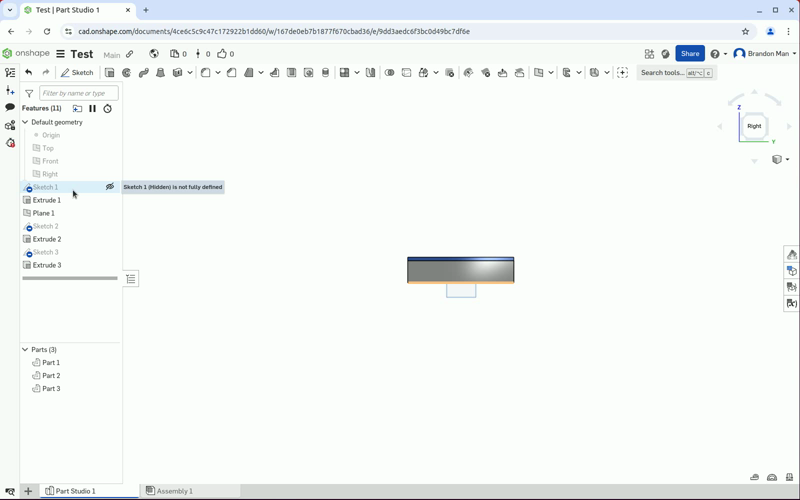
click(73, 189)
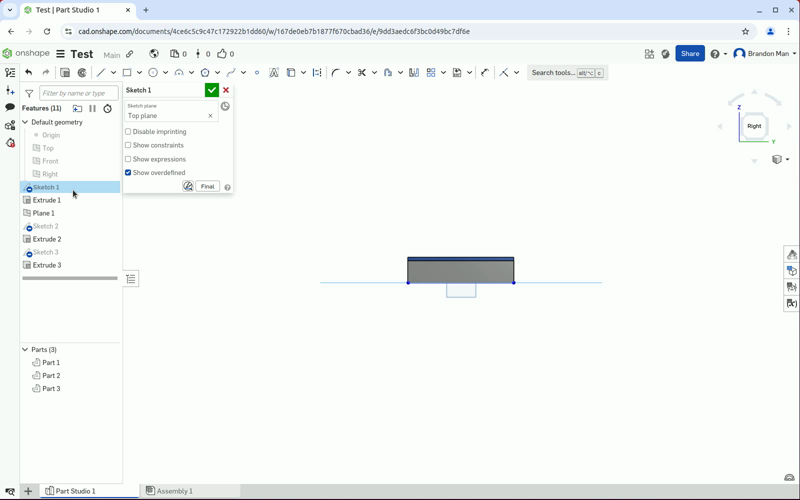
mouse_move(229, 92)
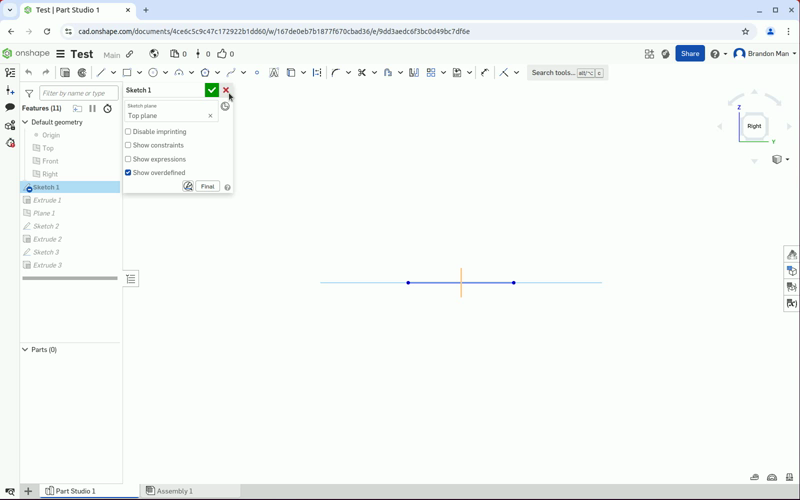
click(229, 92)
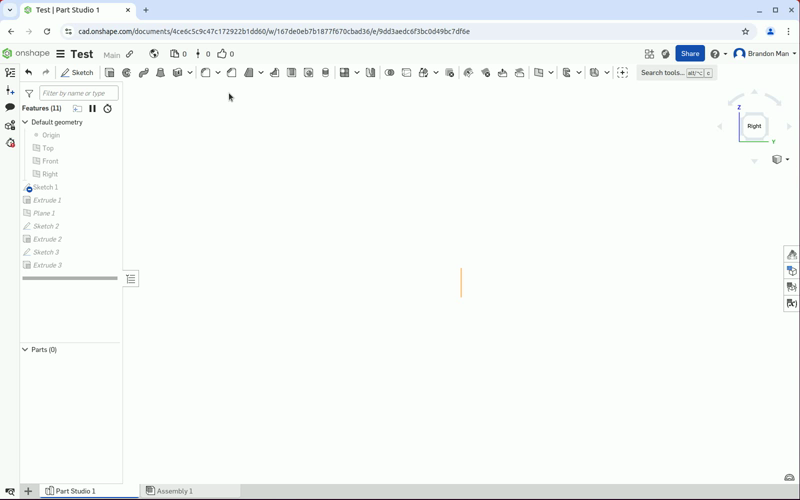
mouse_move(73, 352)
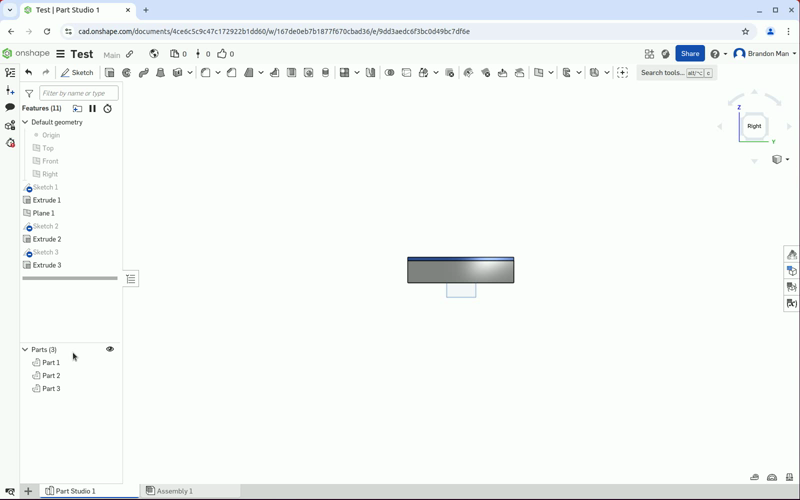
key(y)
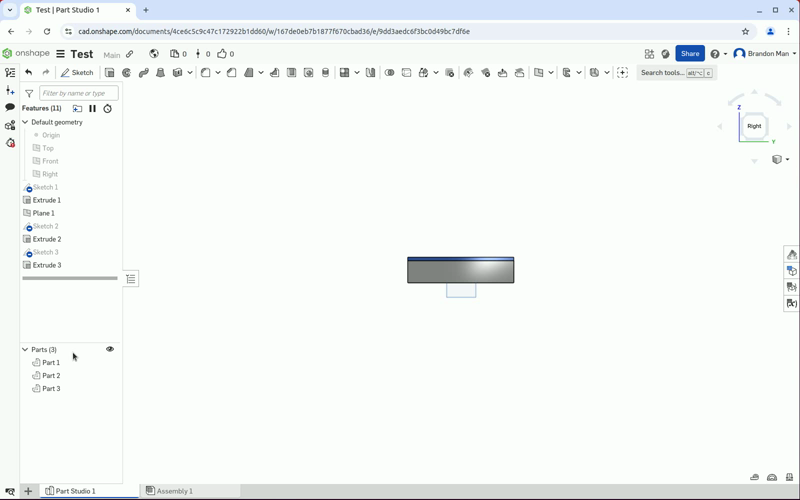
key(shift+p)
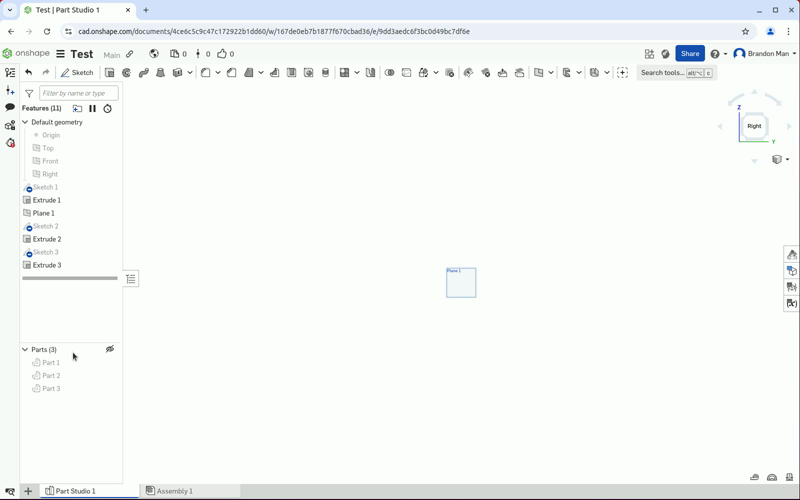
key(space)
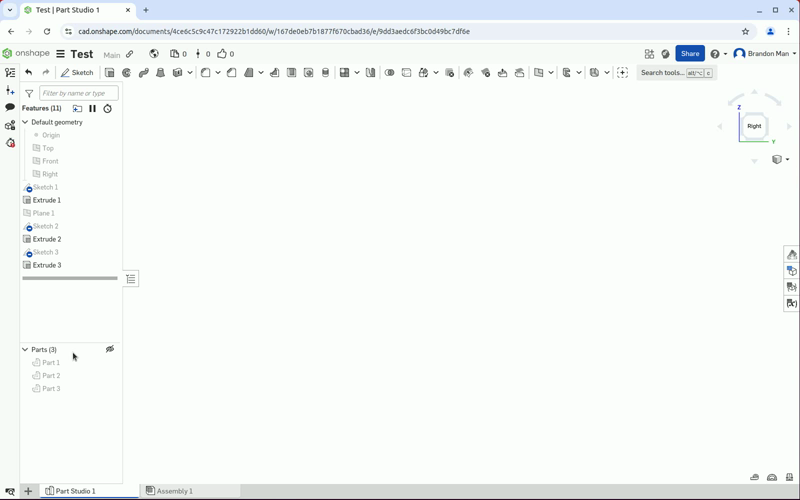
key_down(shift)
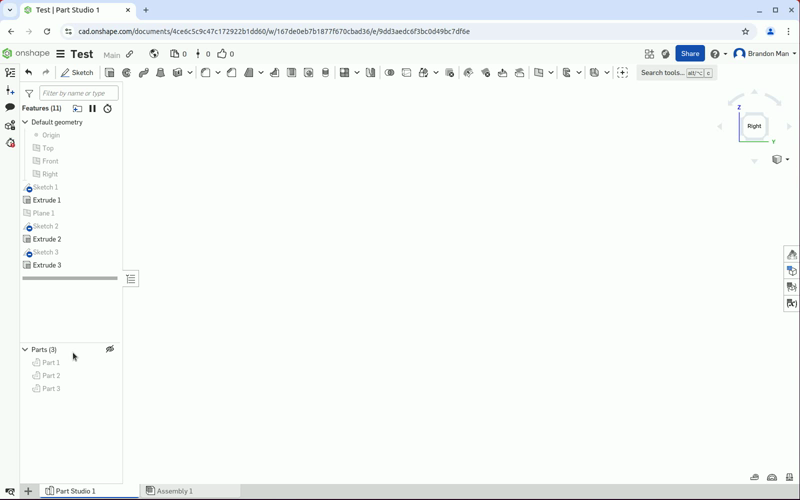
key(right)
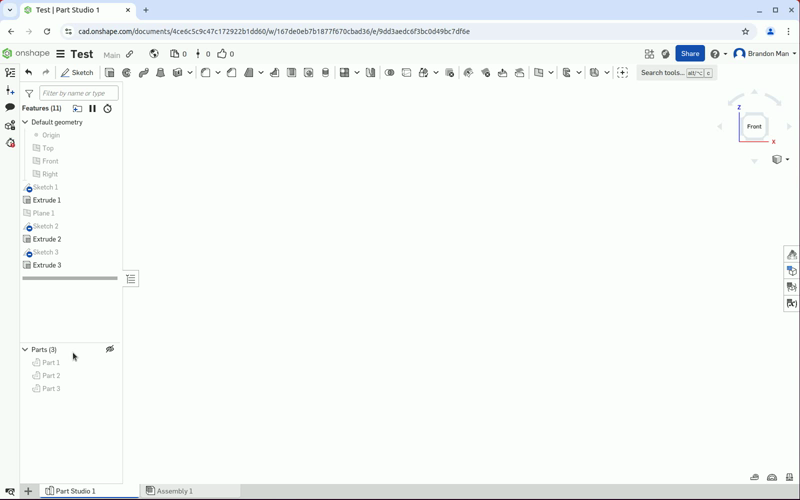
key_up(shift)
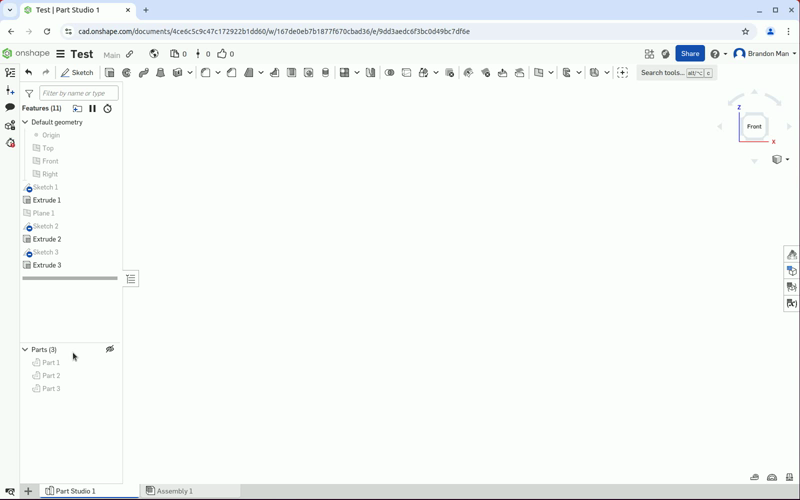
mouse_move(73, 352)
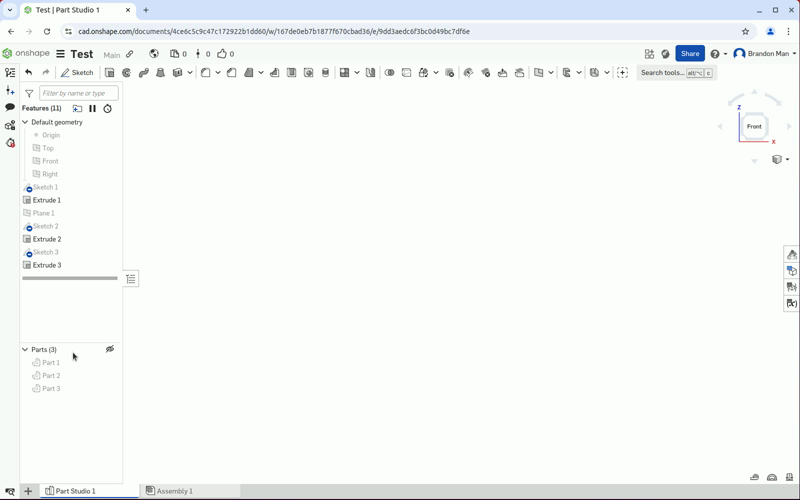
key(shift+y)
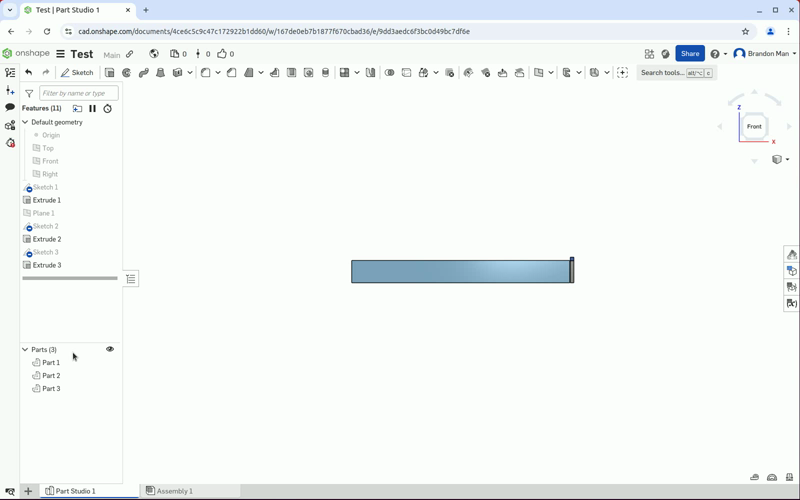
mouse_move(541, 75)
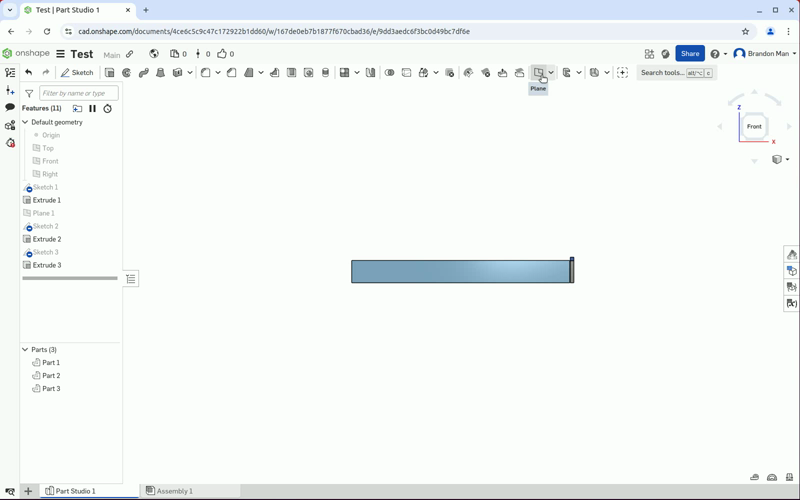
click(541, 75)
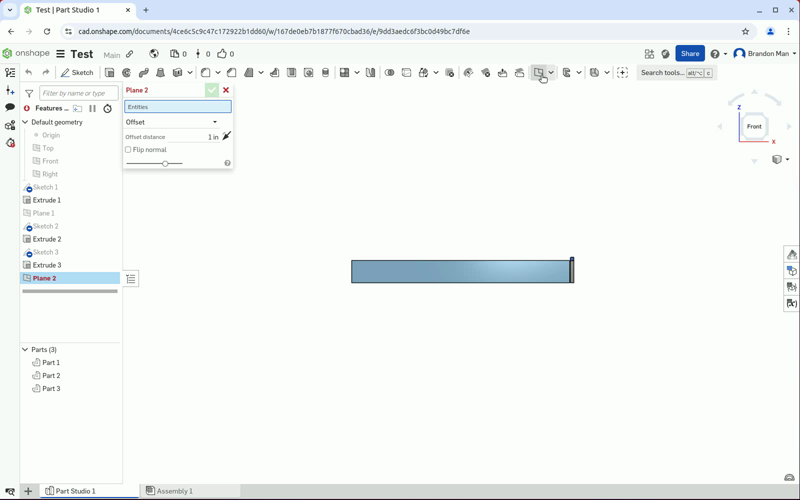
mouse_move(73, 163)
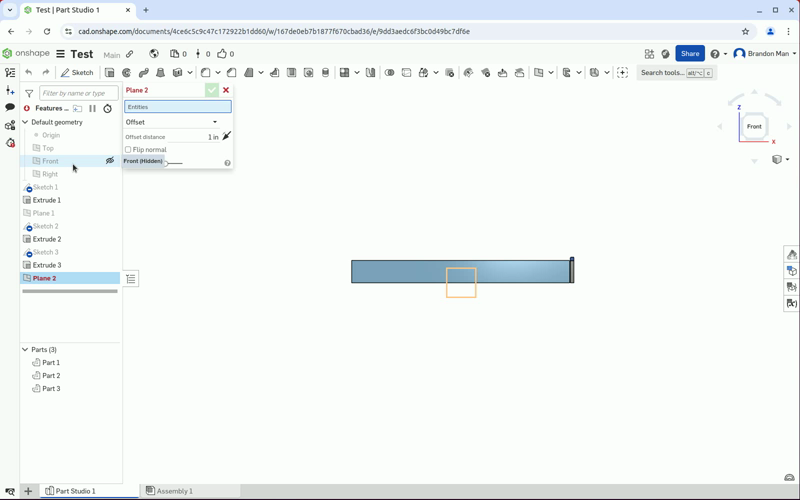
click(73, 163)
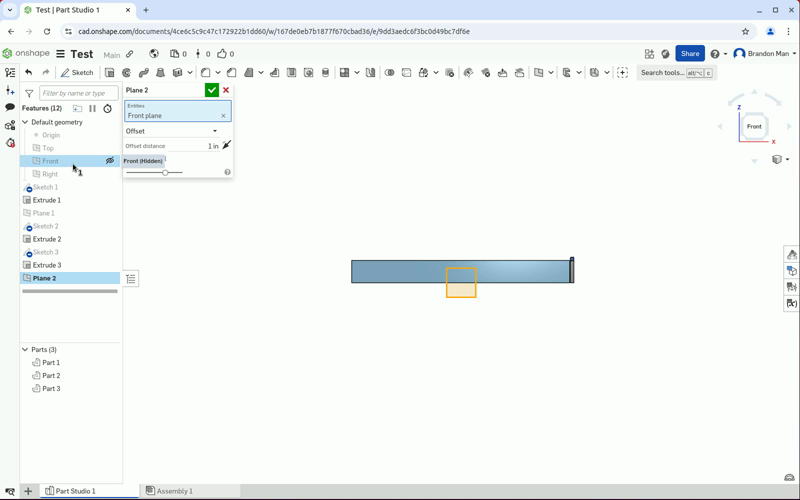
key(tab, 2)
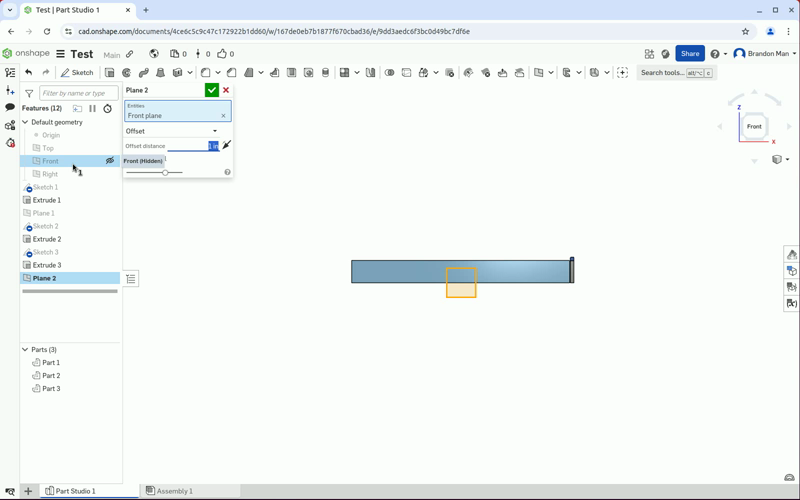
text(10.845)
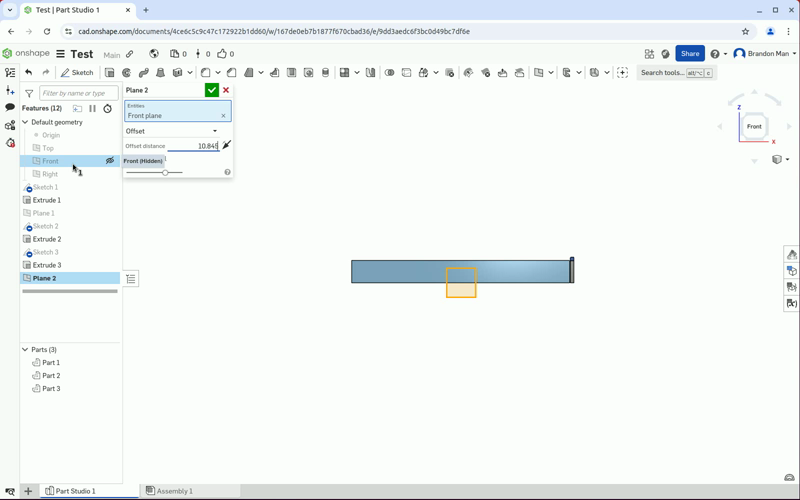
key(enter, 2)
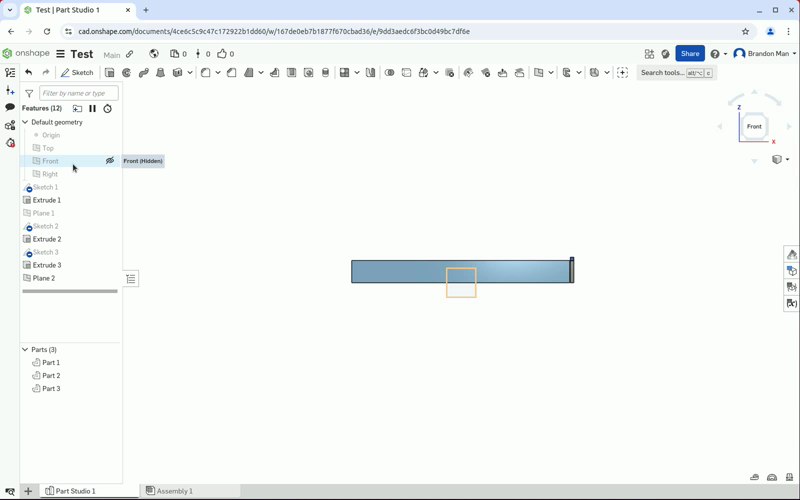
key(shift+s)
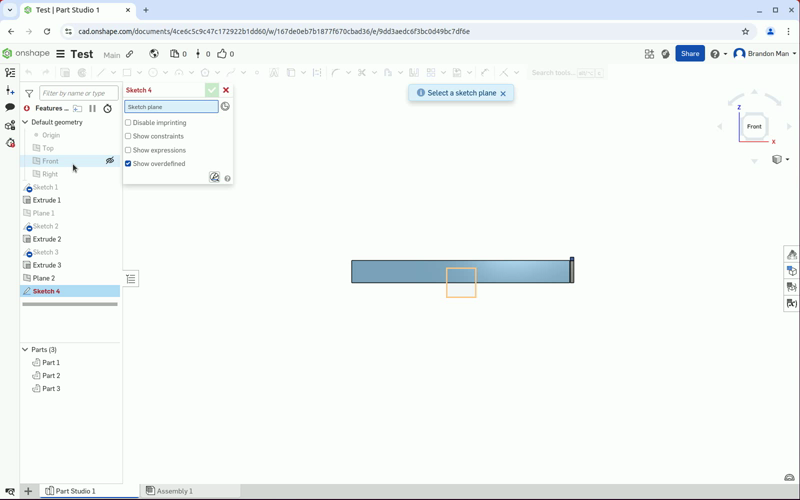
mouse_move(73, 280)
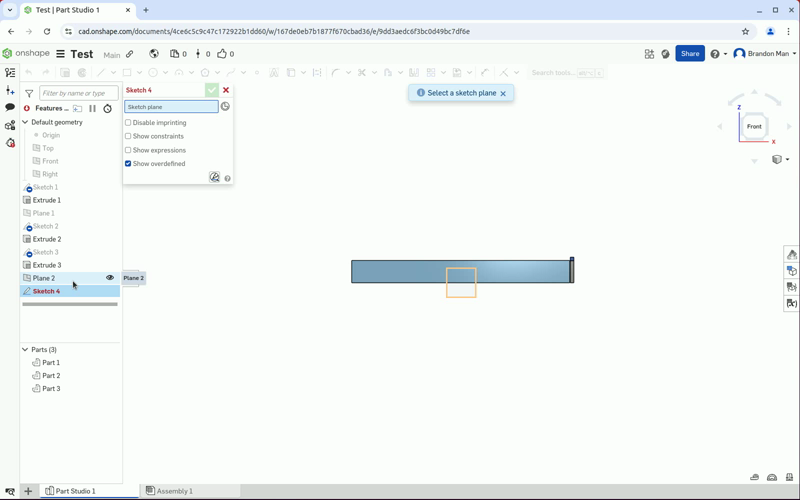
click(73, 280)
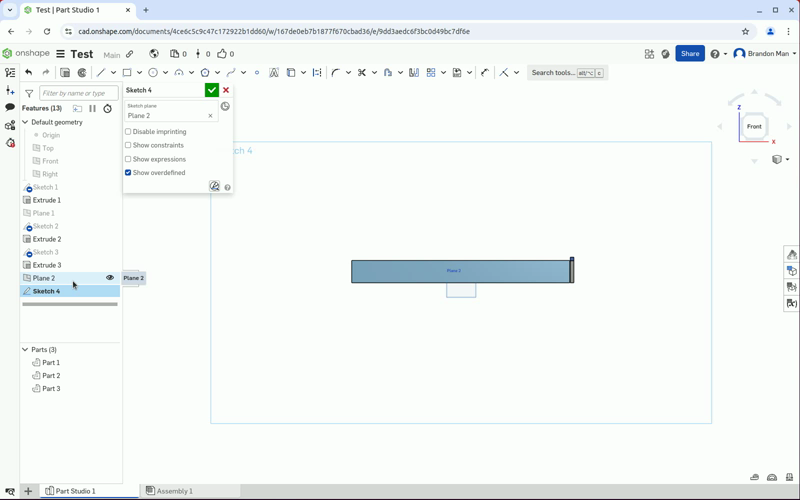
mouse_move(73, 352)
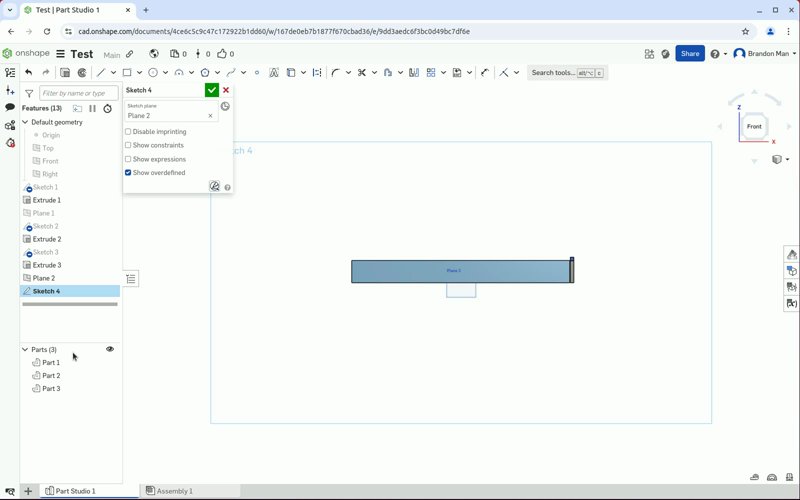
key(y)
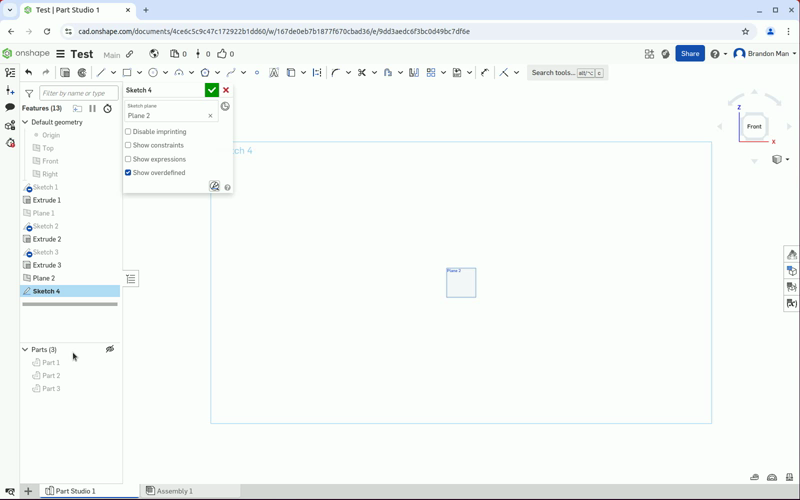
key(l)
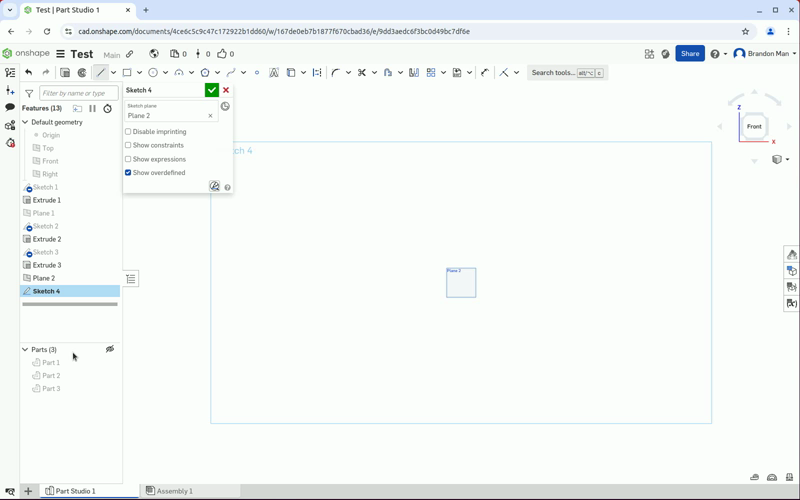
key_down(shift)
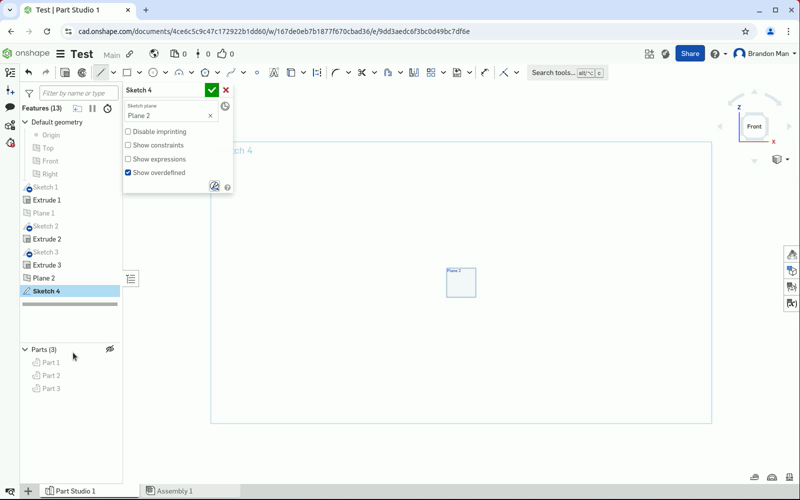
mouse_move(348, 282)
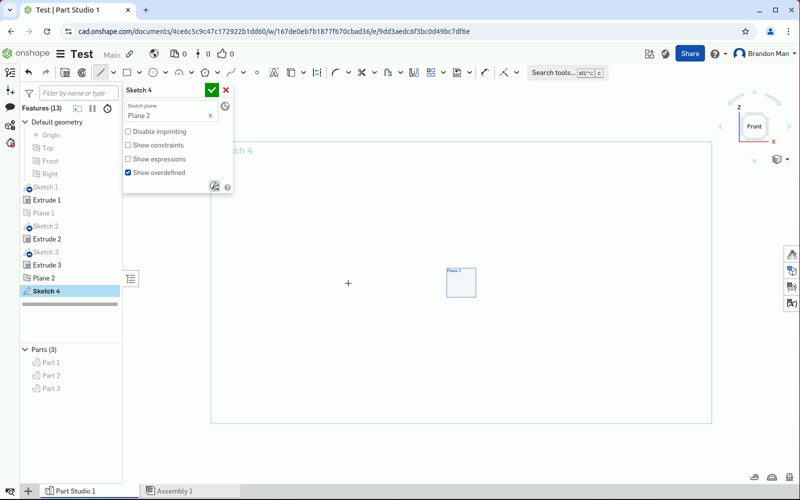
click(348, 282)
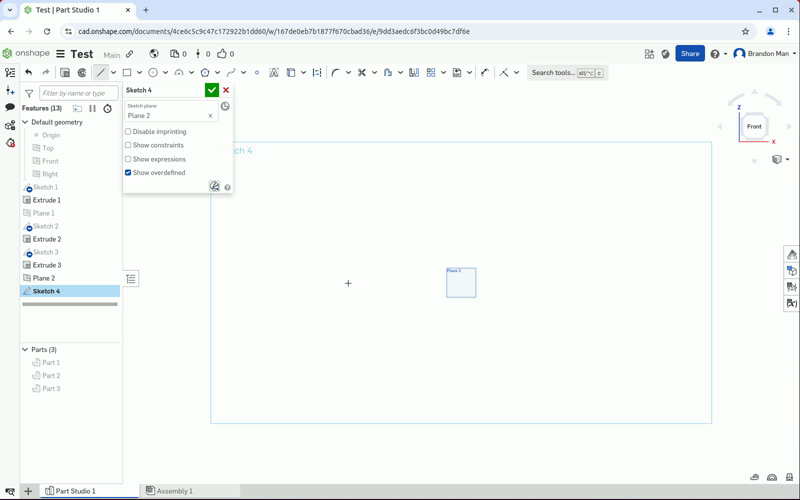
key_up(shift)
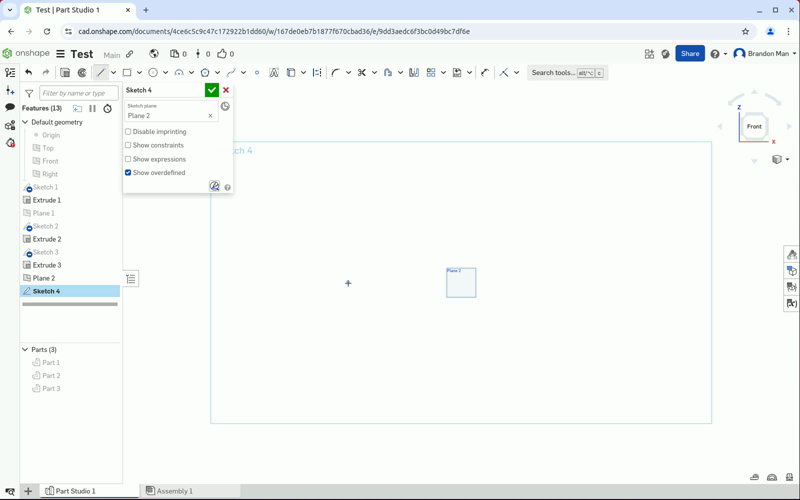
key_down(shift)
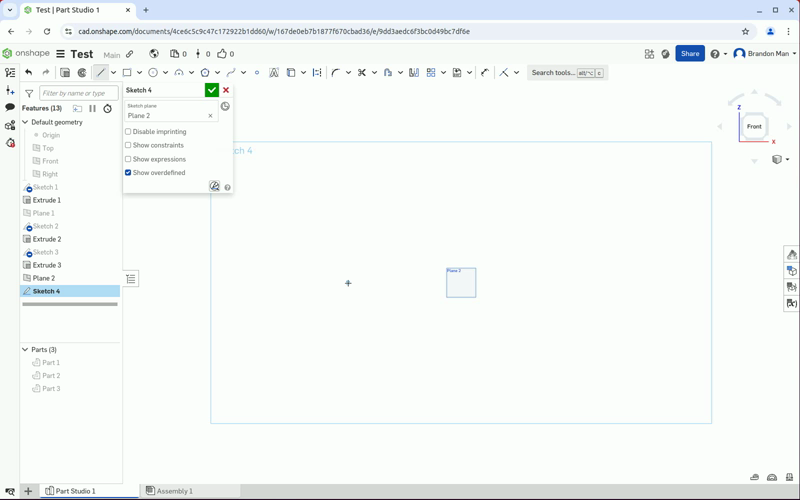
mouse_move(378, 282)
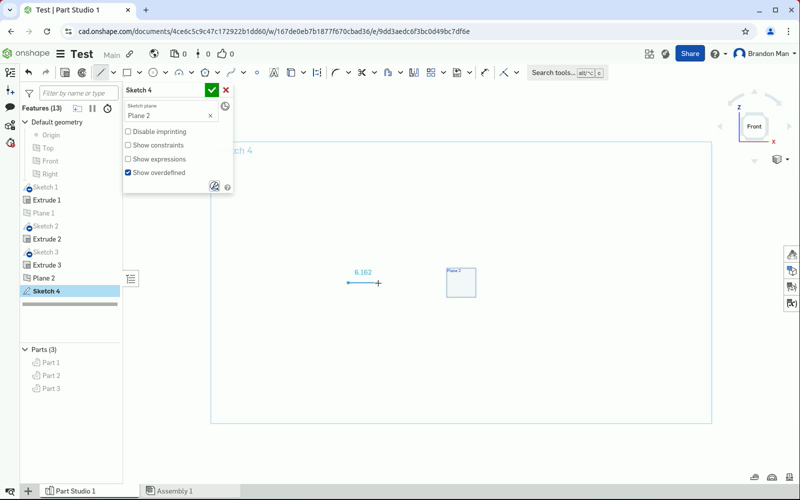
mouse_move(350, 282)
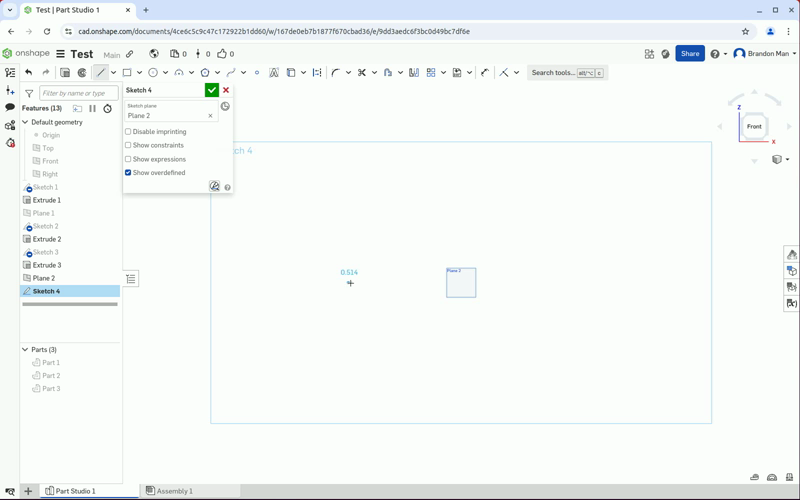
scroll(6)
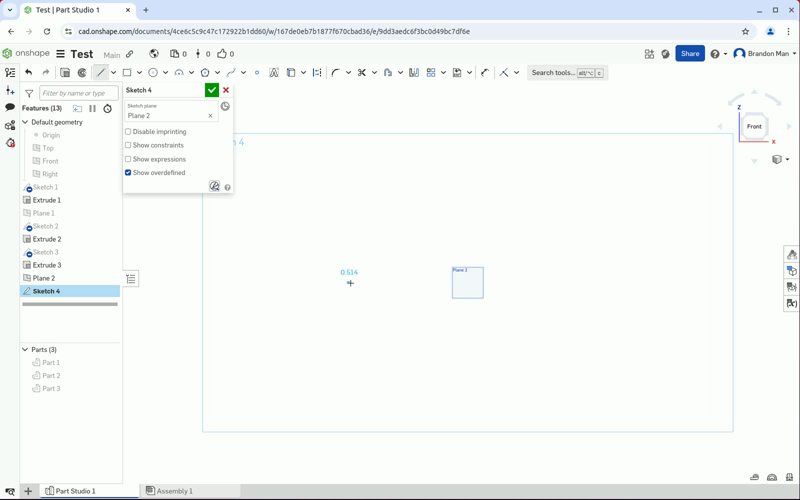
scroll(6)
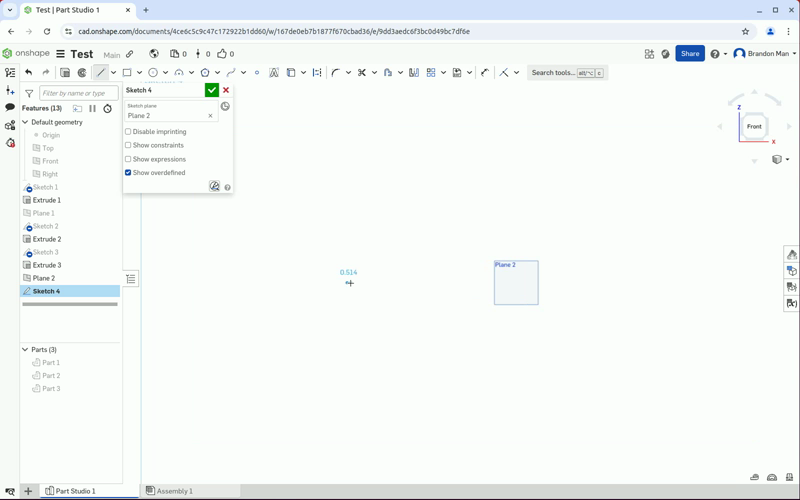
scroll(6)
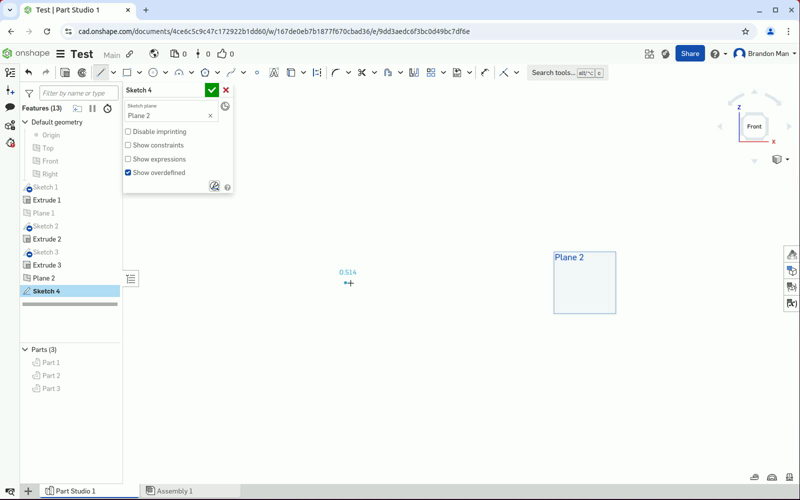
scroll(6)
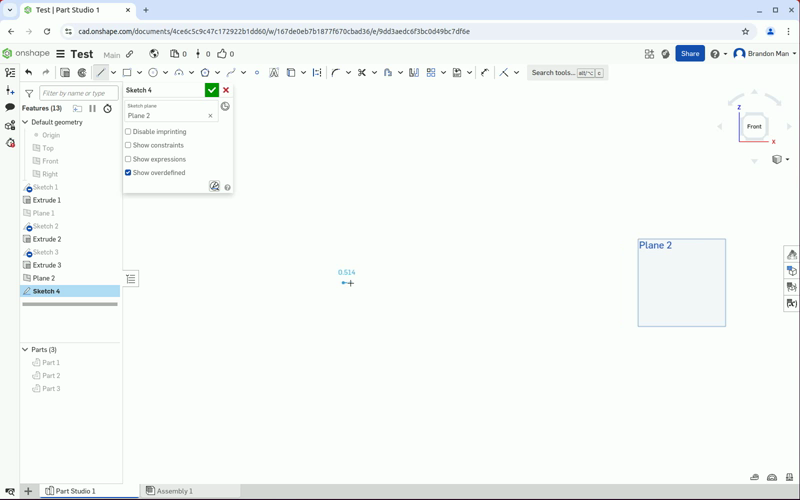
scroll(6)
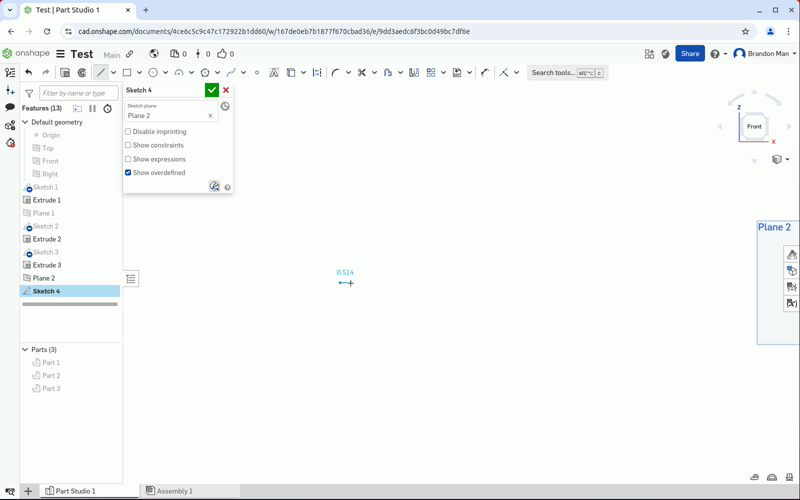
scroll(6)
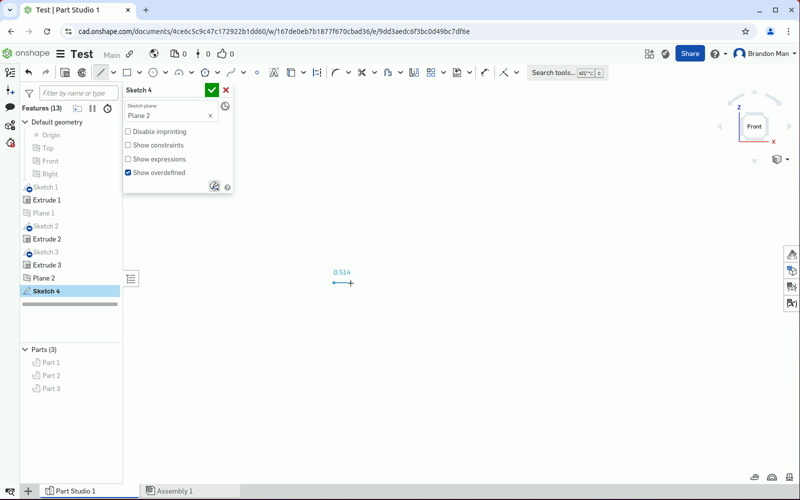
scroll(6)
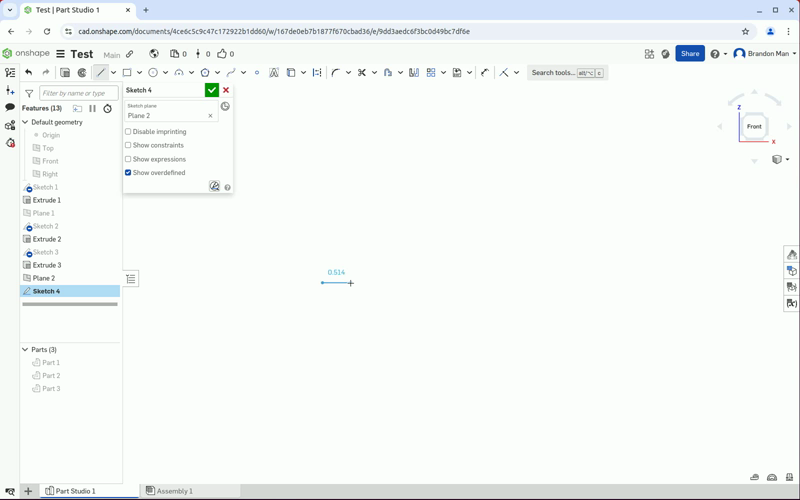
click(350, 282)
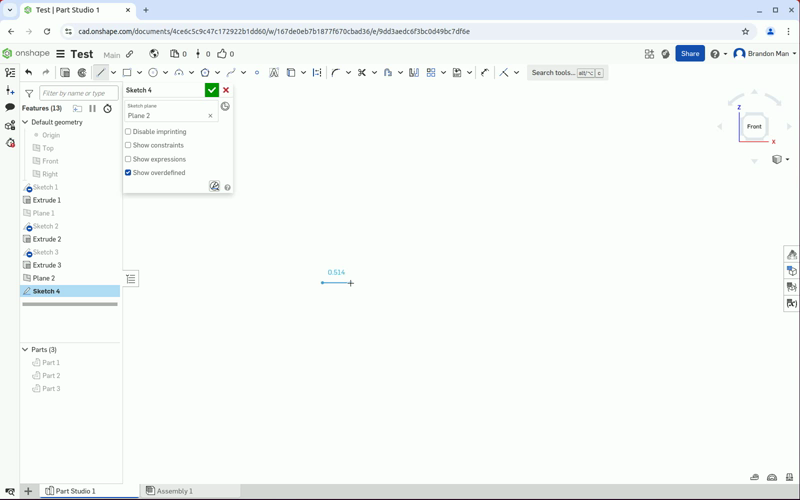
scroll(-6)
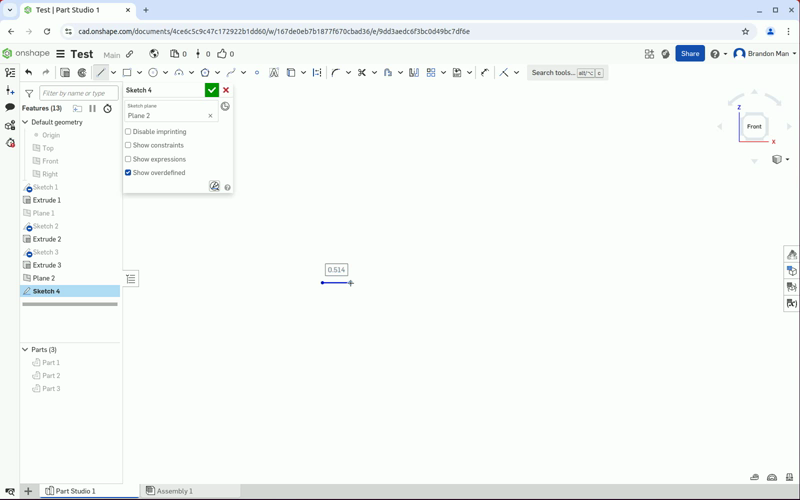
scroll(-6)
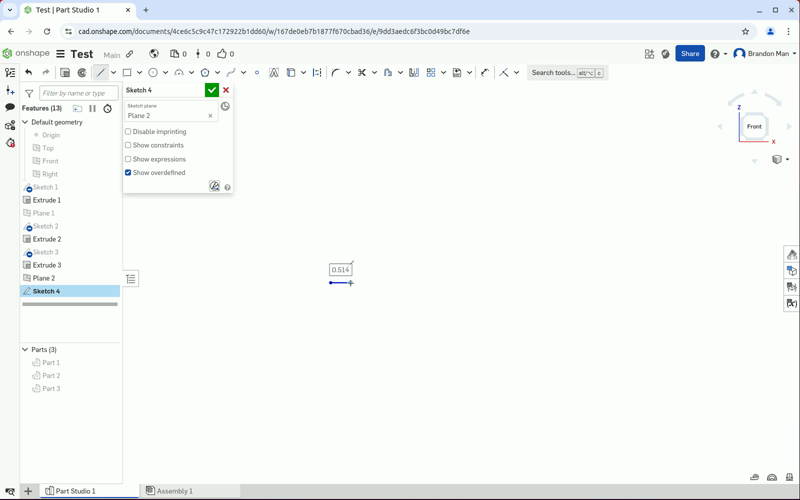
scroll(-6)
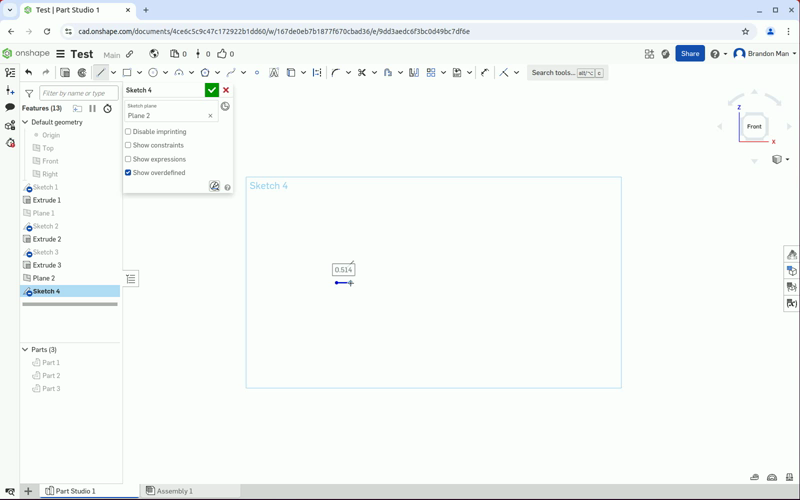
scroll(-6)
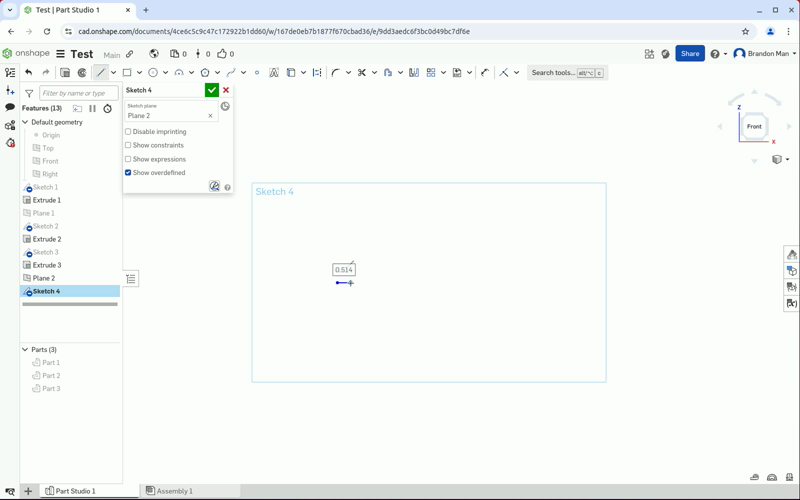
scroll(-6)
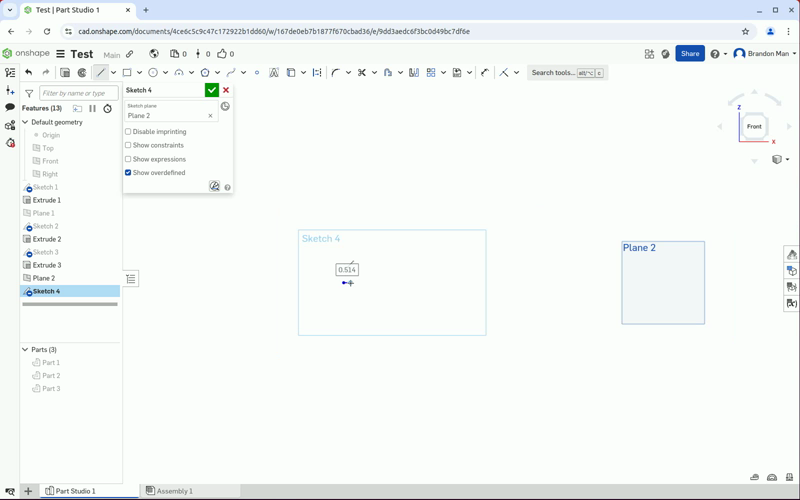
scroll(-6)
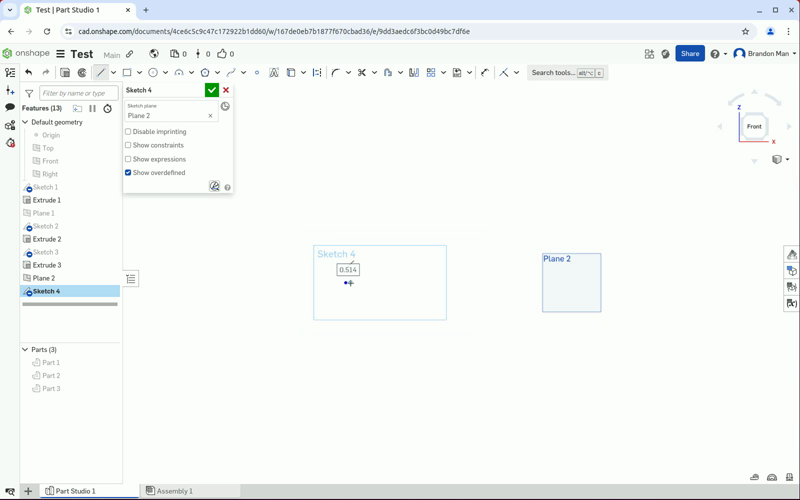
scroll(-6)
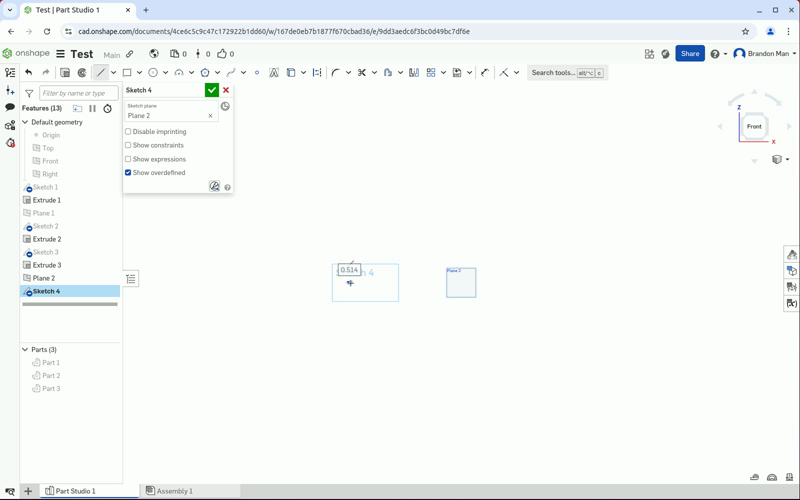
key_up(shift)
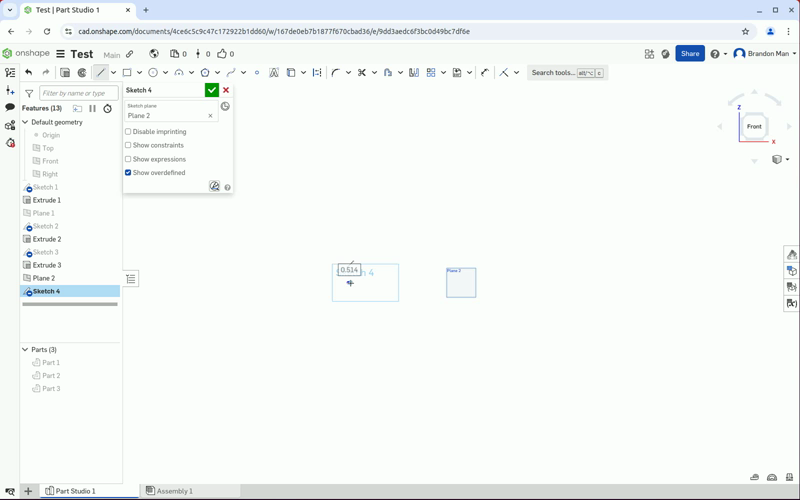
key_down(shift)
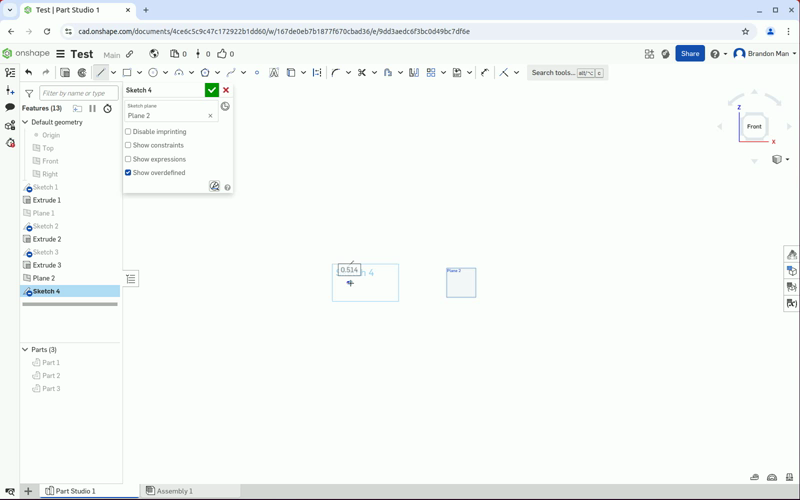
mouse_move(380, 282)
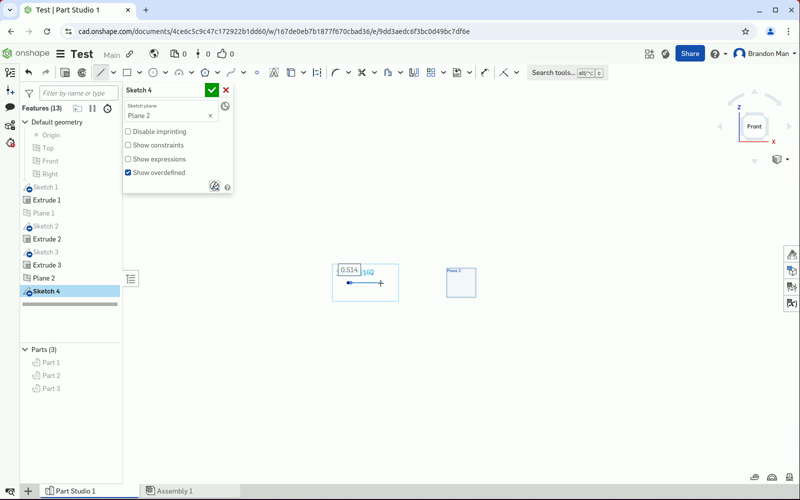
mouse_move(350, 259)
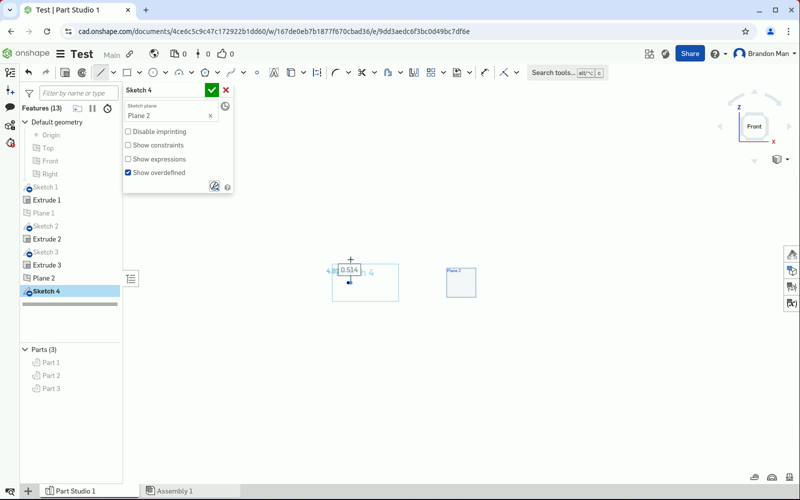
click(350, 259)
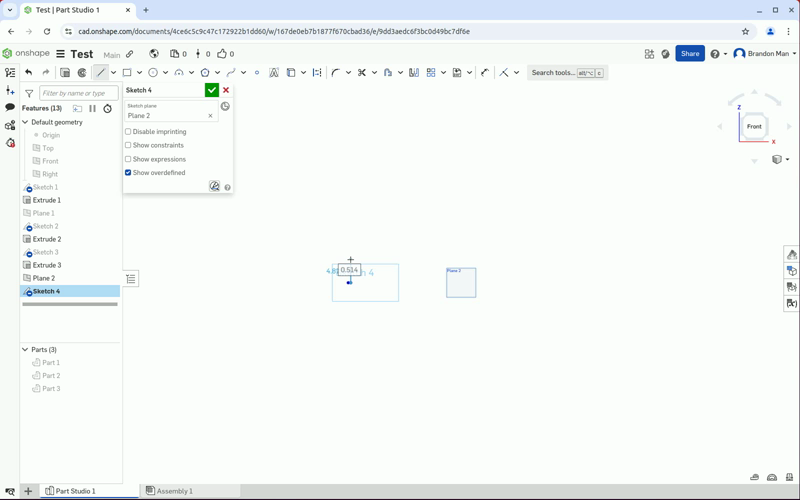
key_up(shift)
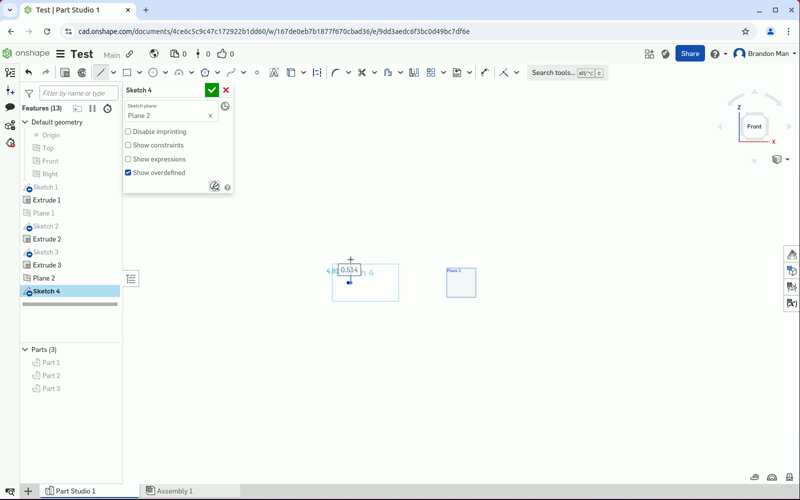
key_down(shift)
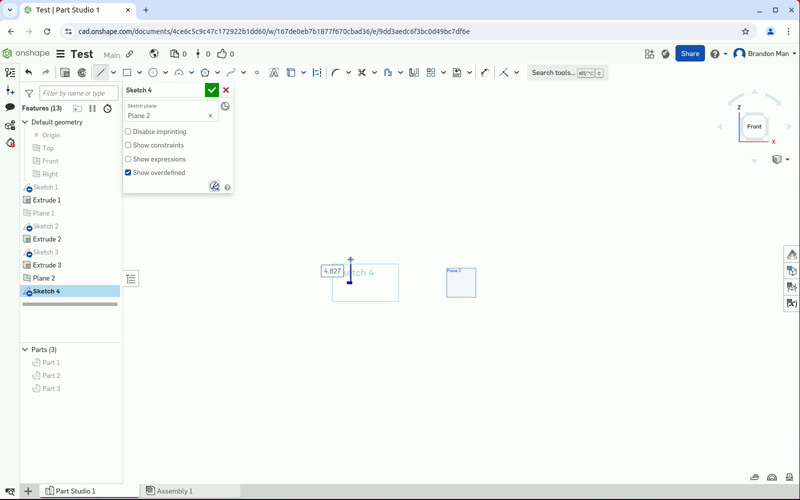
mouse_move(569, 259)
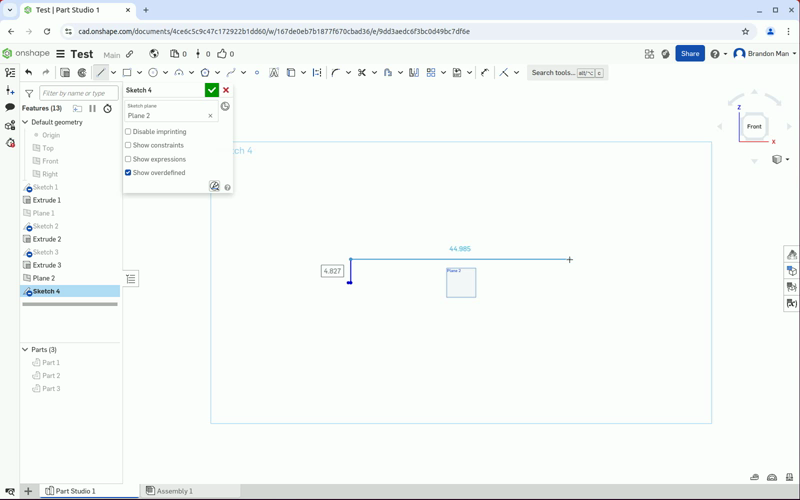
click(569, 259)
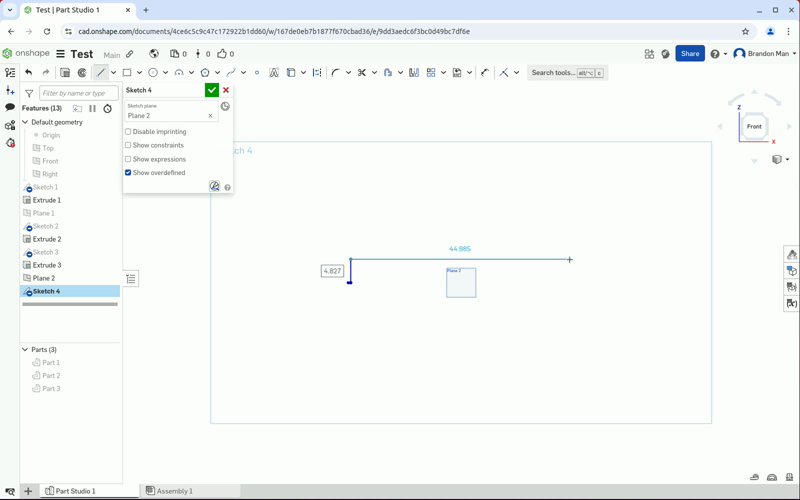
key_up(shift)
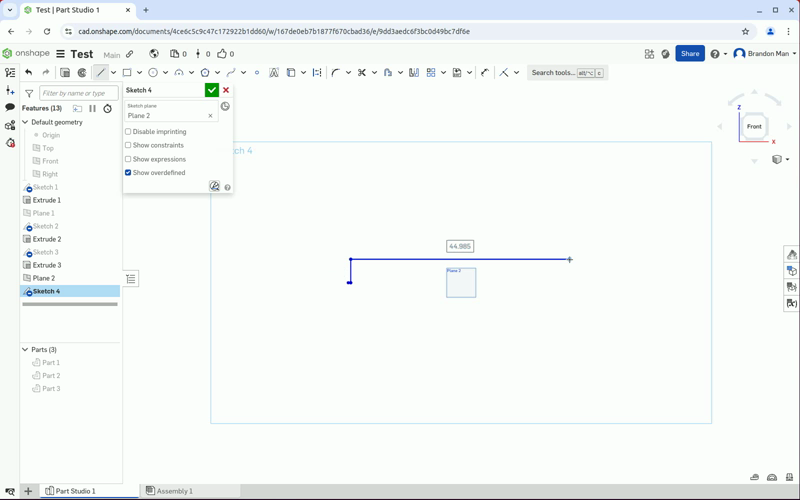
key_down(shift)
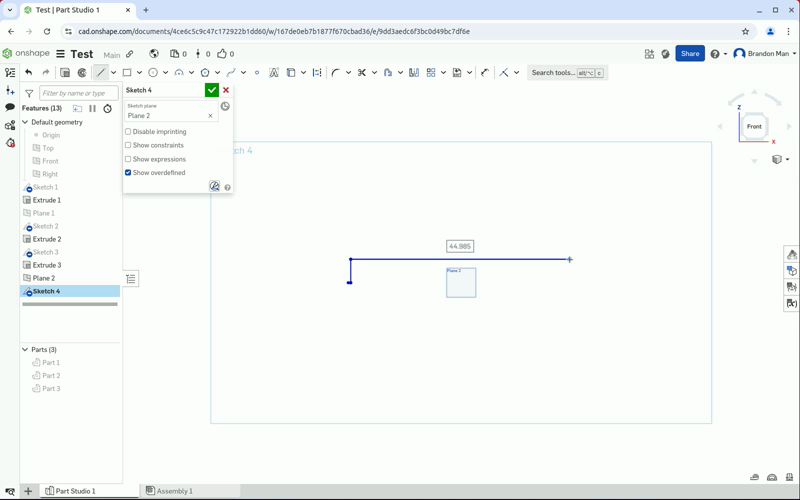
mouse_move(589, 259)
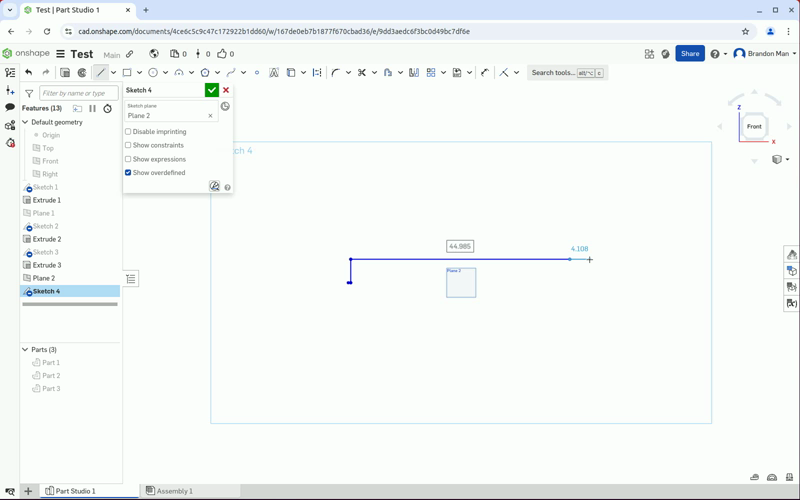
mouse_move(569, 282)
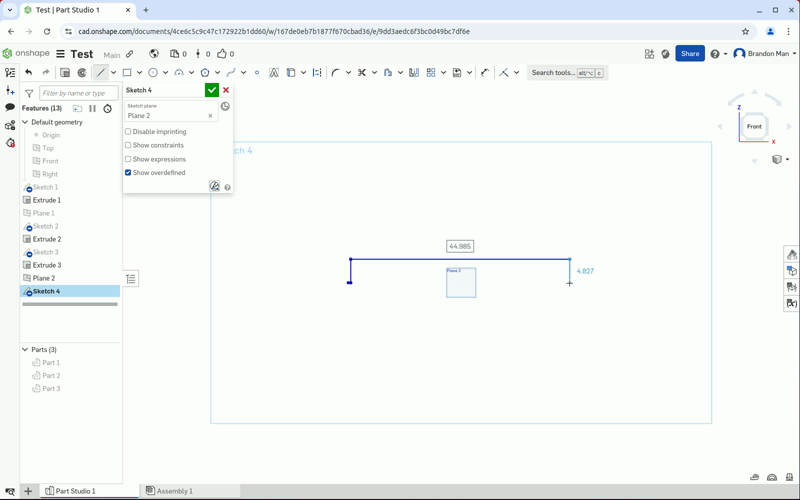
click(569, 282)
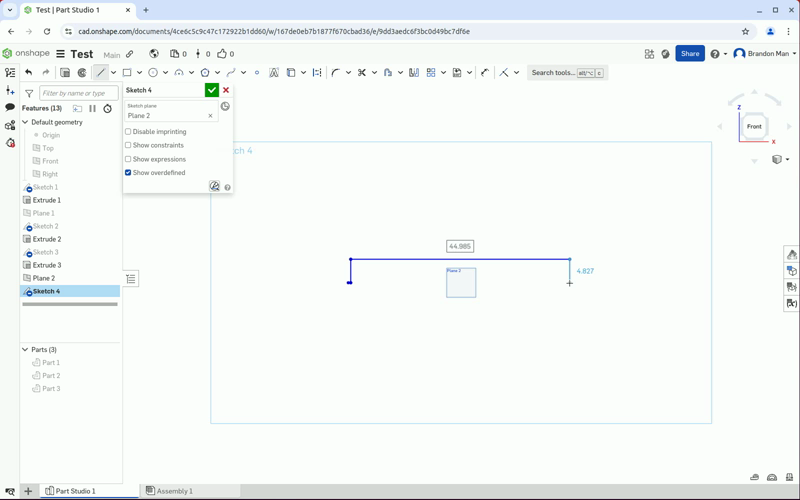
key_up(shift)
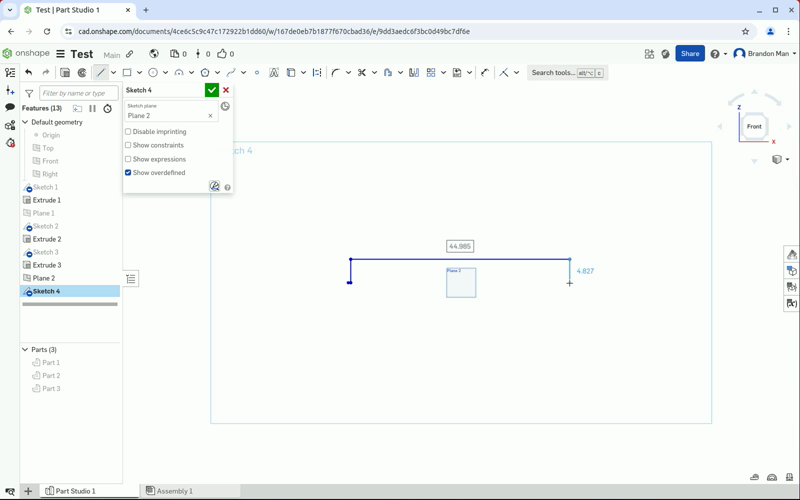
key_down(shift)
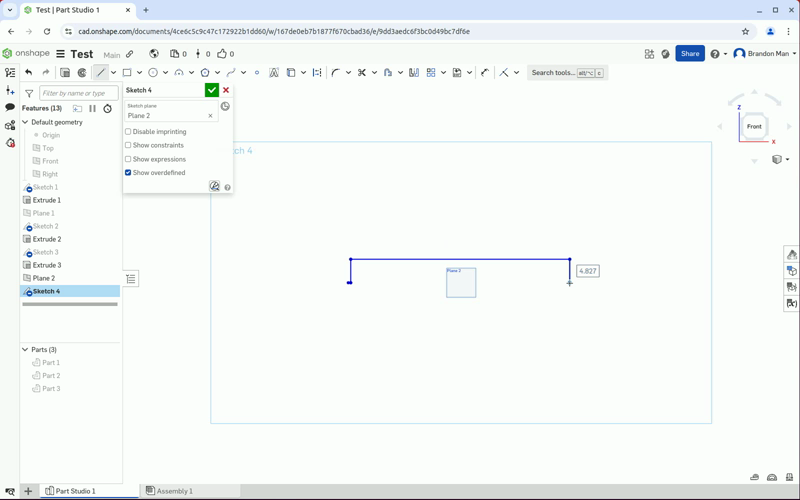
mouse_move(589, 282)
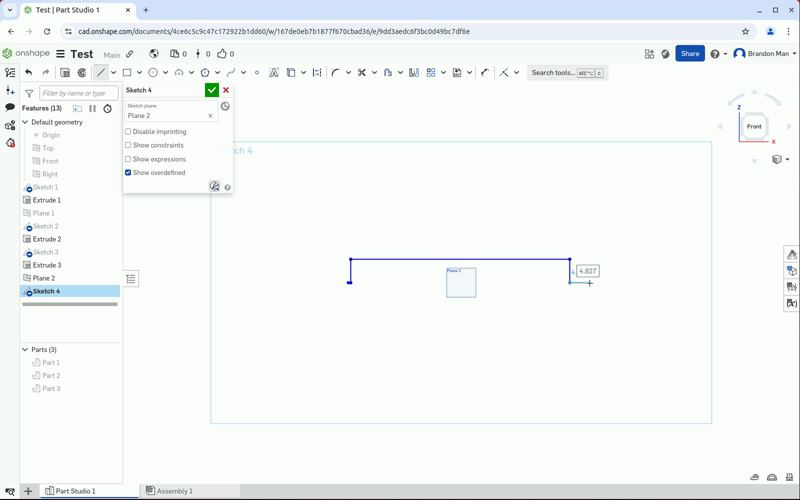
mouse_move(572, 282)
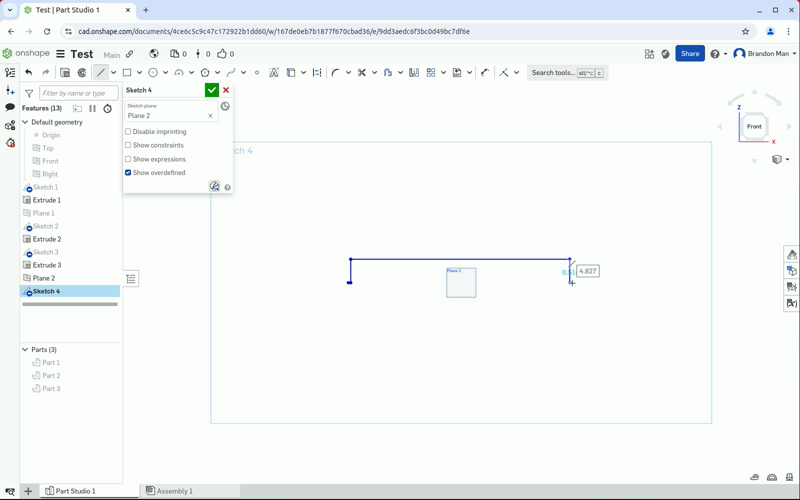
scroll(6)
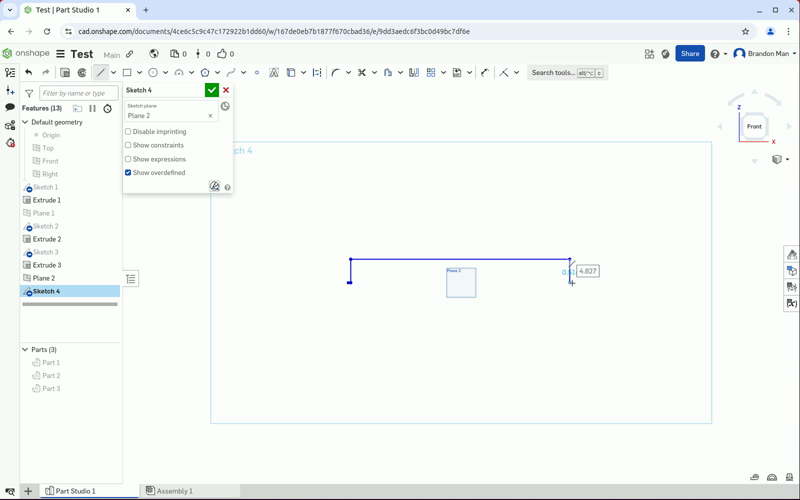
scroll(6)
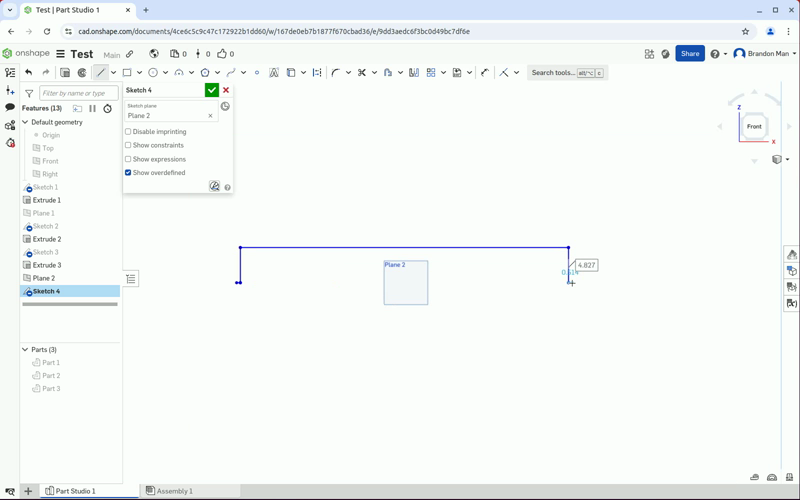
scroll(6)
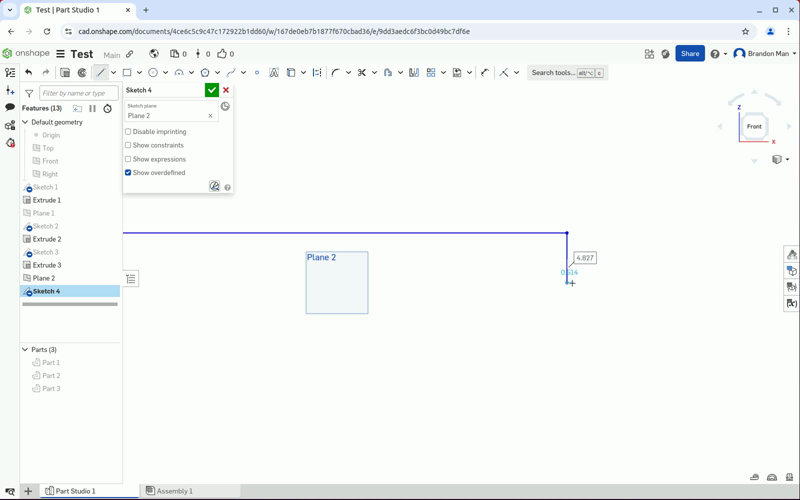
scroll(6)
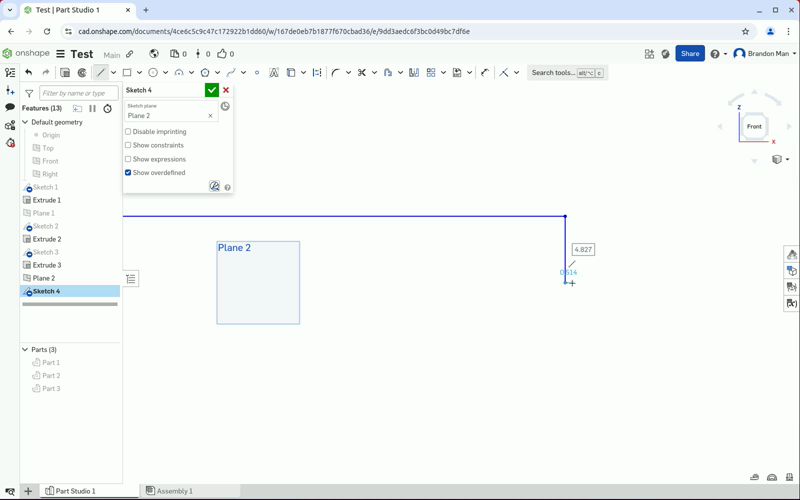
scroll(6)
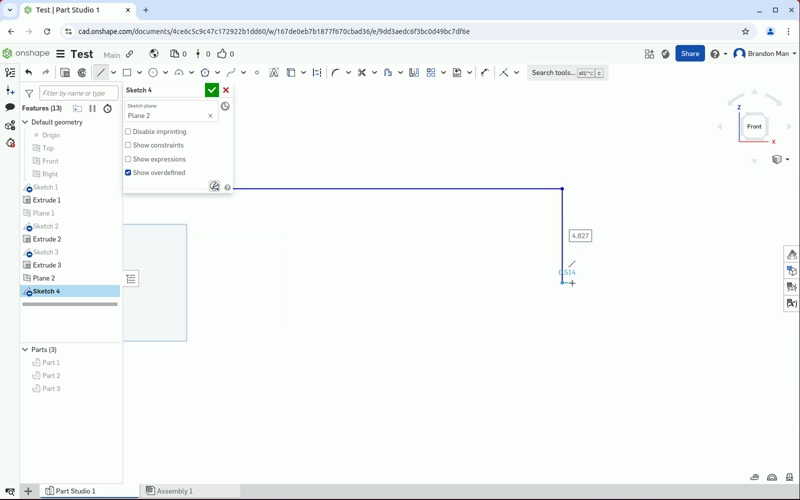
scroll(6)
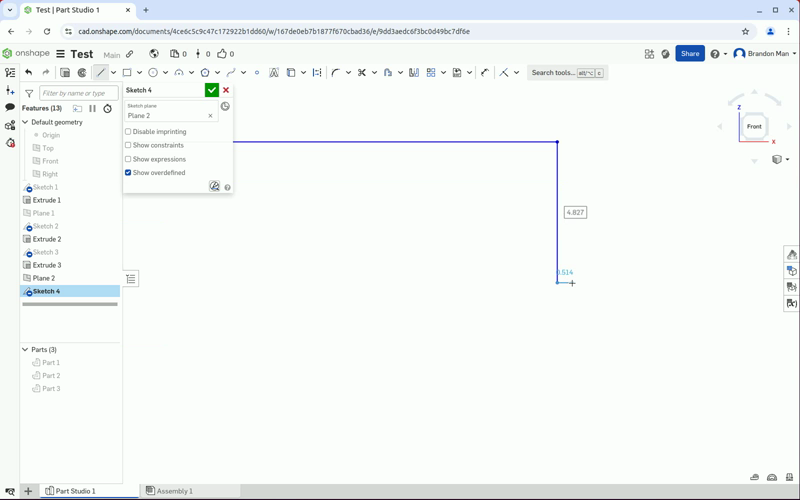
scroll(6)
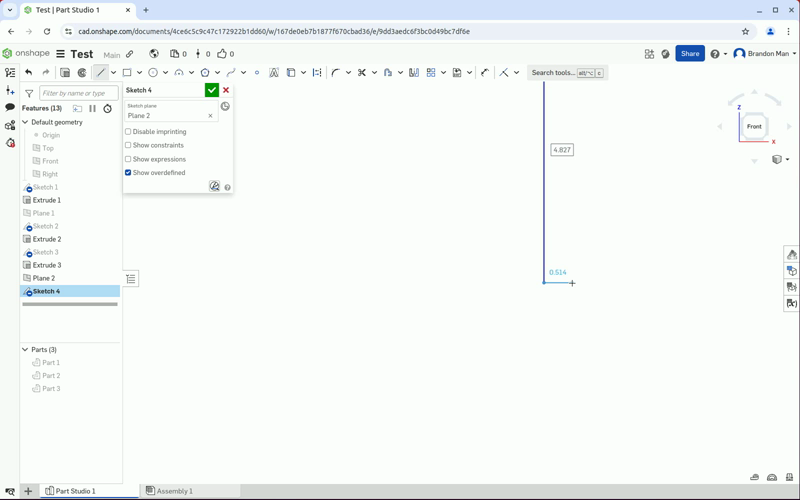
click(572, 282)
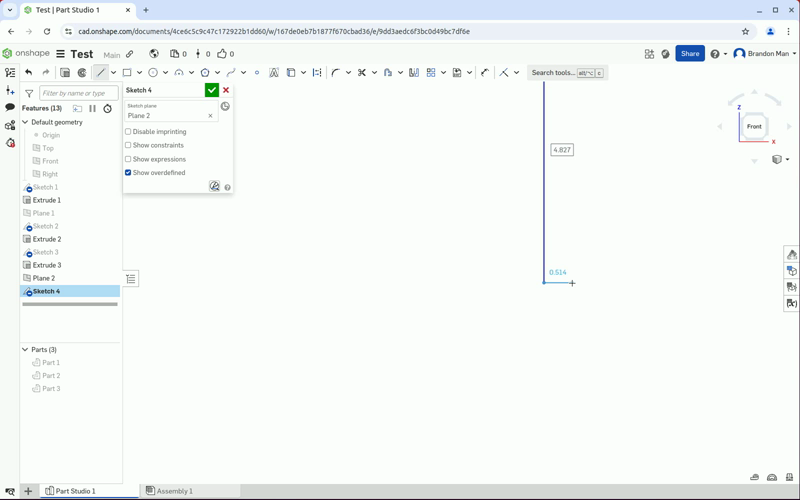
scroll(-6)
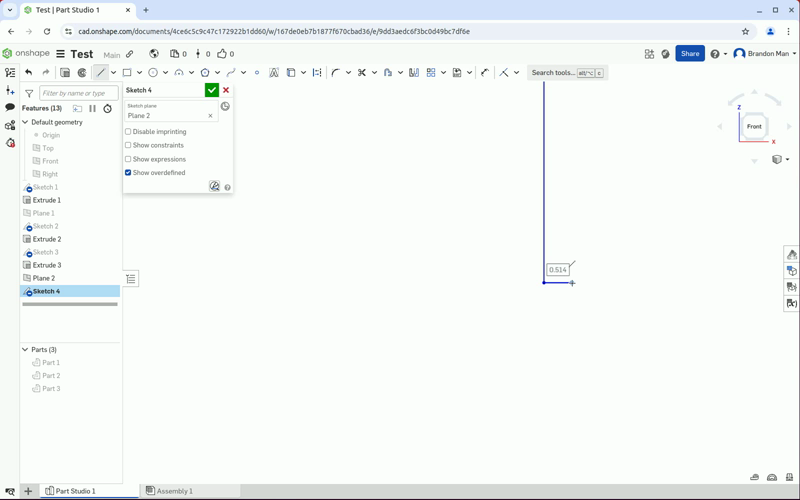
scroll(-6)
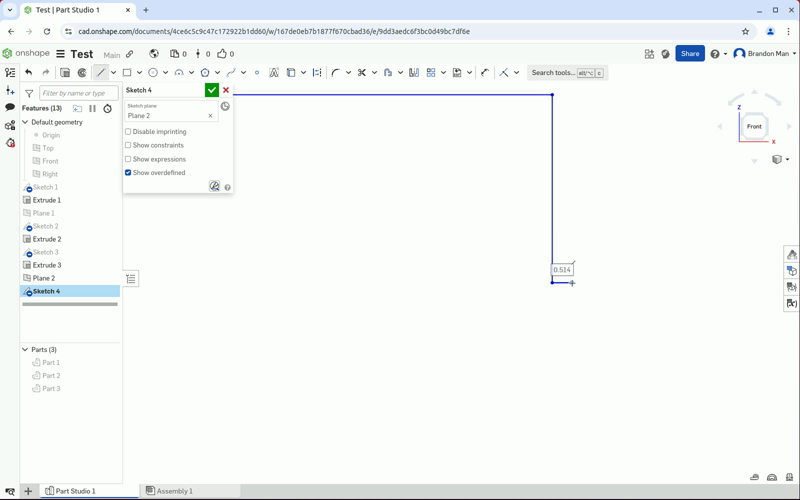
scroll(-6)
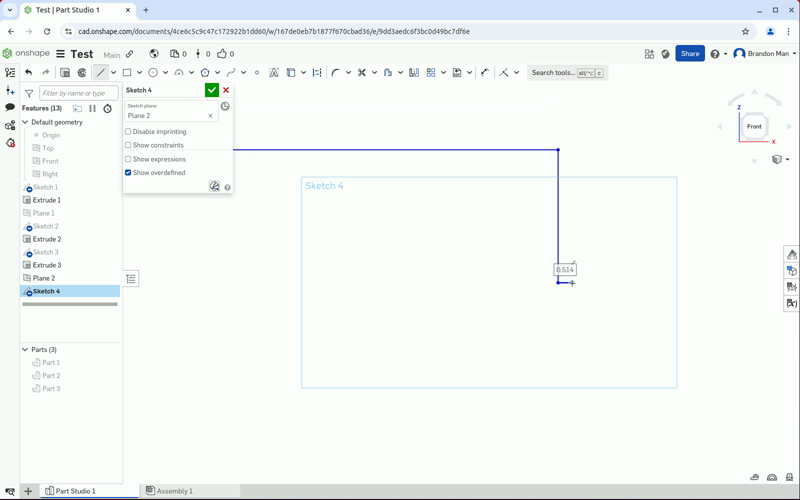
scroll(-6)
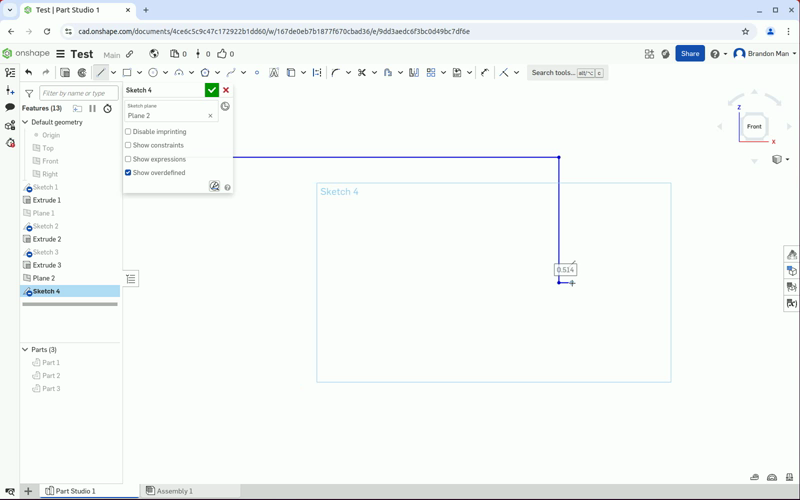
scroll(-6)
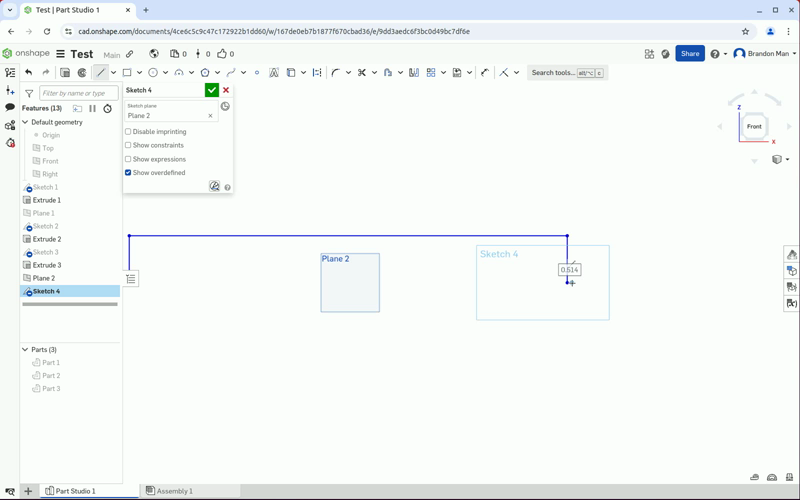
scroll(-6)
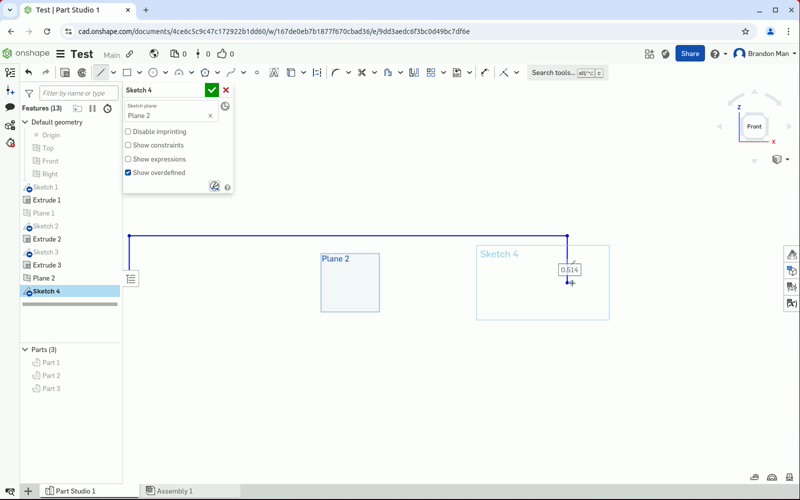
scroll(-6)
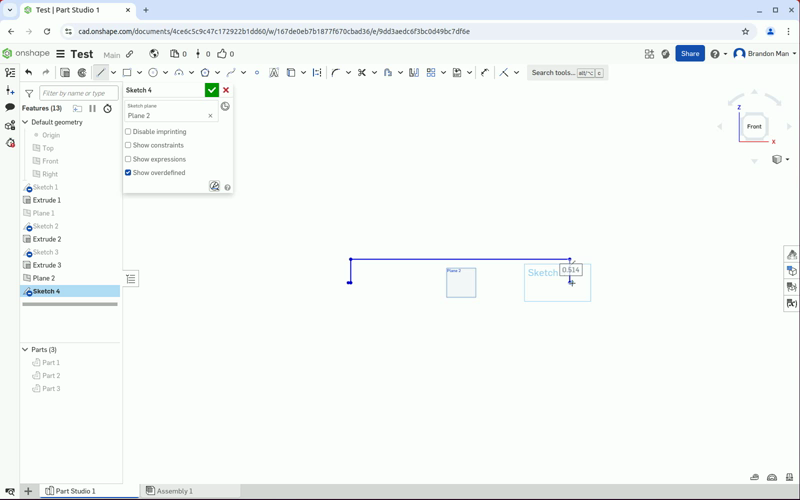
key_up(shift)
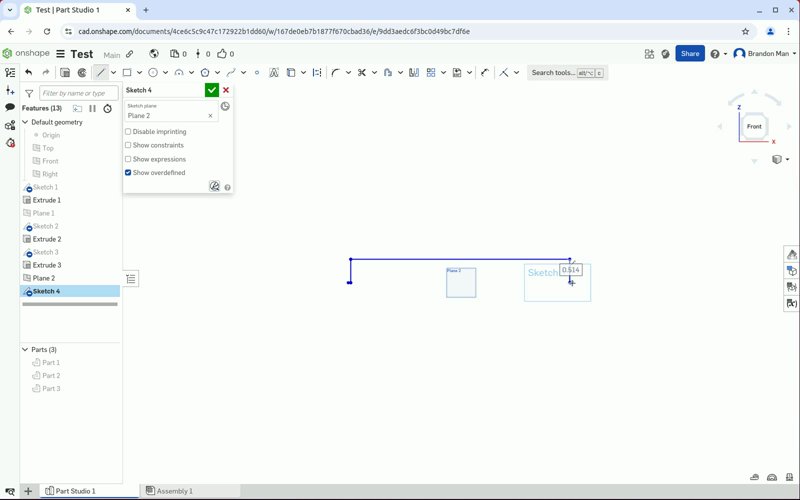
key_down(shift)
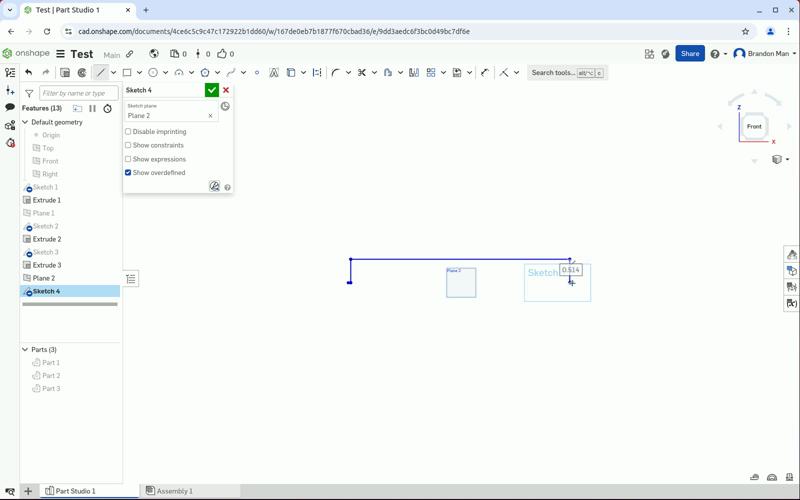
mouse_move(589, 282)
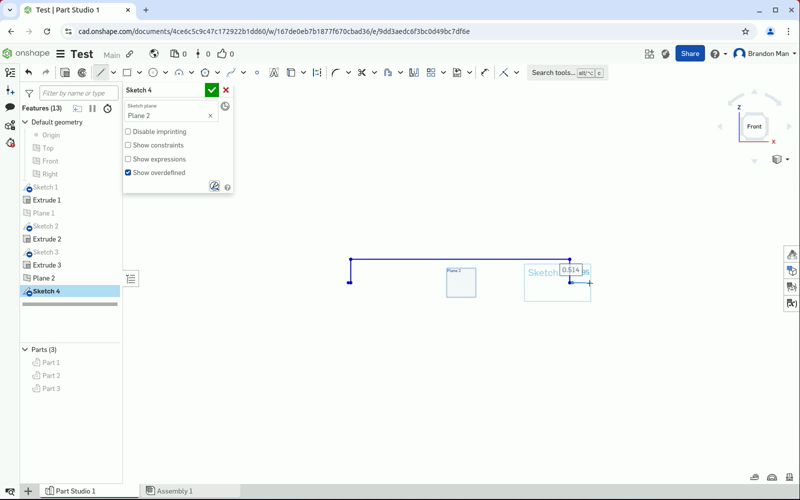
mouse_move(572, 257)
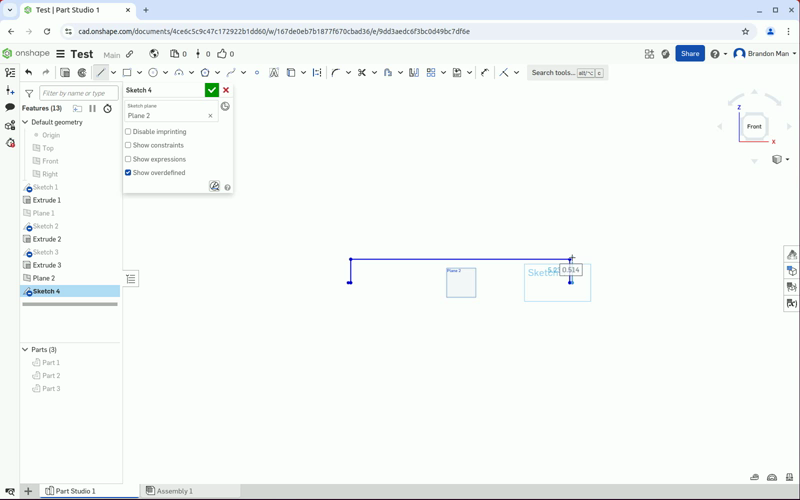
scroll(6)
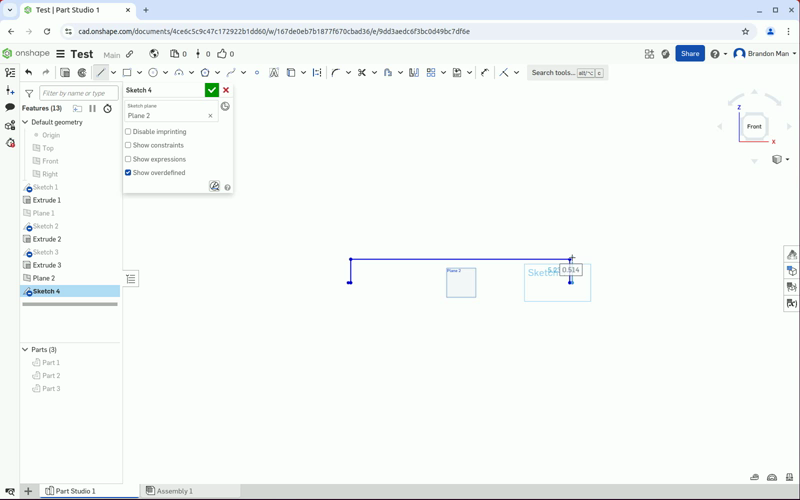
scroll(6)
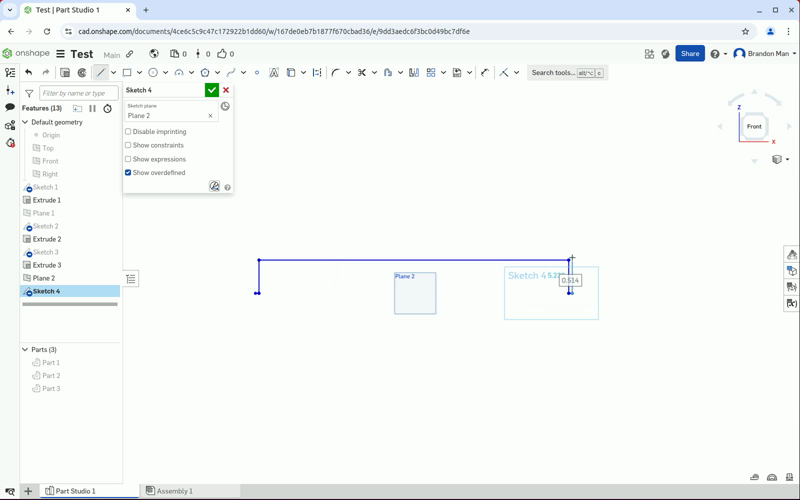
scroll(6)
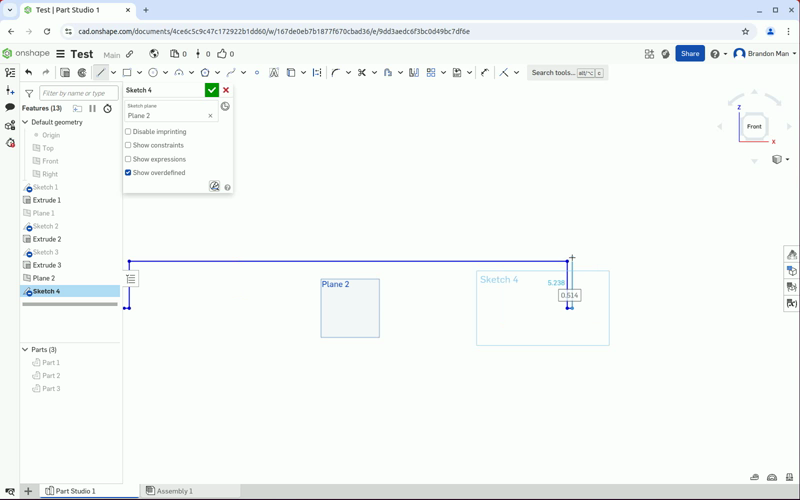
scroll(6)
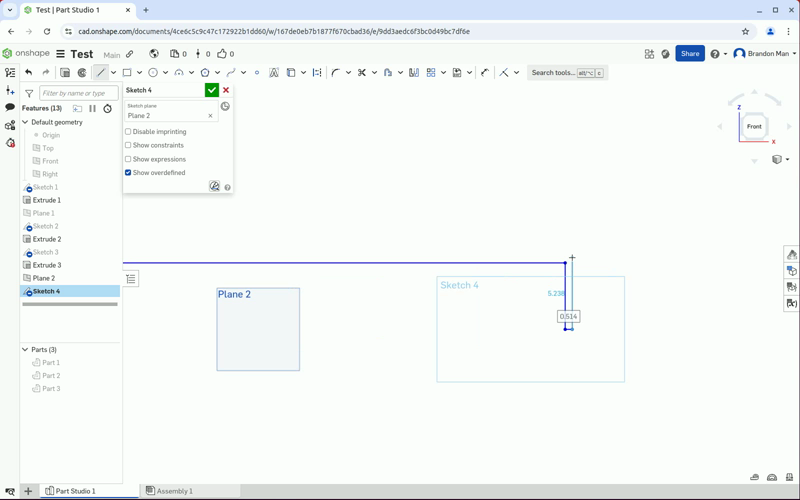
scroll(6)
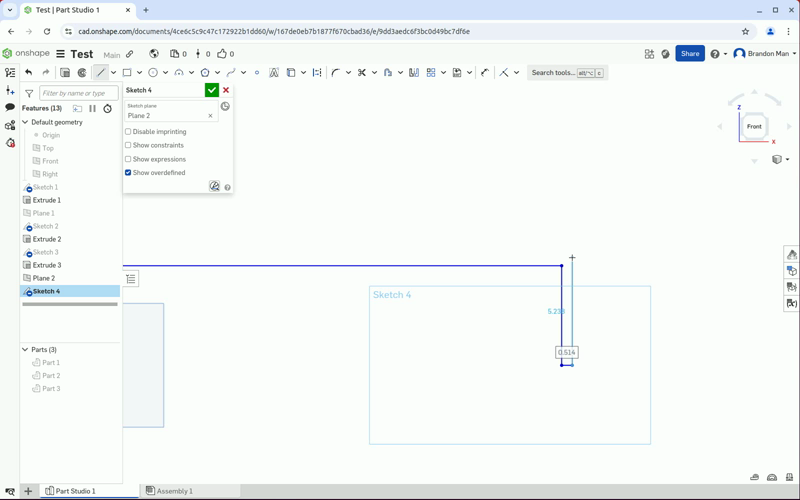
scroll(6)
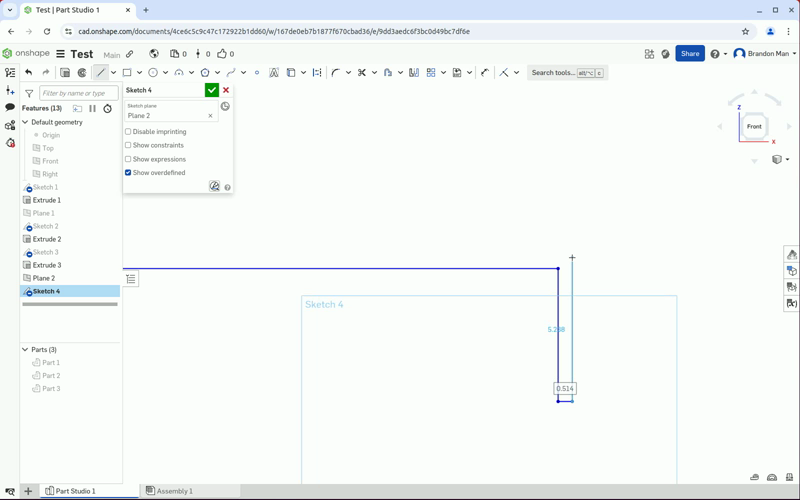
scroll(6)
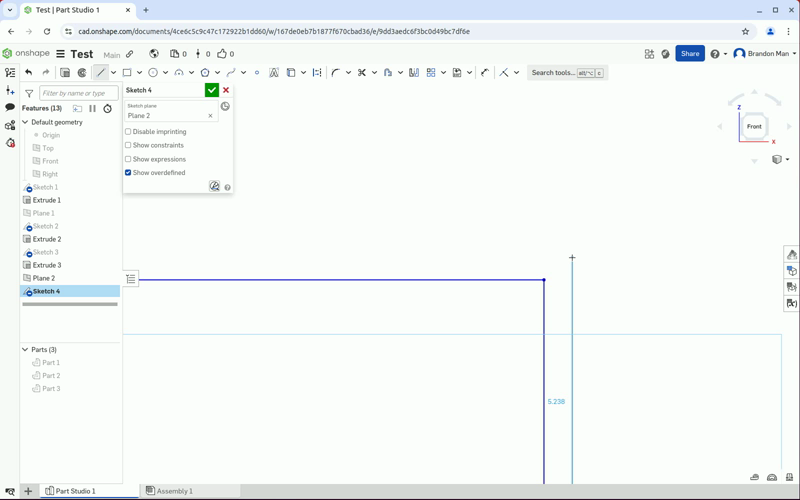
click(572, 257)
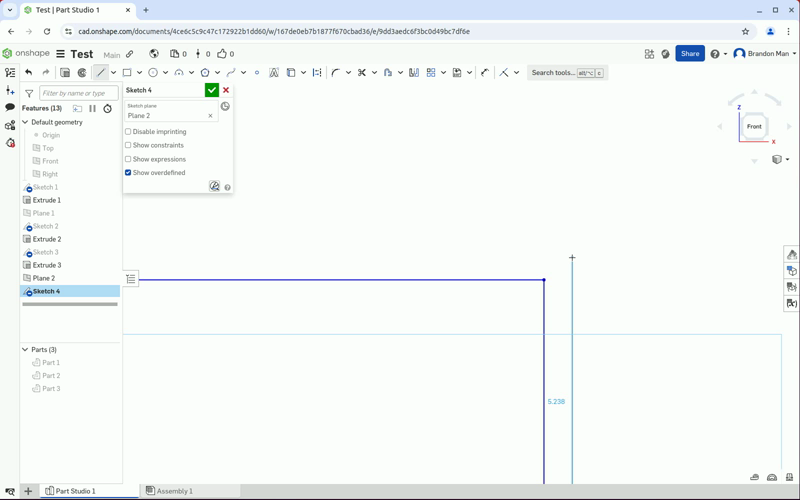
scroll(-6)
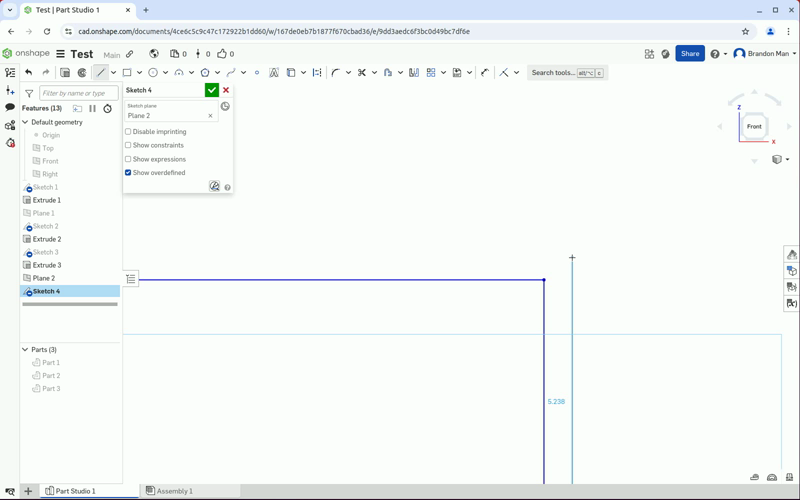
scroll(-6)
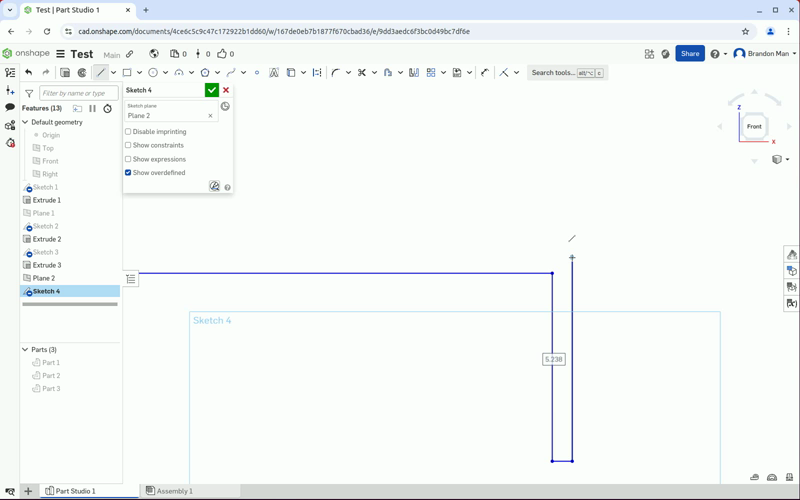
scroll(-6)
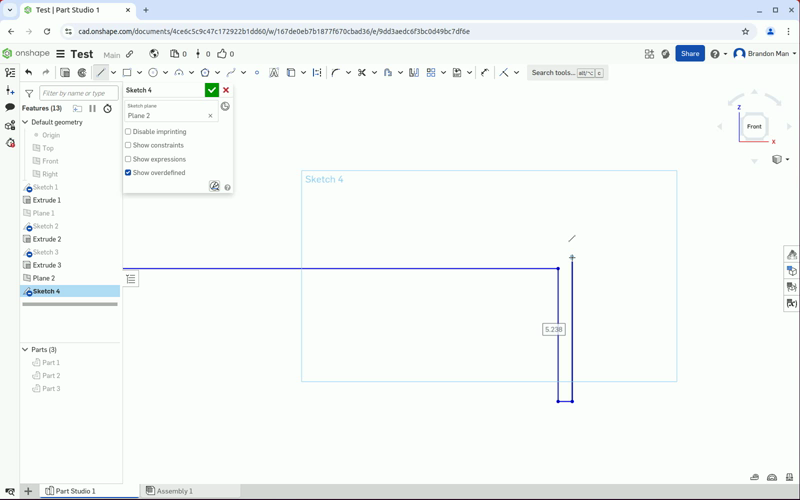
scroll(-6)
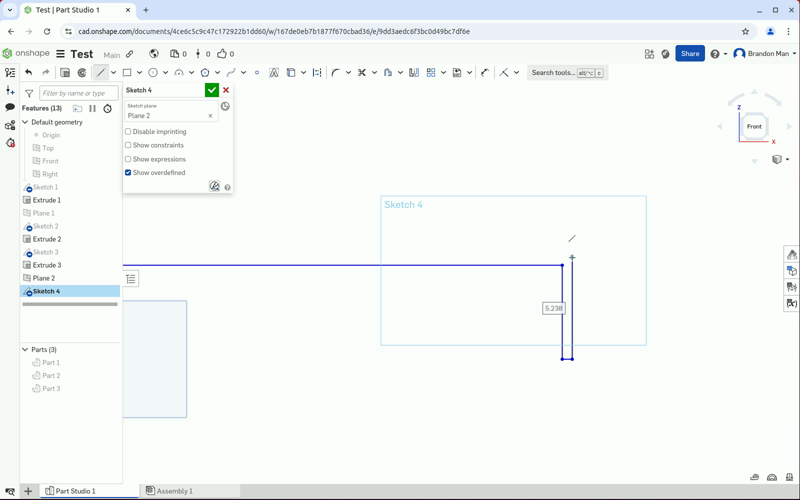
scroll(-6)
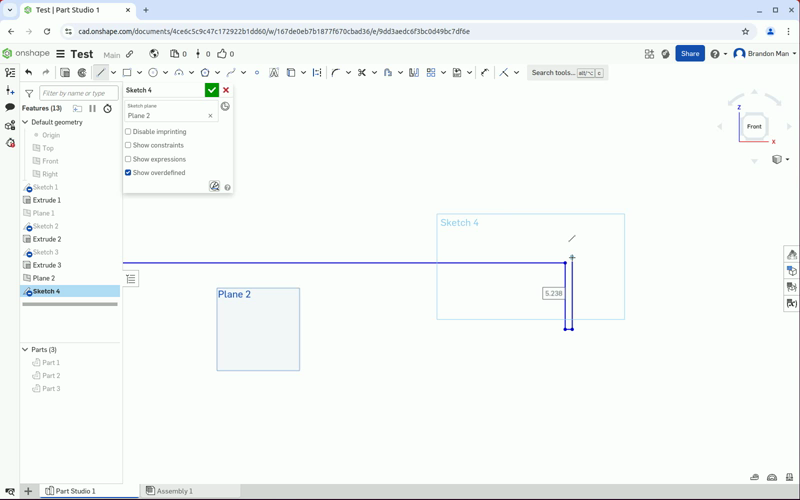
scroll(-6)
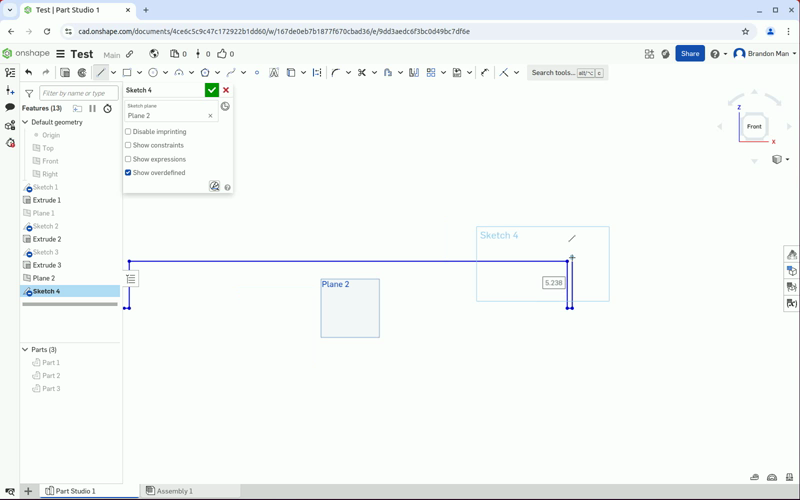
scroll(-6)
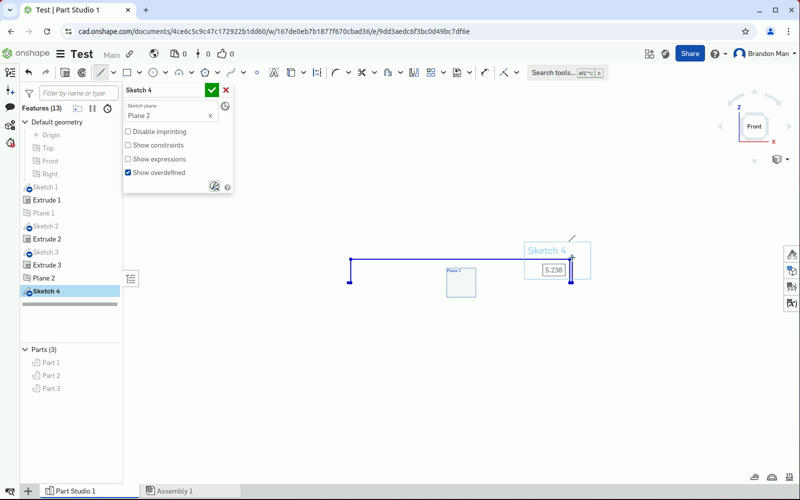
key_up(shift)
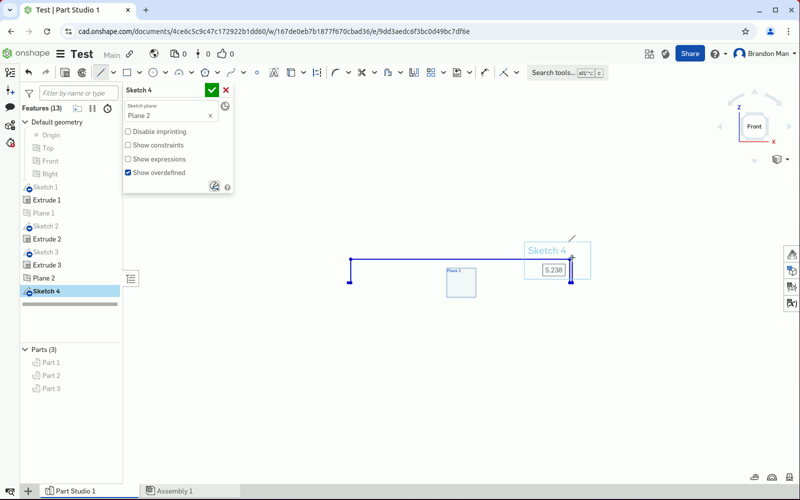
key_down(shift)
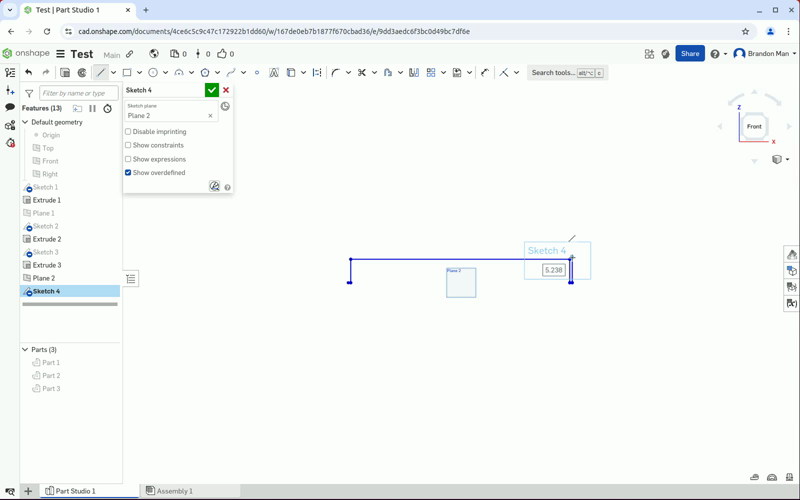
mouse_move(348, 257)
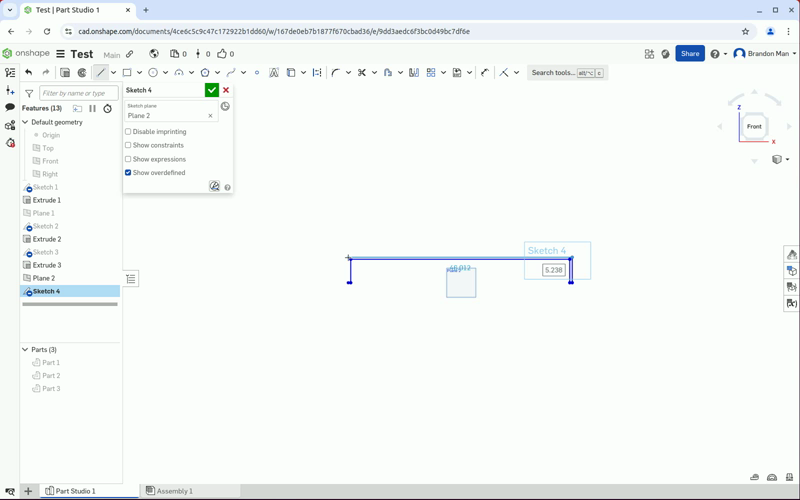
scroll(6)
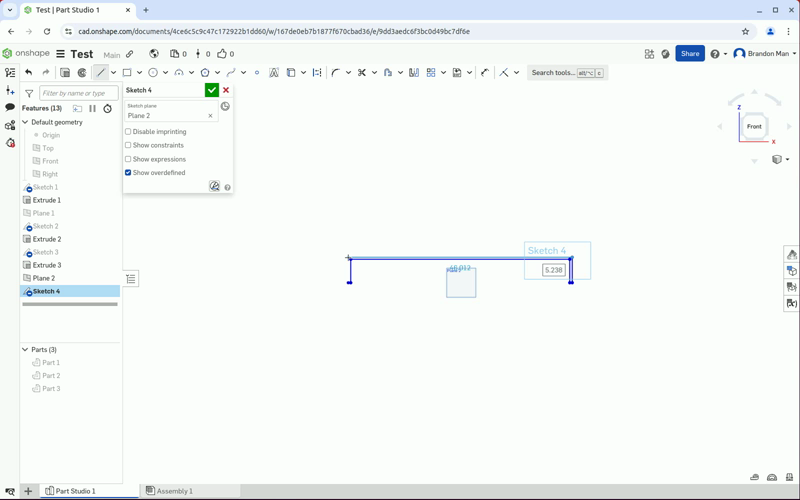
scroll(6)
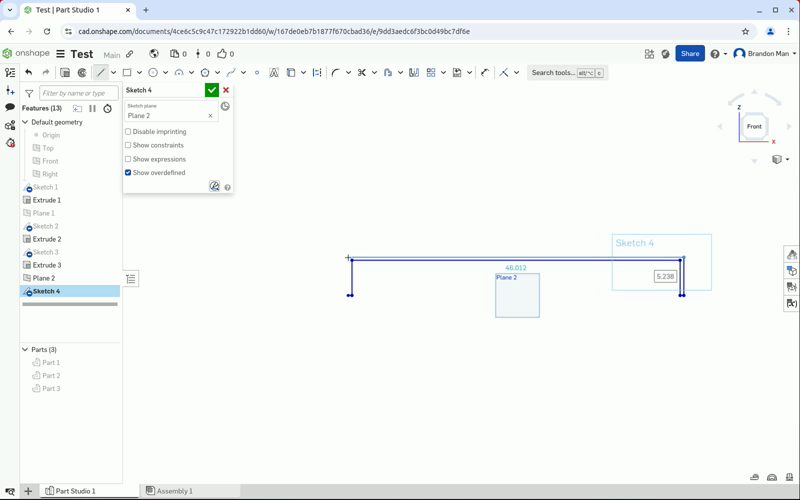
scroll(6)
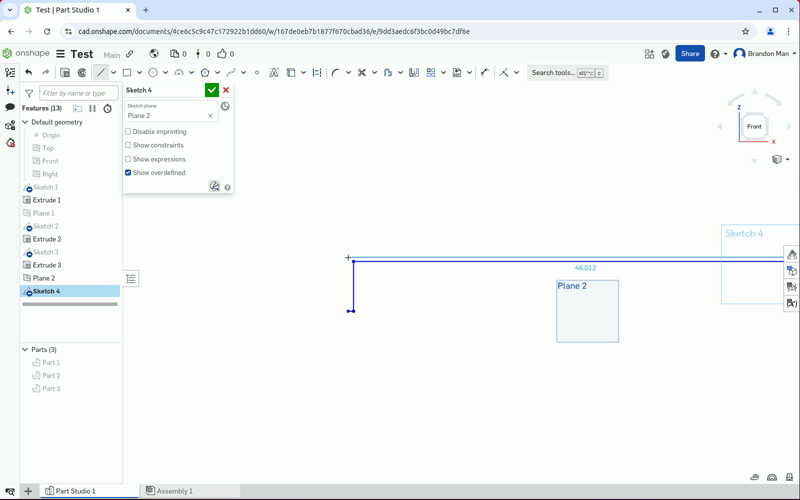
scroll(6)
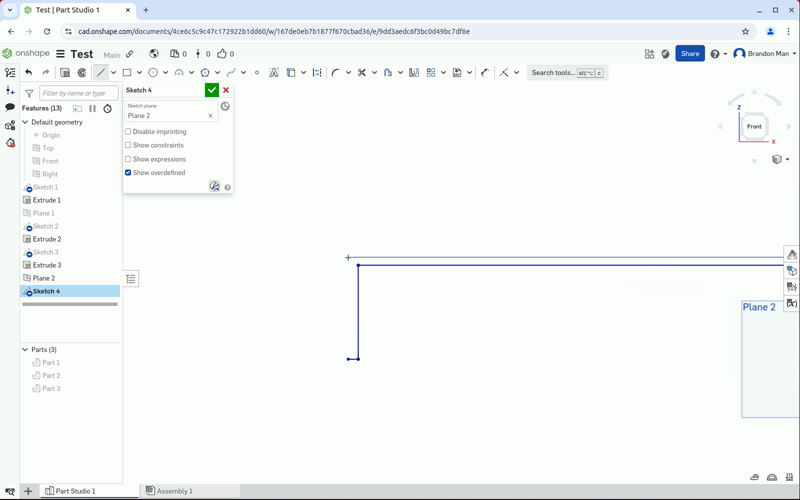
scroll(6)
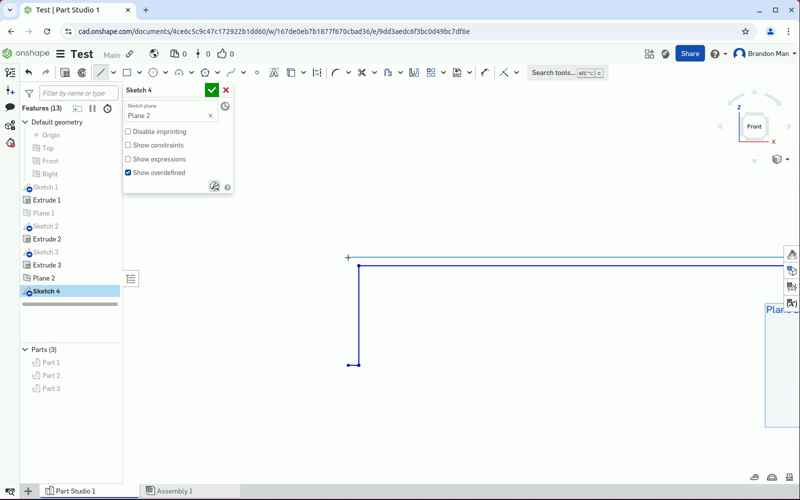
scroll(6)
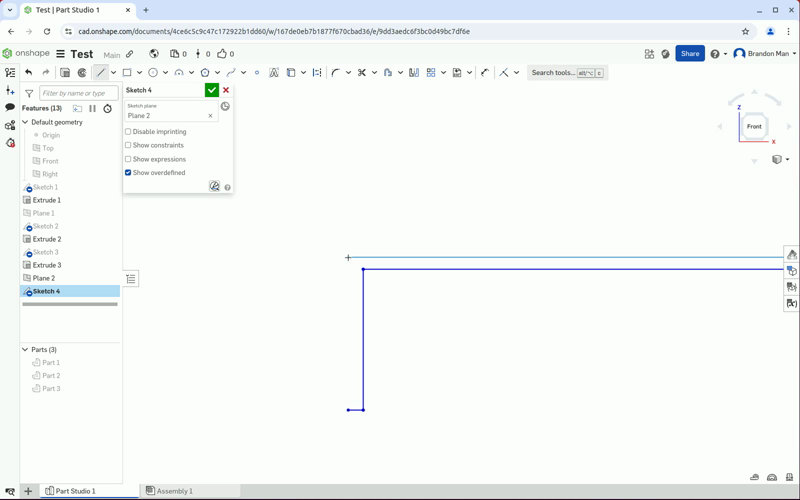
scroll(6)
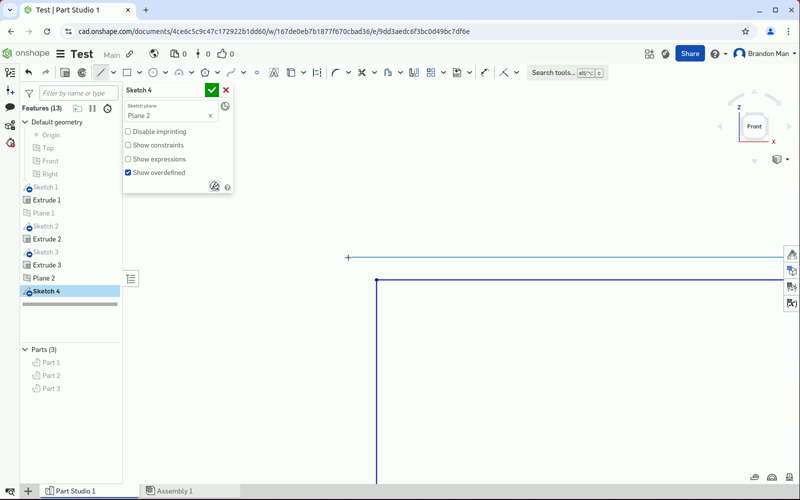
click(348, 257)
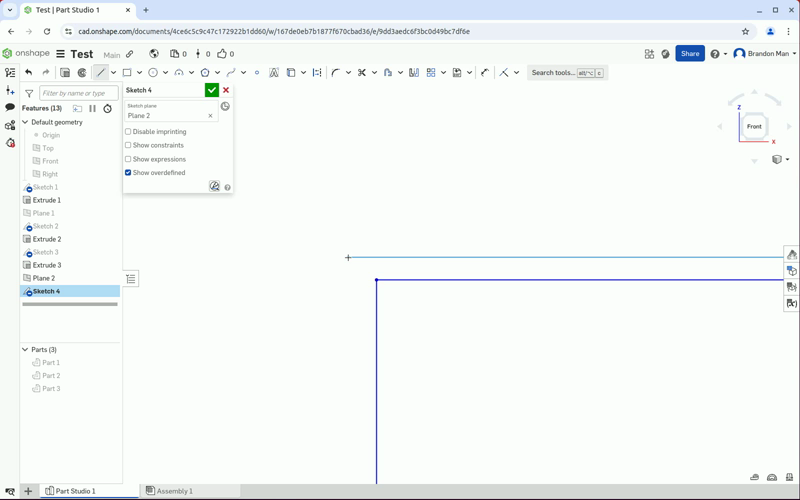
scroll(-6)
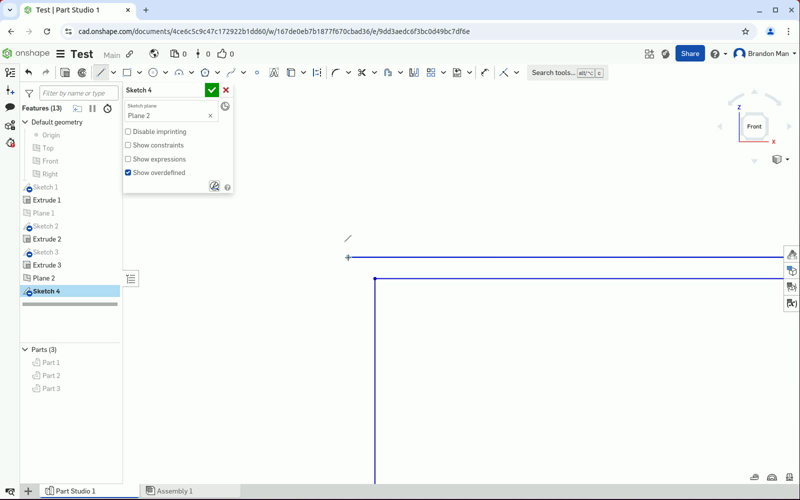
scroll(-6)
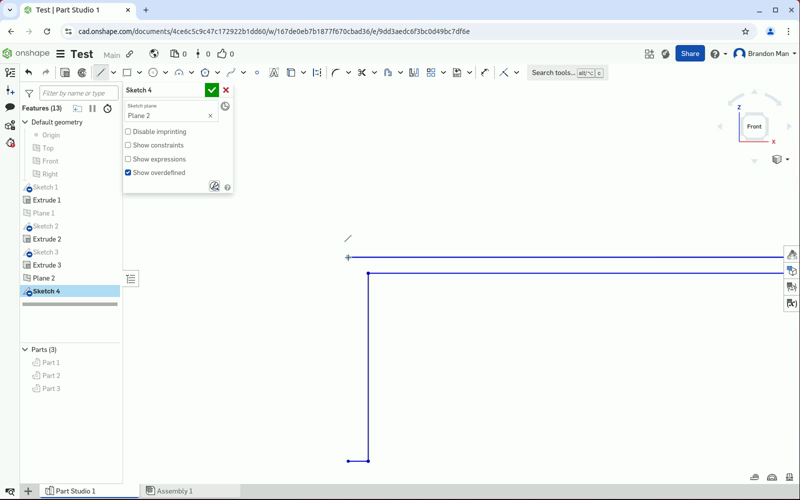
scroll(-6)
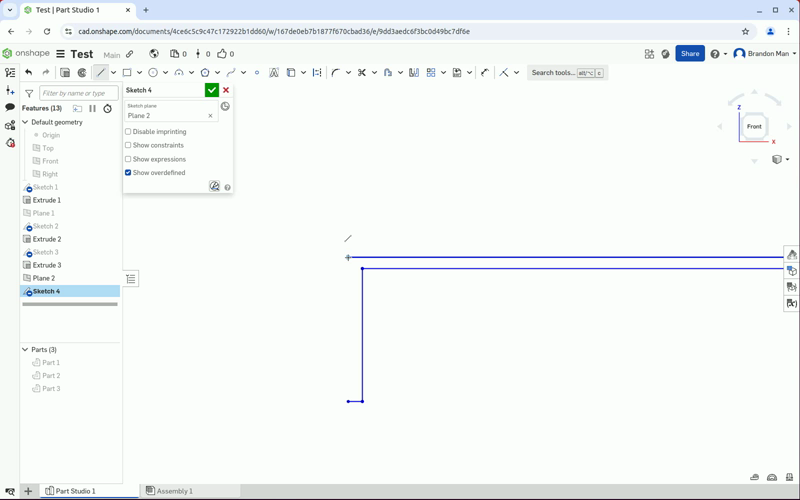
scroll(-6)
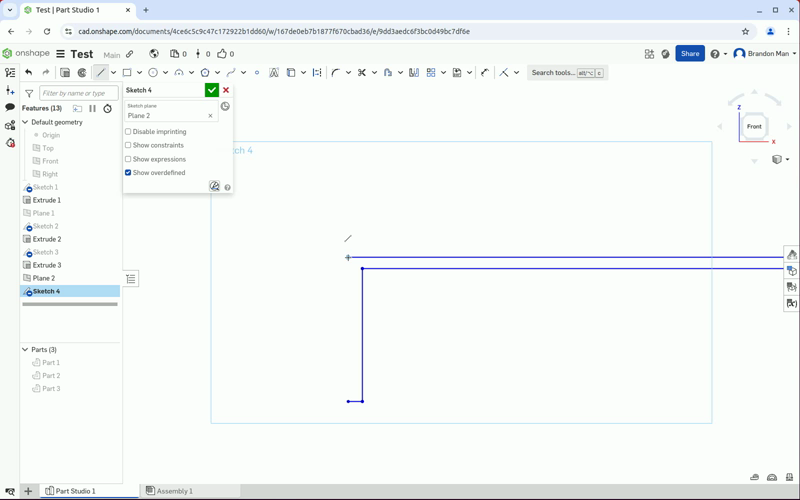
scroll(-6)
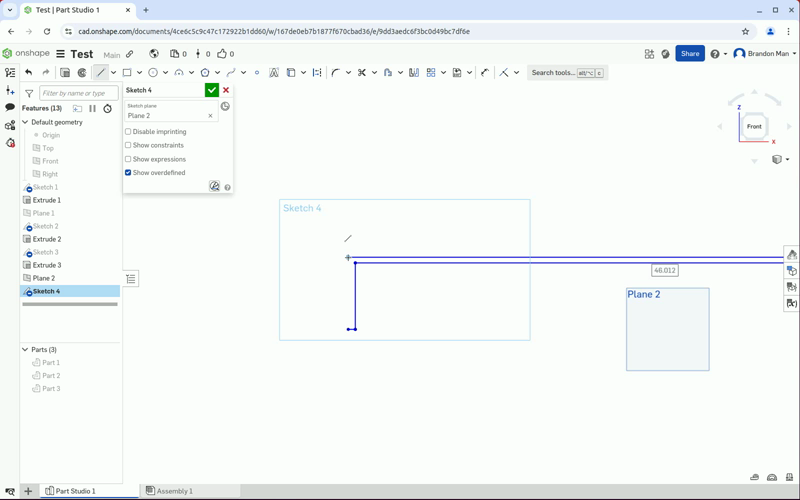
scroll(-6)
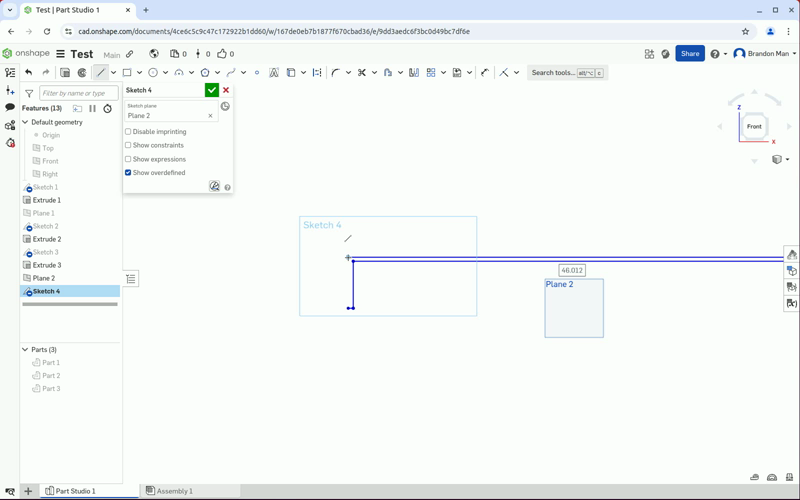
scroll(-6)
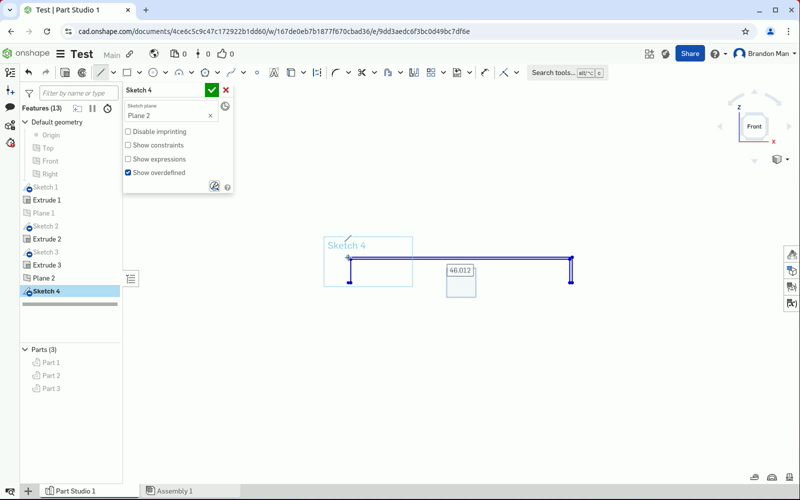
key_up(shift)
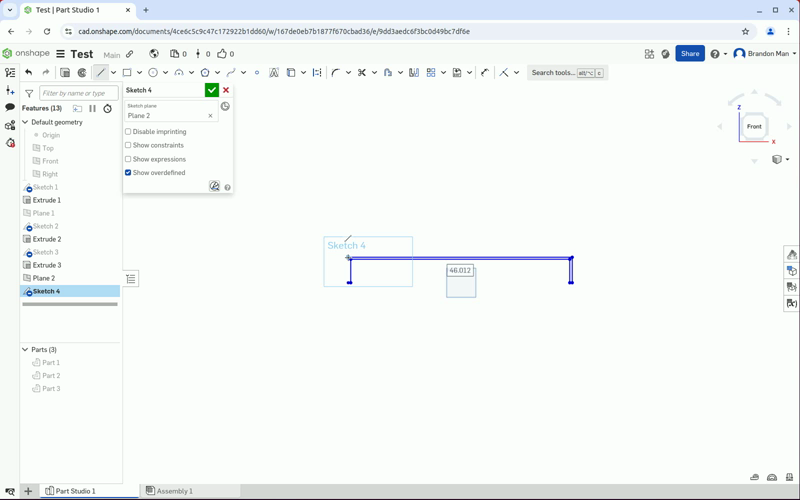
mouse_move(378, 257)
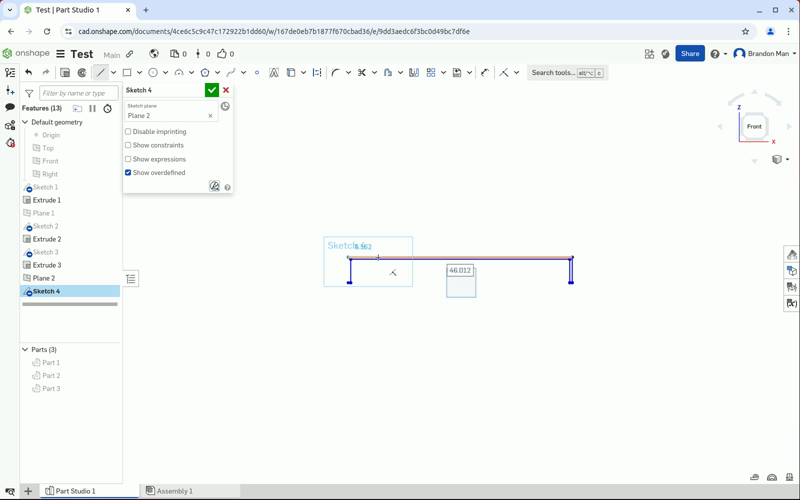
key_down(shift)
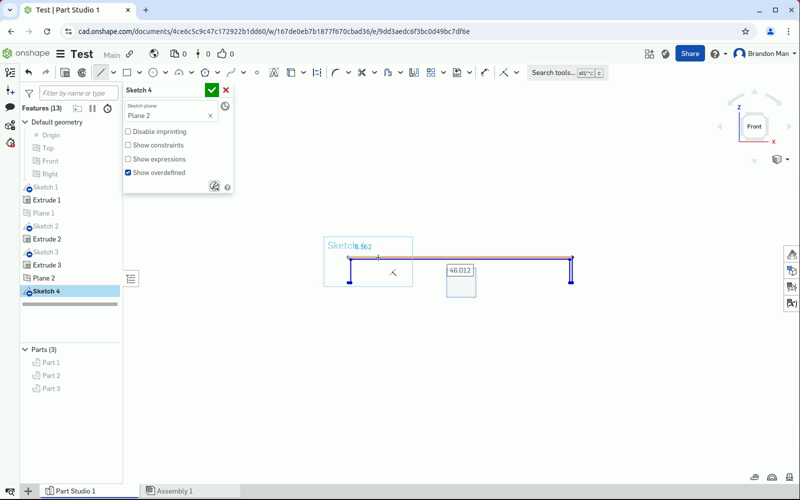
mouse_move(348, 282)
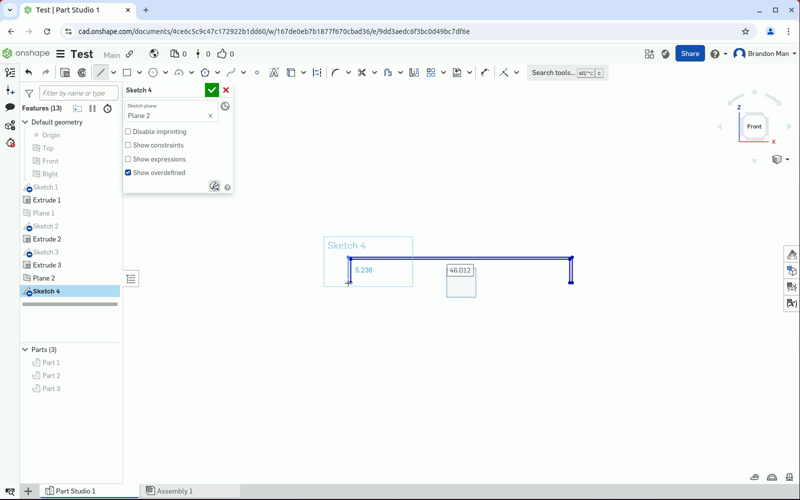
scroll(6)
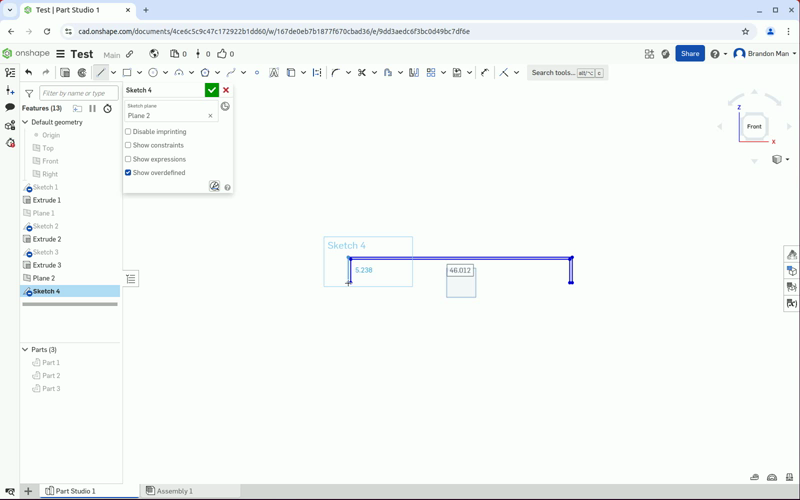
scroll(6)
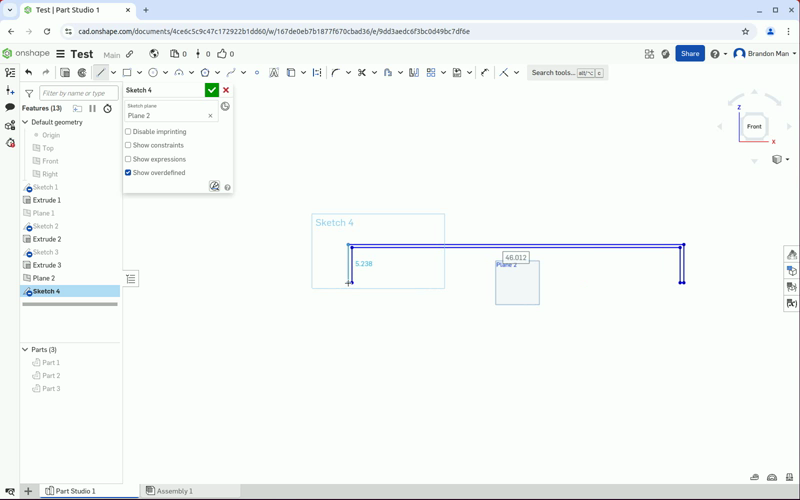
scroll(6)
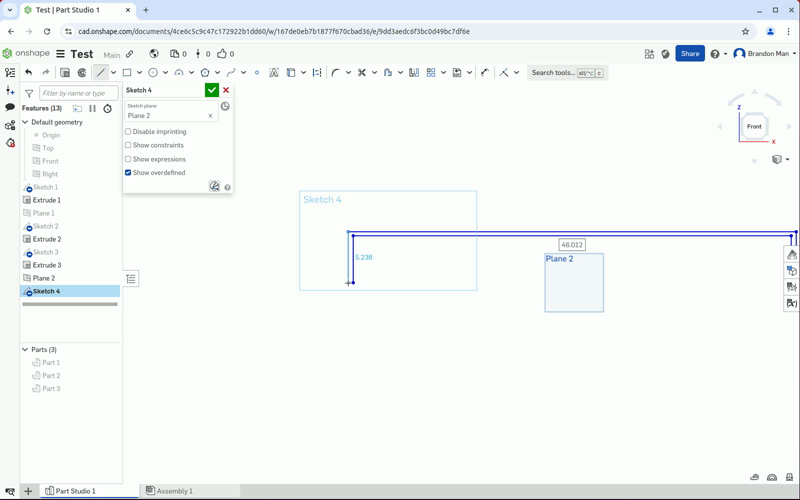
scroll(6)
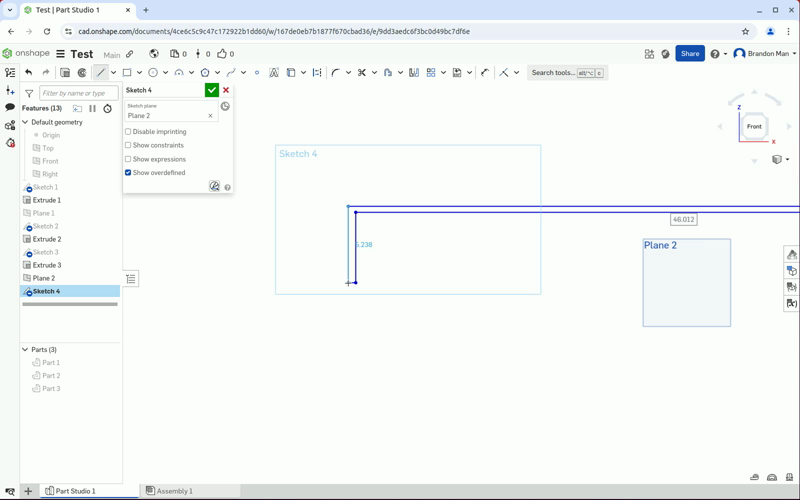
scroll(6)
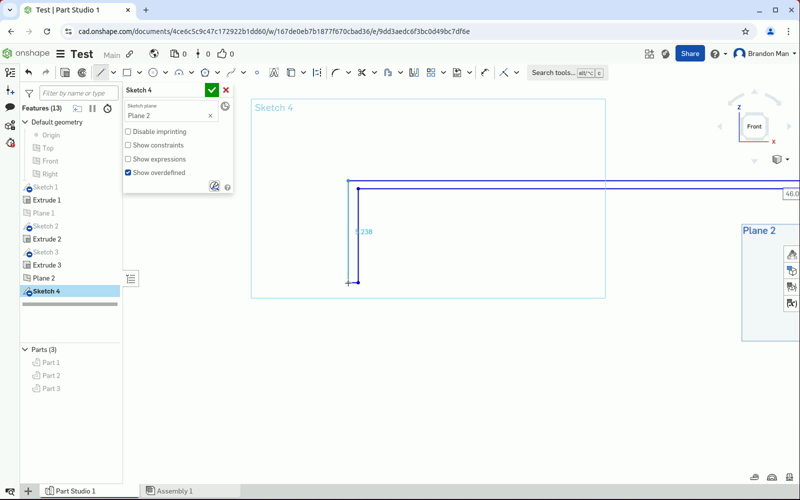
scroll(6)
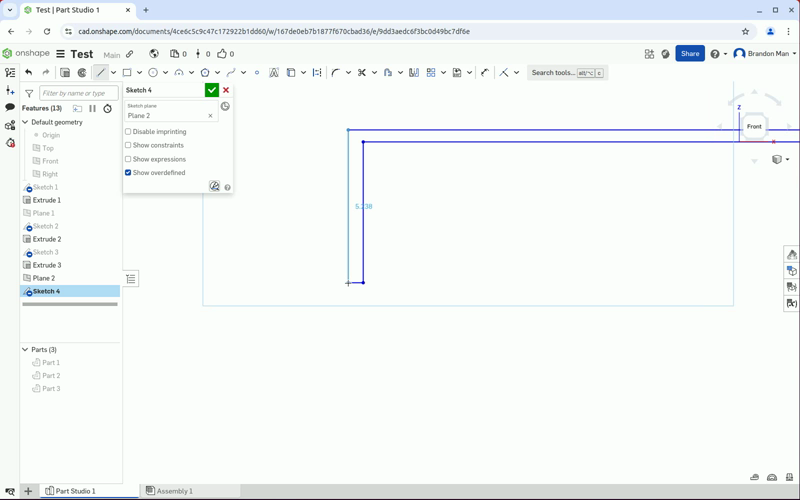
scroll(6)
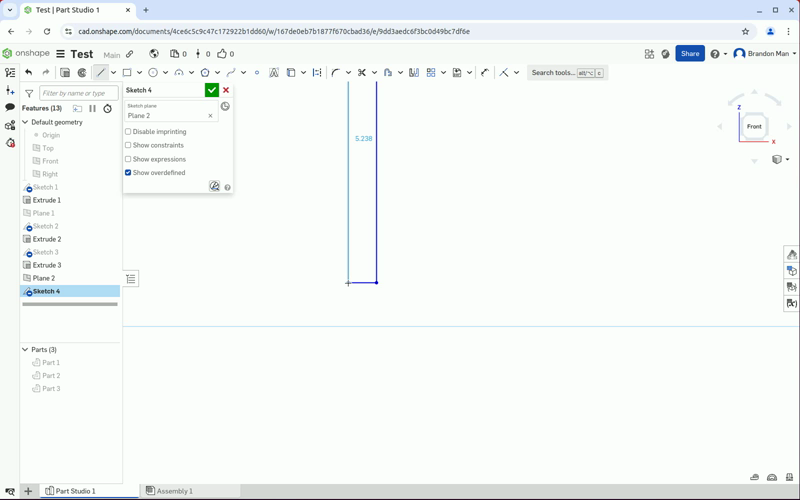
key_up(shift)
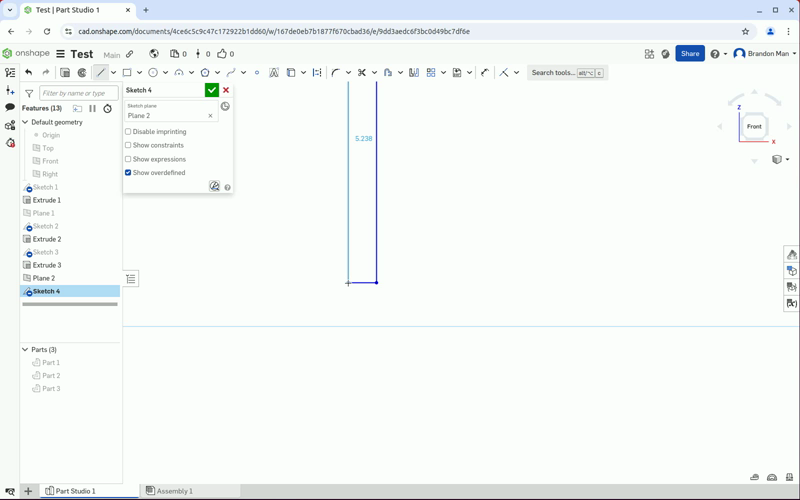
click(348, 282)
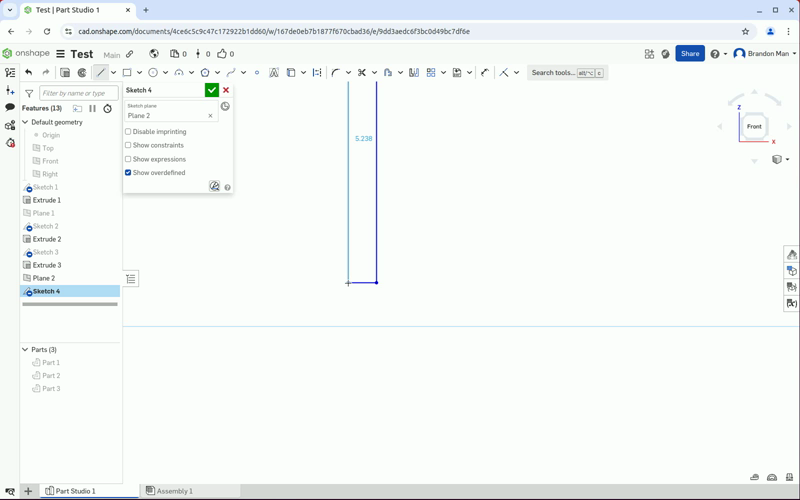
scroll(-6)
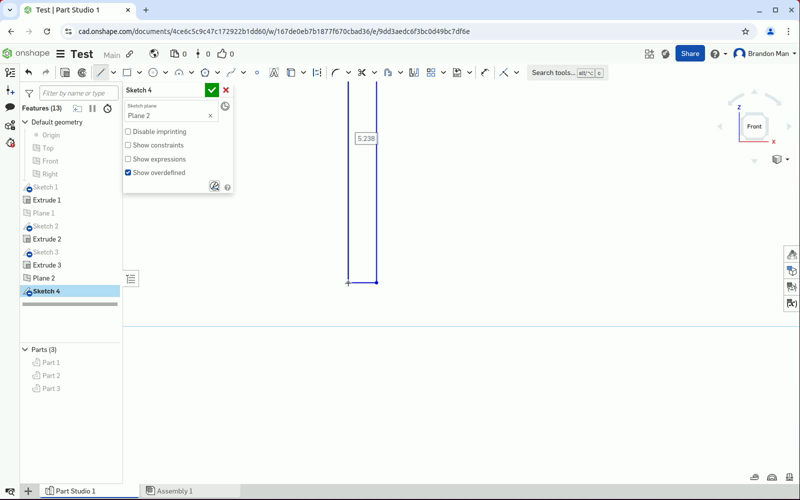
scroll(-6)
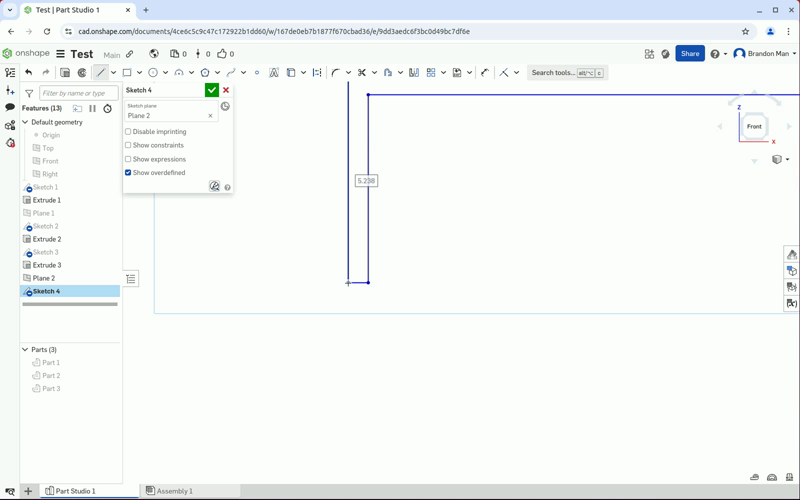
scroll(-6)
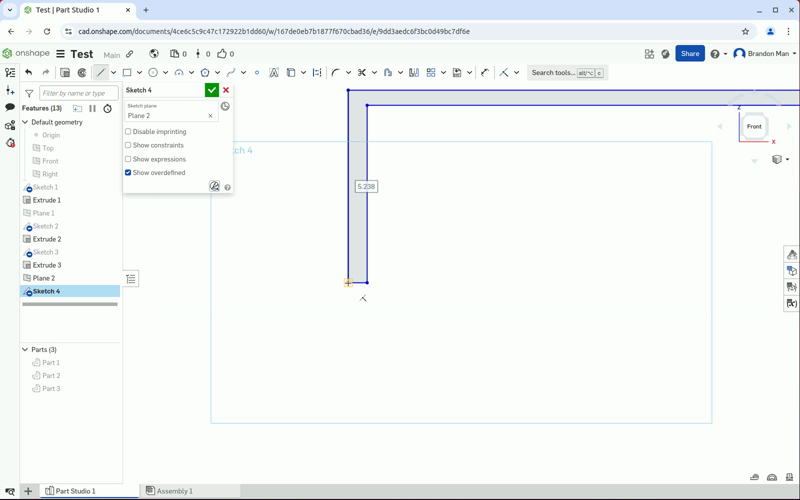
scroll(-6)
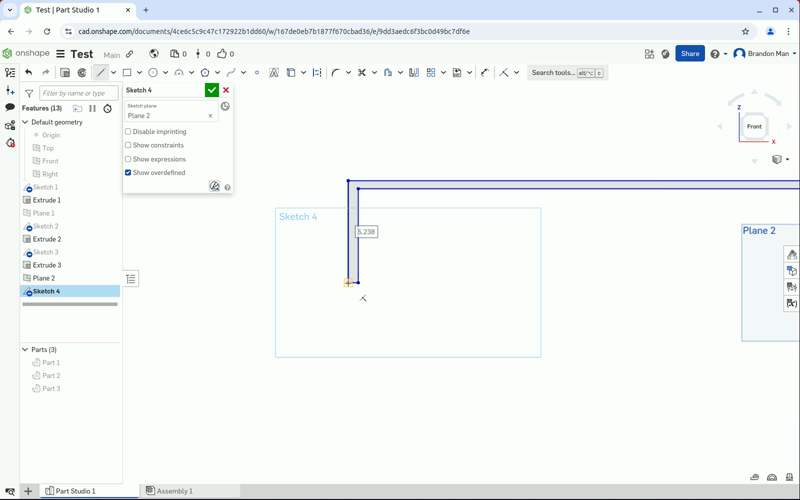
scroll(-6)
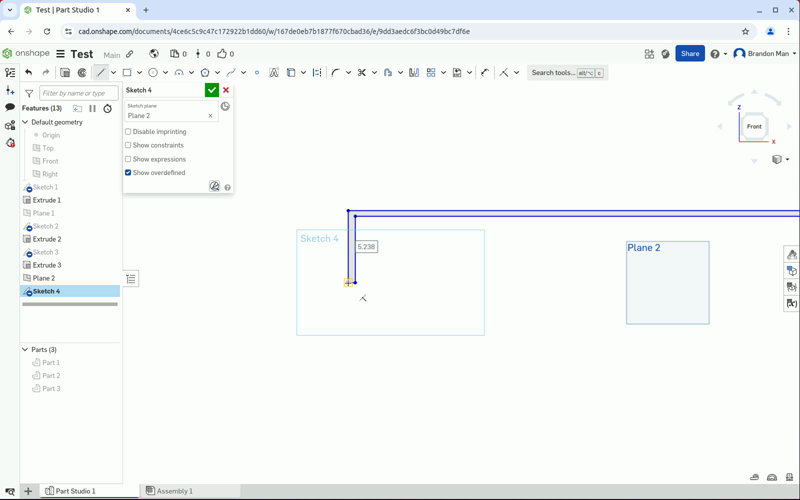
scroll(-6)
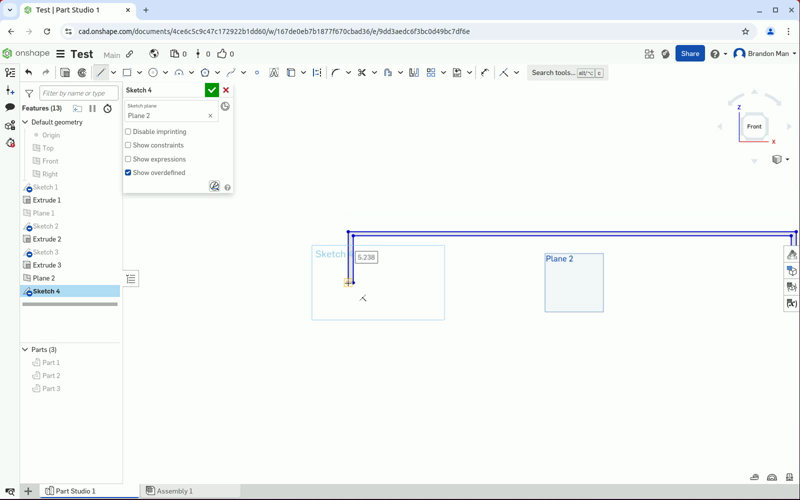
scroll(-6)
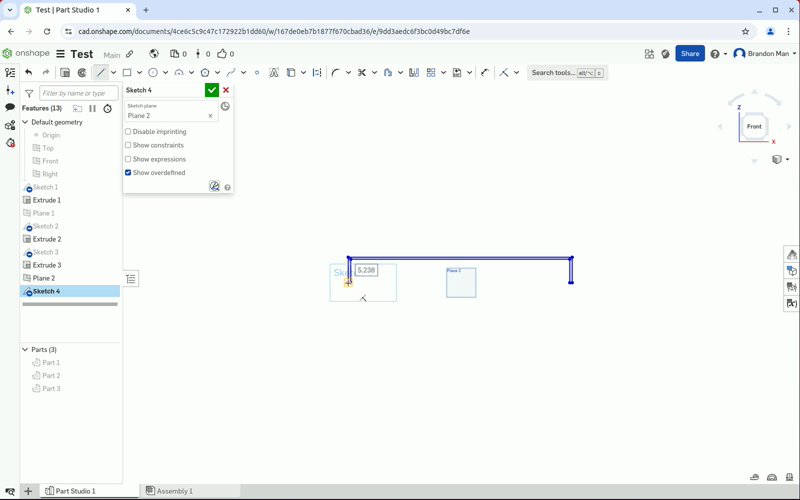
key(esc)
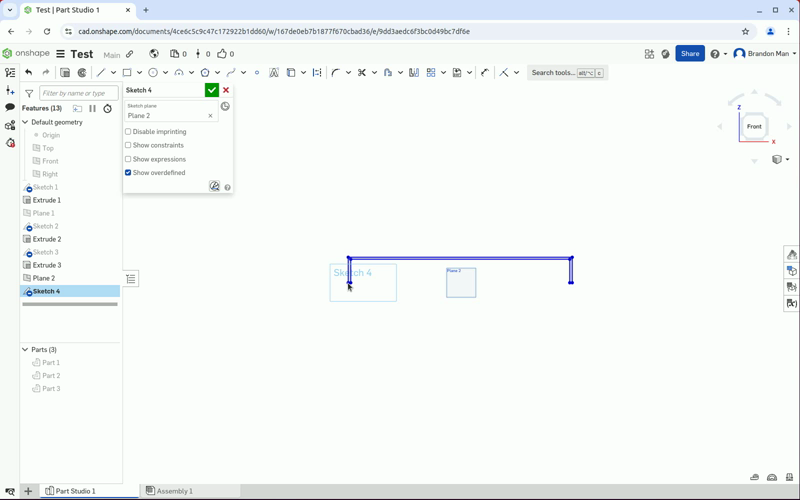
mouse_move(531, 258)
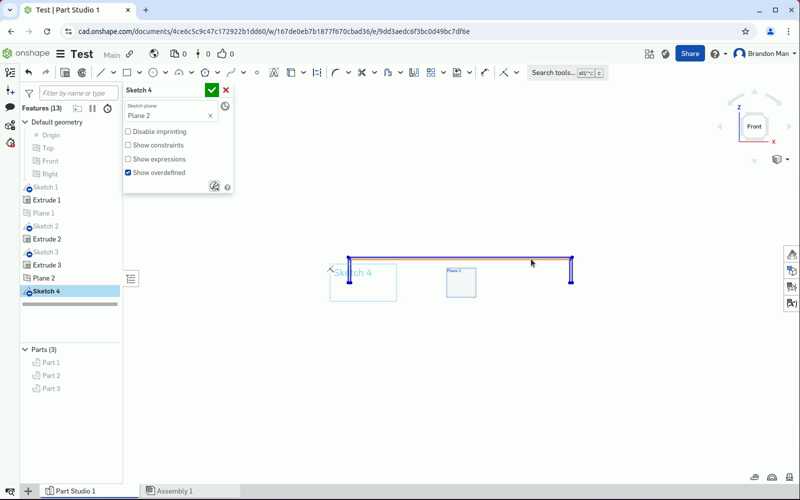
scroll(6)
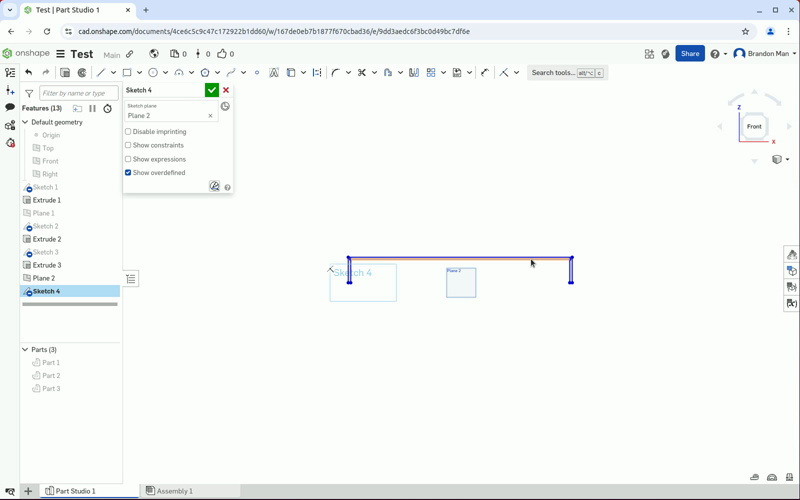
scroll(6)
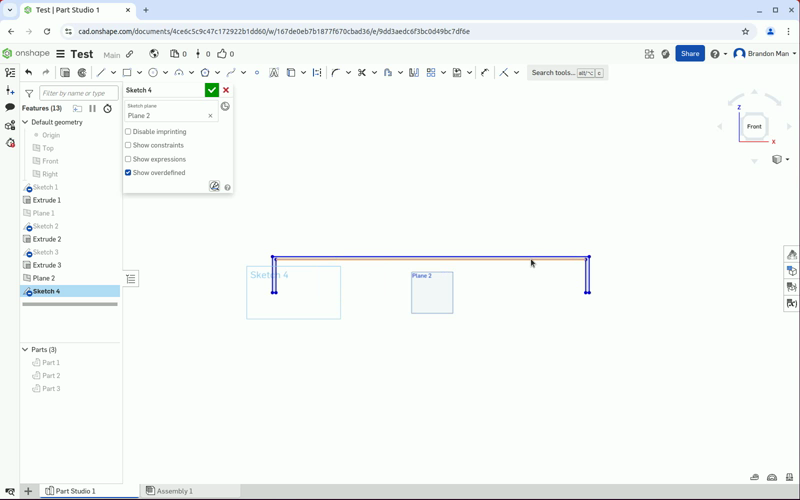
scroll(6)
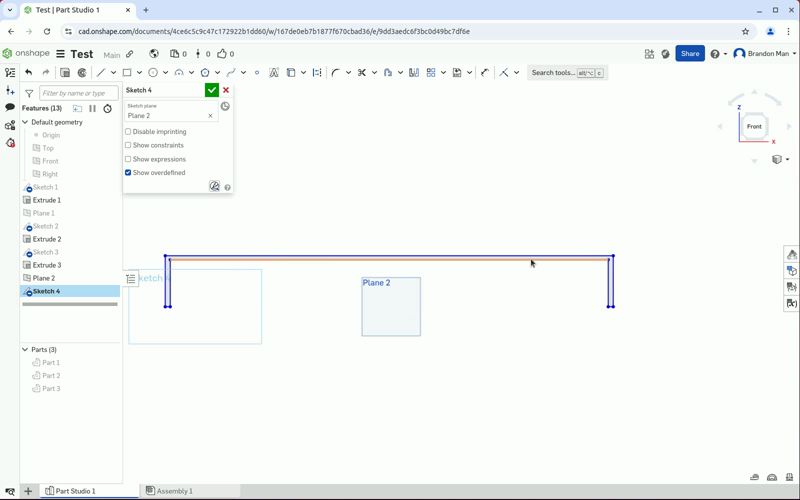
scroll(6)
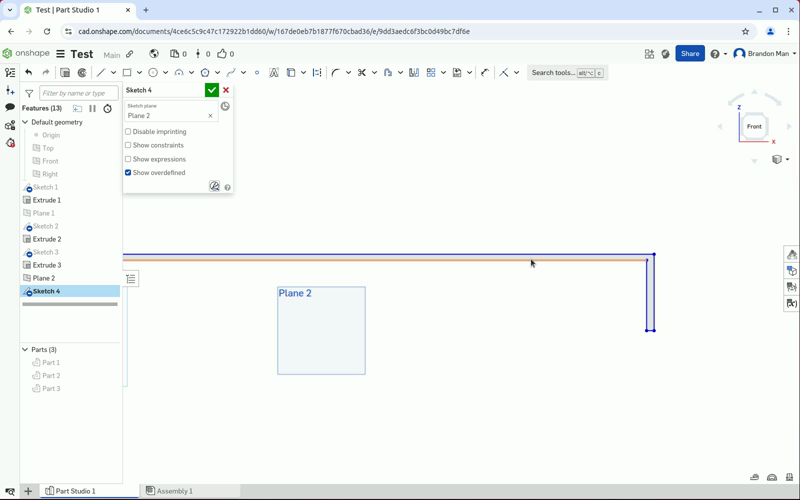
scroll(6)
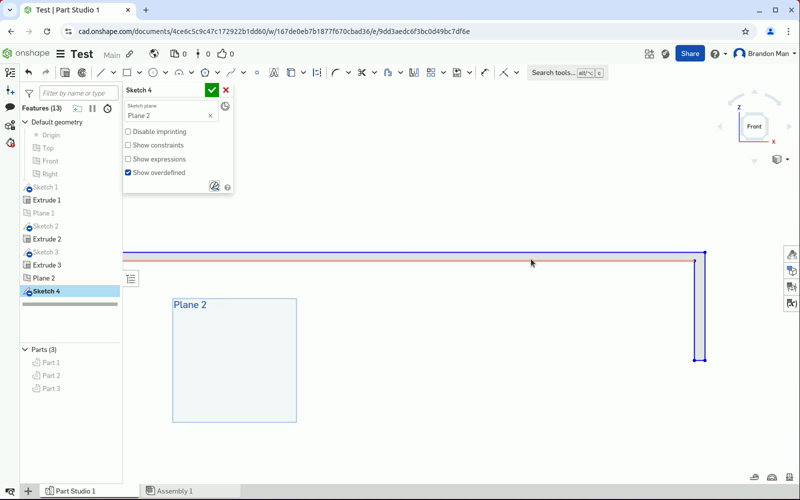
scroll(6)
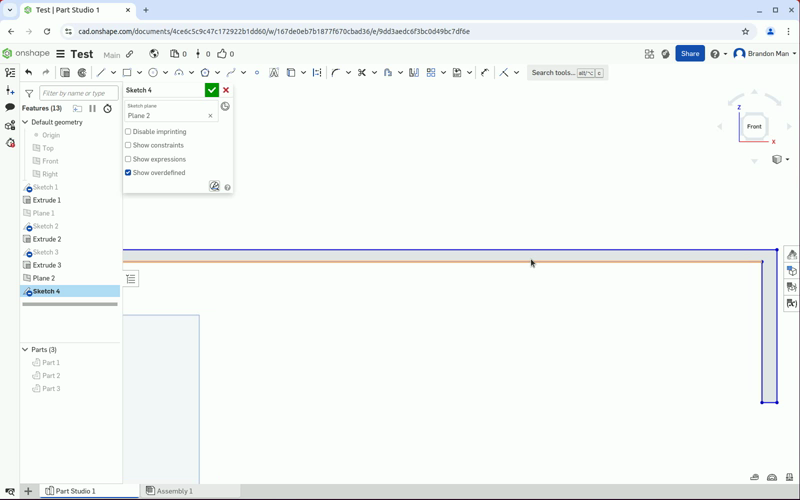
scroll(6)
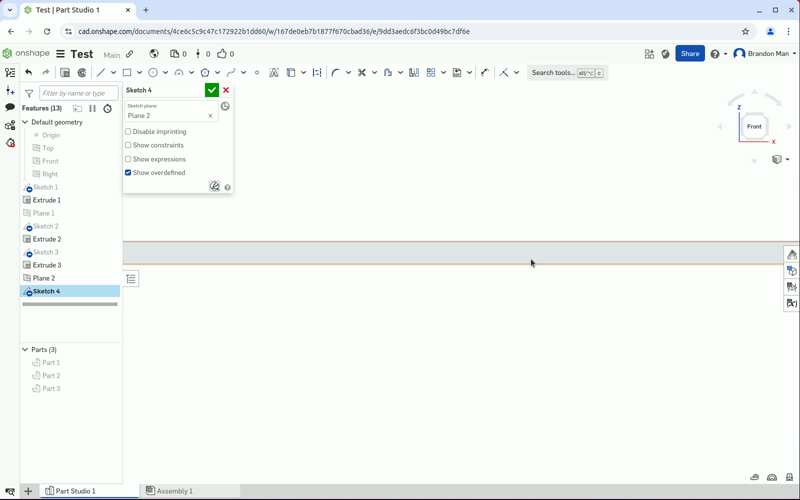
click(531, 258)
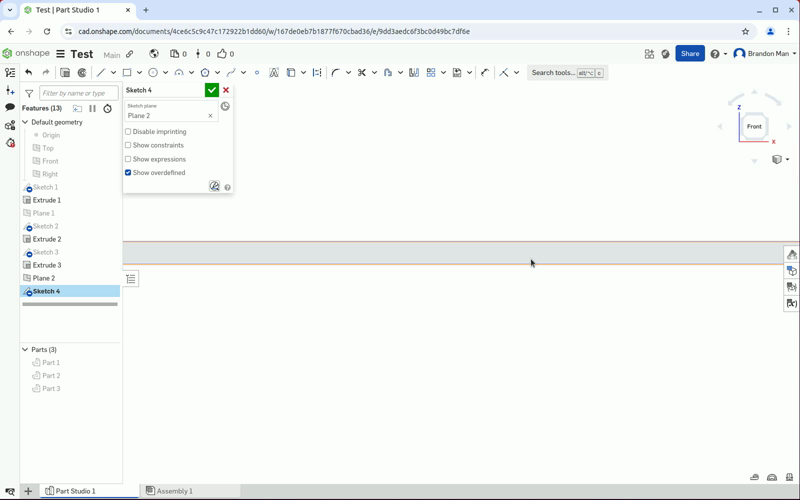
scroll(-6)
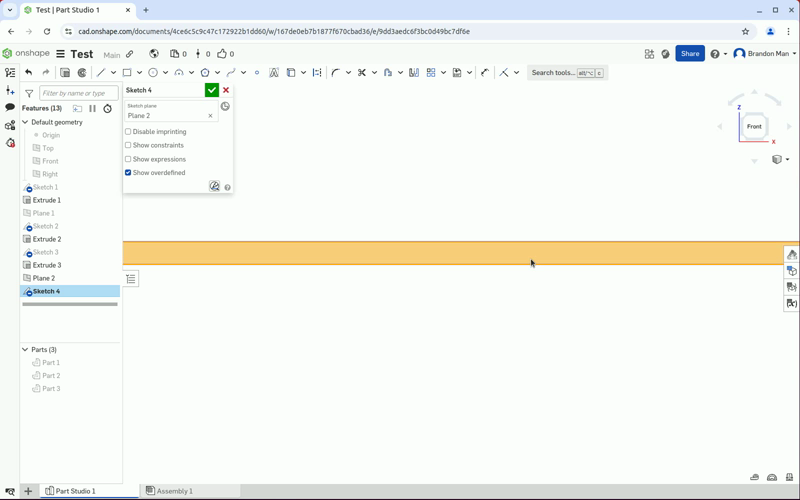
scroll(-6)
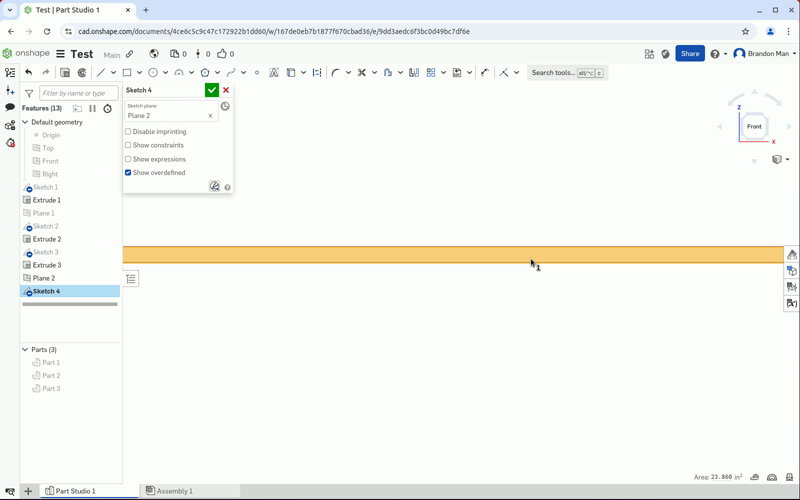
scroll(-6)
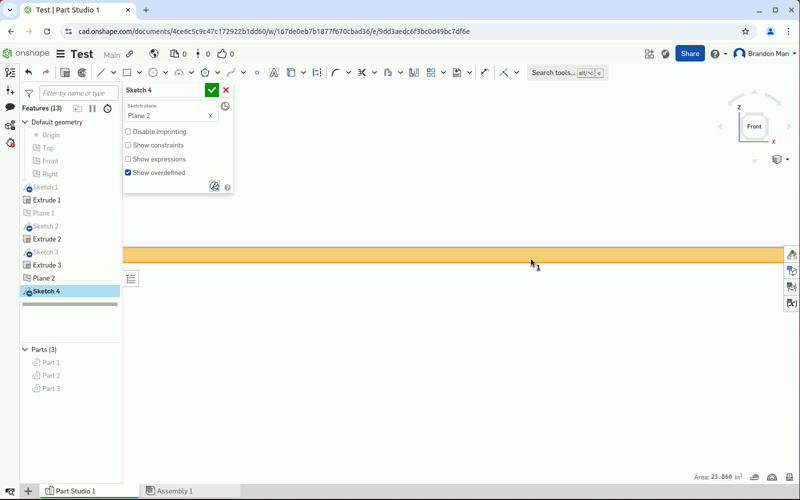
scroll(-6)
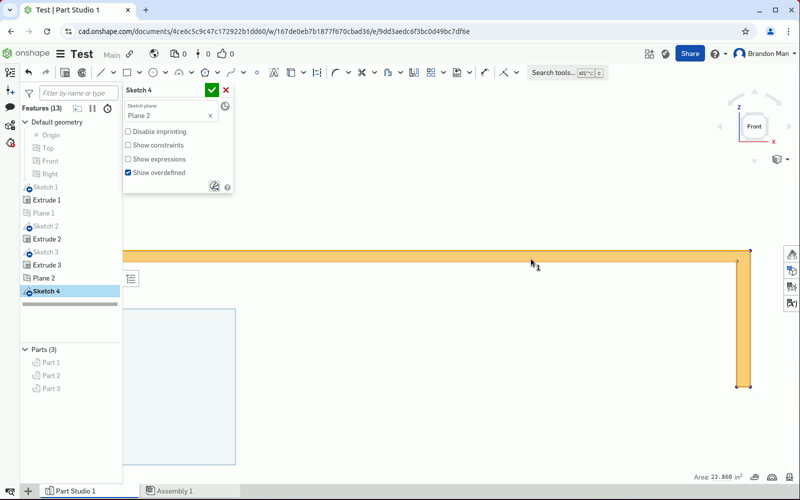
scroll(-6)
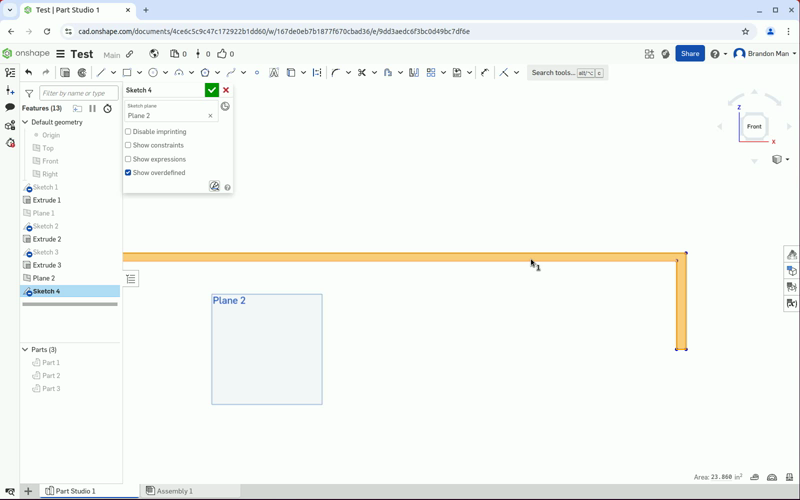
scroll(-6)
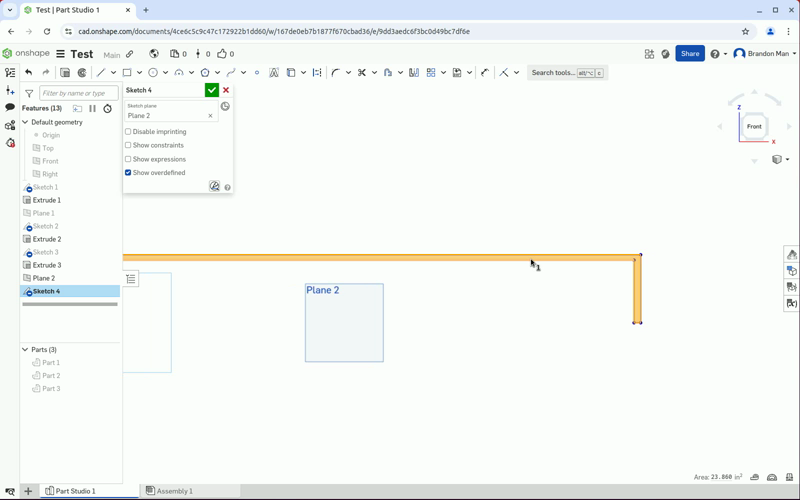
scroll(-6)
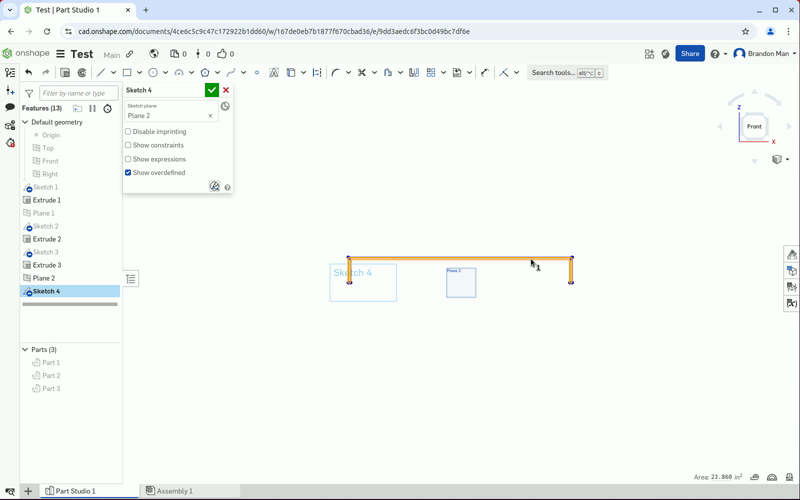
mouse_move(73, 352)
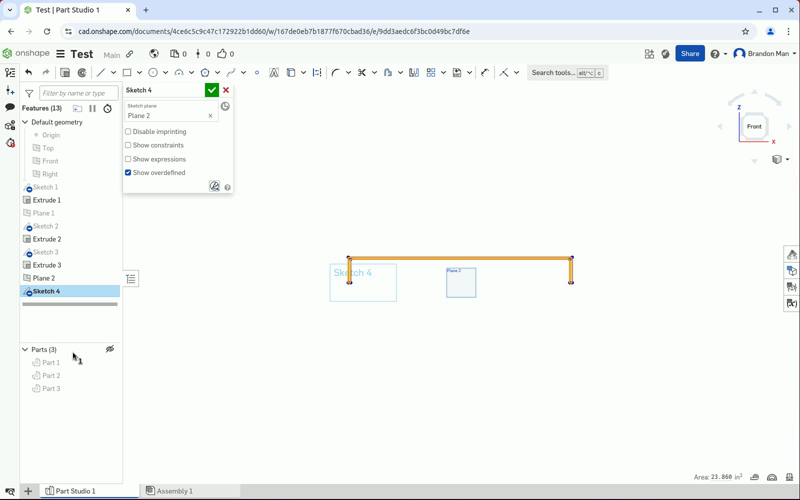
key(shift+y)
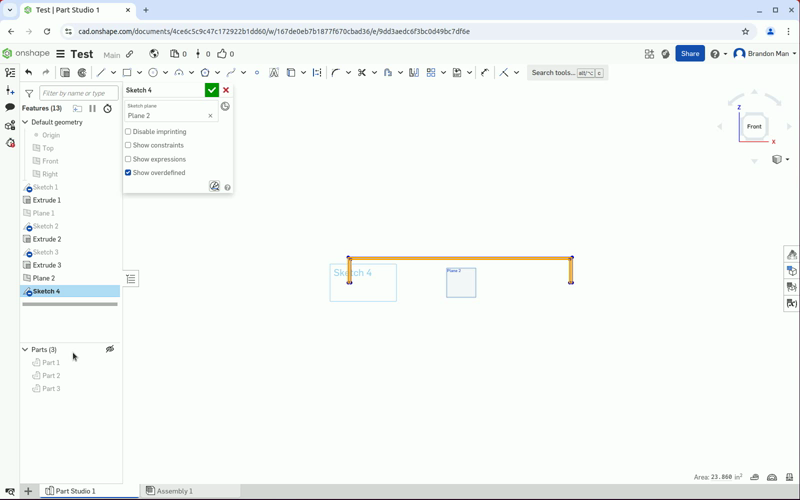
key(shift+e)
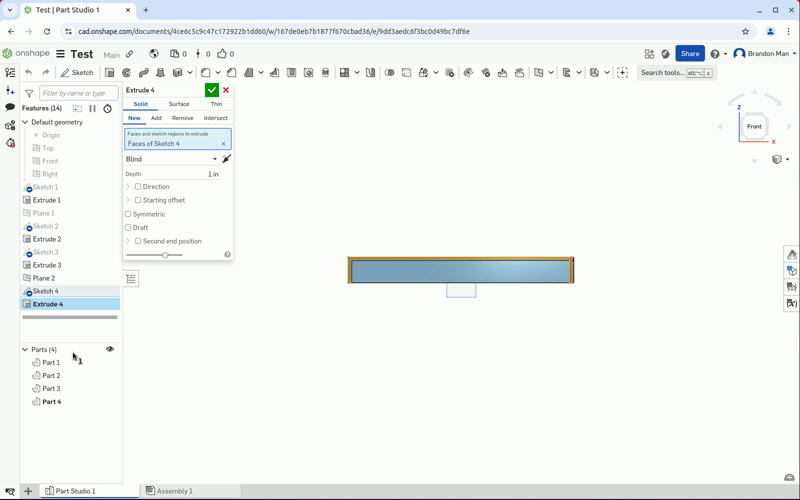
mouse_move(143, 106)
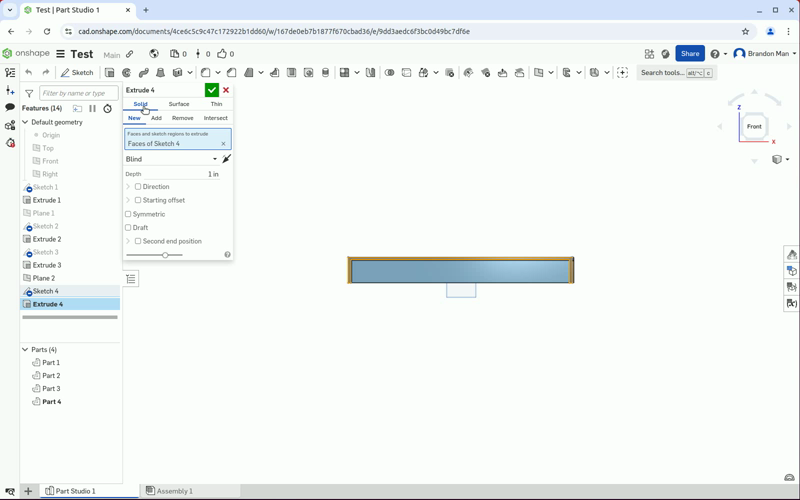
click(143, 106)
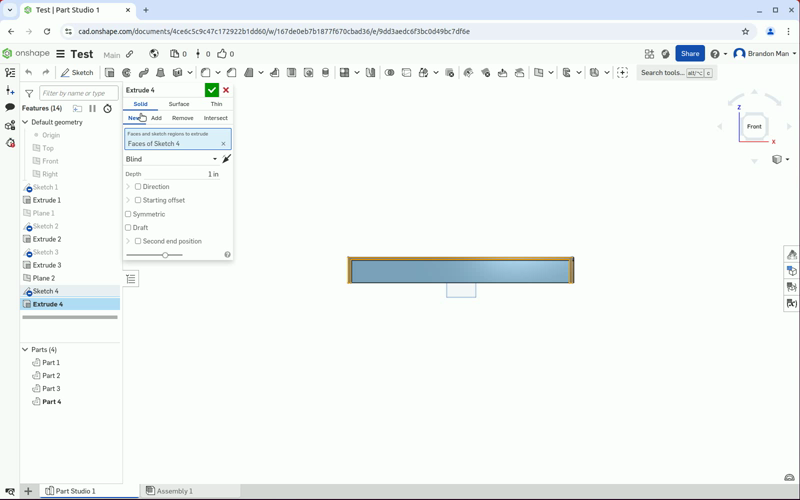
mouse_move(137, 120)
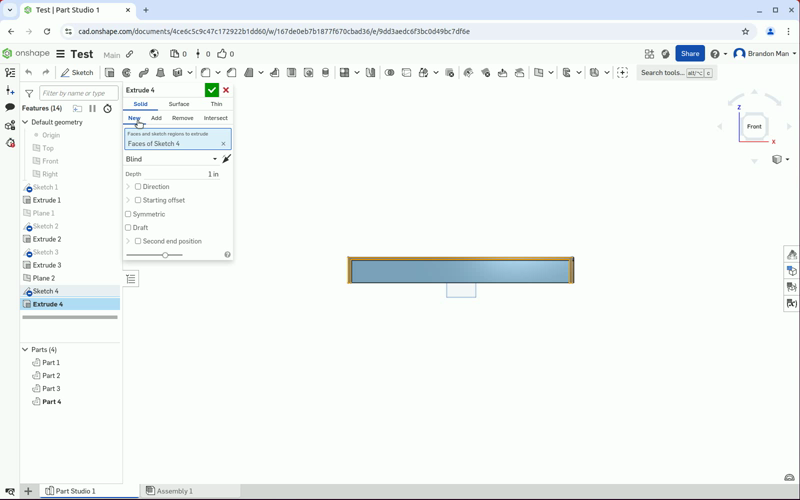
click(137, 120)
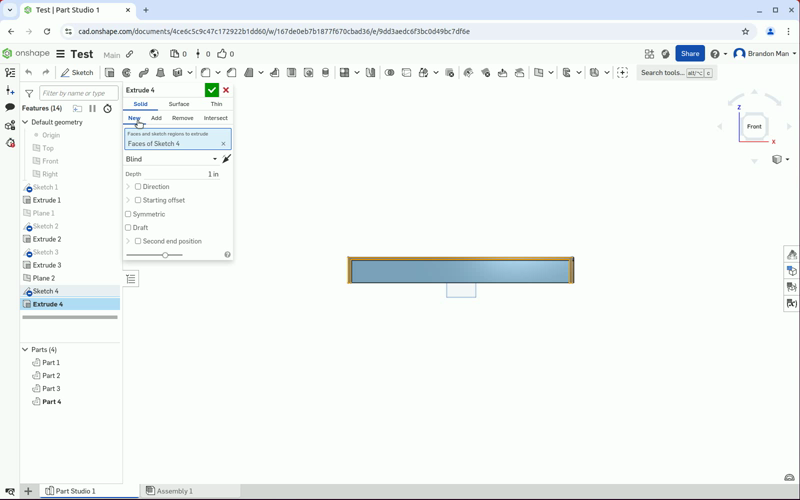
key(tab, 4)
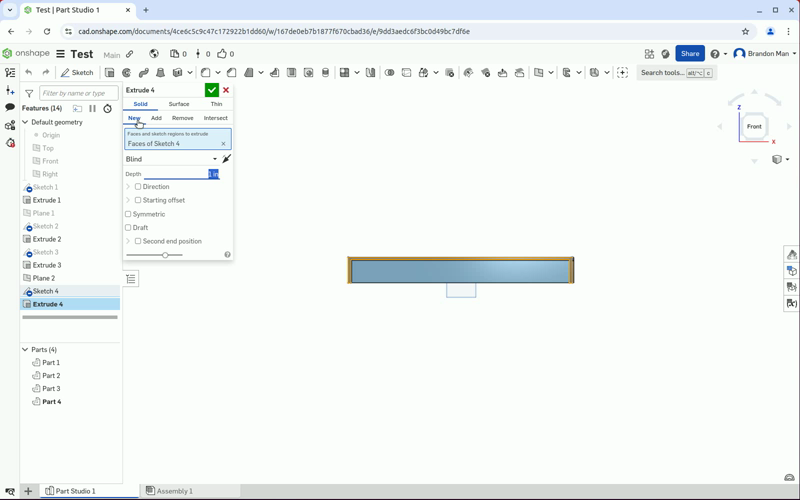
text(0.722)
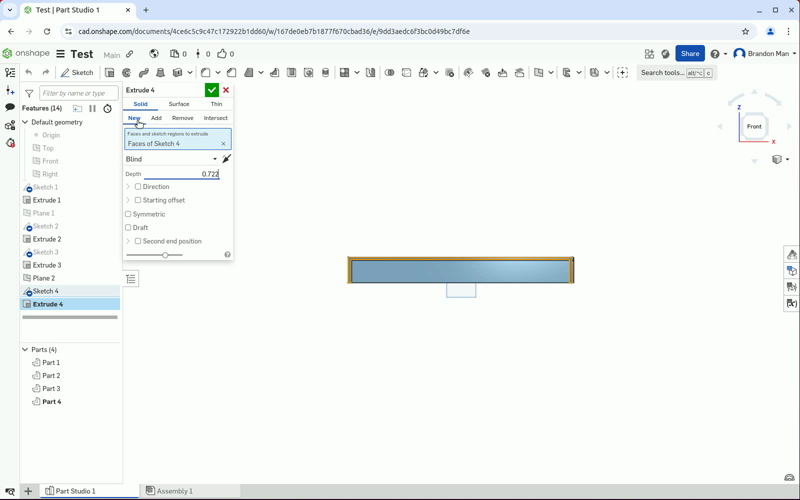
key(enter)
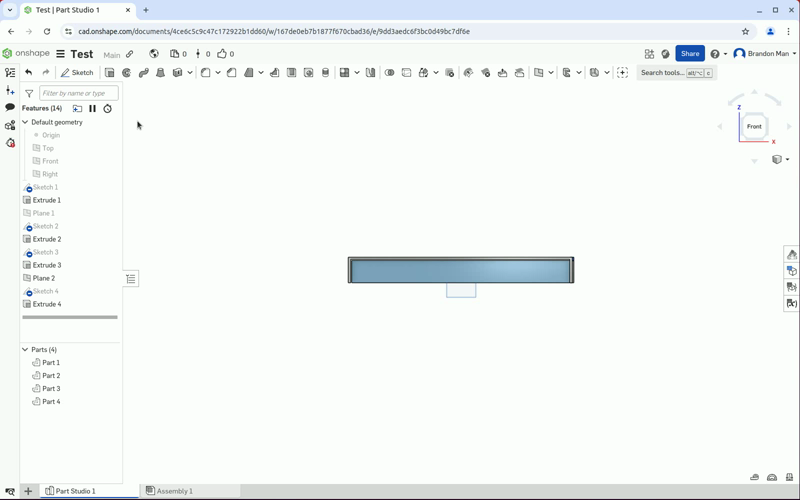
key(shift+h)
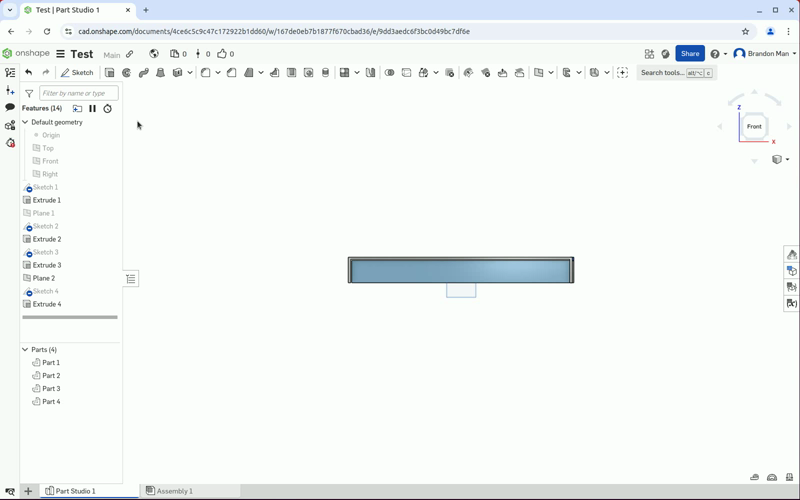
key(shift+h)
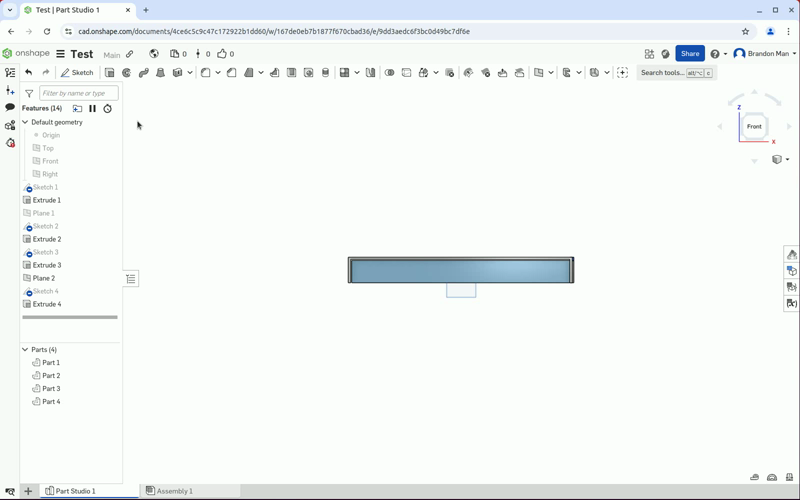
mouse_move(73, 189)
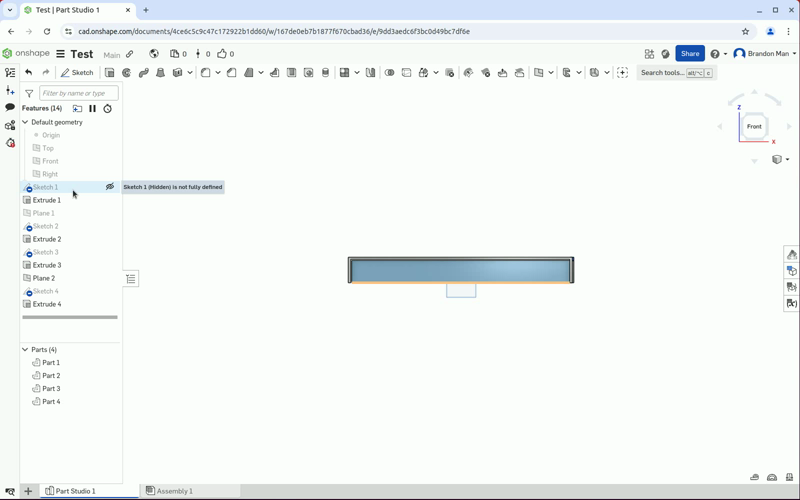
click(73, 189)
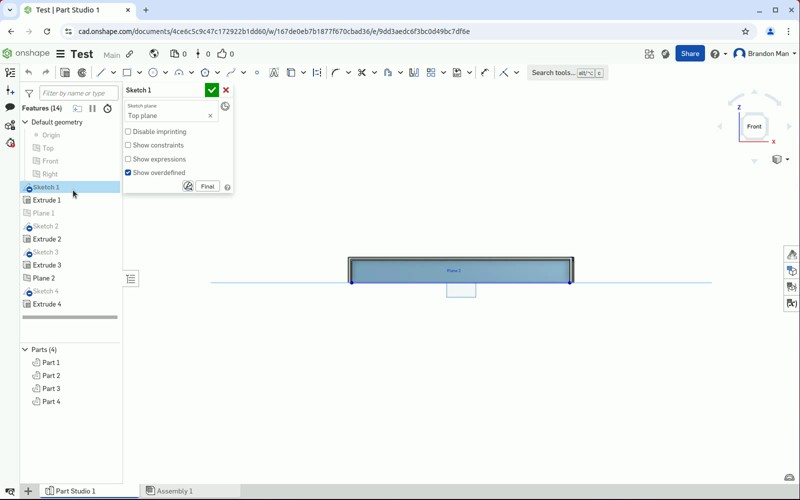
mouse_move(229, 92)
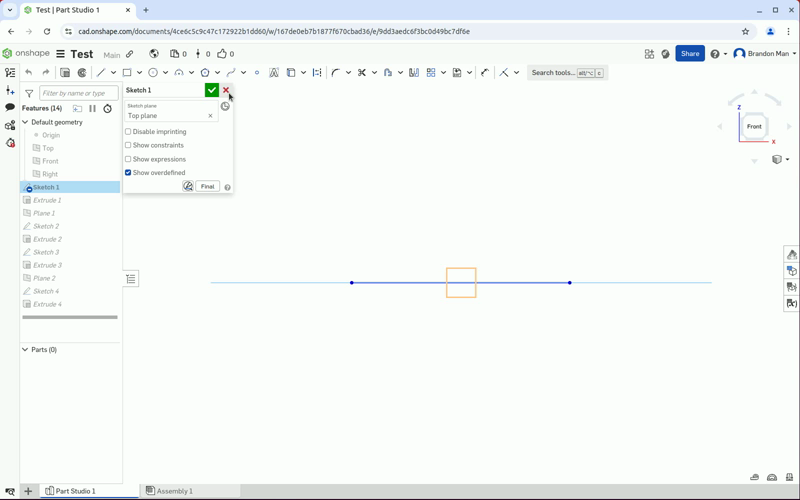
click(229, 92)
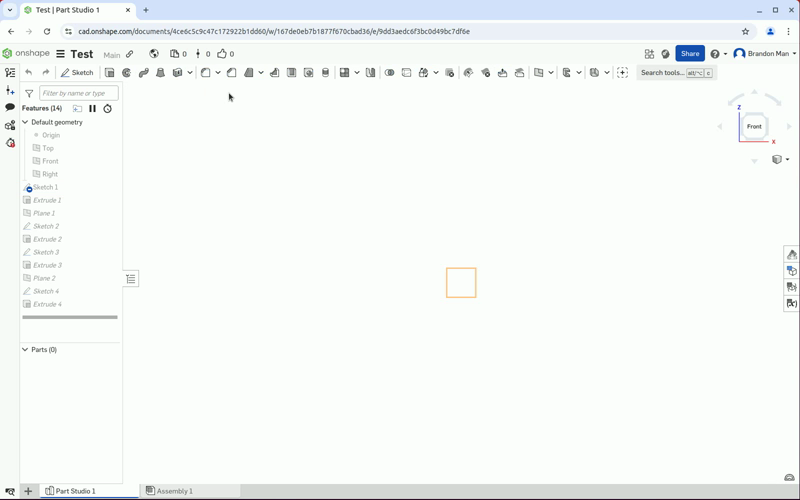
key(shift+s)
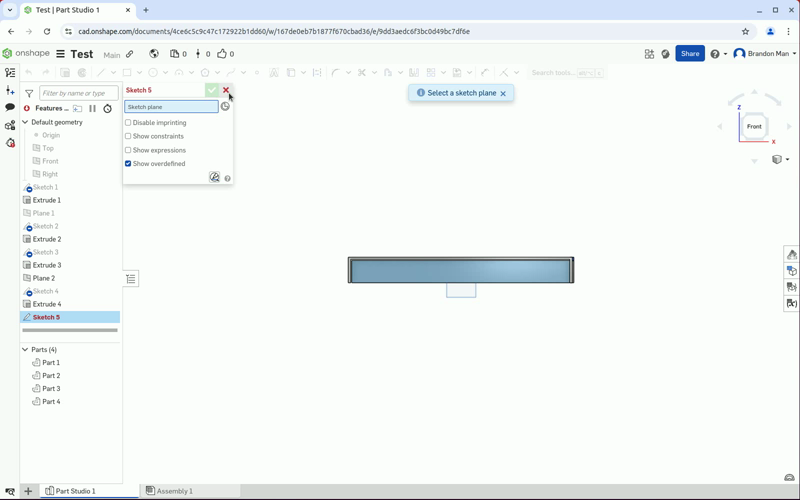
mouse_move(73, 280)
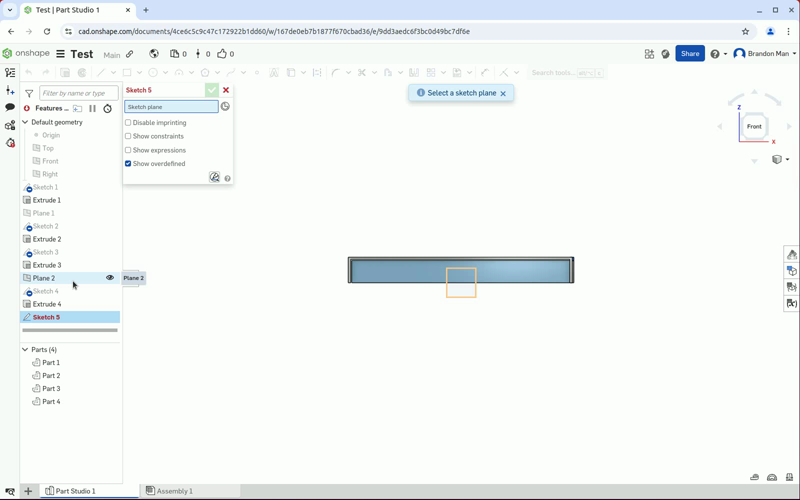
click(73, 280)
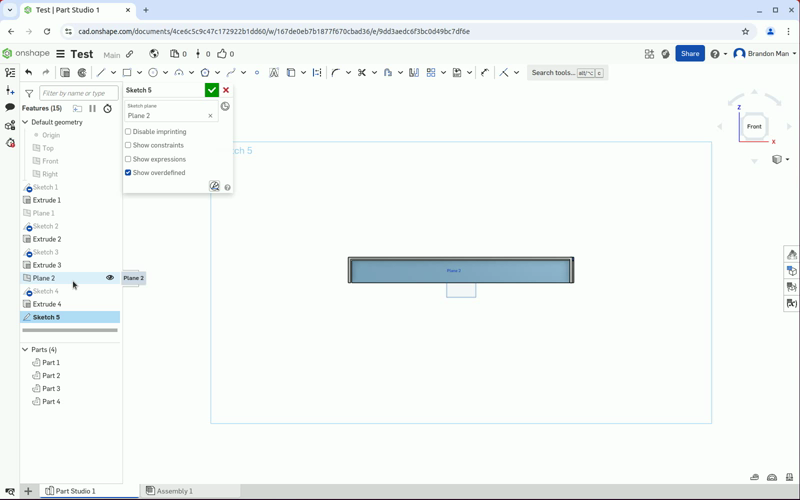
mouse_move(73, 352)
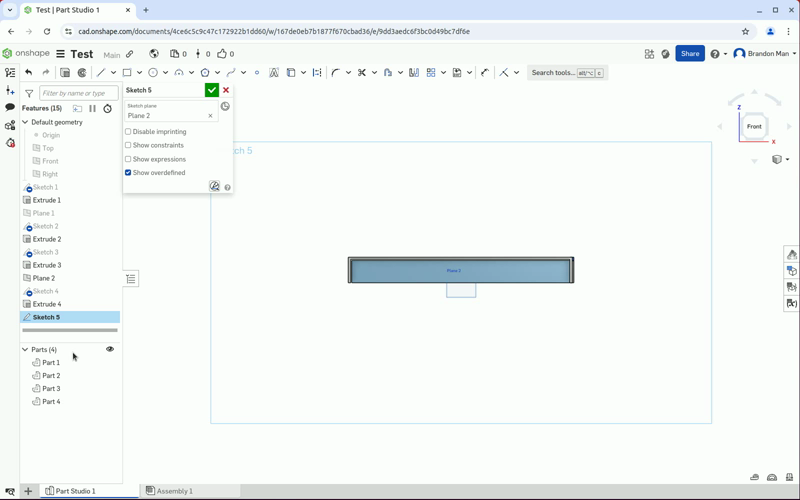
key(y)
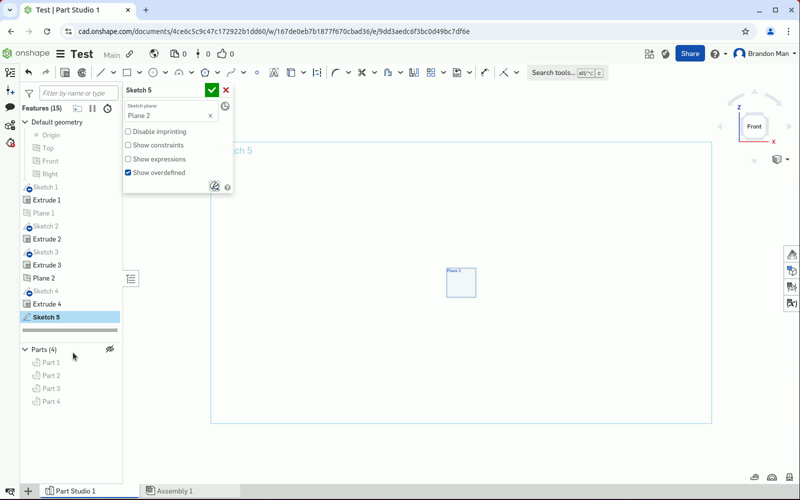
key(l)
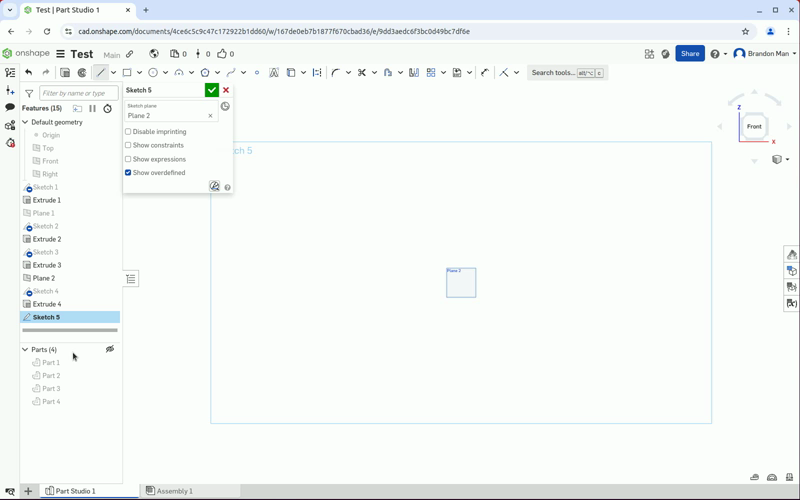
key_down(shift)
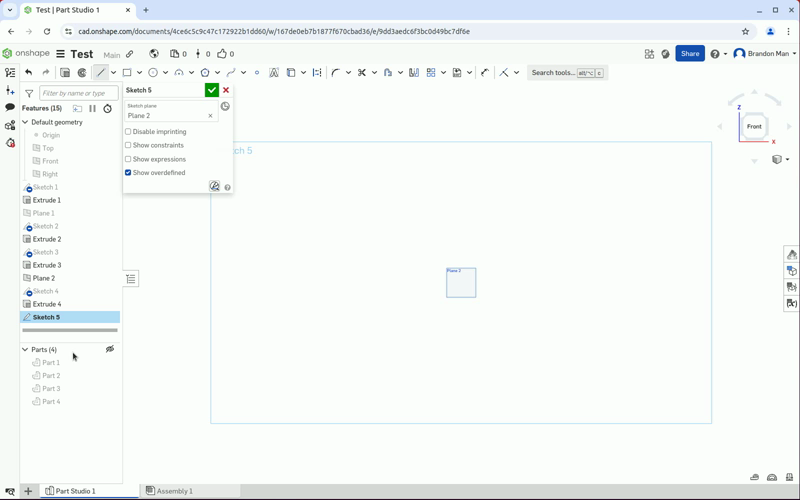
mouse_move(351, 282)
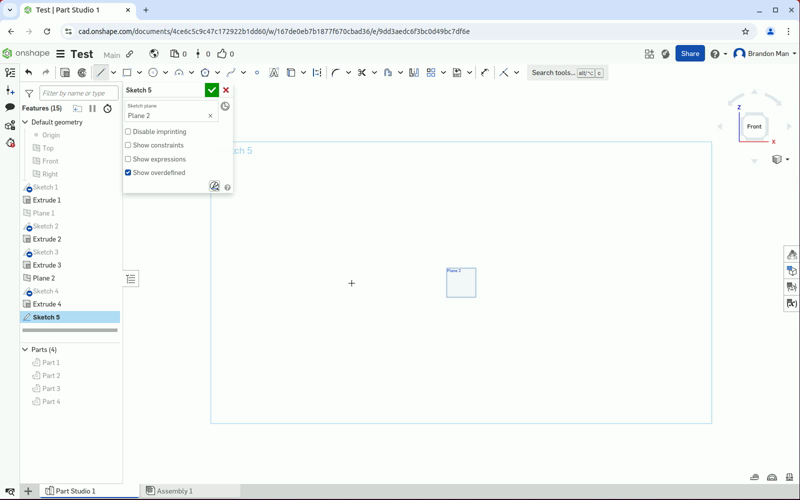
click(351, 282)
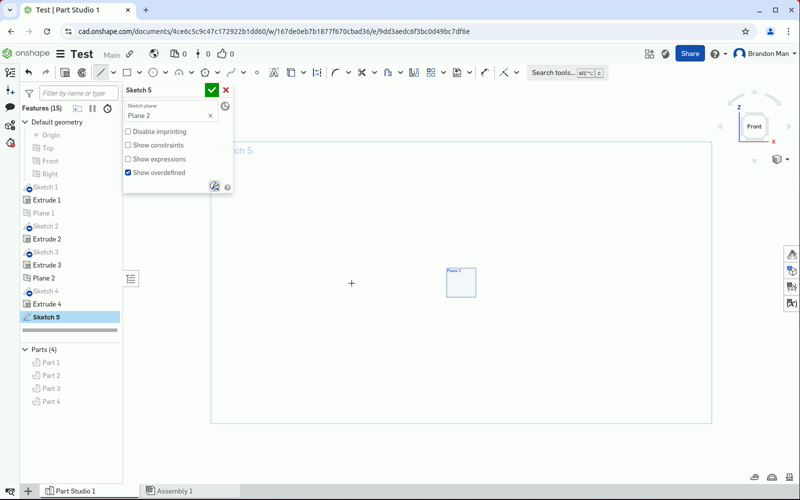
key_up(shift)
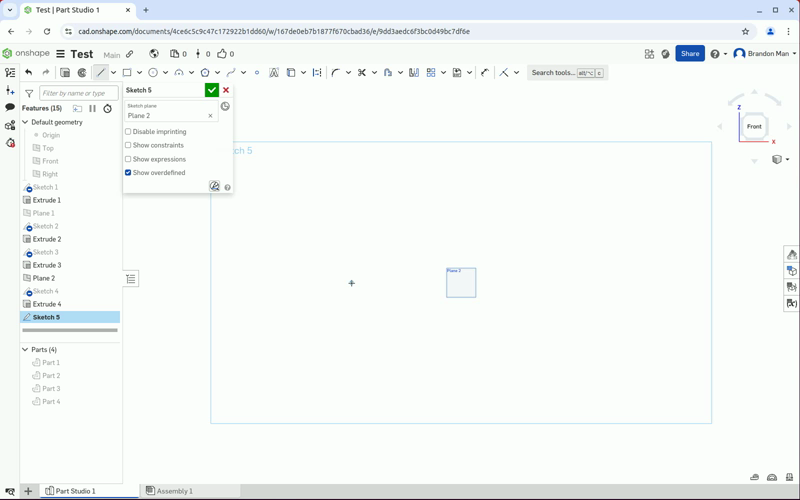
key_down(shift)
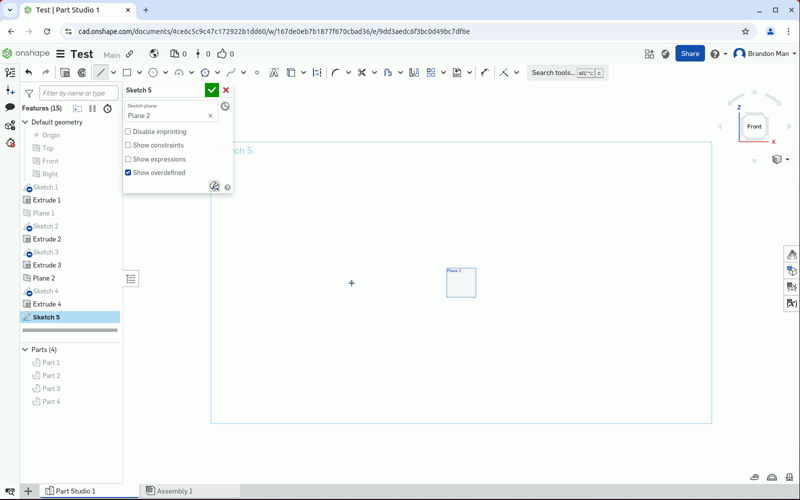
mouse_move(569, 282)
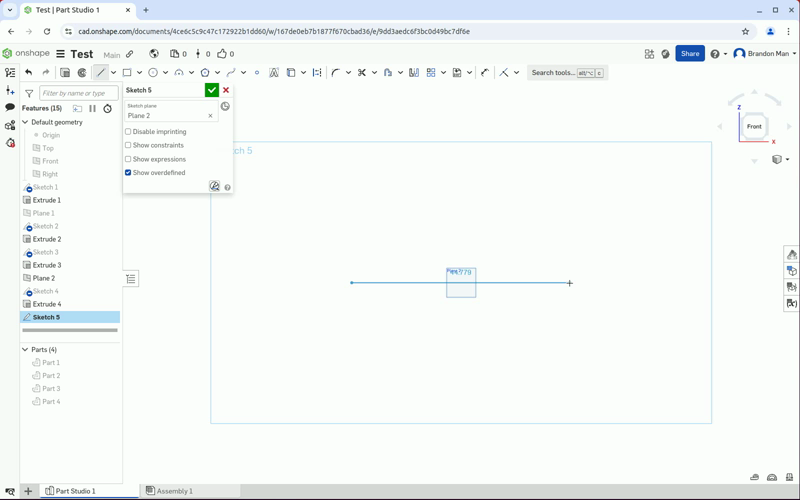
click(569, 282)
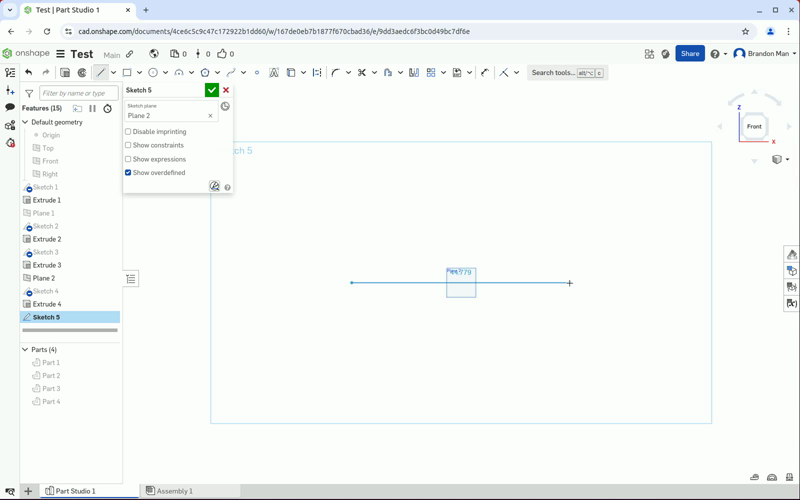
key_up(shift)
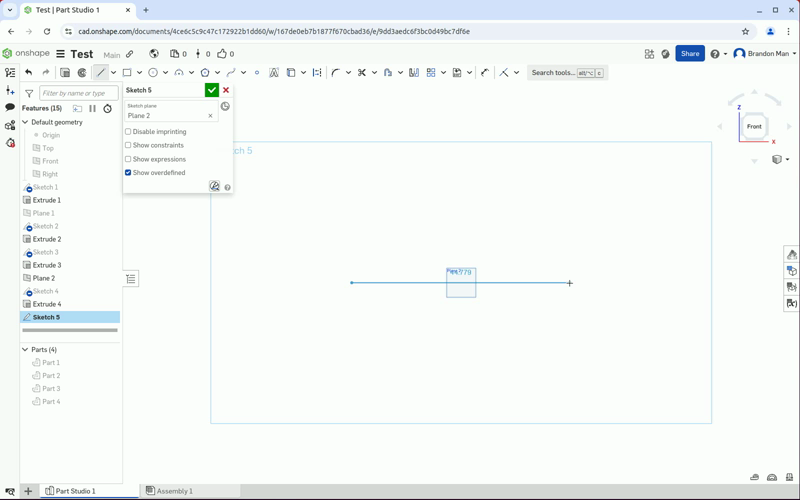
key_down(shift)
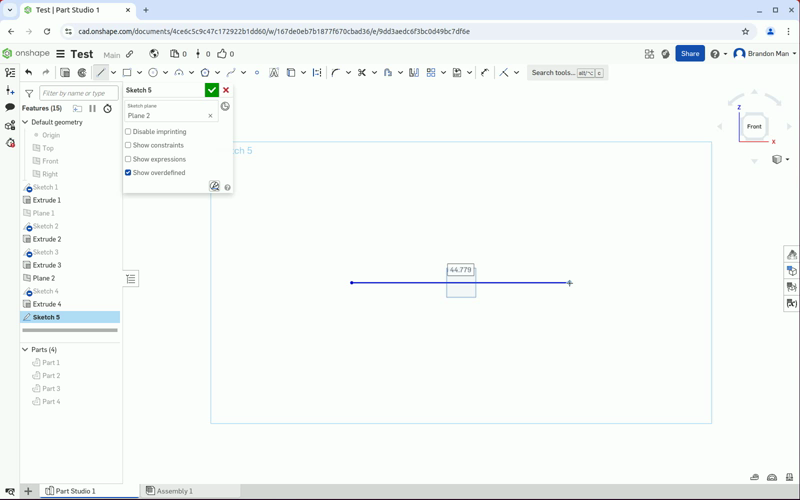
mouse_move(589, 282)
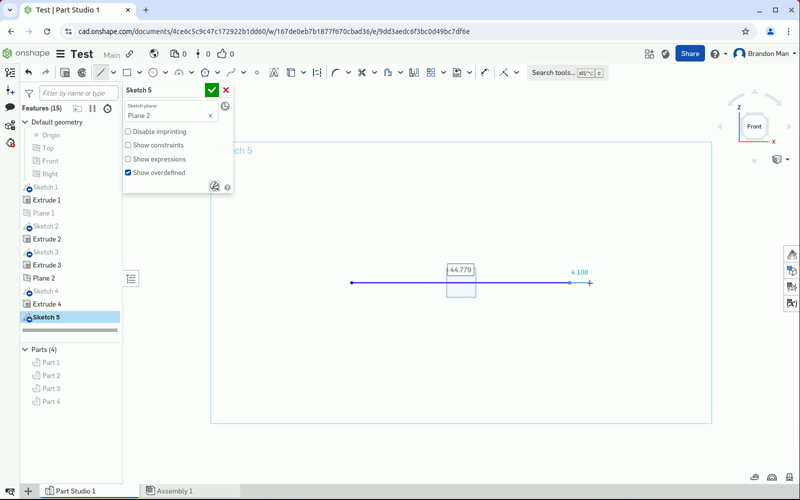
mouse_move(569, 260)
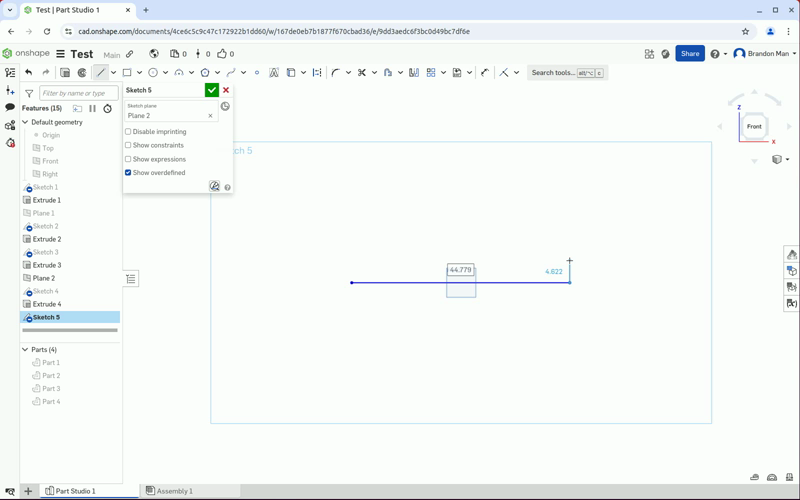
click(569, 260)
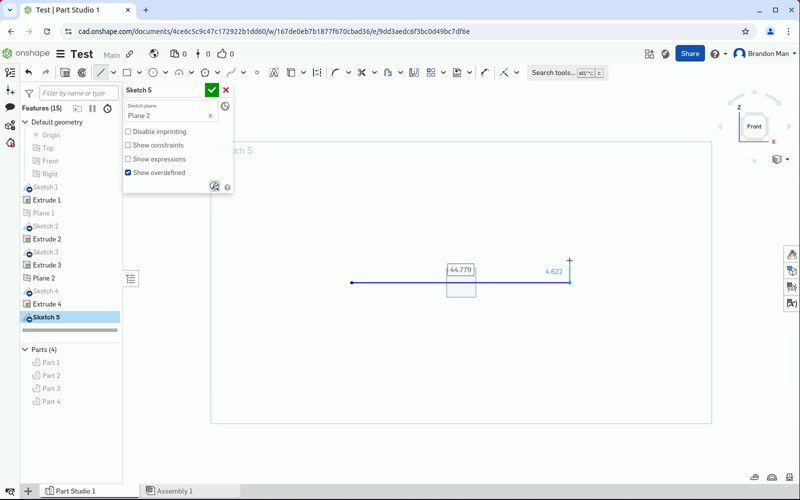
key_up(shift)
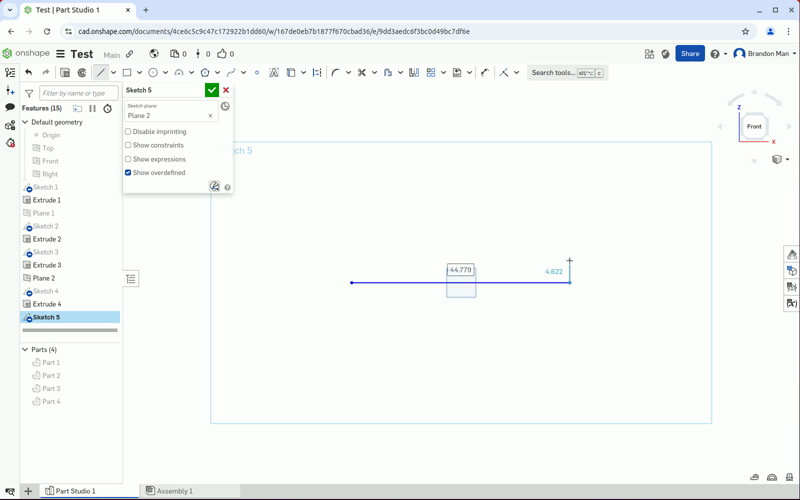
key_down(shift)
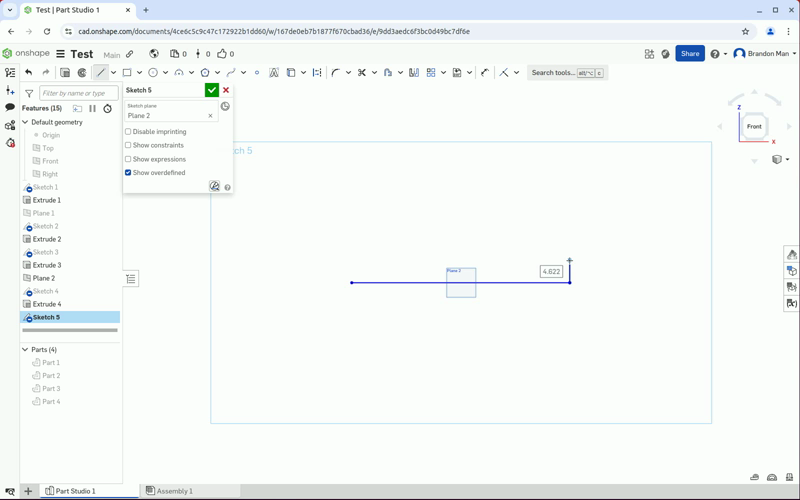
mouse_move(351, 260)
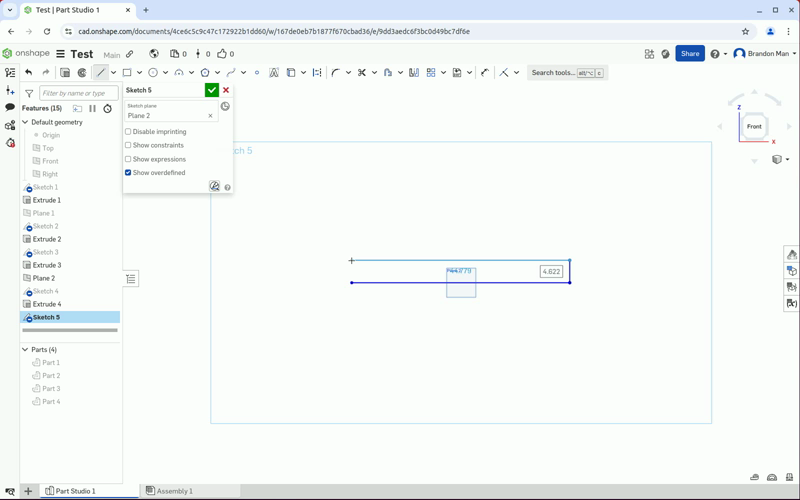
click(351, 260)
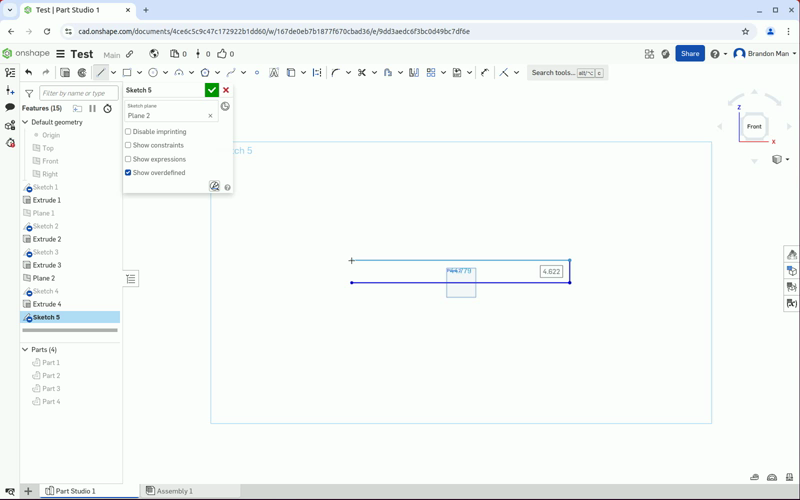
key_up(shift)
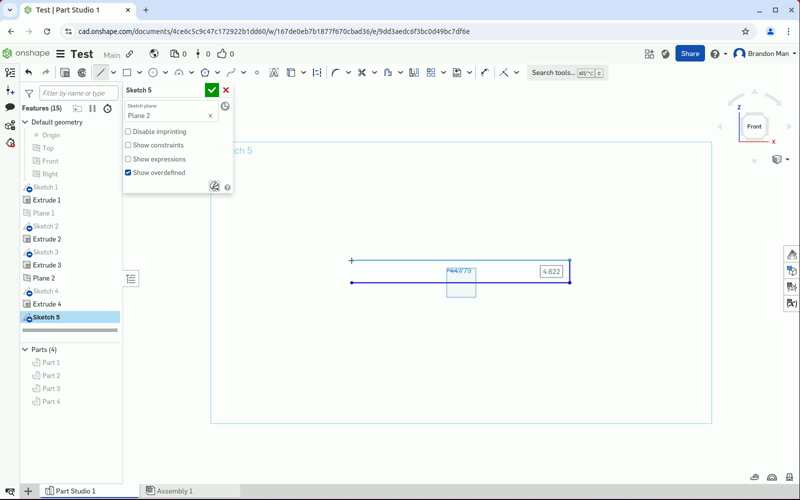
mouse_move(381, 260)
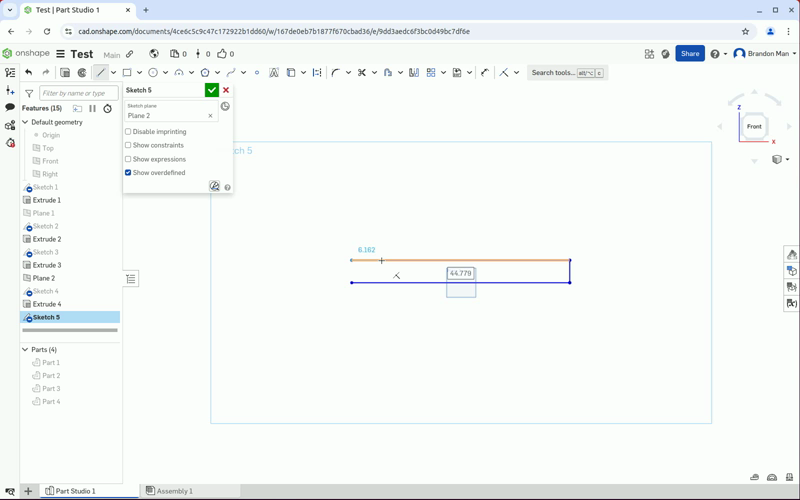
key_down(shift)
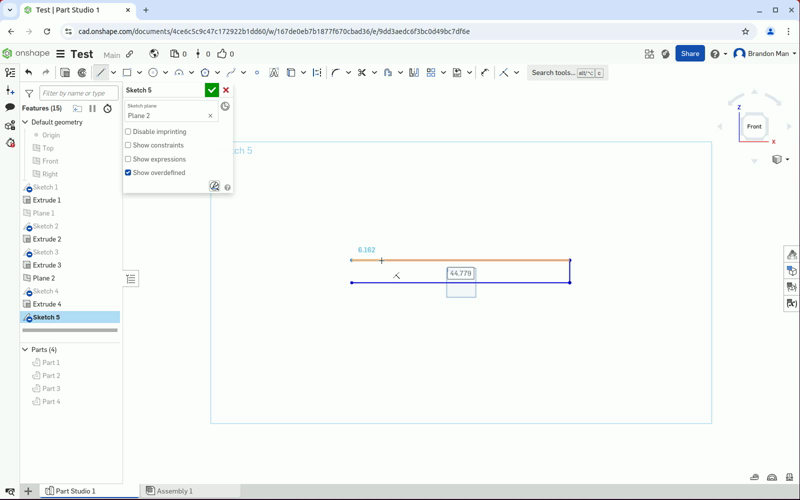
mouse_move(351, 282)
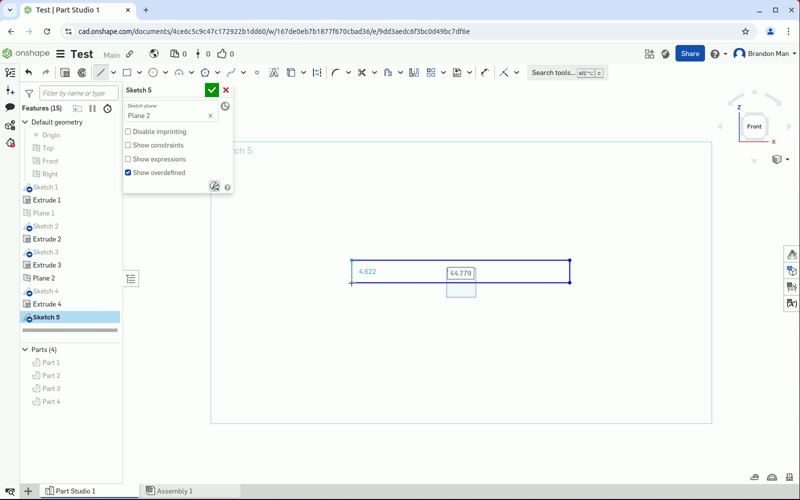
key_up(shift)
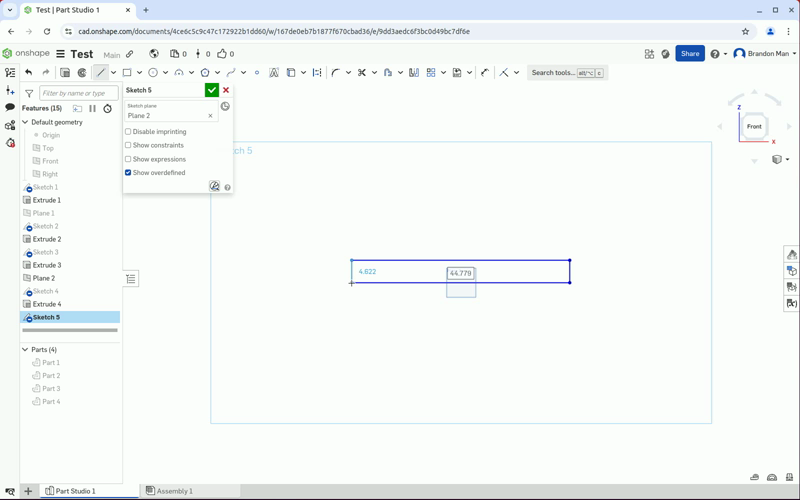
click(351, 282)
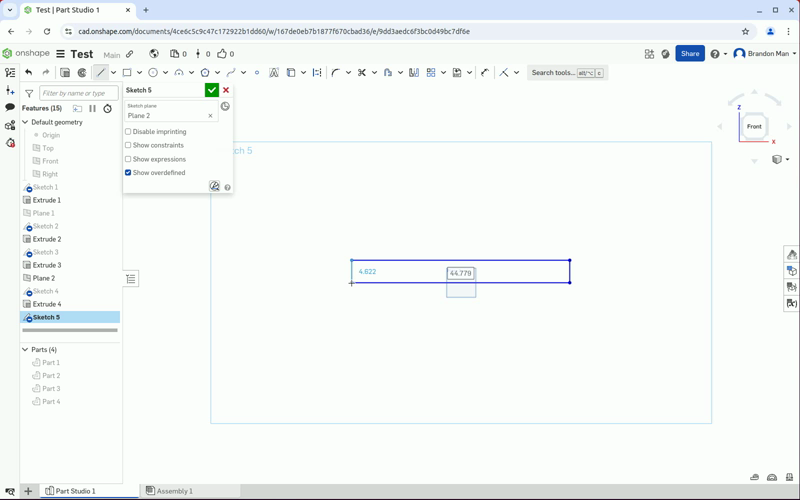
key(esc)
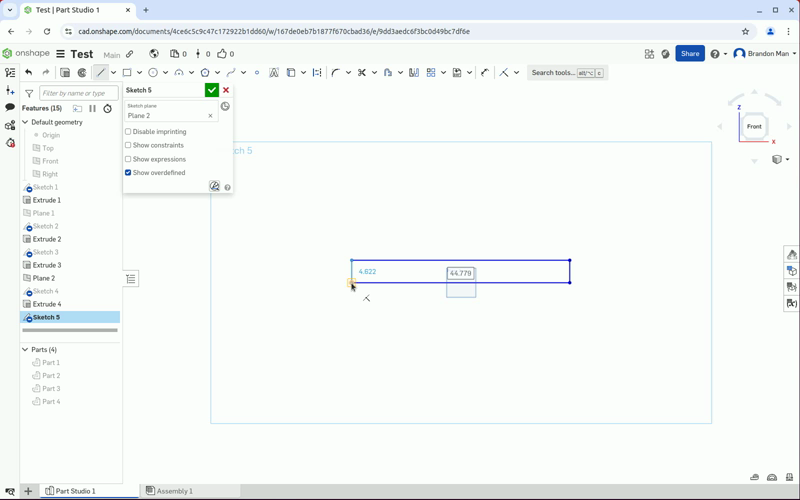
mouse_move(428, 267)
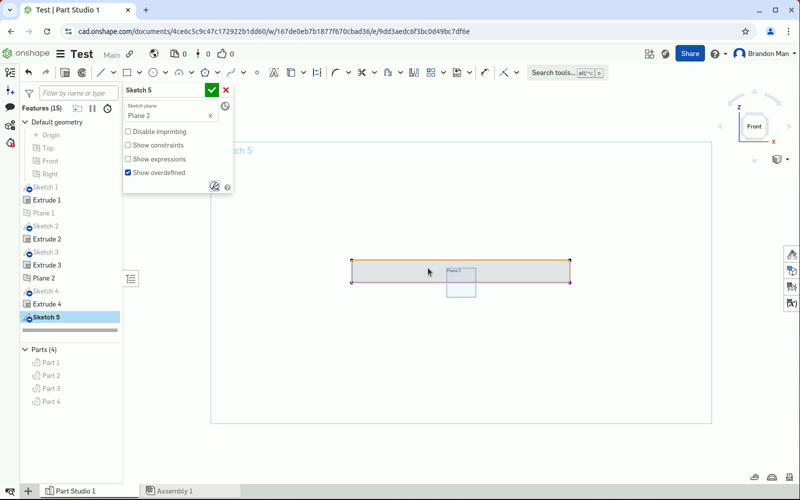
click(428, 267)
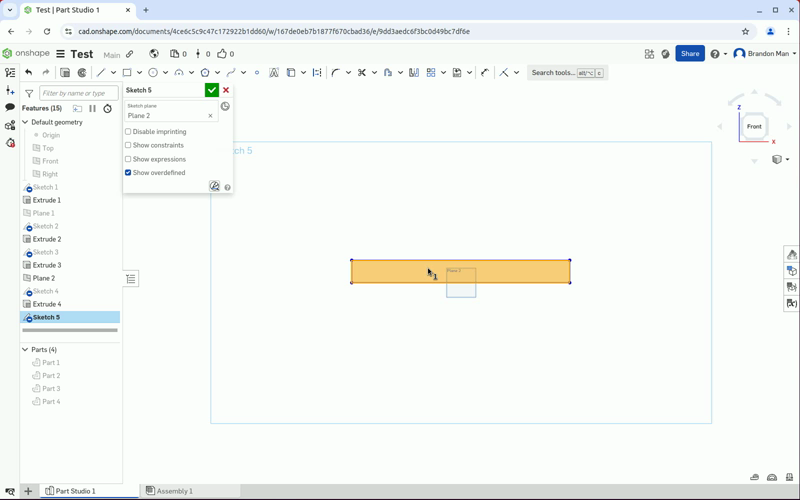
mouse_move(73, 352)
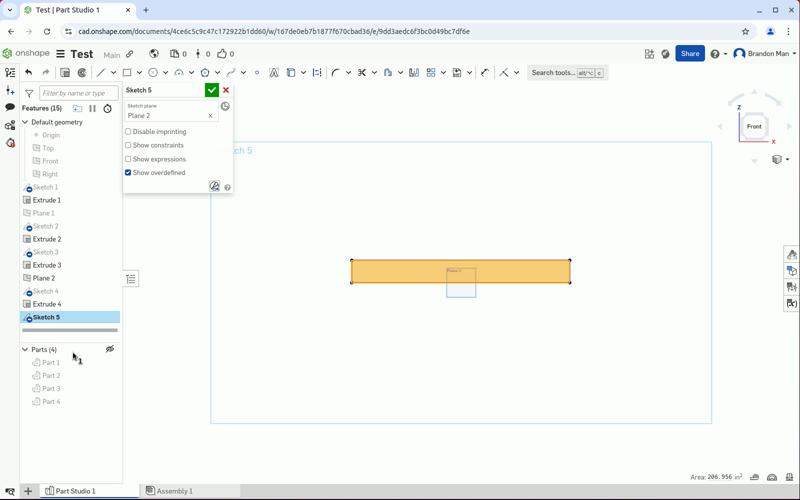
key(shift+y)
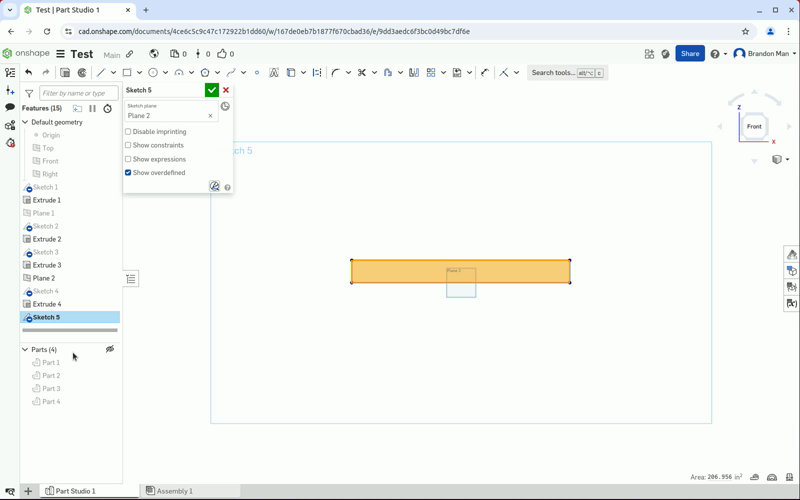
key(shift+e)
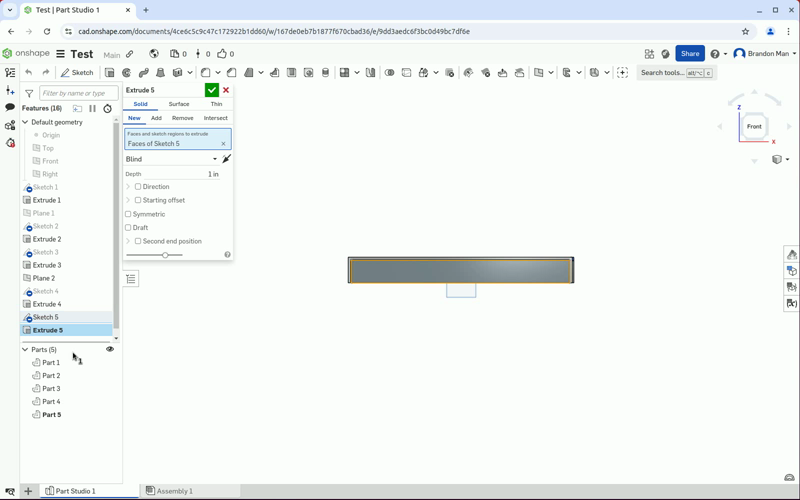
mouse_move(143, 106)
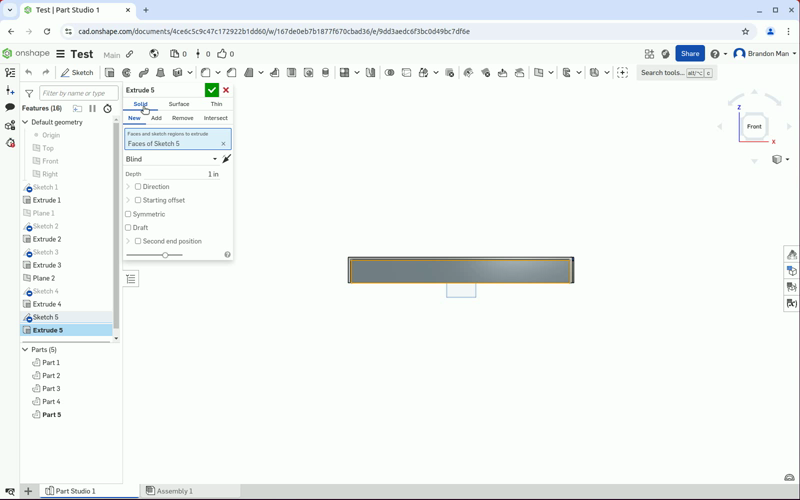
click(143, 106)
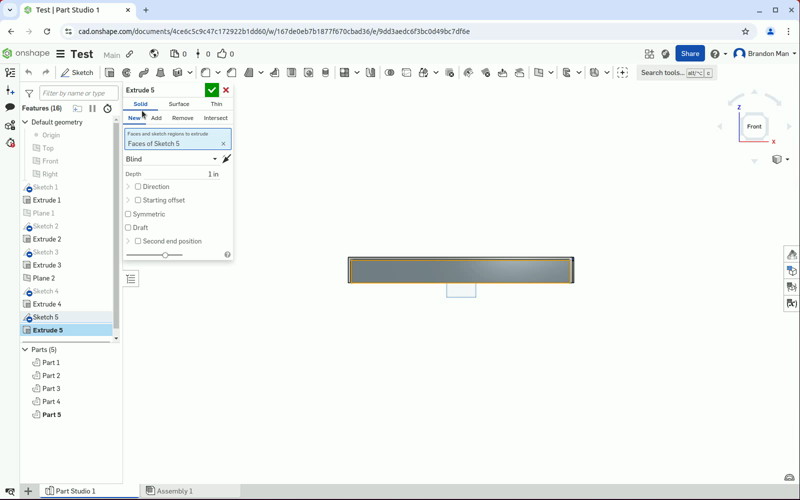
mouse_move(137, 120)
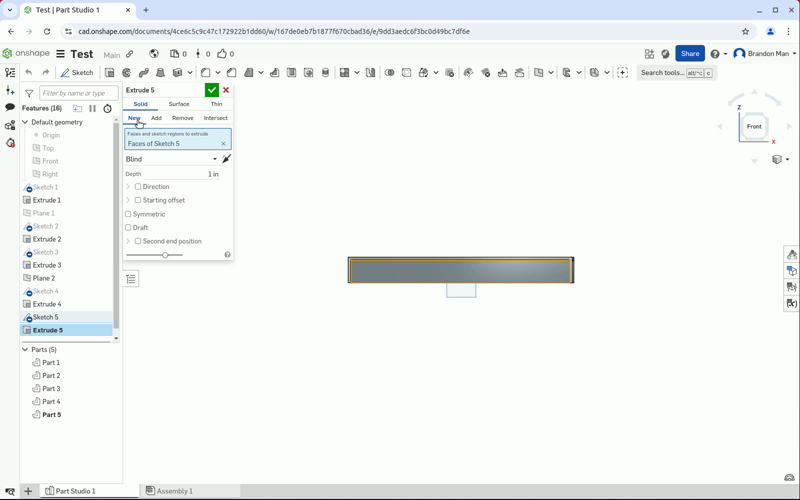
click(137, 120)
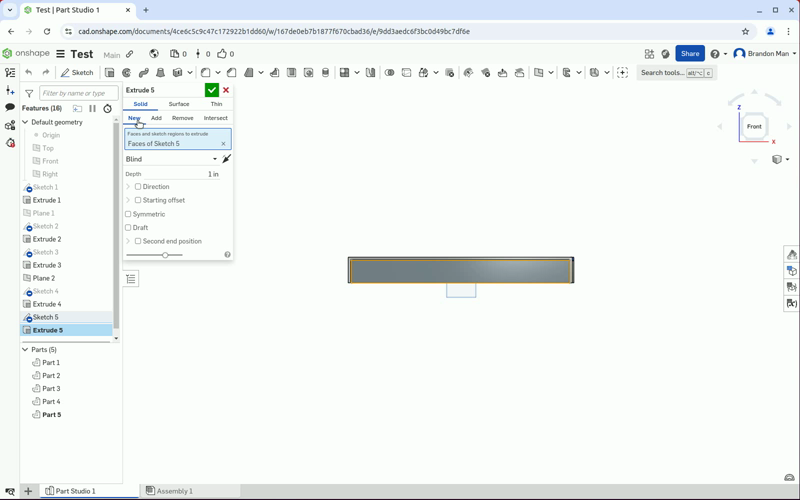
key(tab, 4)
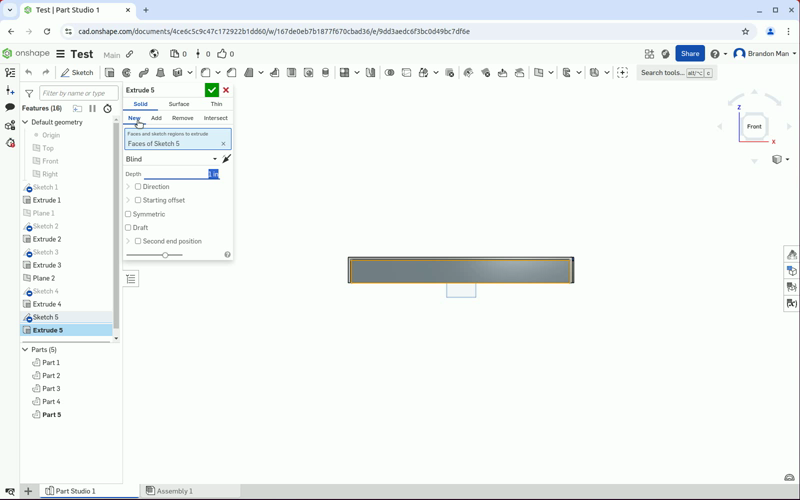
text(0.722)
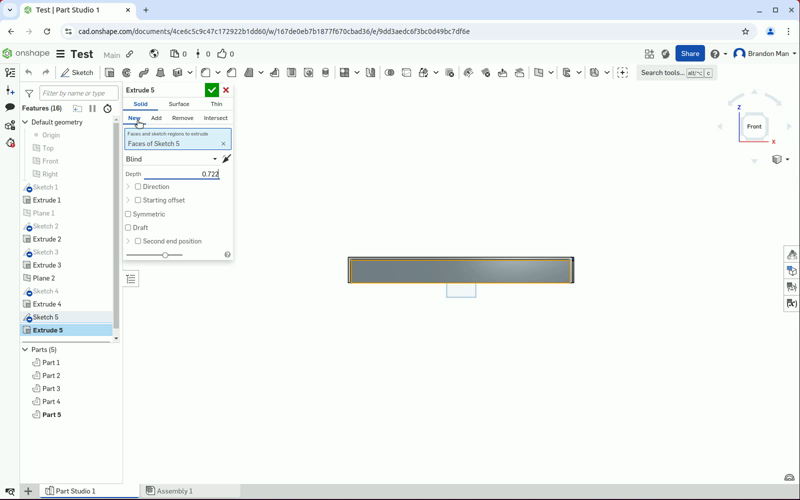
key(enter)
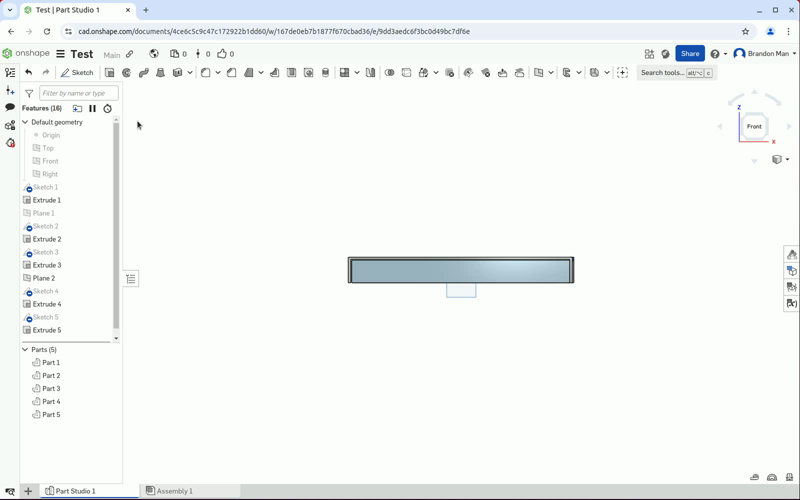
key(shift+h)
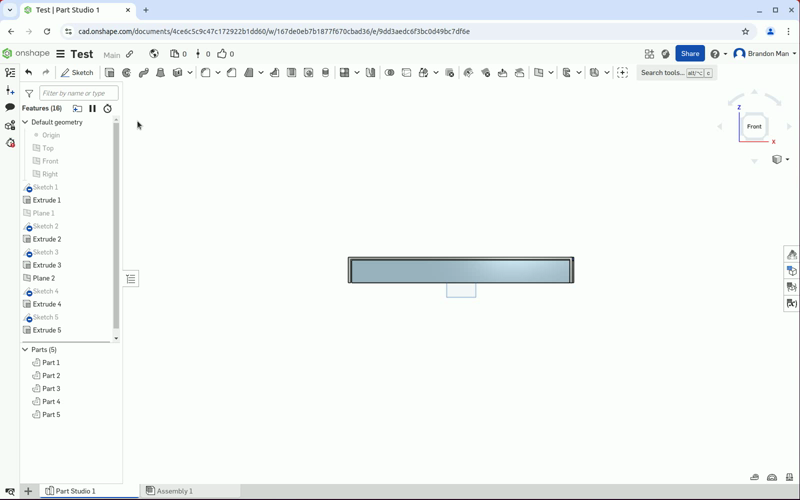
key(shift+h)
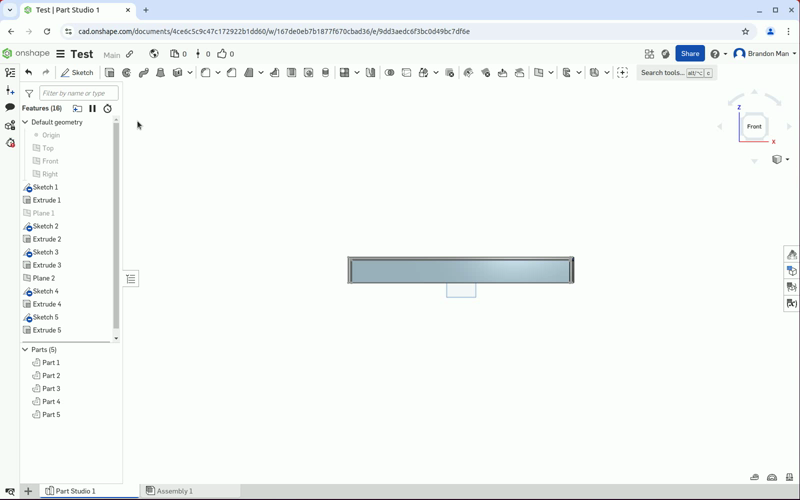
key(shift+7)
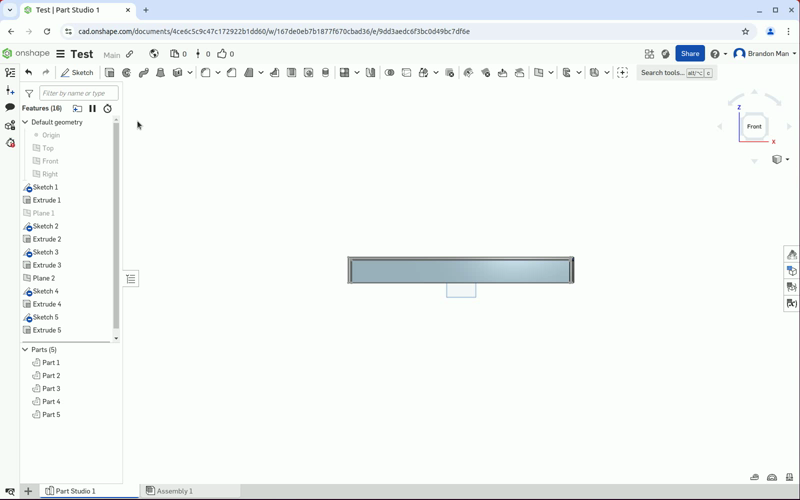
key(left, 2)
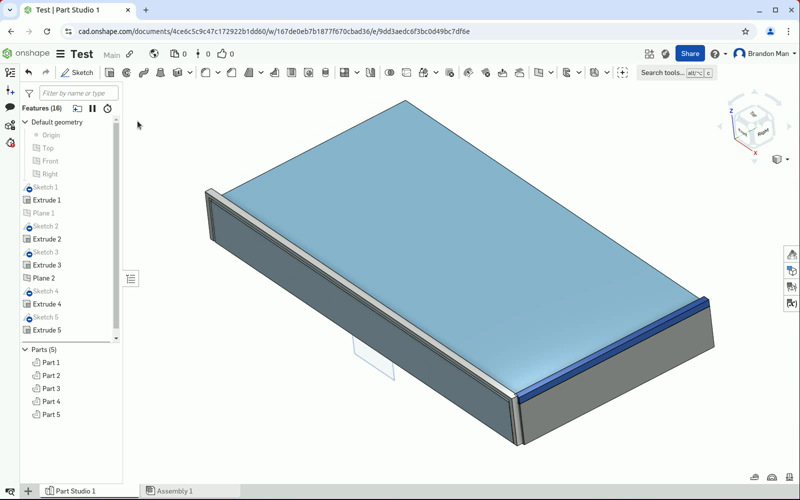
key(down, 2)
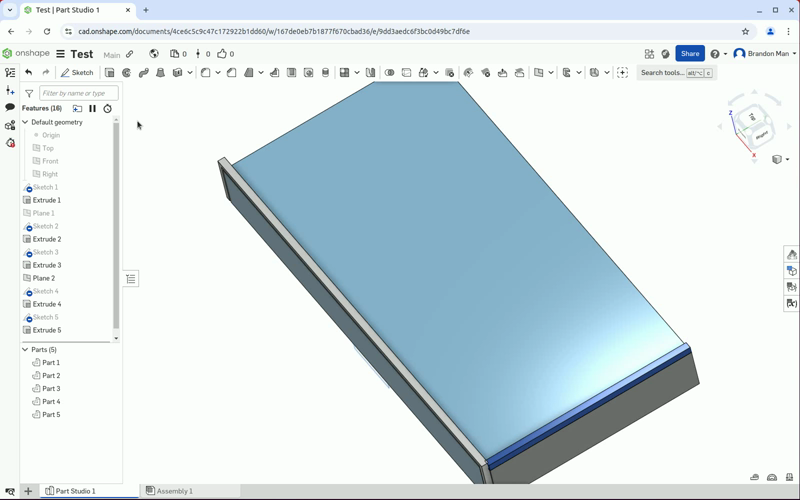
key(up, 2)
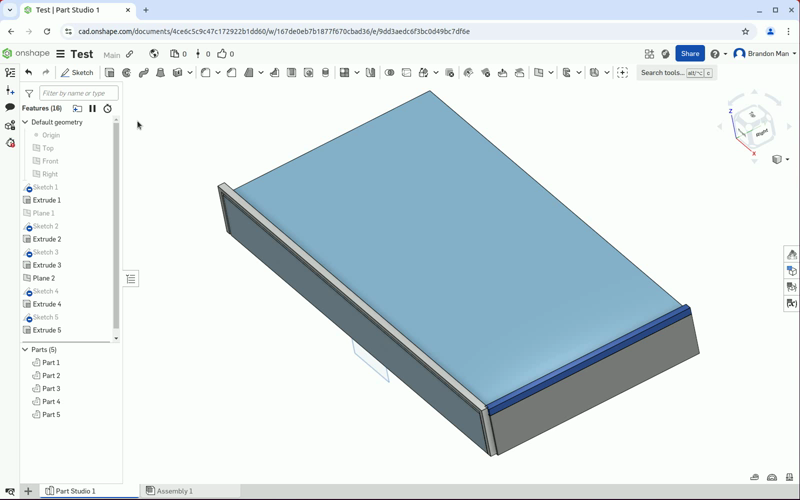
key(right, 2)
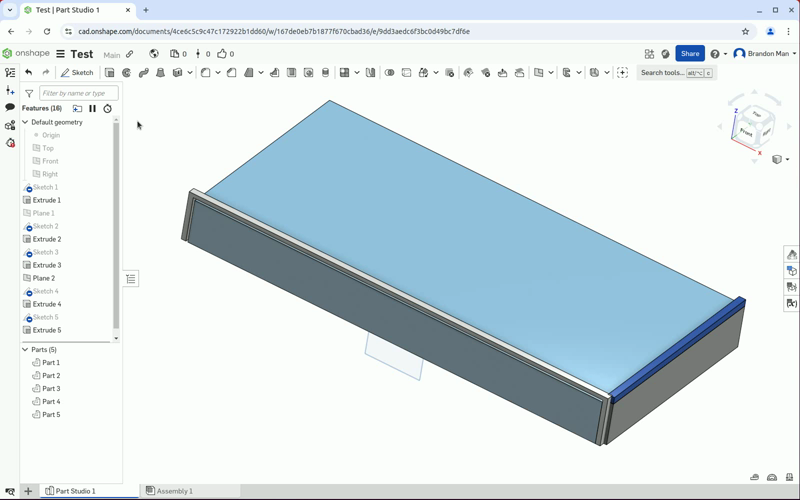
mouse_move(69, 189)
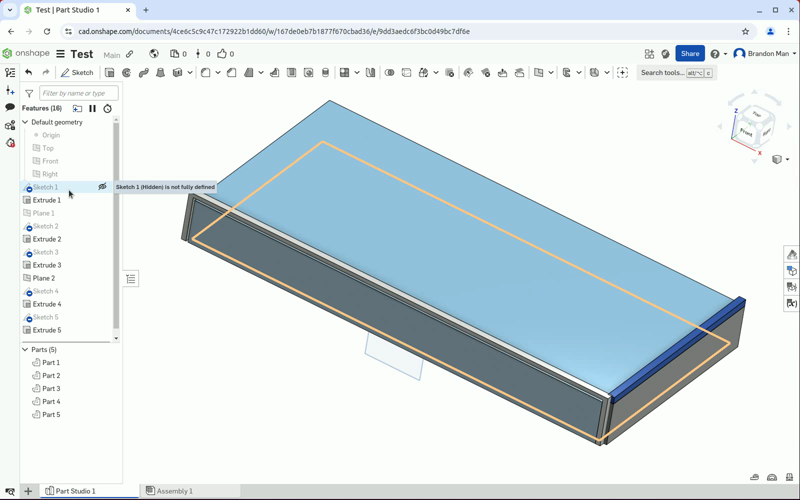
click(69, 189)